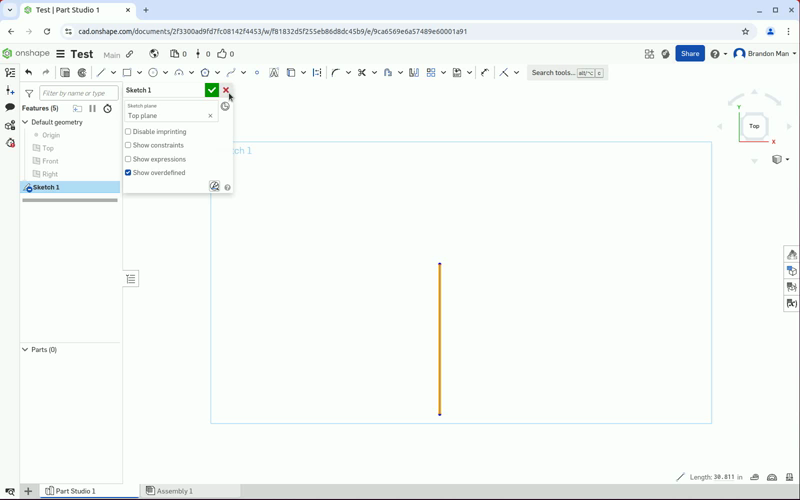
key(shift+h)
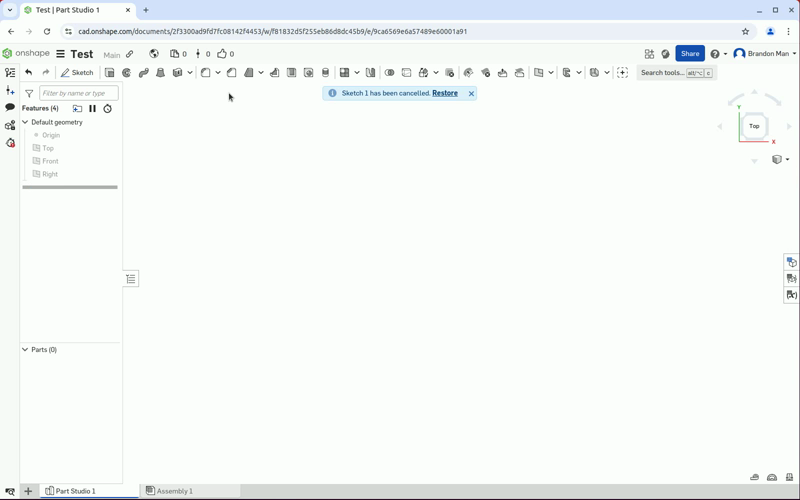
mouse_move(73, 352)
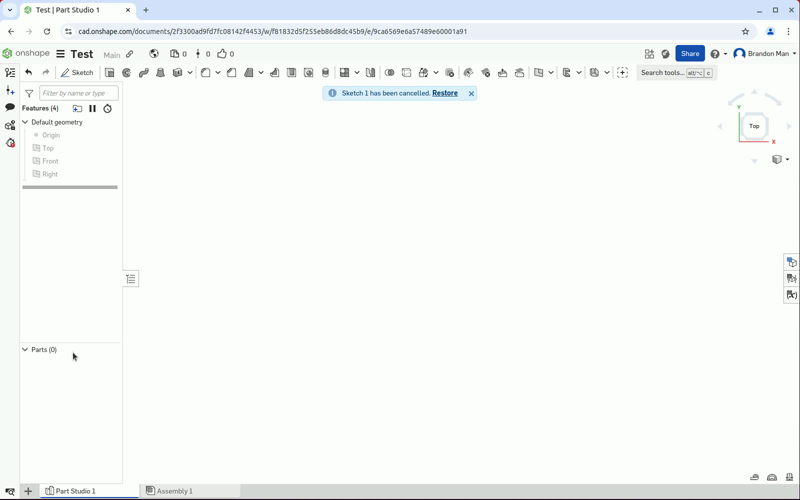
key(y)
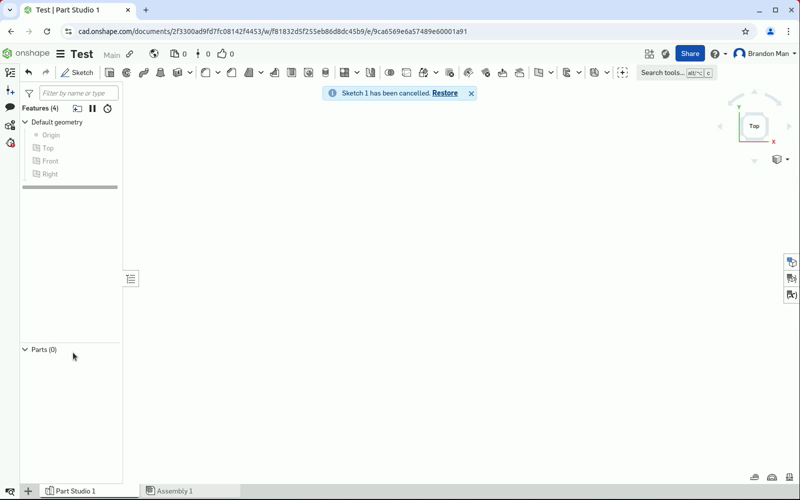
key(shift+p)
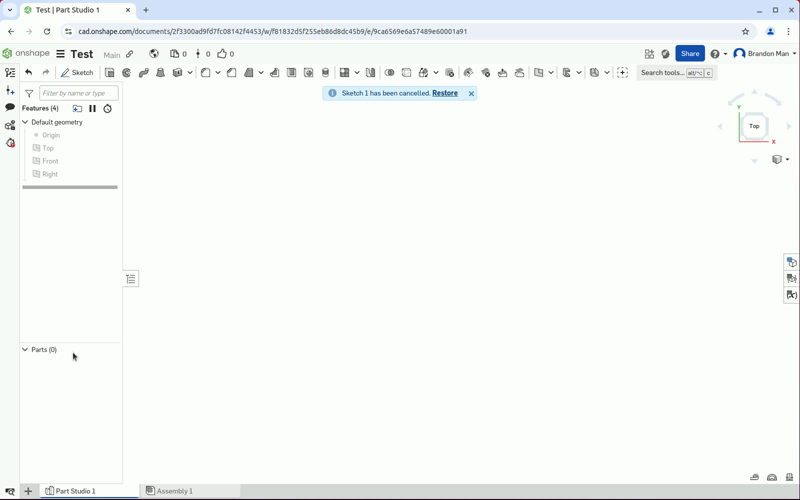
key(space)
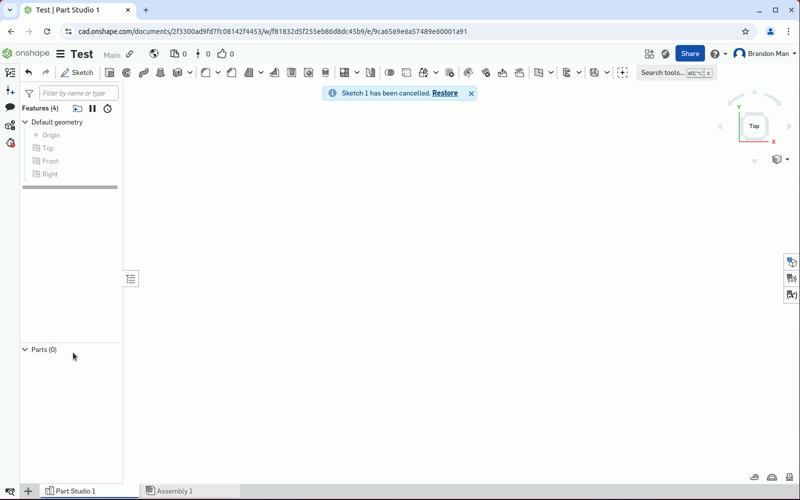
key_down(shift)
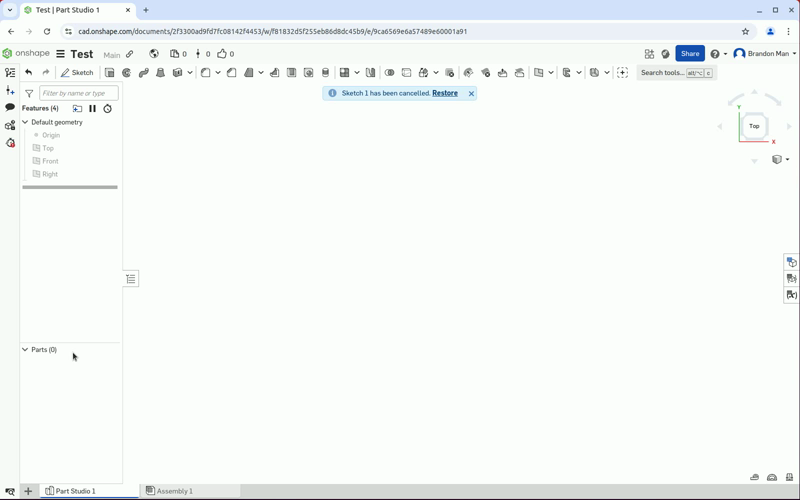
key(up)
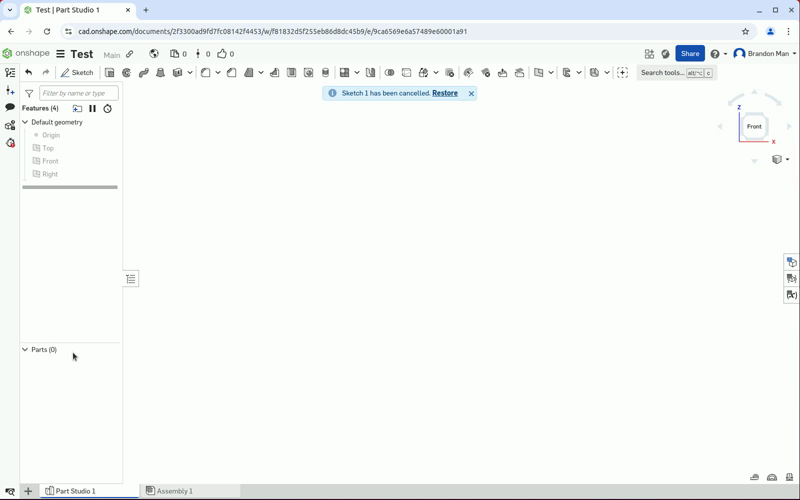
key_up(shift)
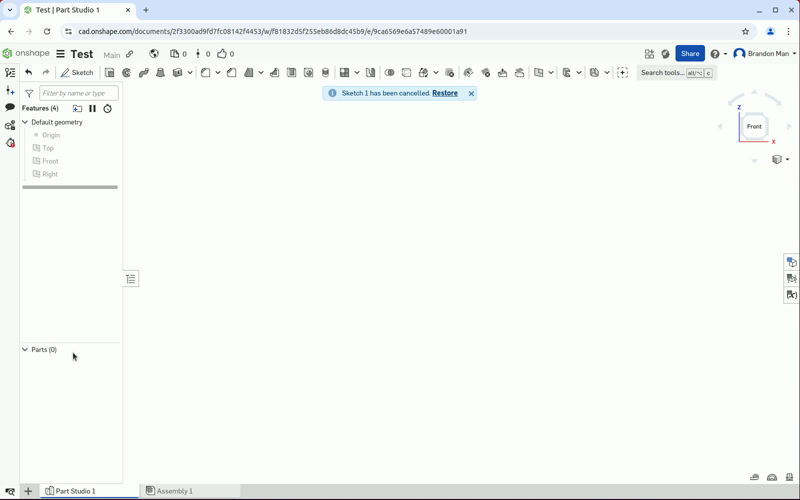
mouse_move(73, 352)
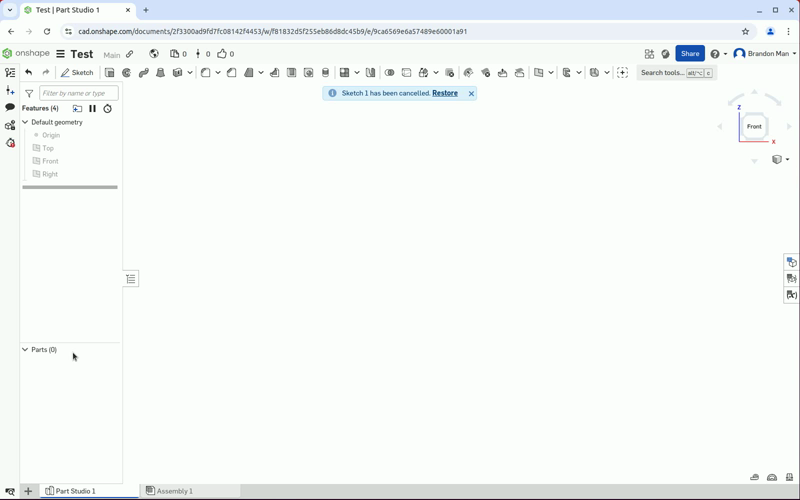
key(shift+y)
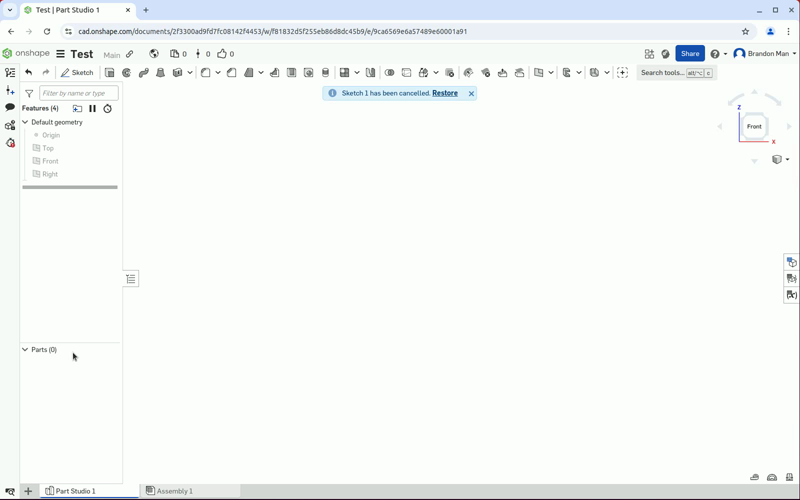
key(shift+s)
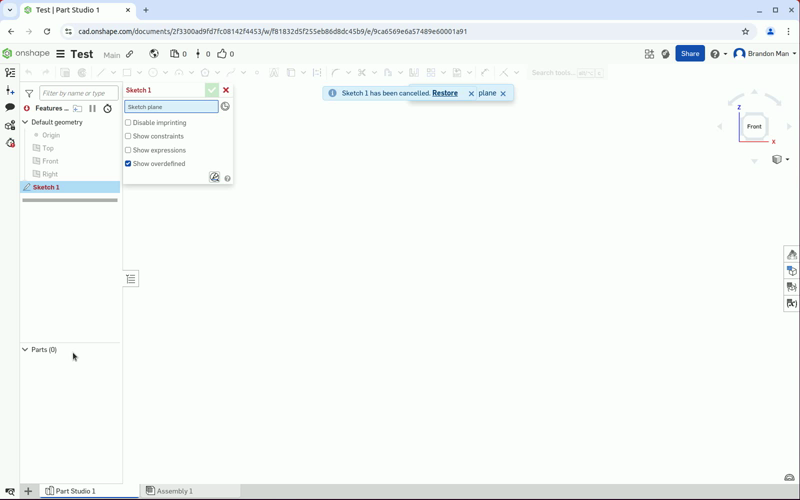
mouse_move(73, 163)
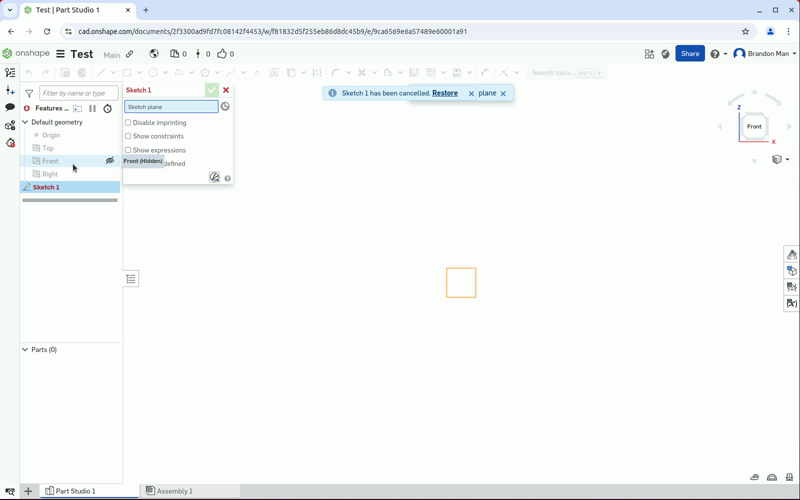
click(73, 163)
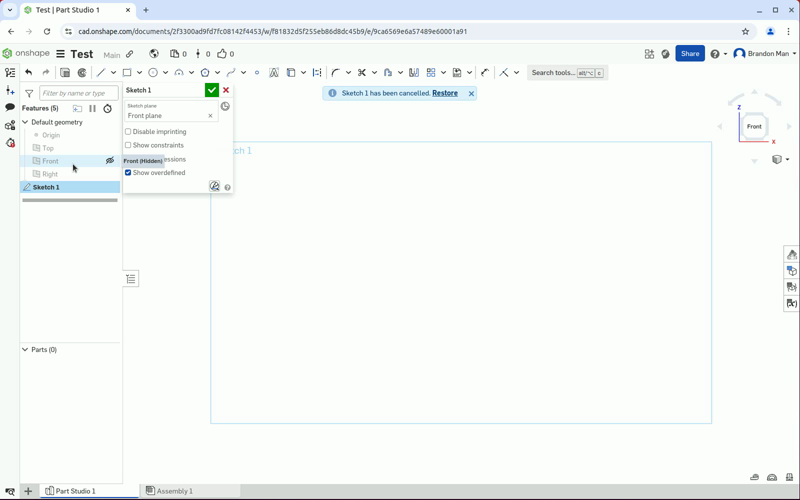
mouse_move(73, 352)
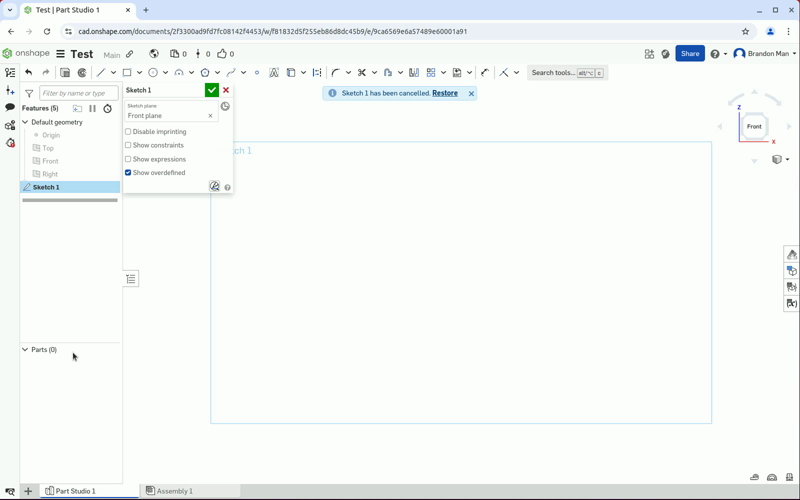
key(y)
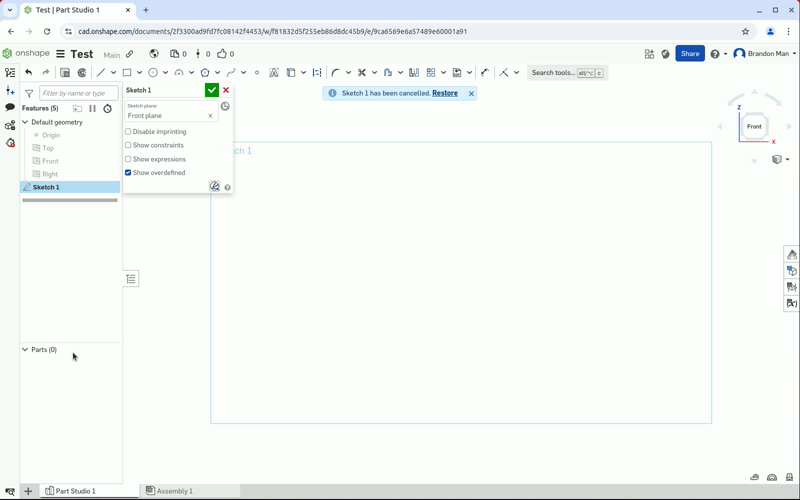
key(l)
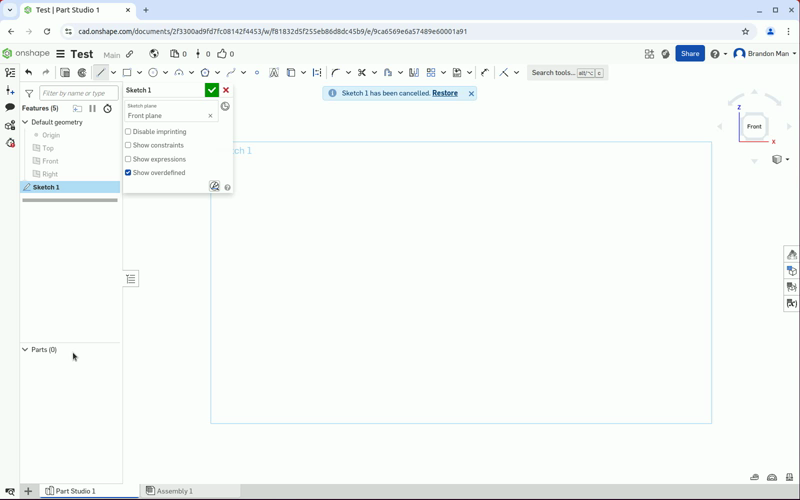
key_down(shift)
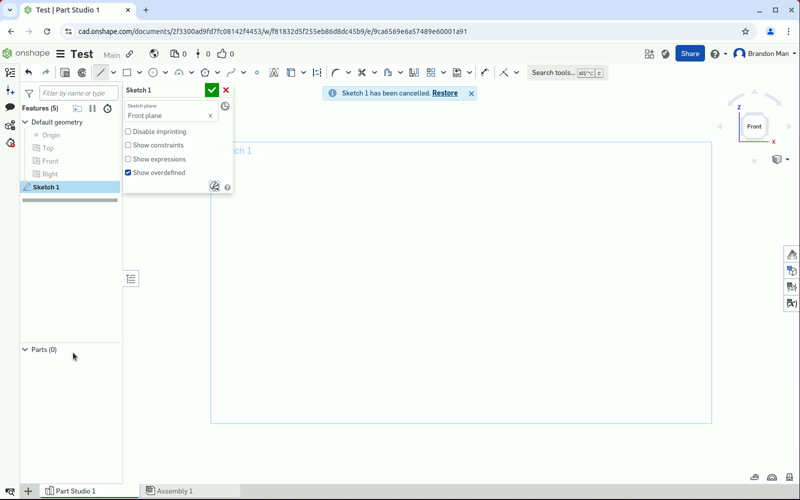
mouse_move(425, 265)
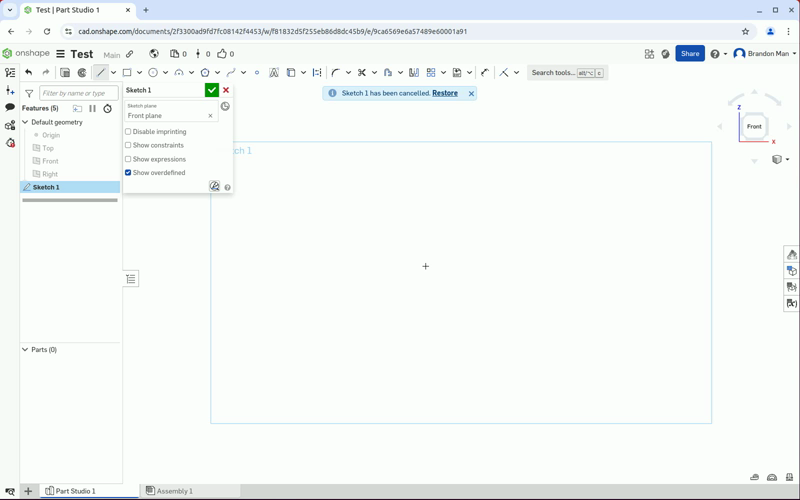
click(425, 265)
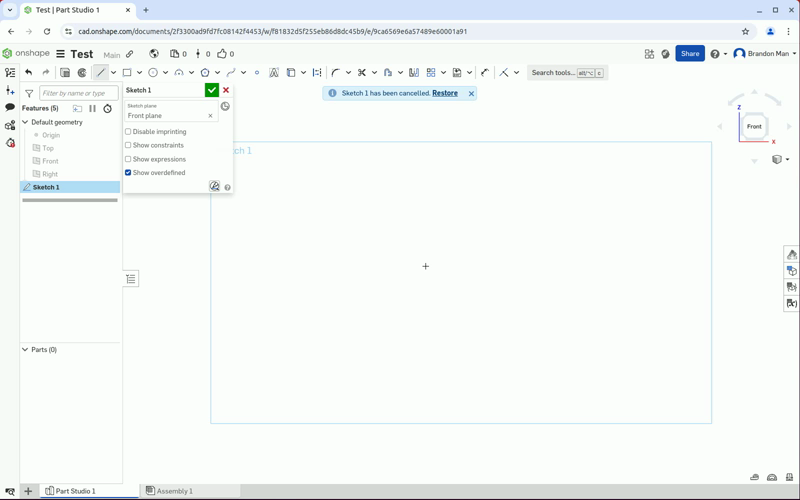
key_up(shift)
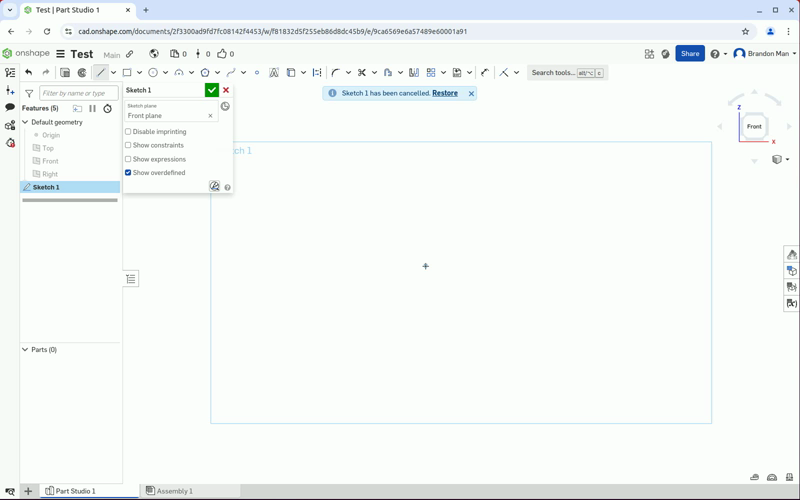
key_down(shift)
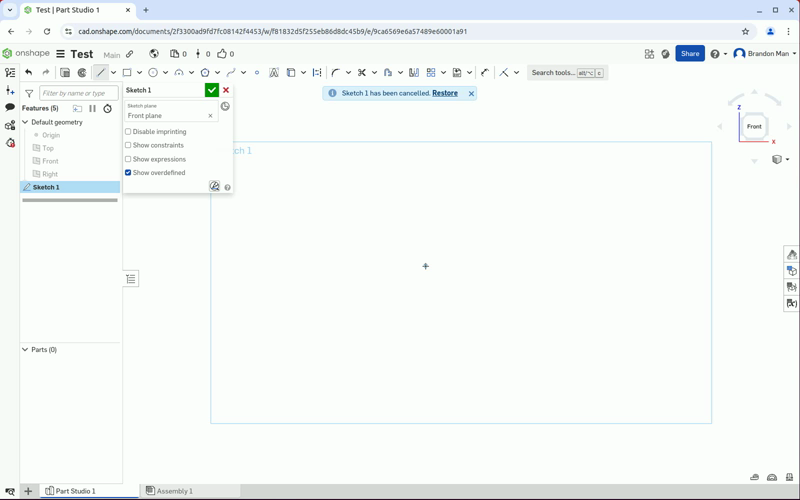
mouse_move(455, 265)
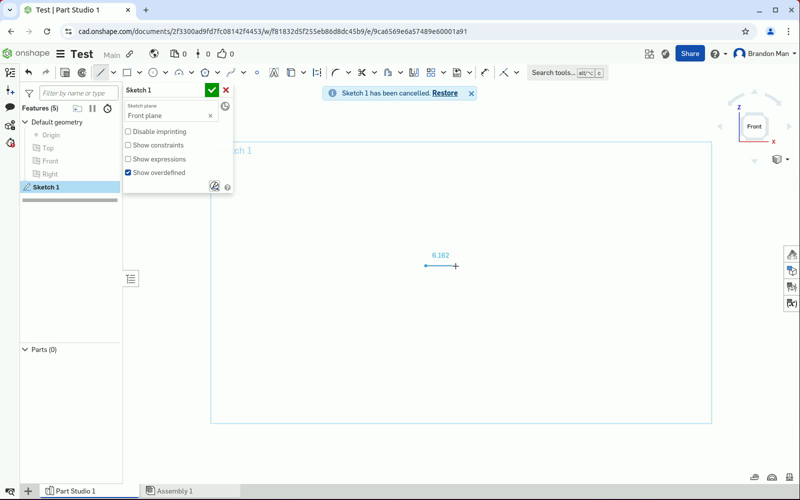
mouse_move(433, 265)
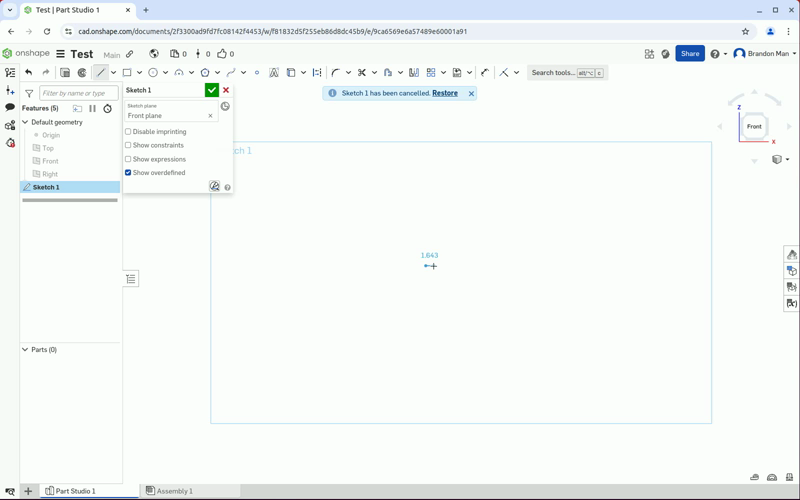
click(433, 265)
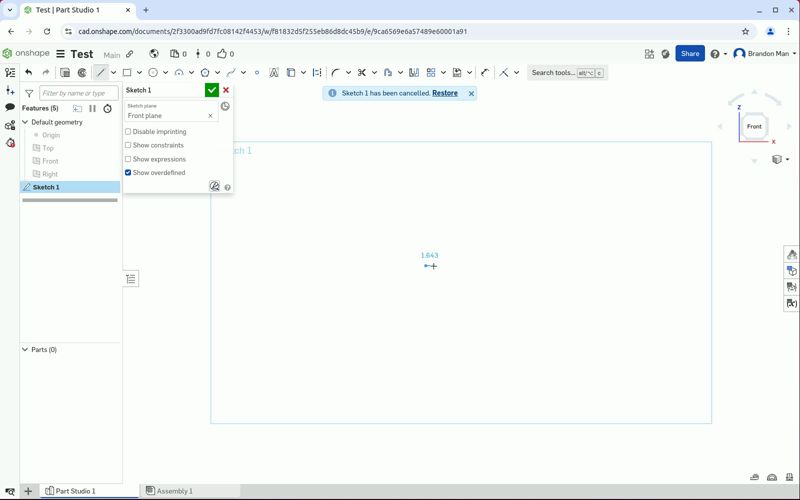
key_up(shift)
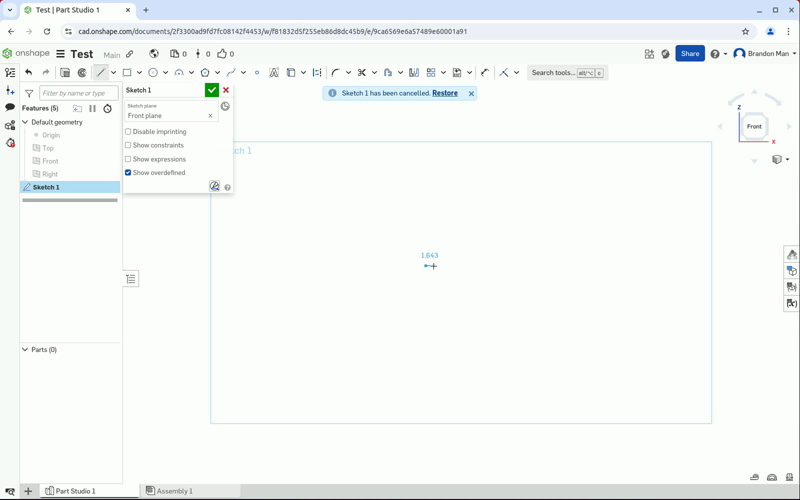
key(esc)
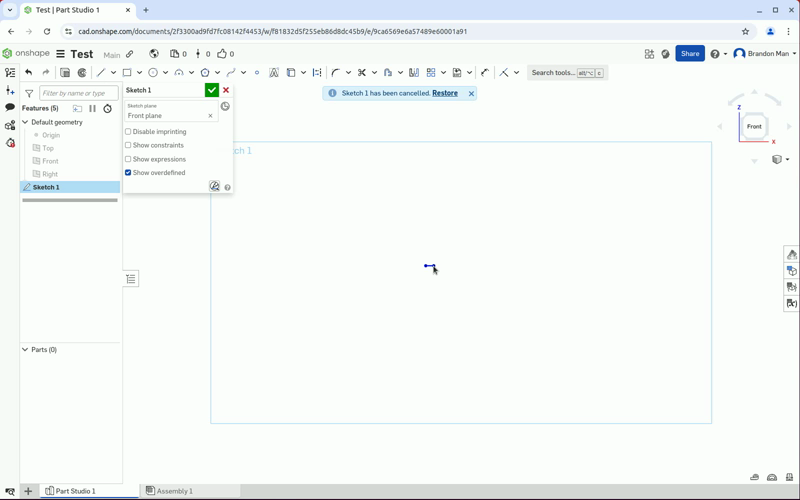
key(a)
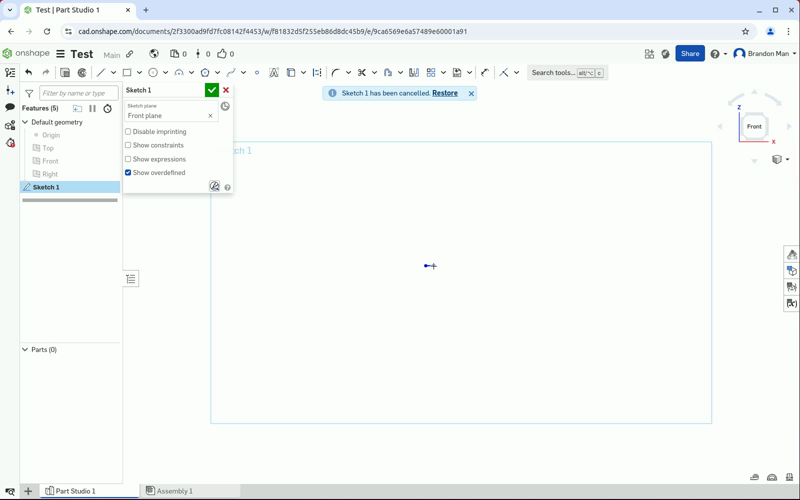
mouse_move(433, 265)
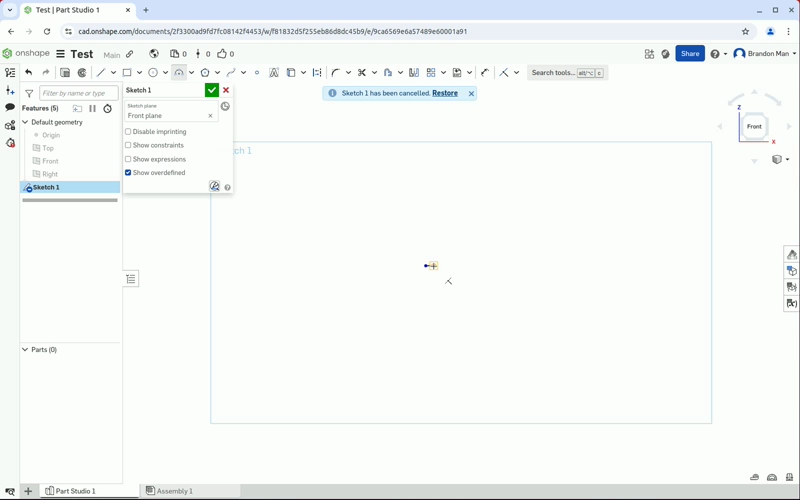
click(433, 265)
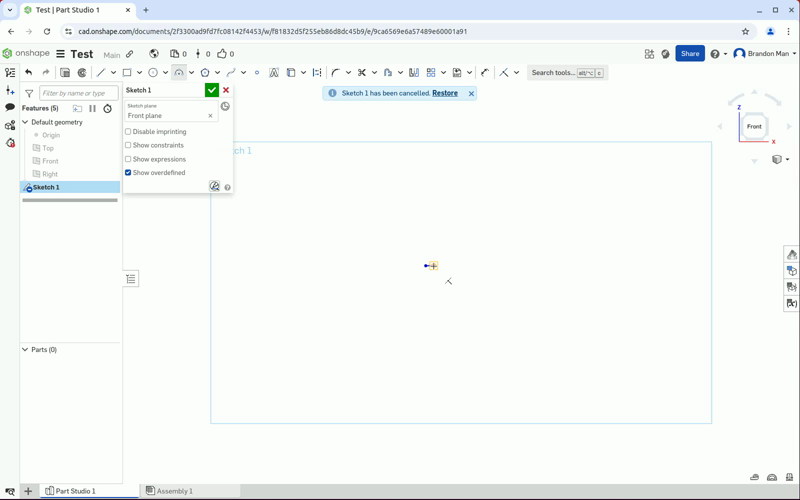
mouse_move(425, 265)
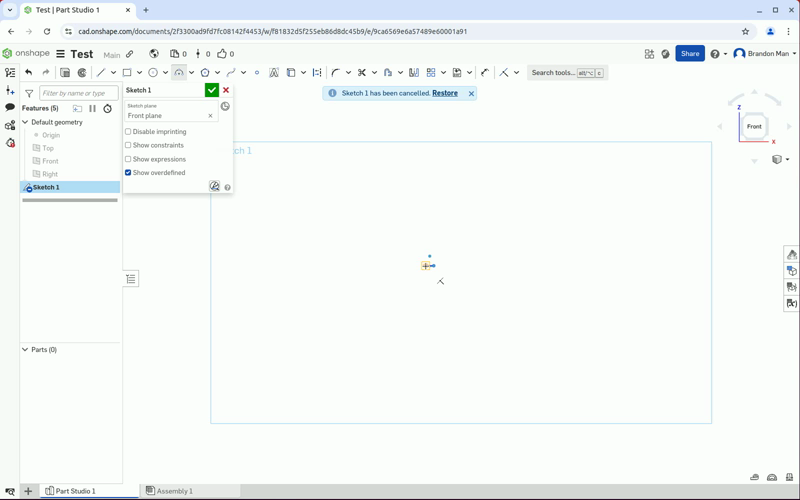
click(425, 265)
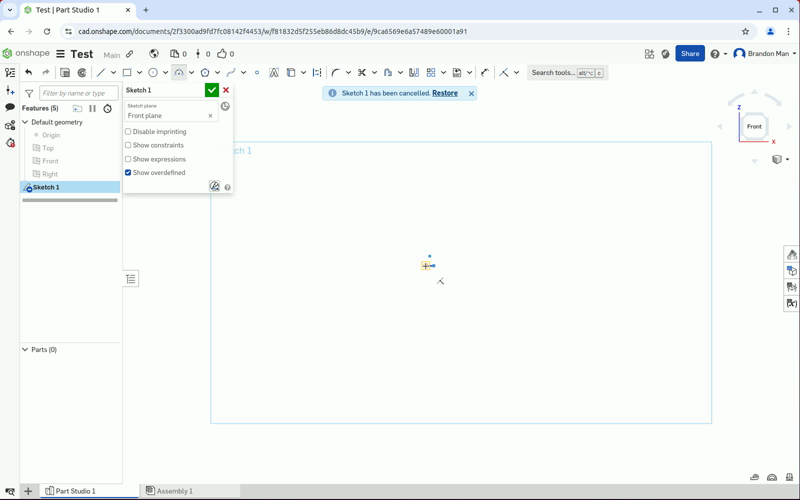
key_down(shift)
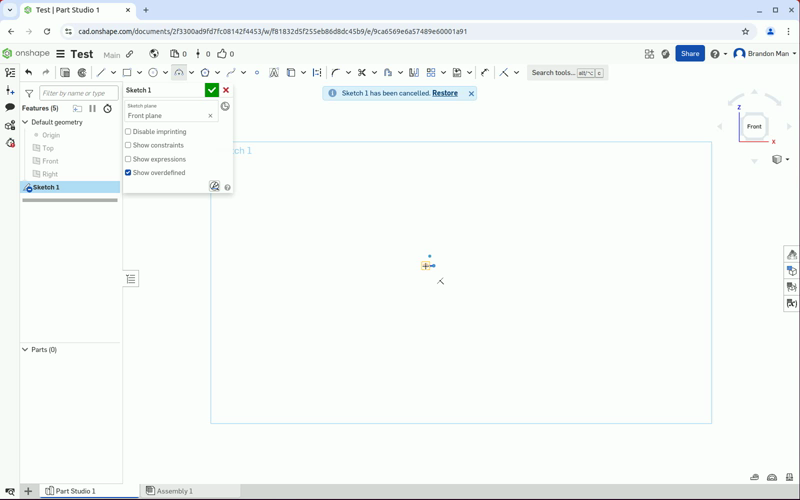
mouse_move(429, 261)
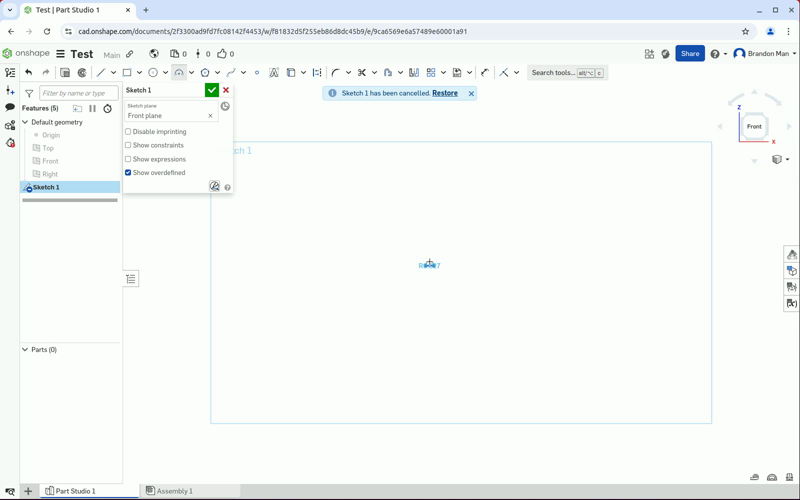
click(429, 261)
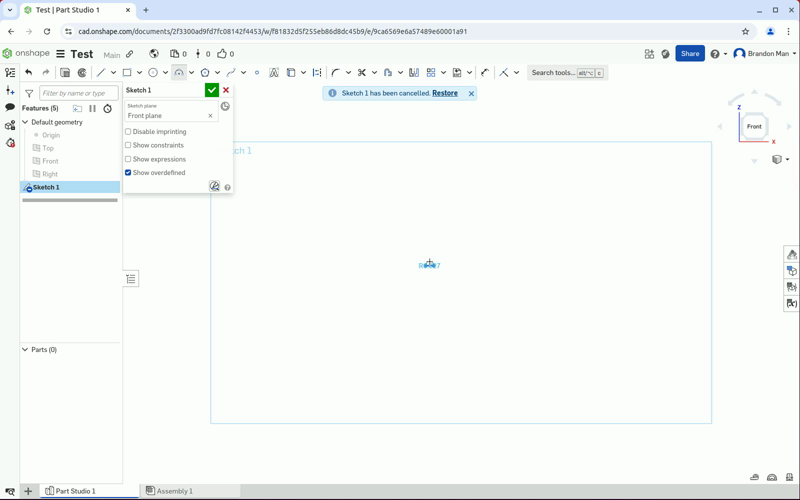
key_up(shift)
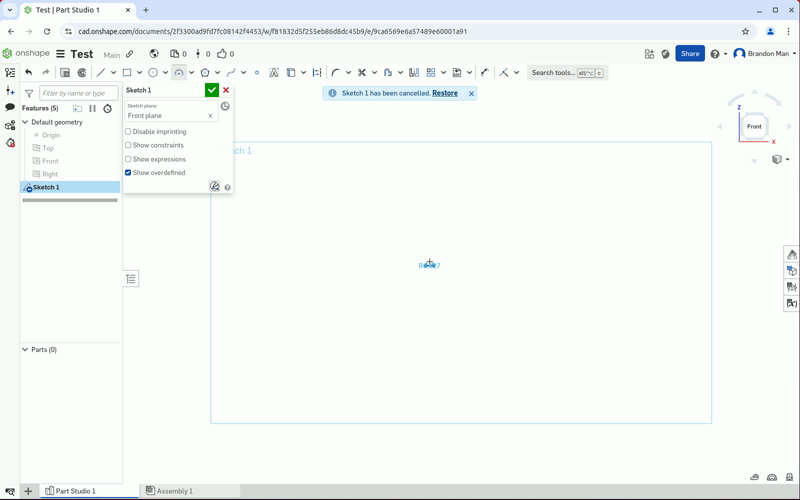
key(esc)
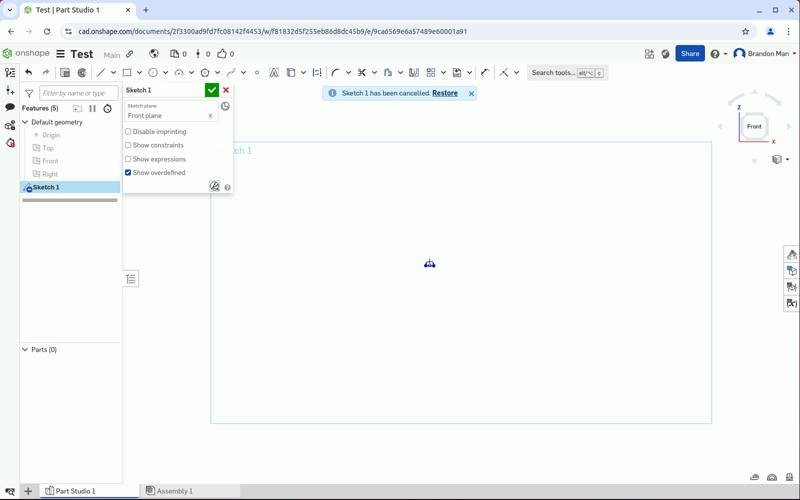
mouse_move(430, 261)
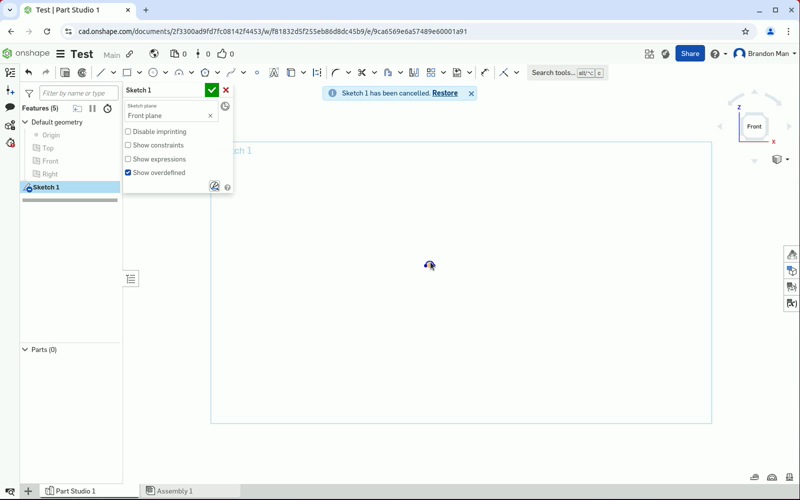
scroll(6)
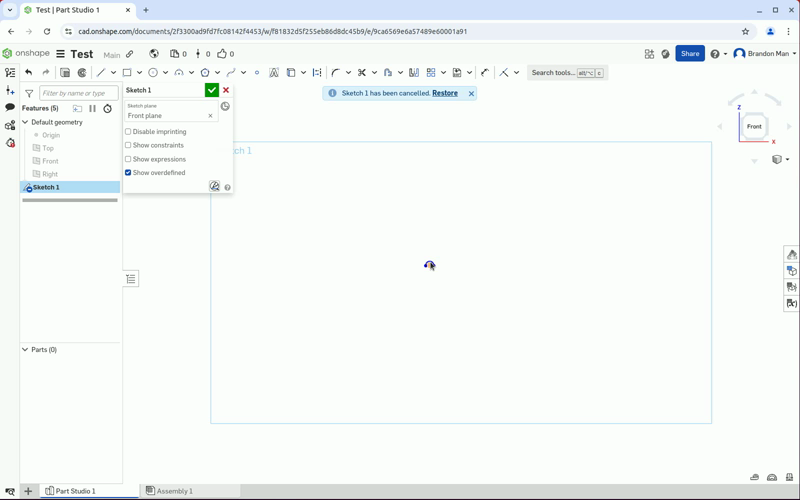
scroll(6)
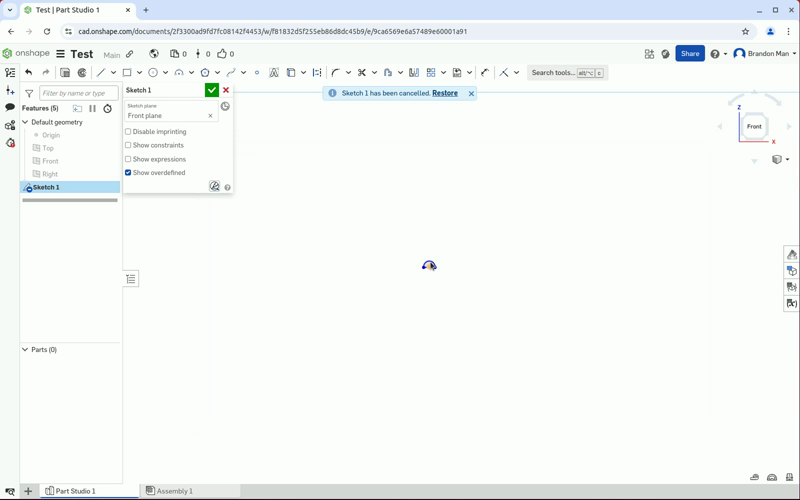
scroll(6)
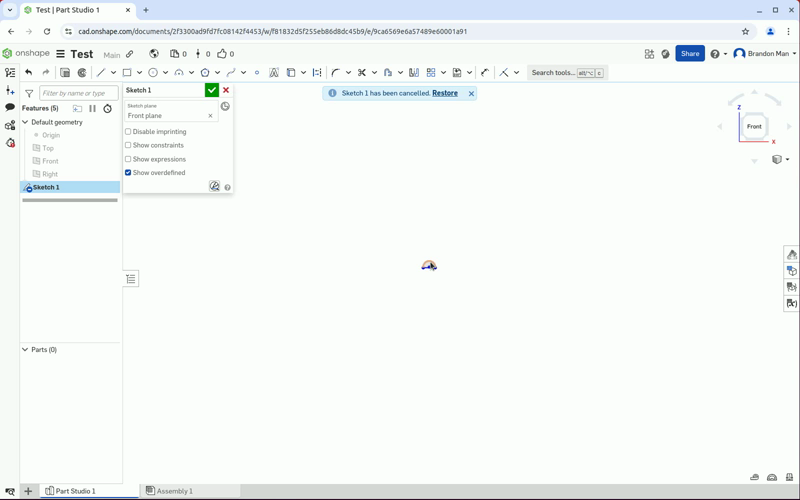
scroll(6)
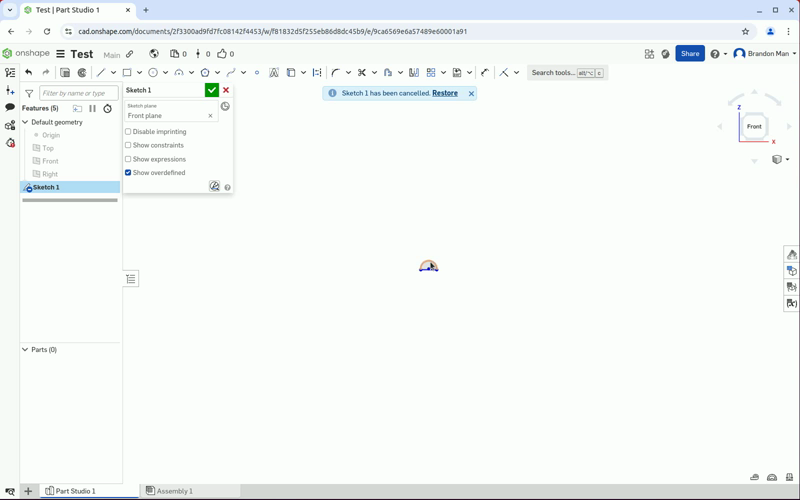
scroll(6)
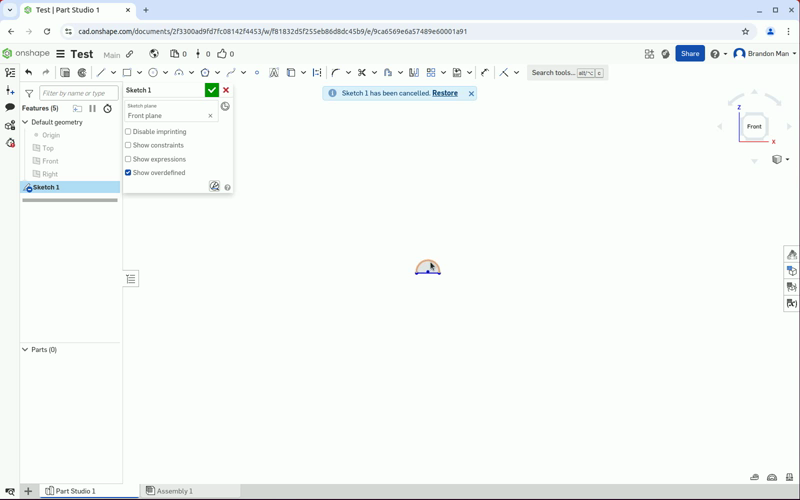
scroll(6)
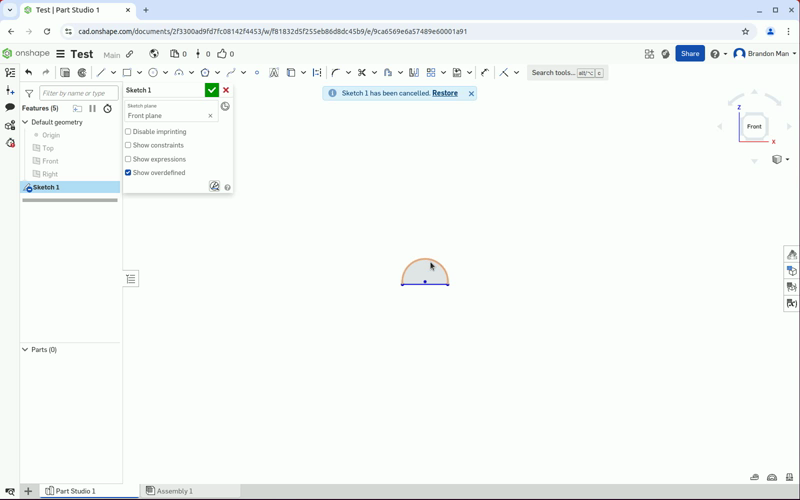
scroll(6)
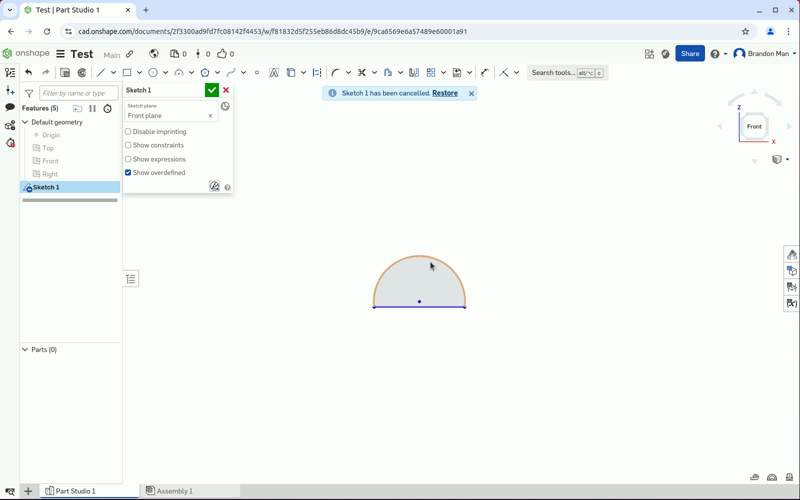
click(430, 261)
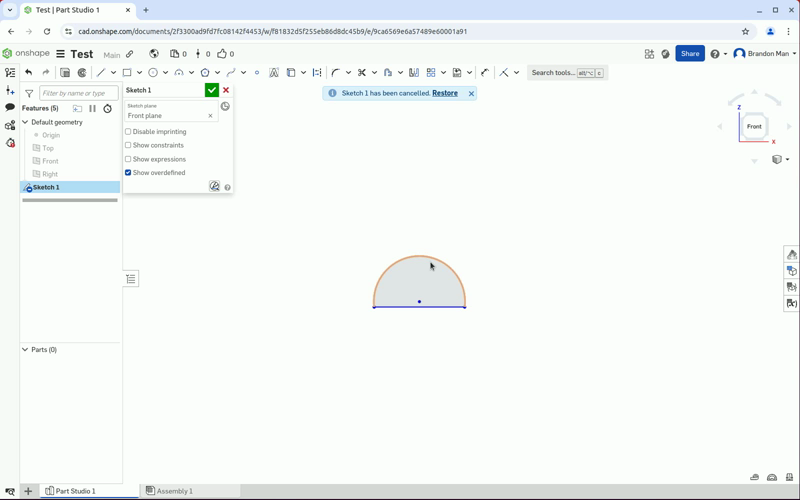
scroll(-6)
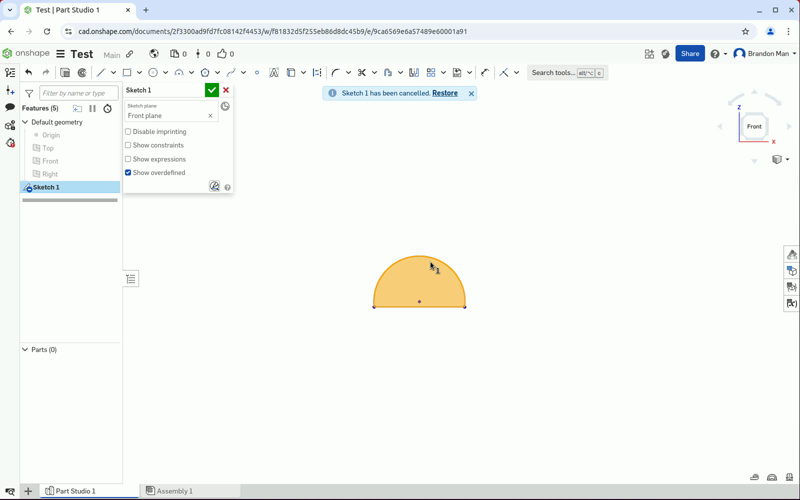
scroll(-6)
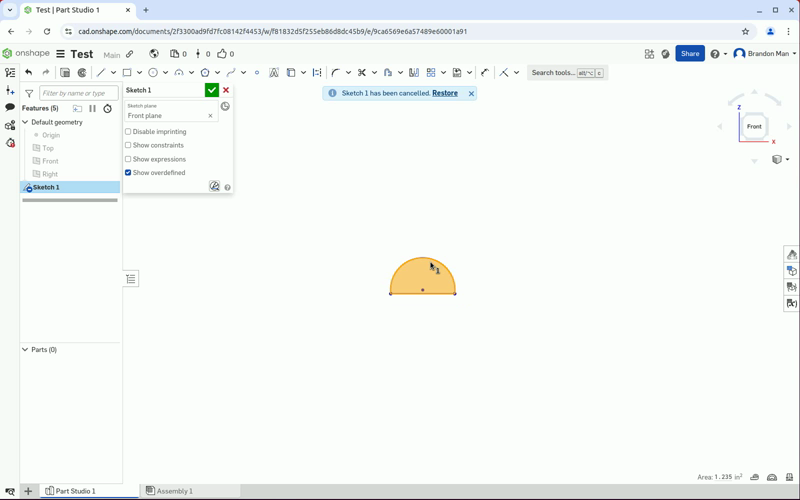
scroll(-6)
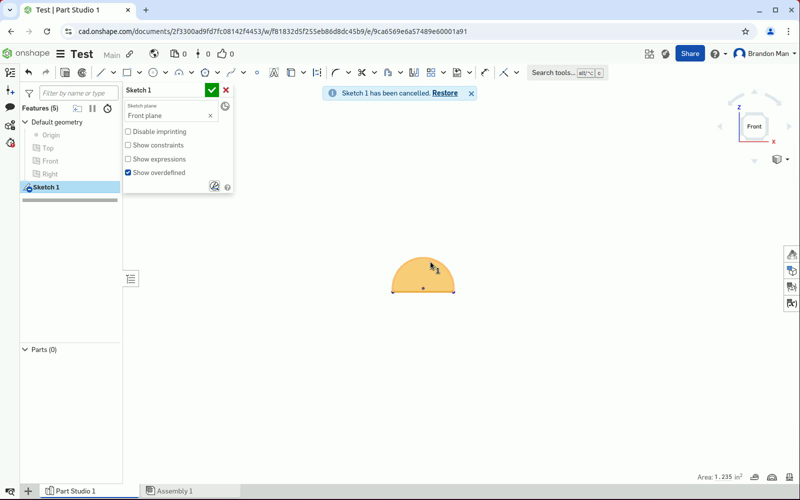
scroll(-6)
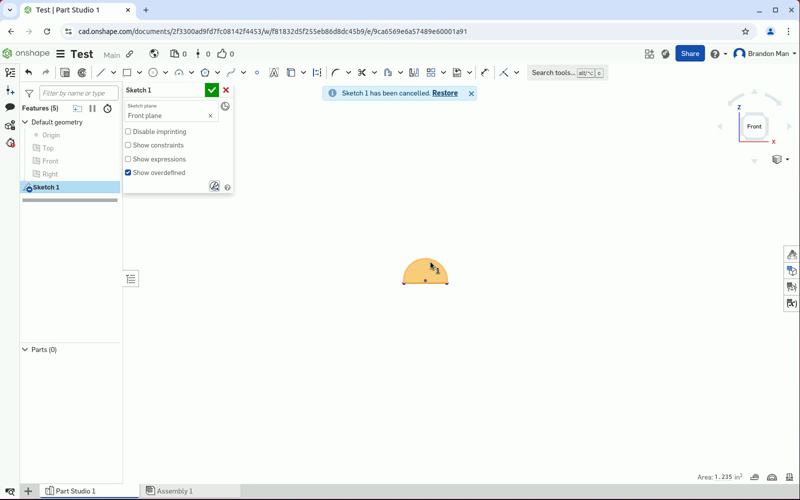
scroll(-6)
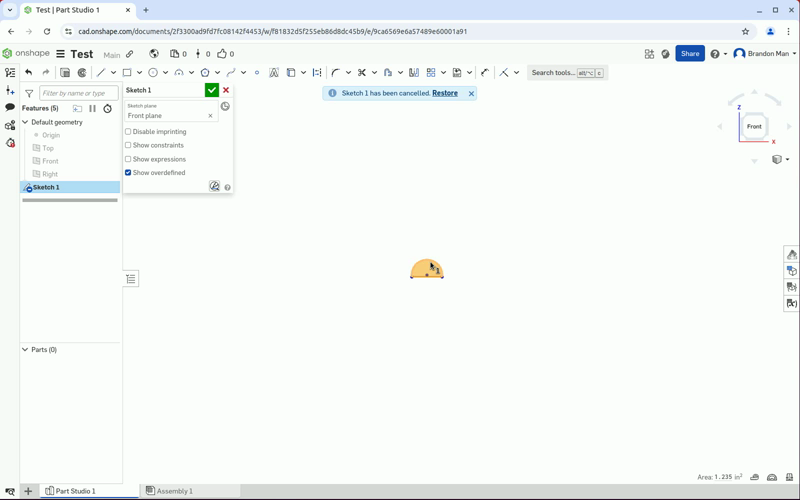
scroll(-6)
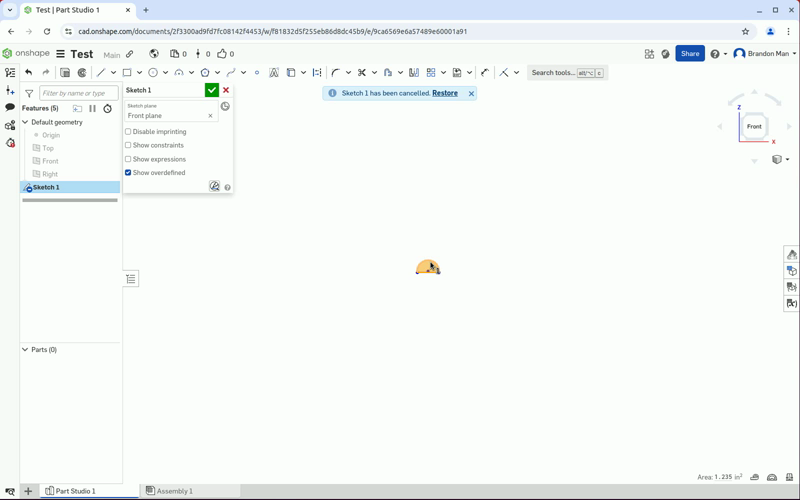
scroll(-6)
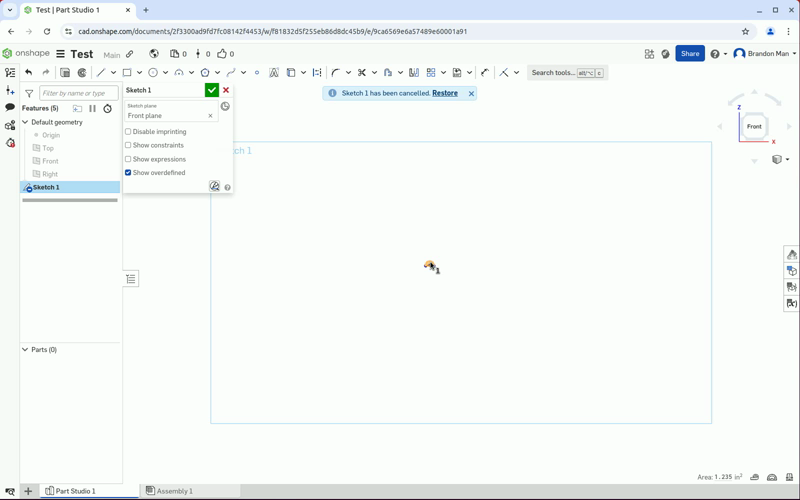
mouse_move(73, 352)
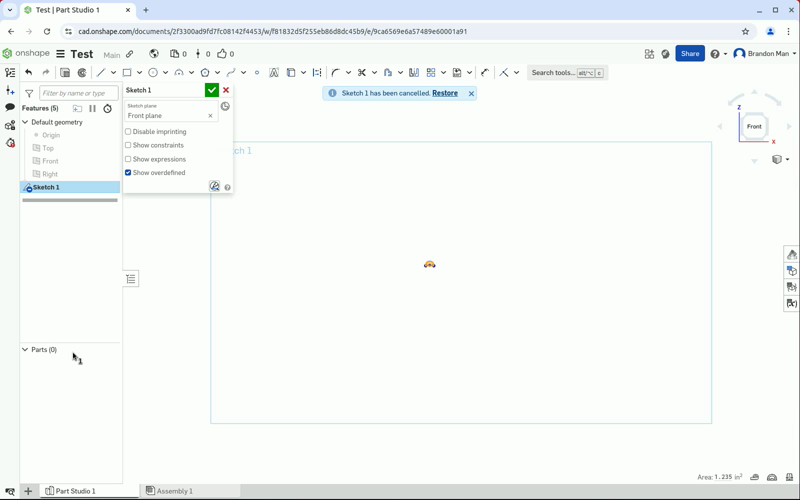
key(shift+y)
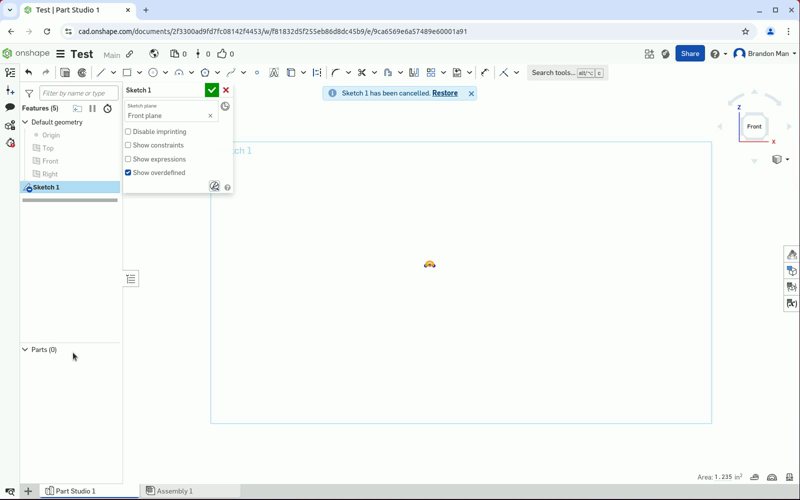
key(shift+e)
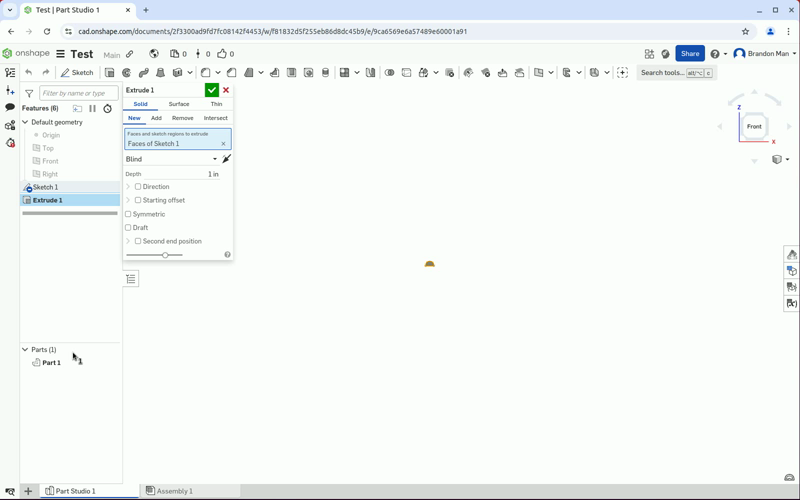
mouse_move(143, 106)
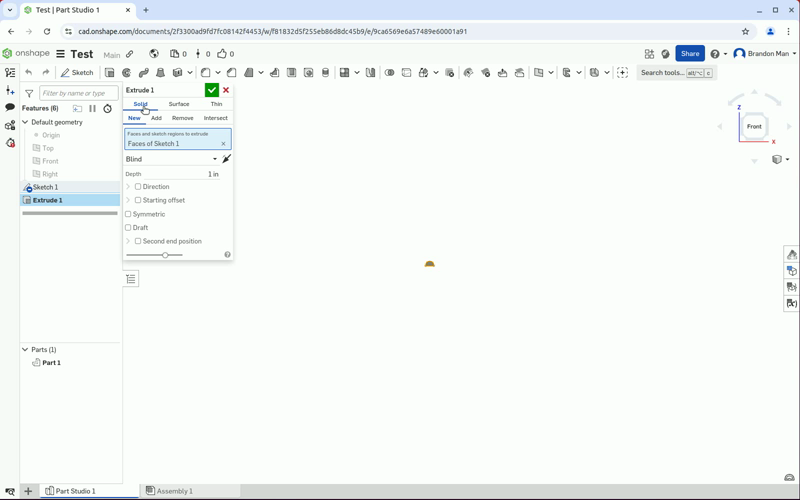
click(143, 106)
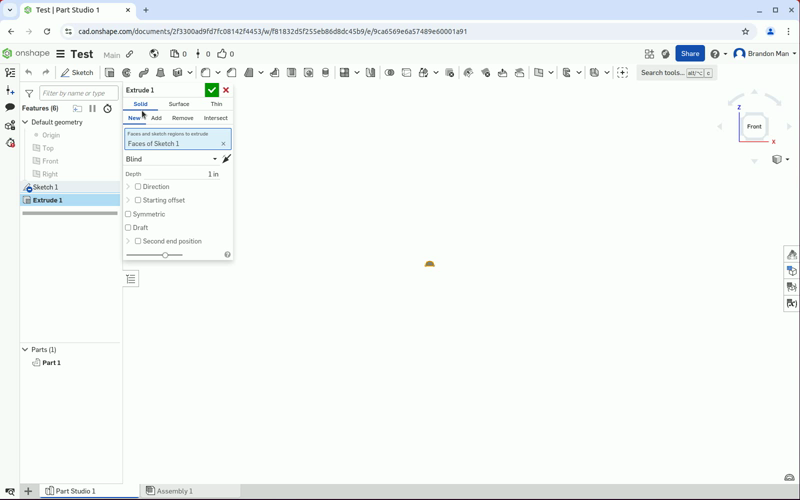
mouse_move(137, 120)
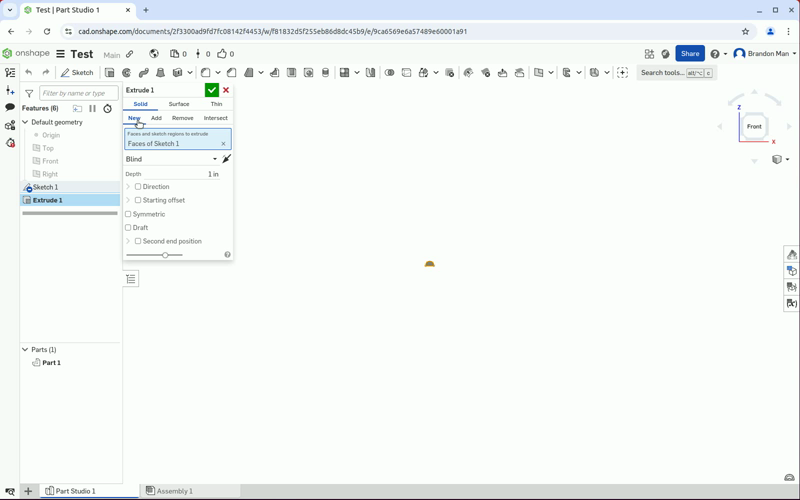
click(137, 120)
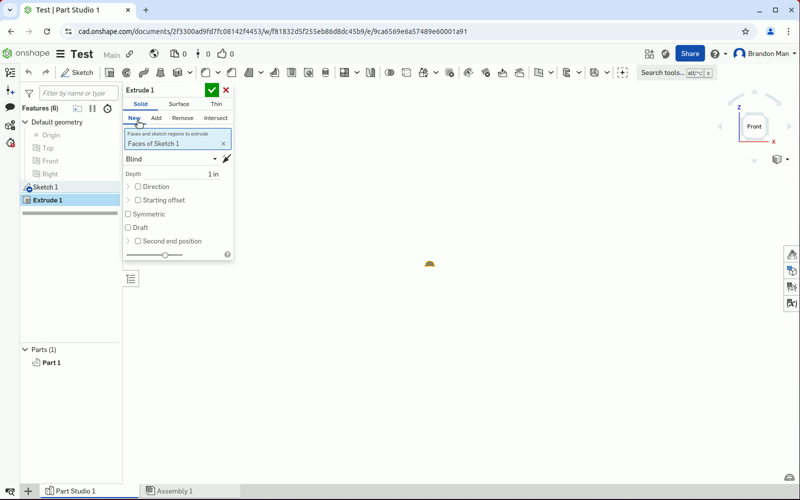
key(tab, 4)
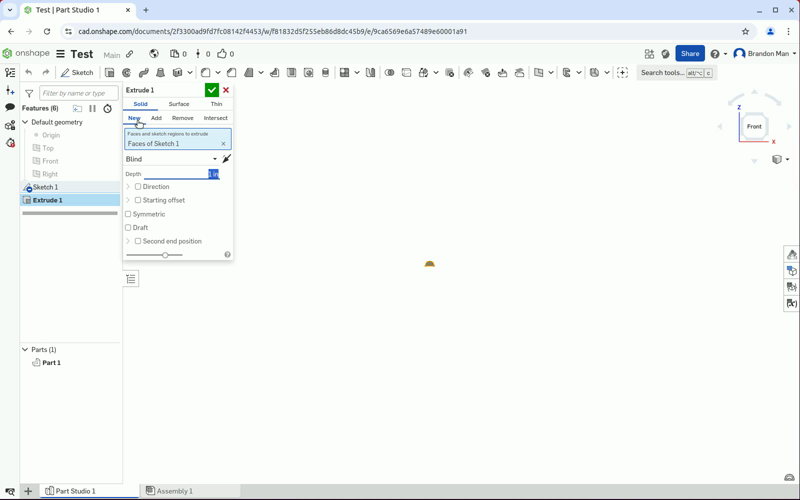
text(7.221)
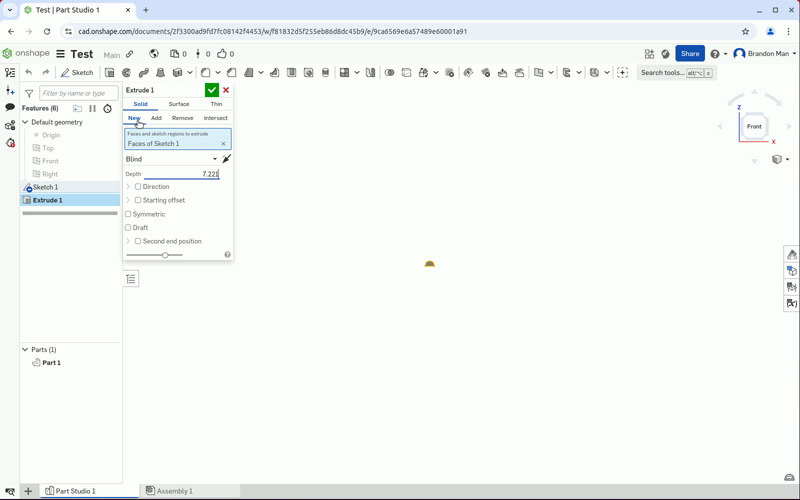
key(enter)
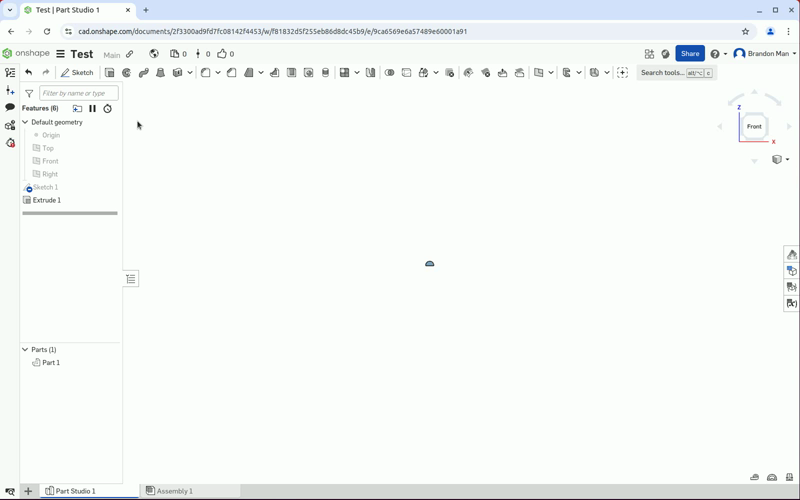
key(shift+h)
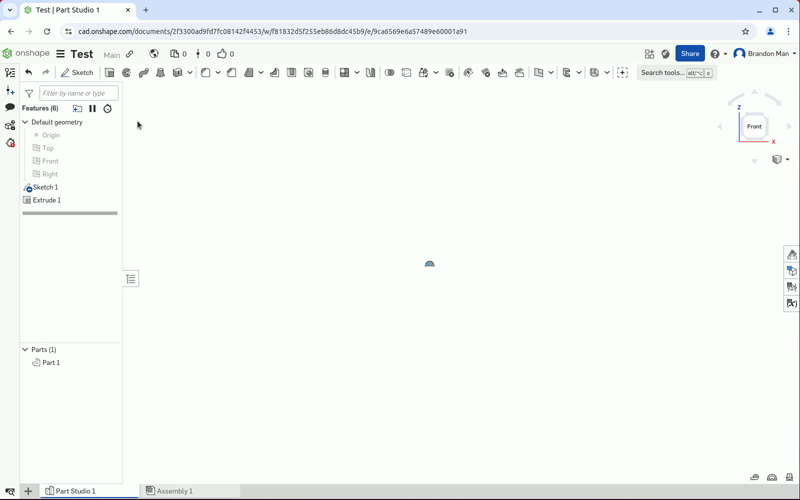
key(shift+h)
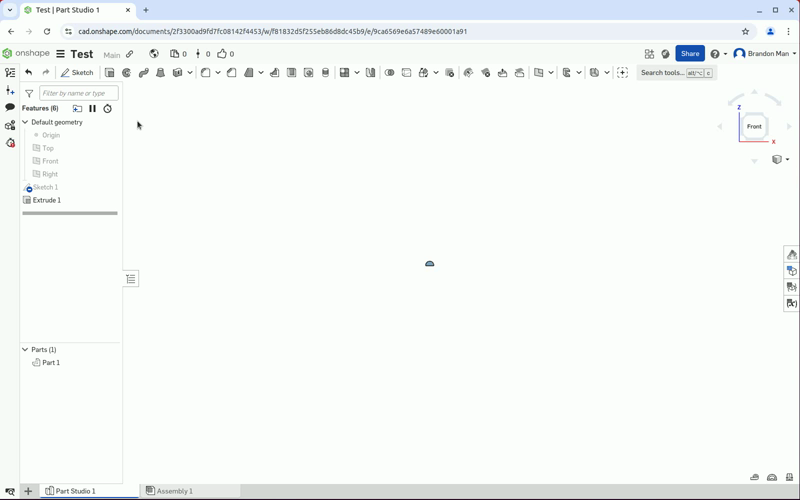
mouse_move(73, 189)
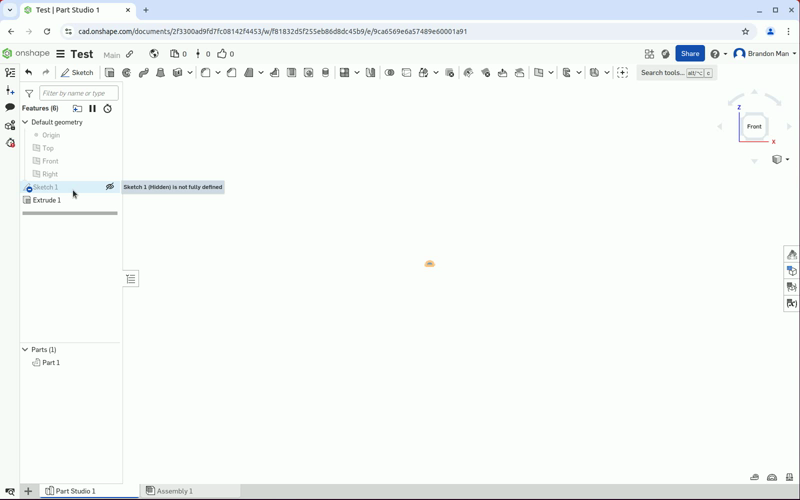
click(73, 189)
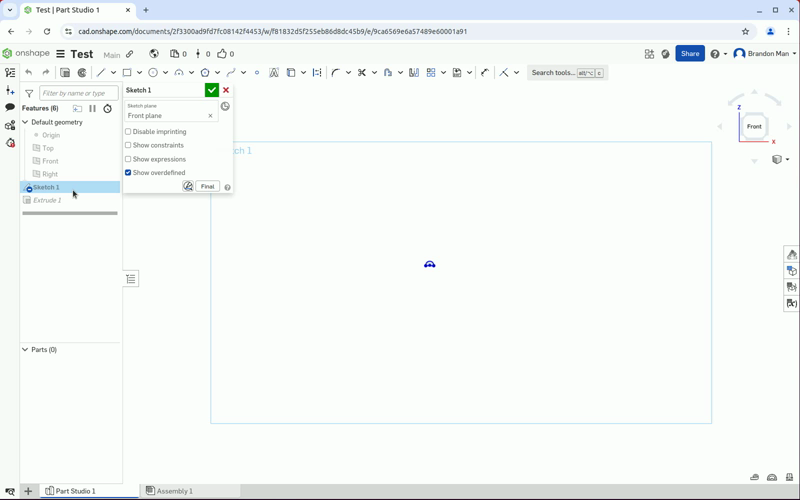
mouse_move(229, 92)
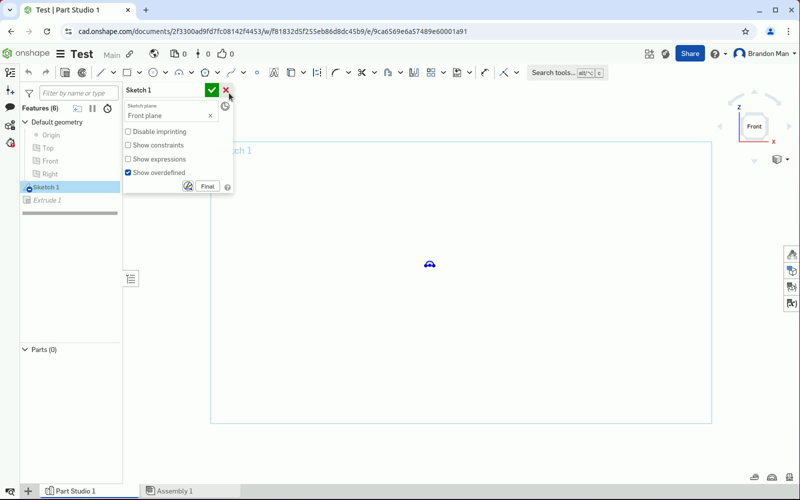
click(229, 92)
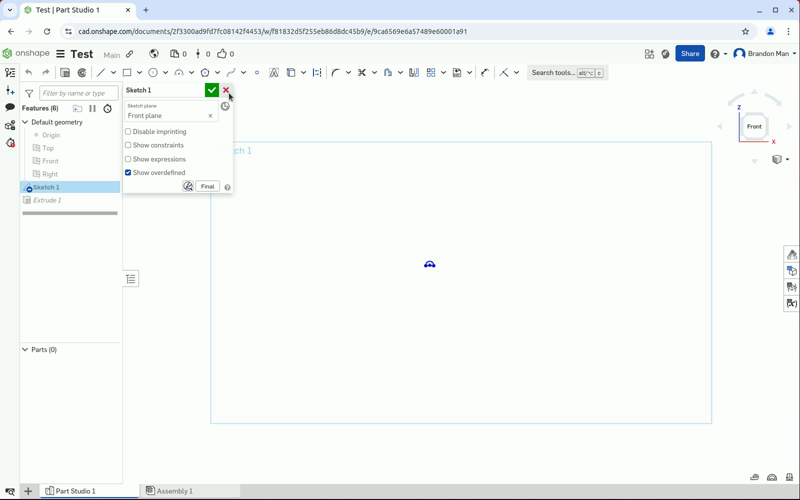
key(shift+s)
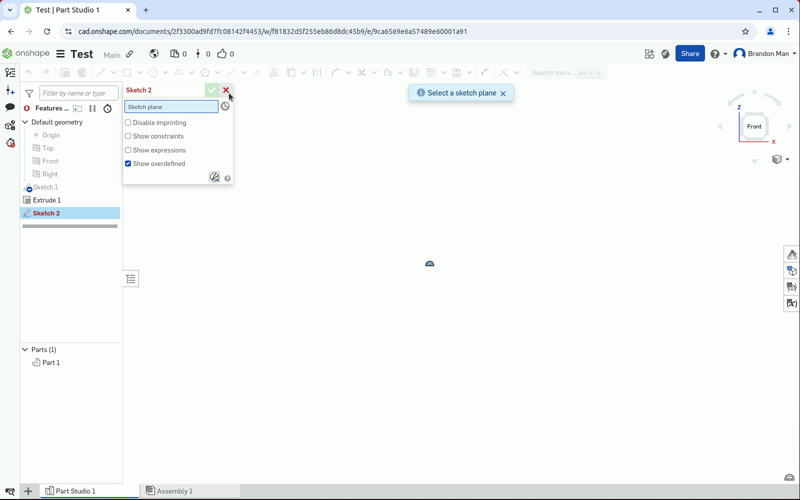
mouse_move(73, 163)
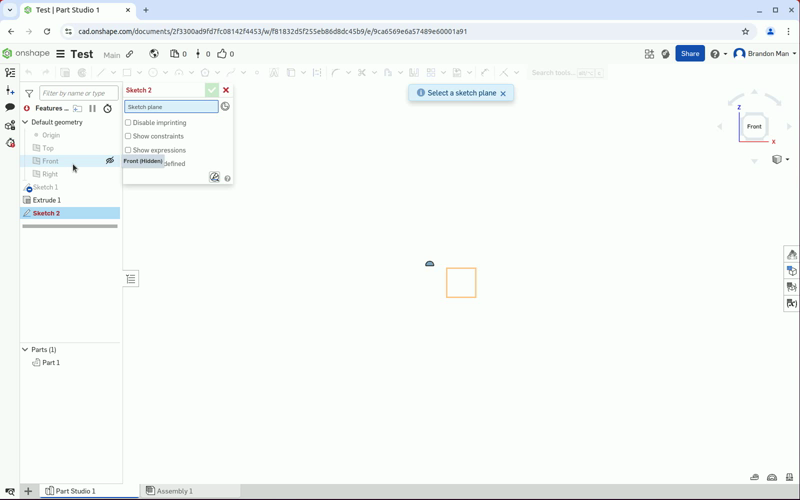
click(73, 163)
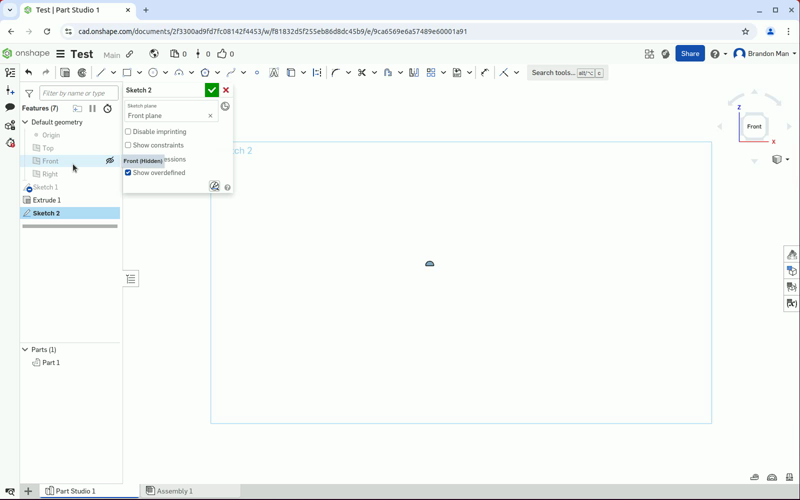
mouse_move(73, 352)
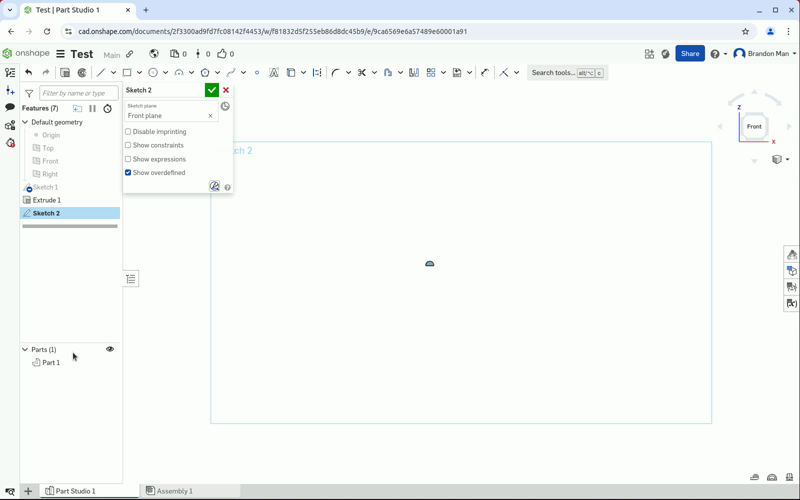
key(y)
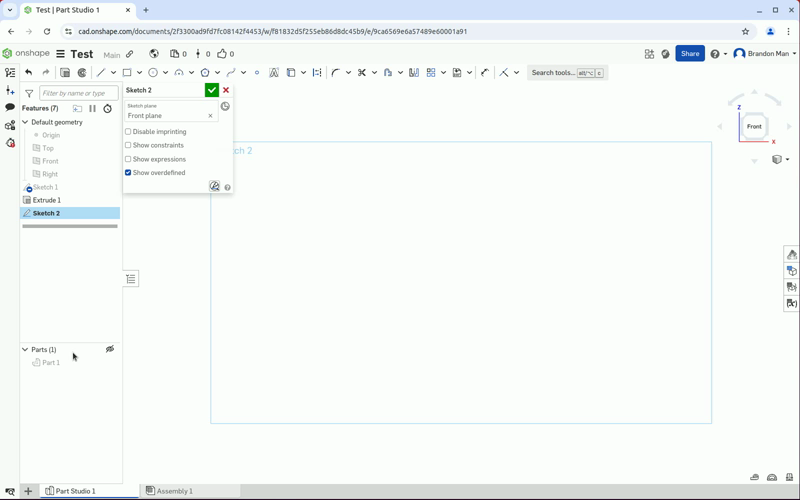
key(l)
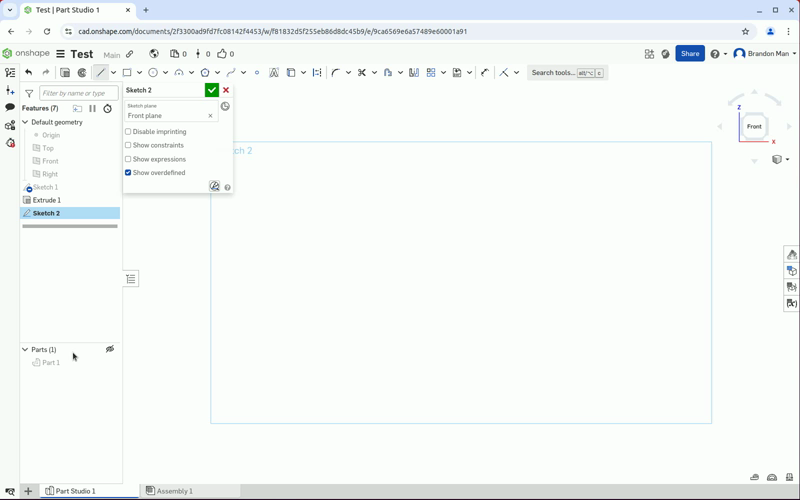
key_down(shift)
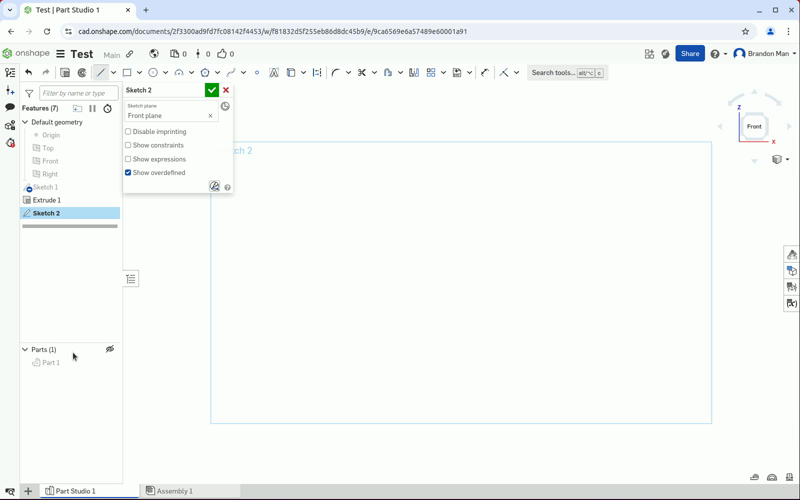
mouse_move(348, 265)
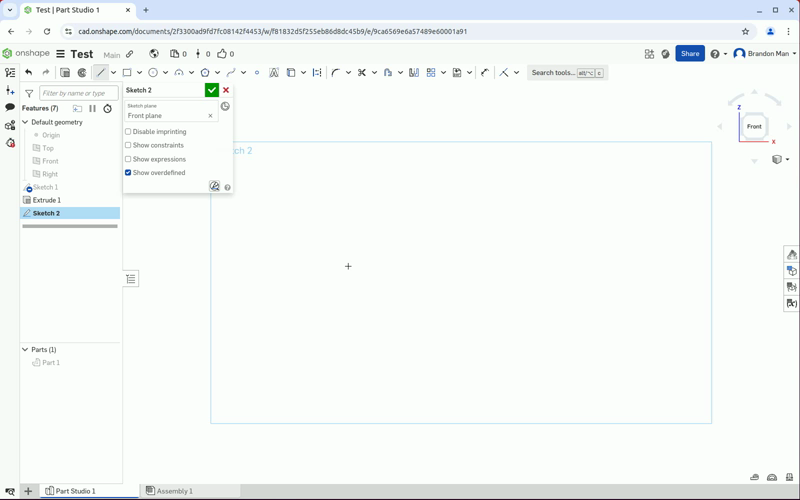
click(348, 265)
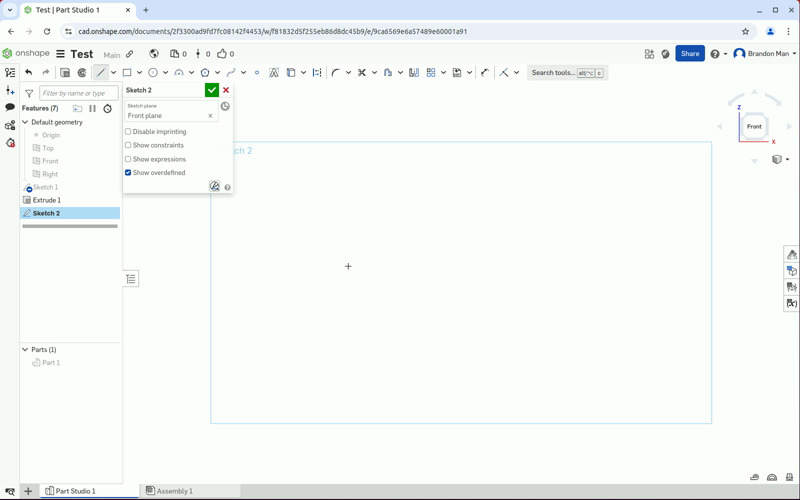
key_up(shift)
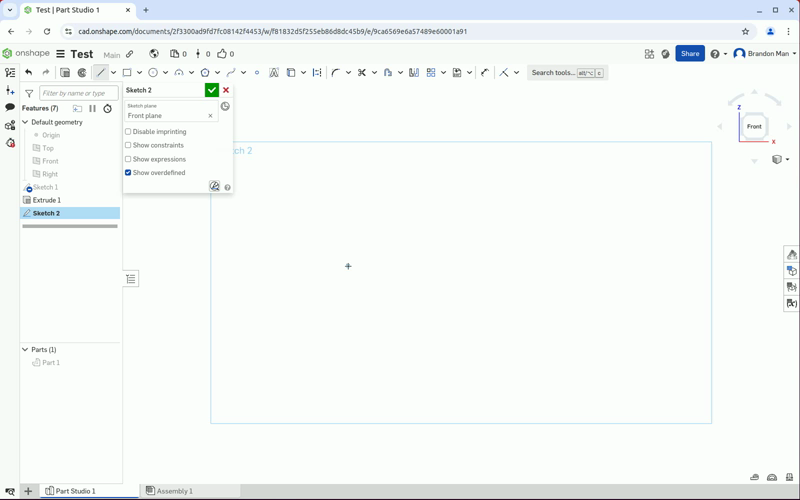
key_down(shift)
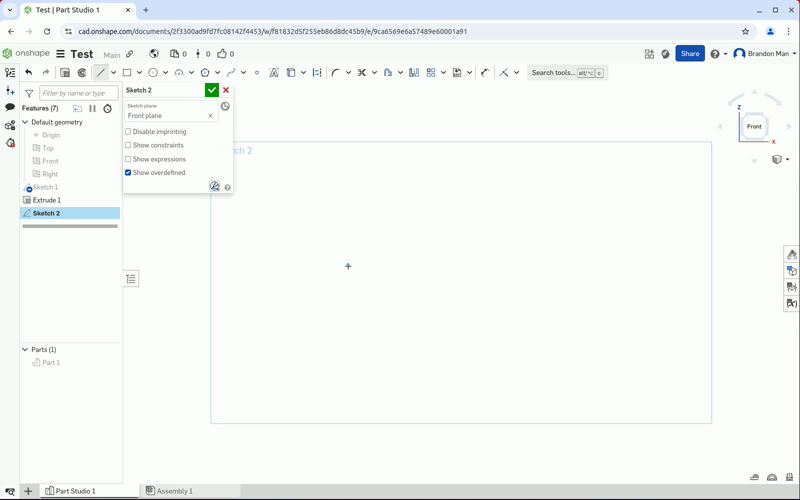
mouse_move(378, 265)
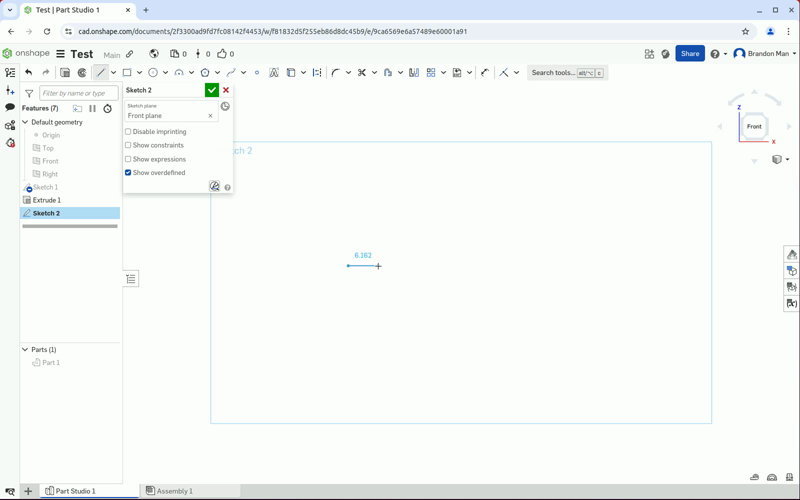
mouse_move(356, 265)
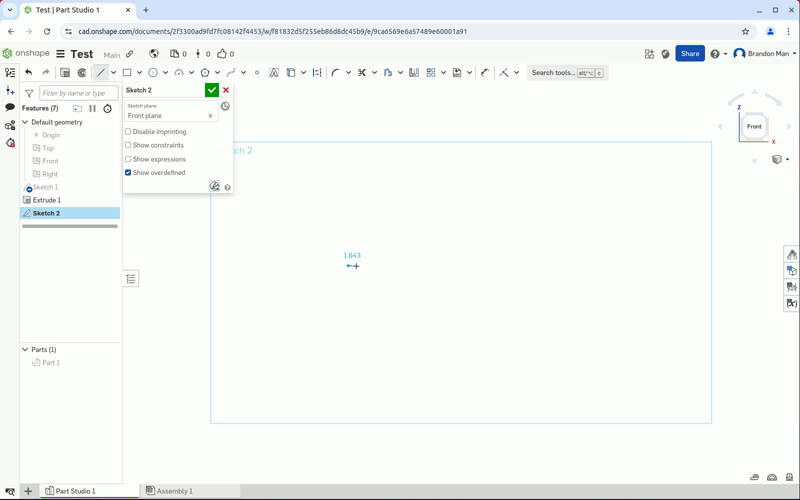
click(356, 265)
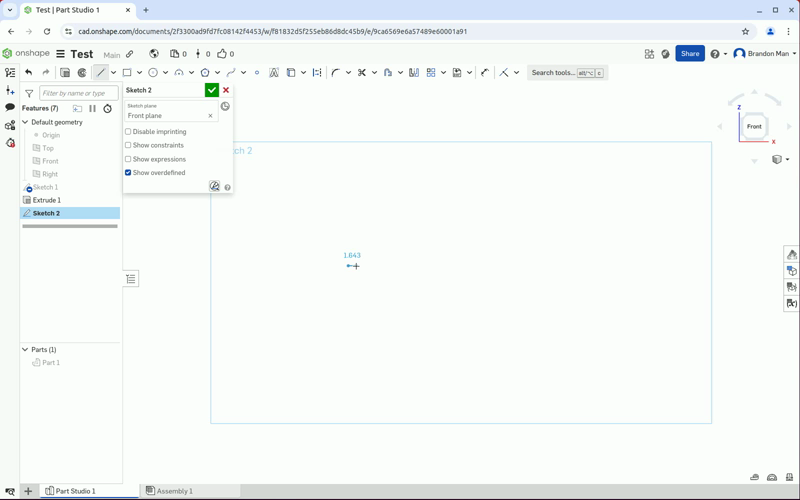
key_up(shift)
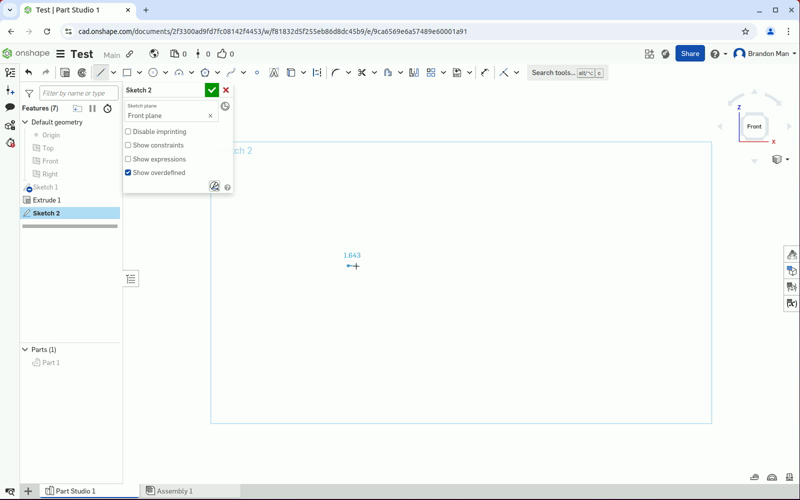
key(esc)
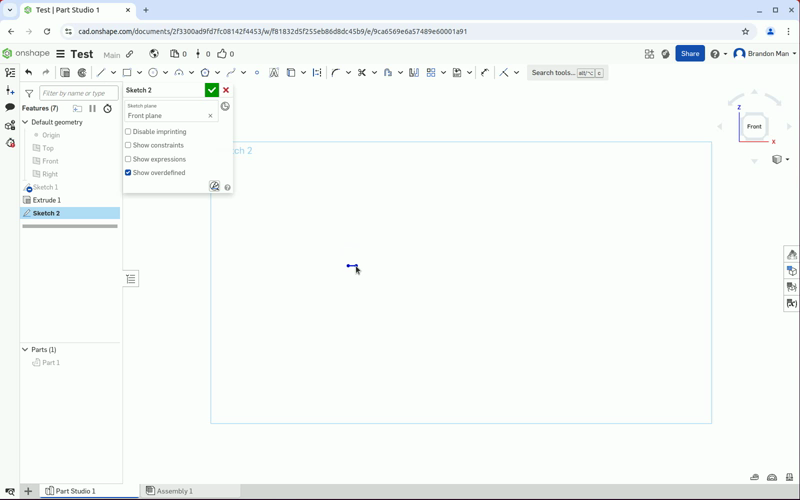
key(a)
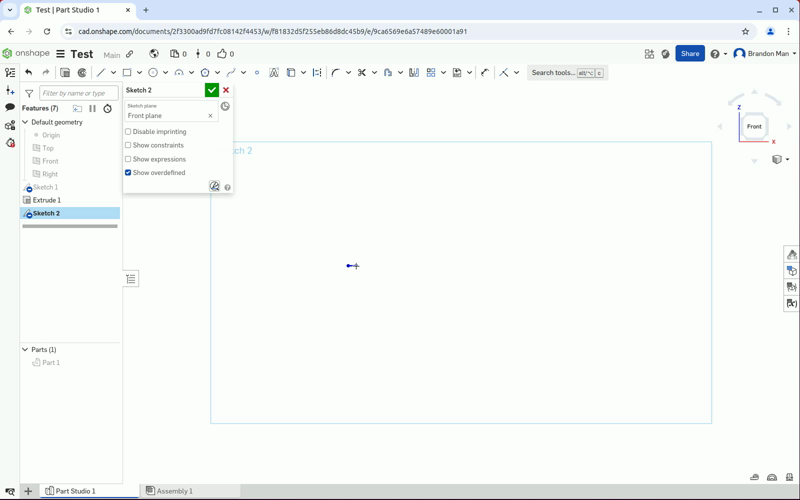
mouse_move(356, 265)
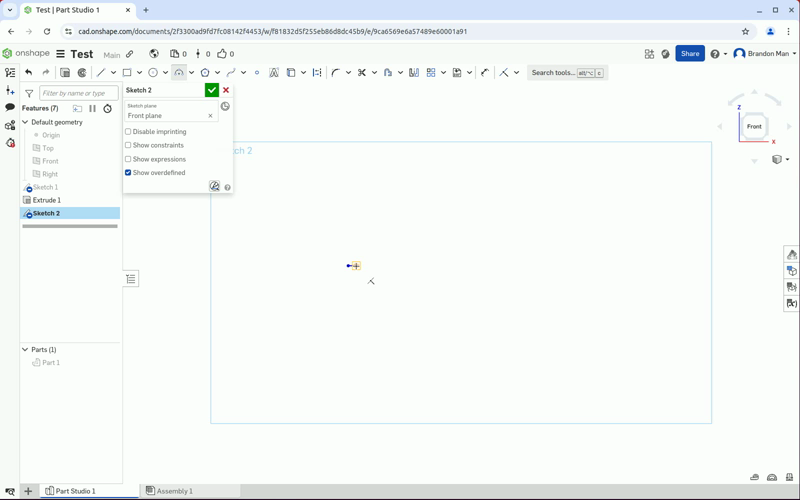
click(356, 265)
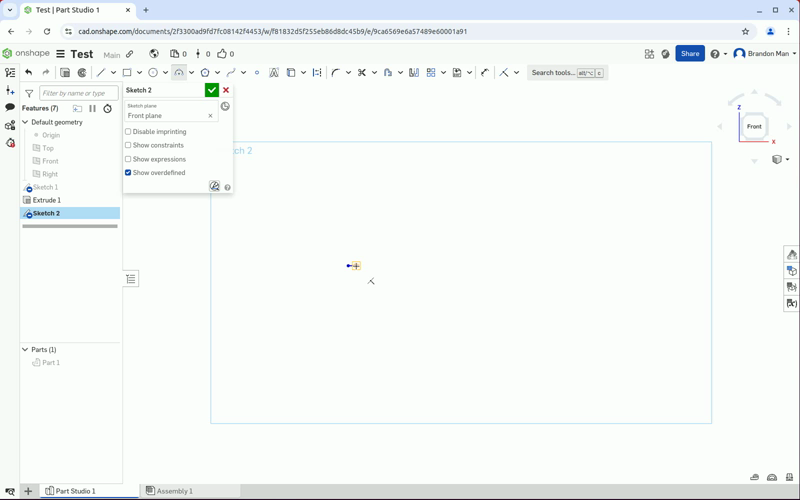
mouse_move(348, 265)
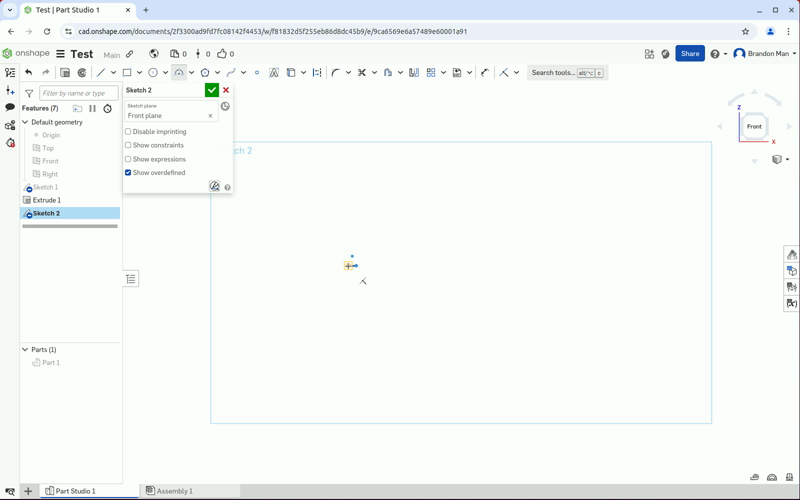
click(348, 265)
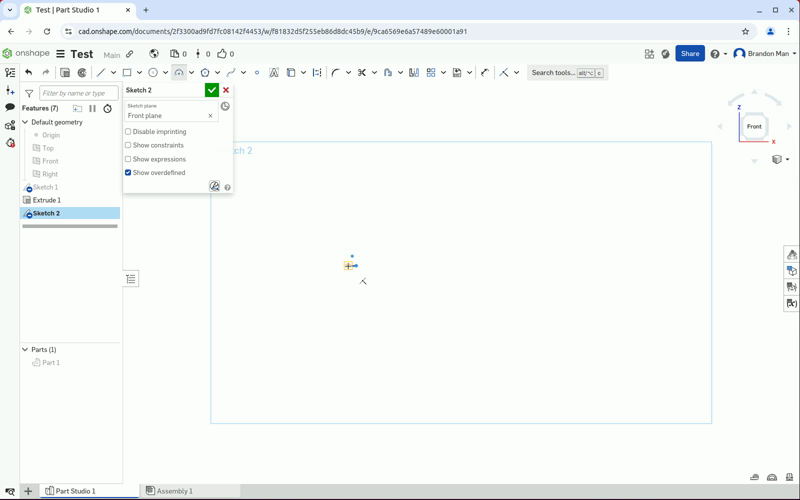
key_down(shift)
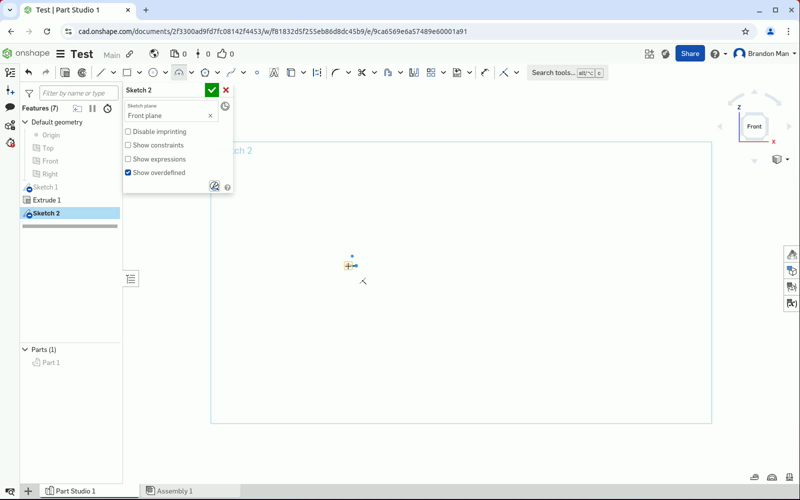
mouse_move(352, 261)
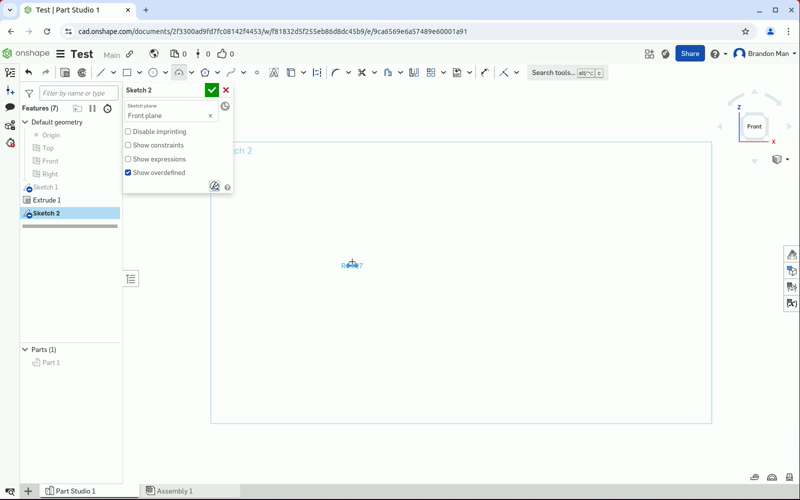
click(352, 261)
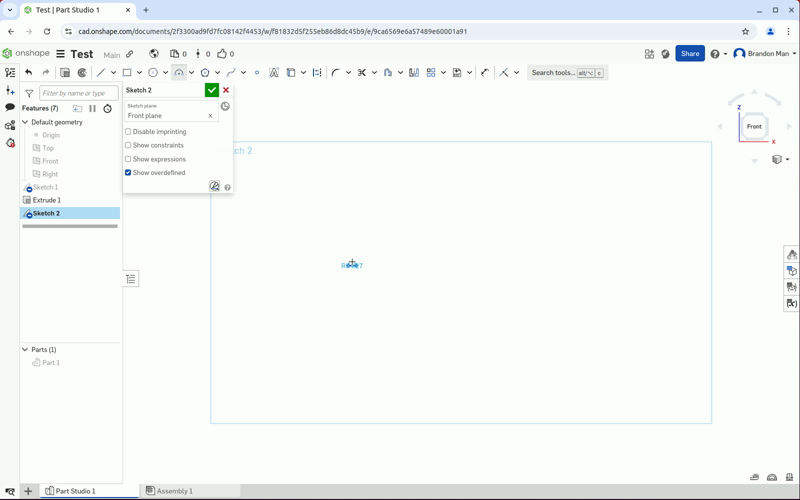
key_up(shift)
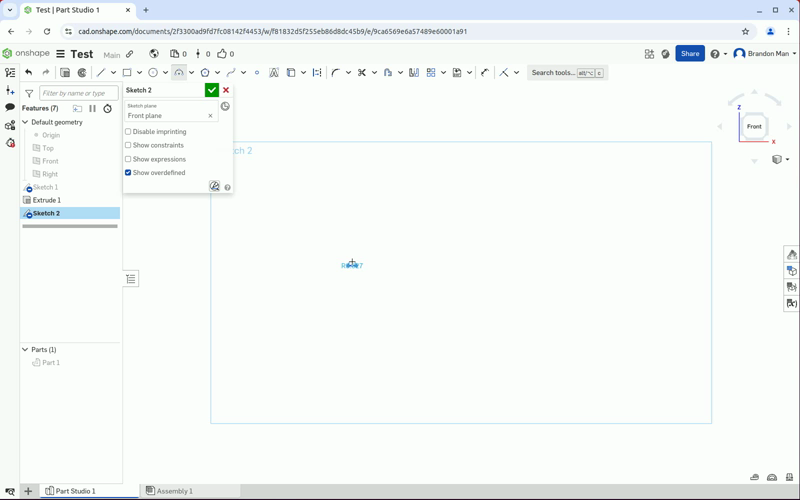
key(esc)
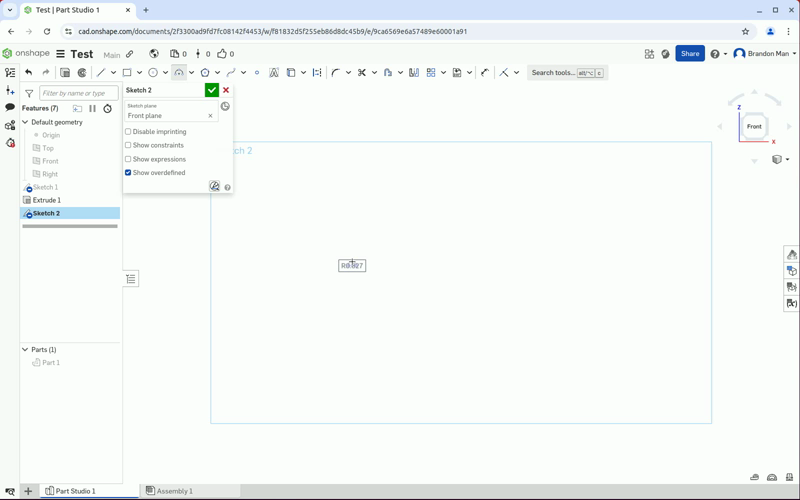
mouse_move(354, 264)
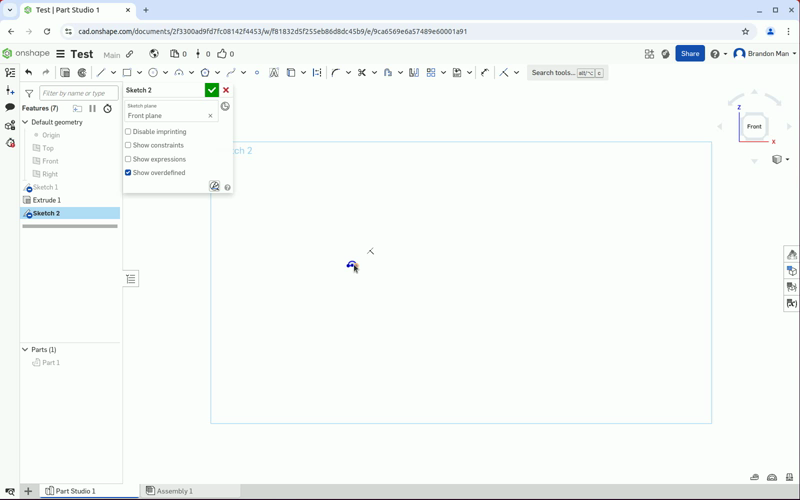
scroll(6)
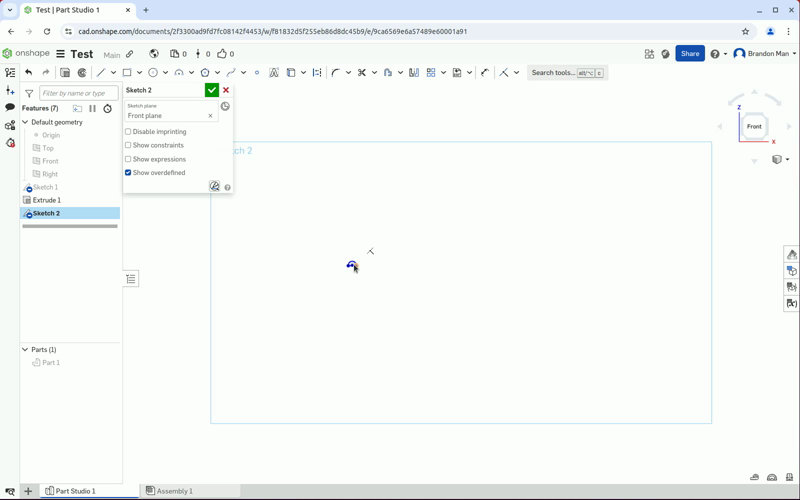
scroll(6)
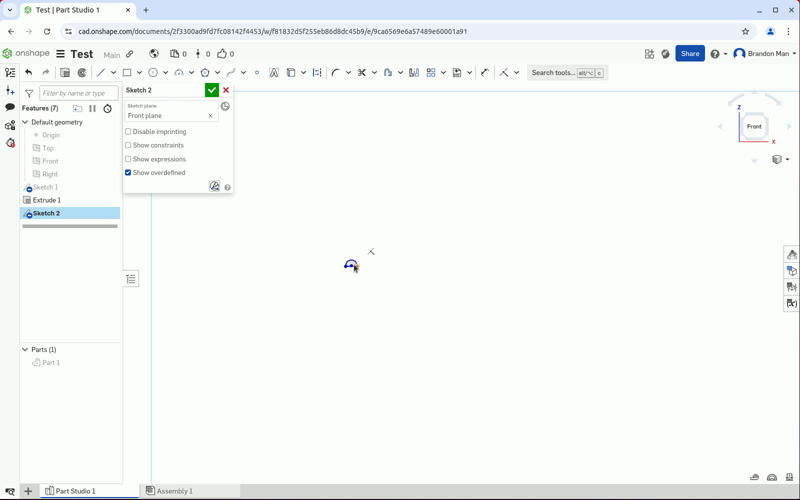
scroll(6)
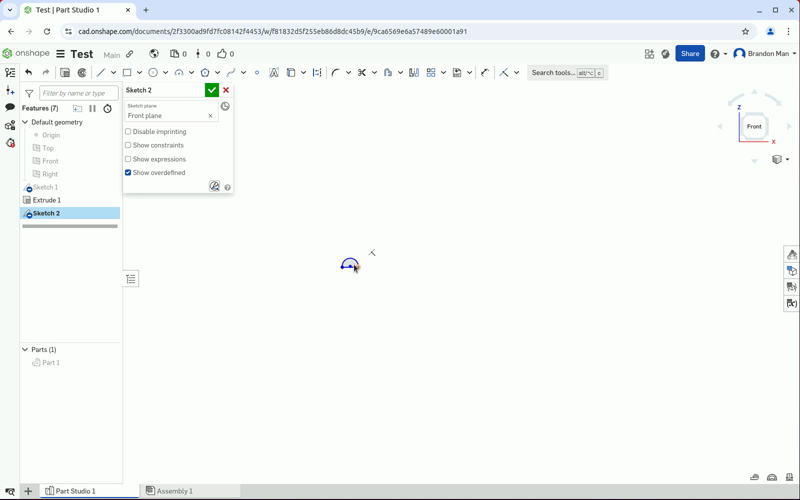
scroll(6)
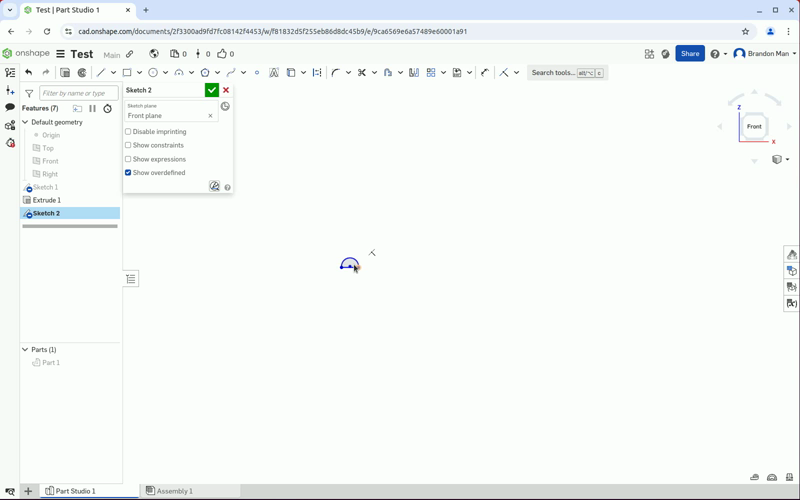
scroll(6)
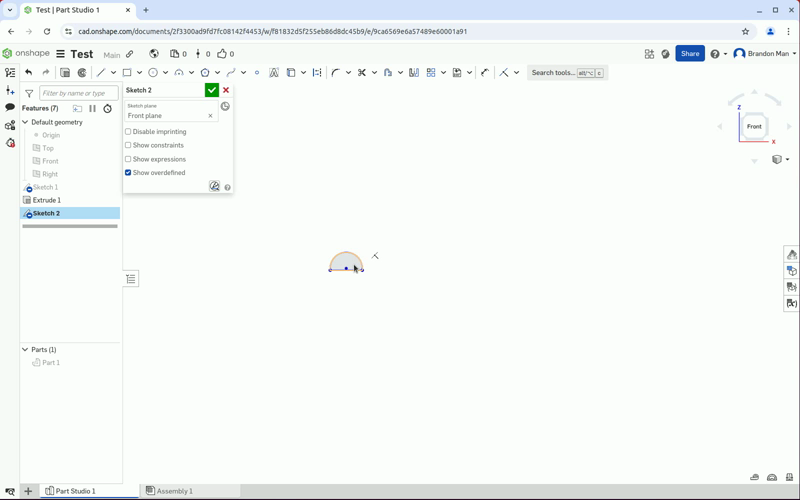
scroll(6)
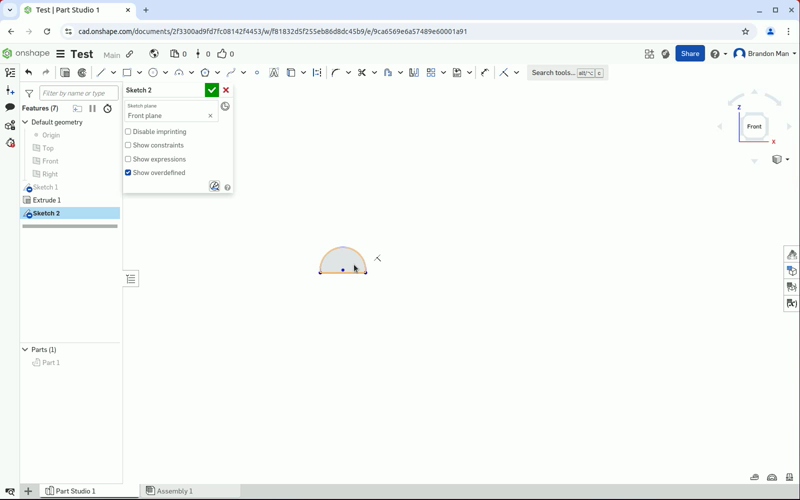
scroll(6)
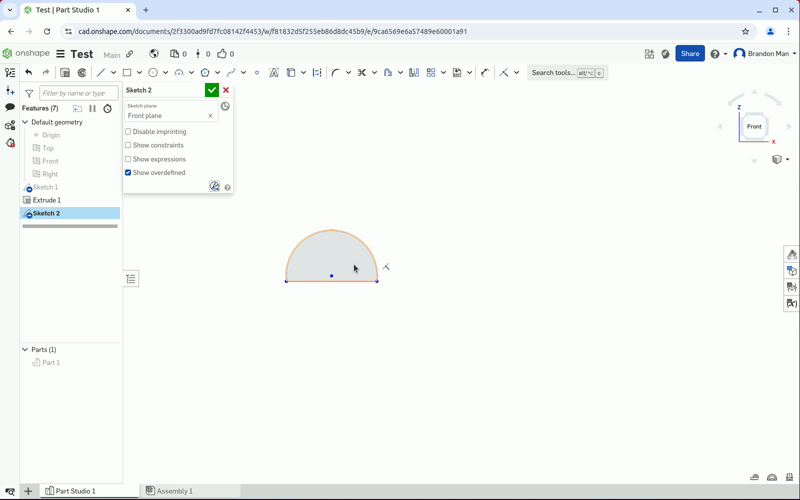
click(354, 264)
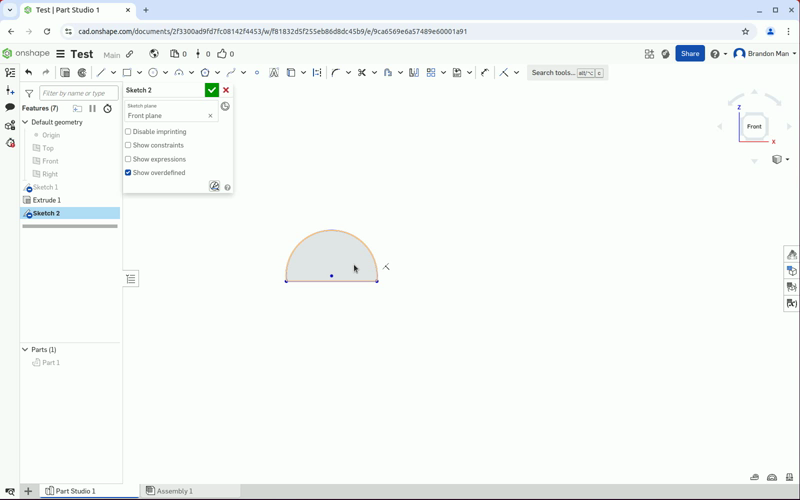
scroll(-6)
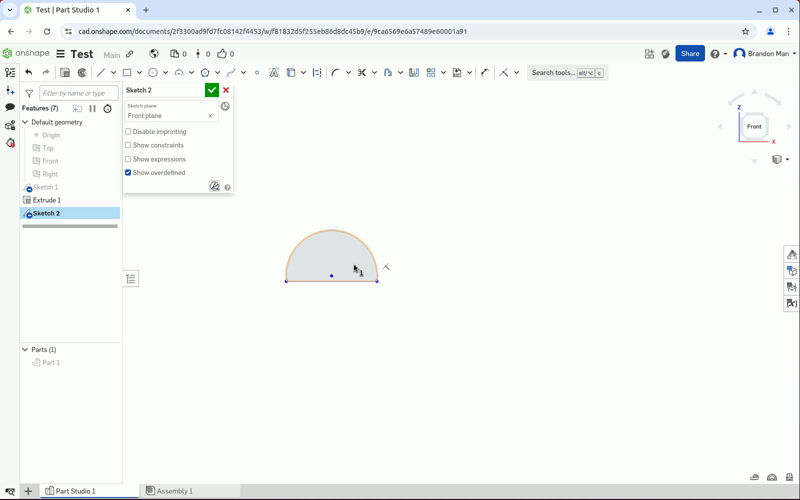
scroll(-6)
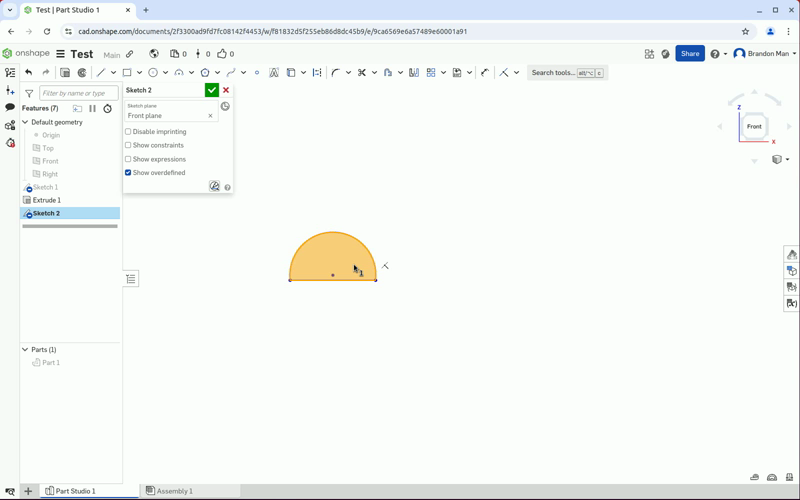
scroll(-6)
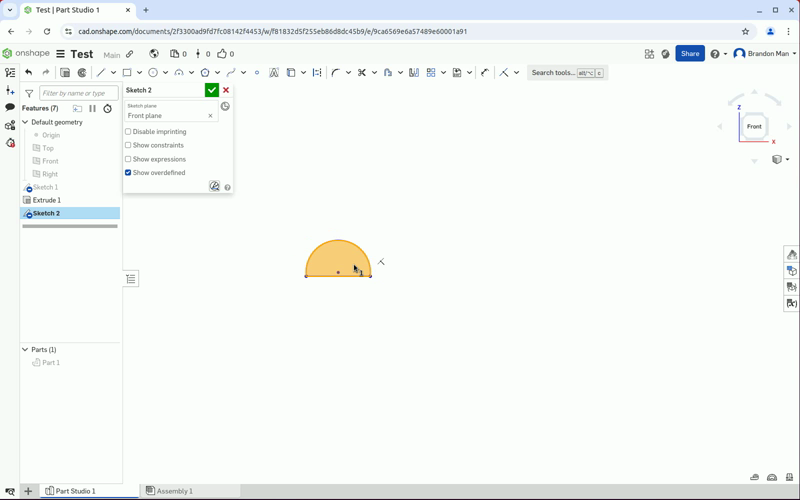
scroll(-6)
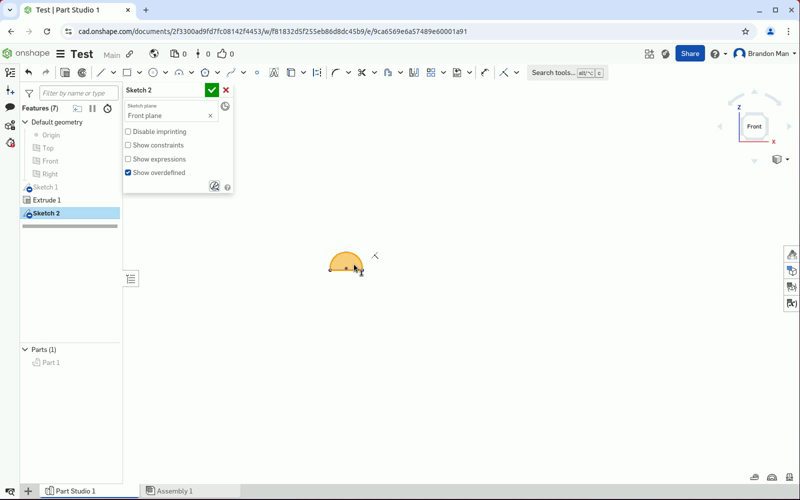
scroll(-6)
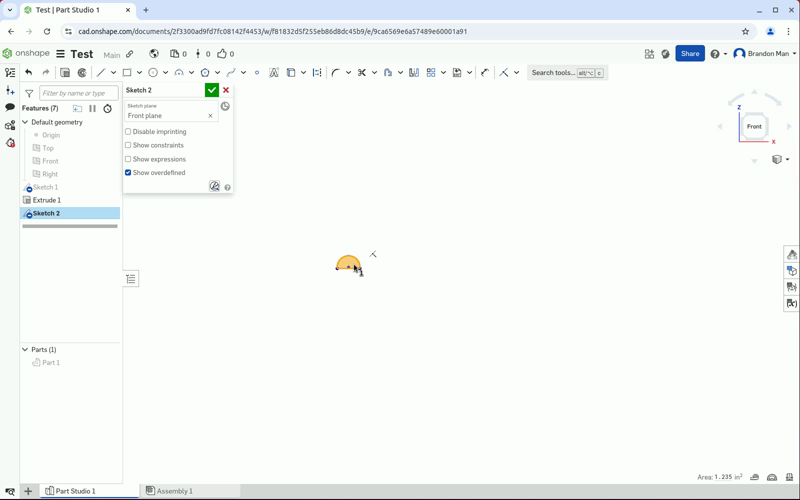
scroll(-6)
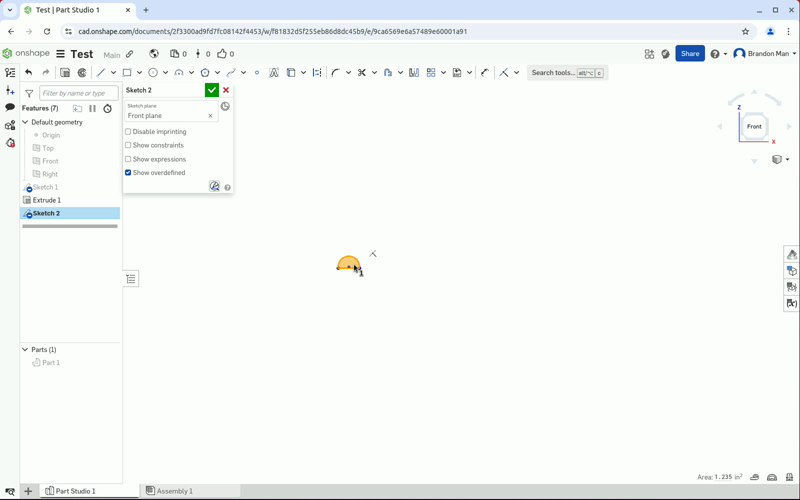
scroll(-6)
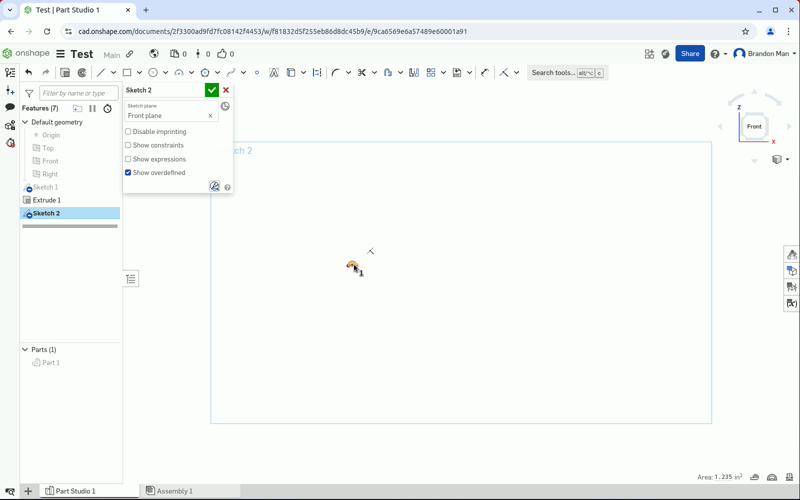
mouse_move(73, 352)
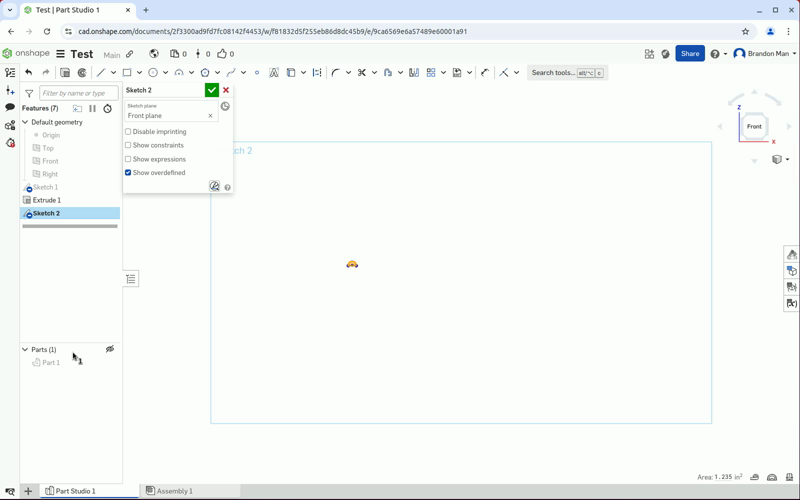
key(shift+y)
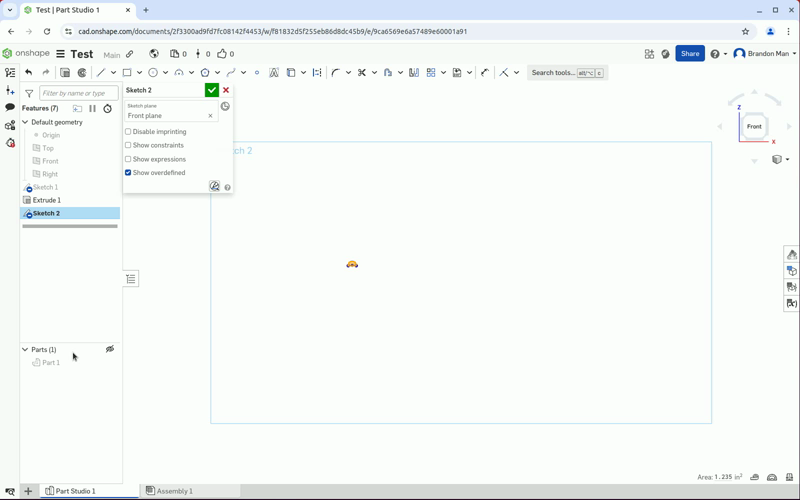
key(shift+e)
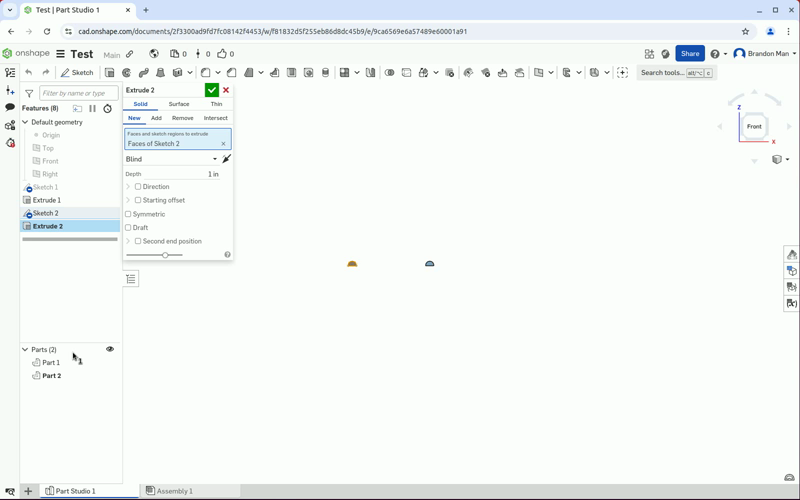
mouse_move(143, 106)
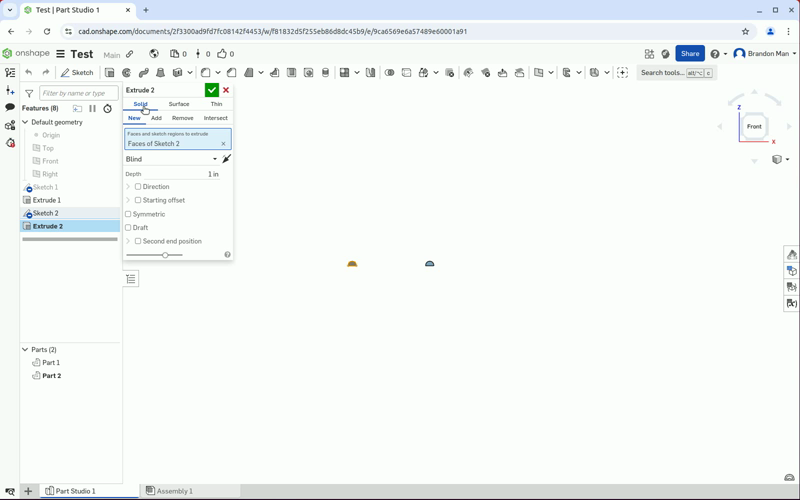
click(143, 106)
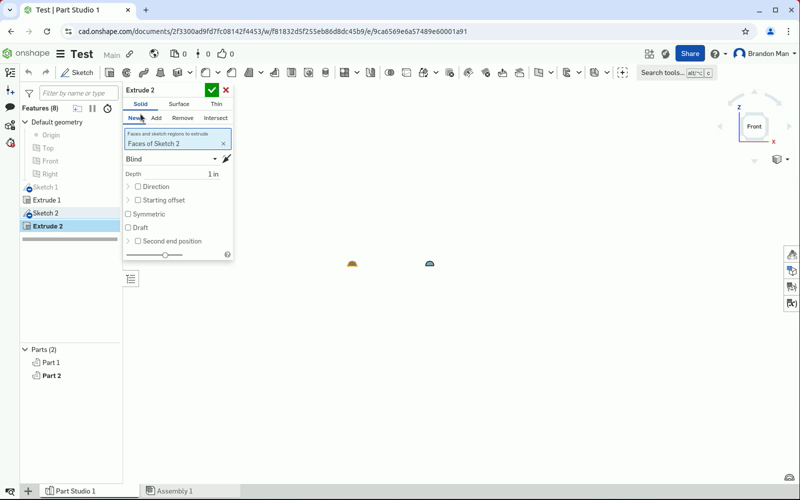
mouse_move(137, 120)
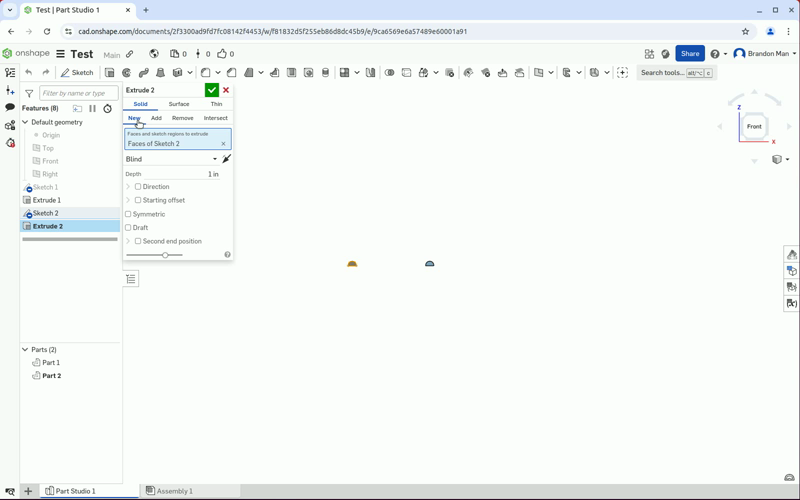
click(137, 120)
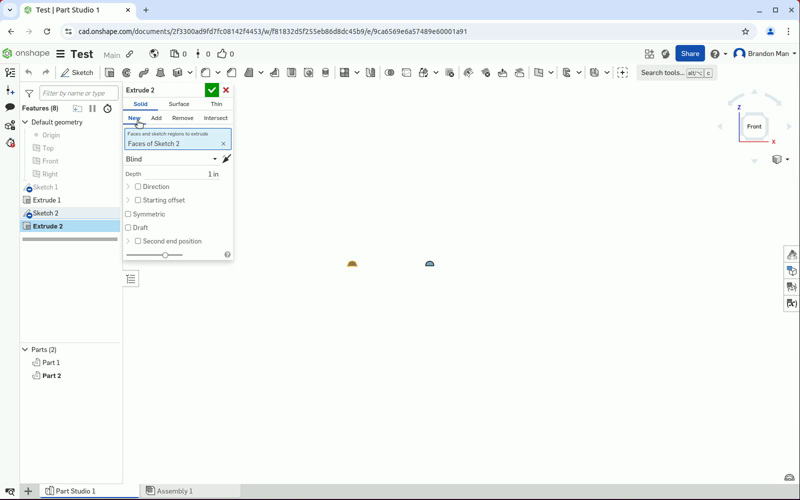
key(tab, 4)
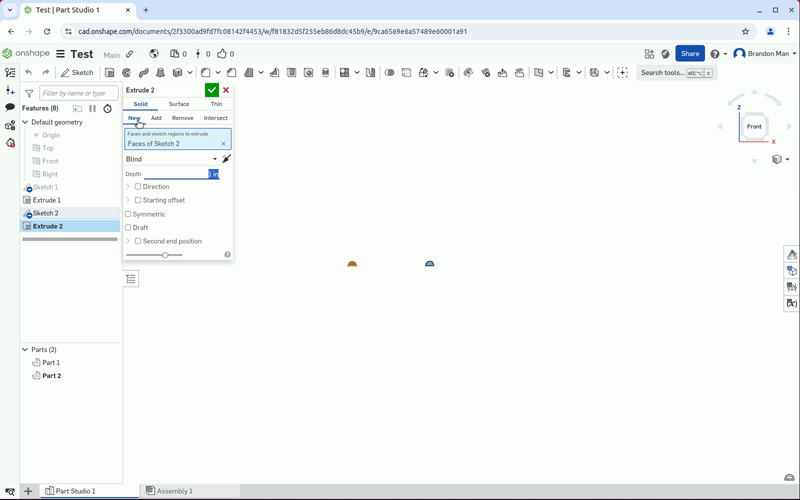
text(7.221)
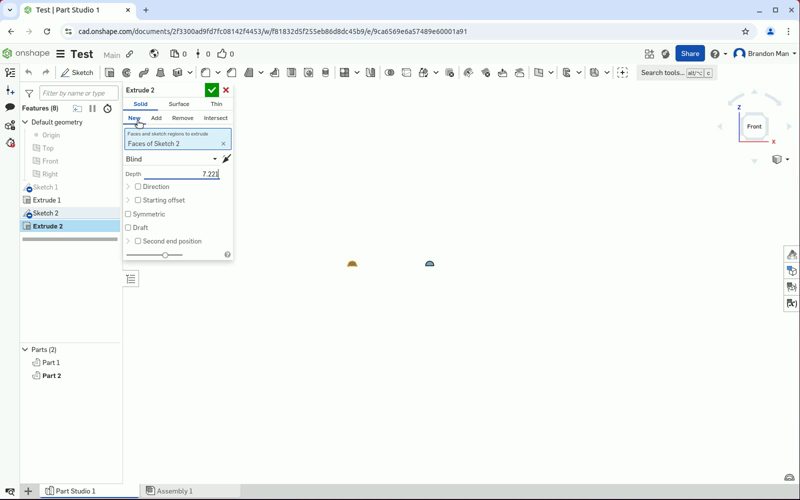
key(enter)
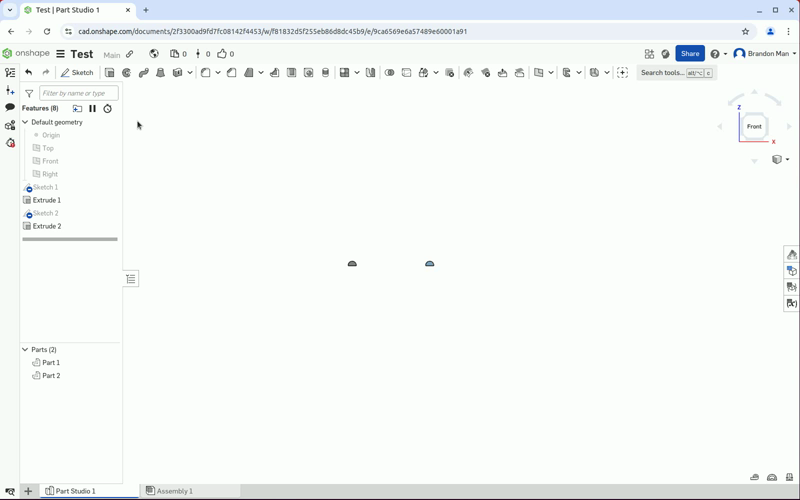
key(shift+h)
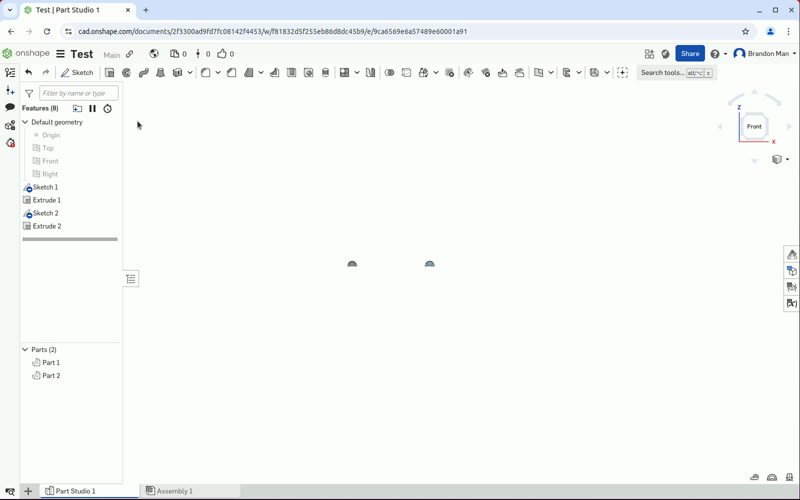
key(shift+h)
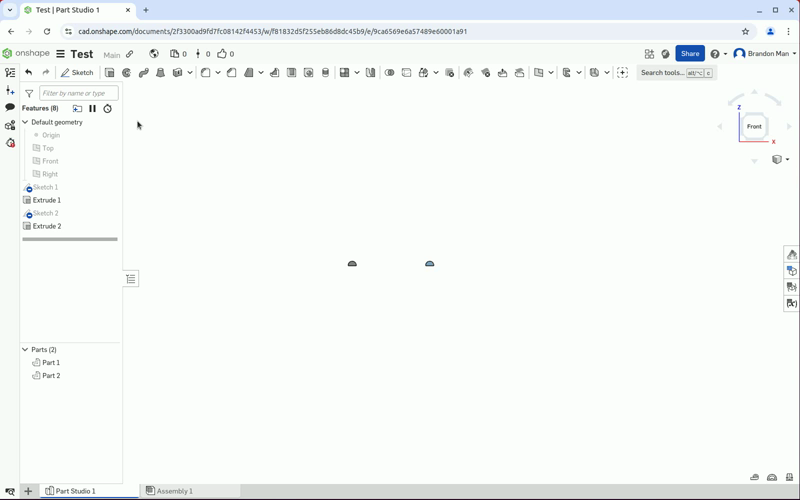
mouse_move(73, 189)
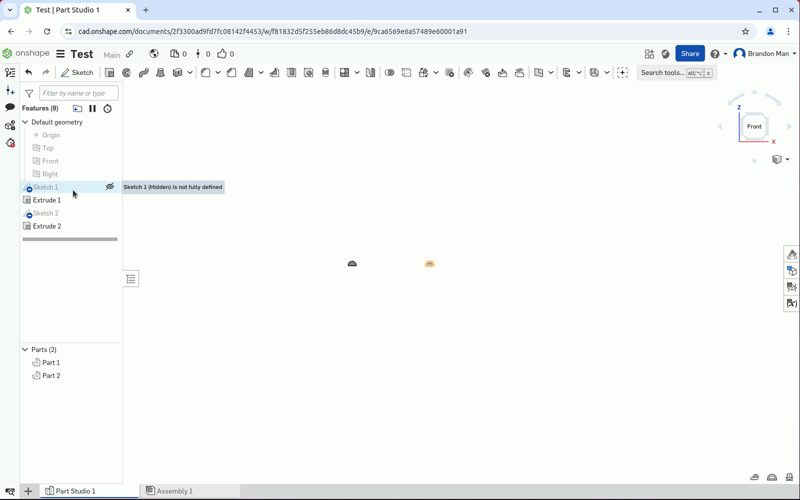
click(73, 189)
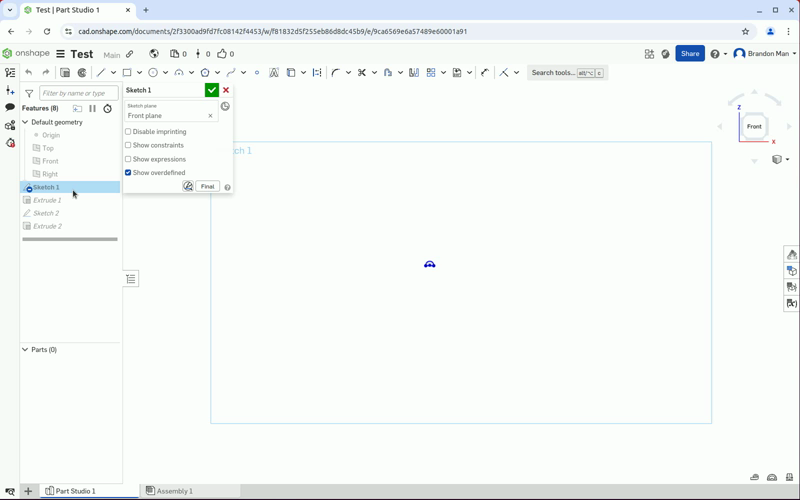
mouse_move(229, 92)
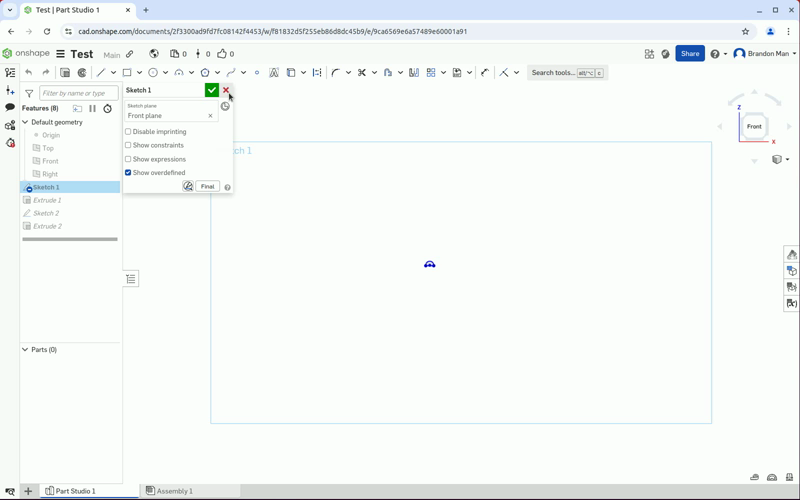
click(229, 92)
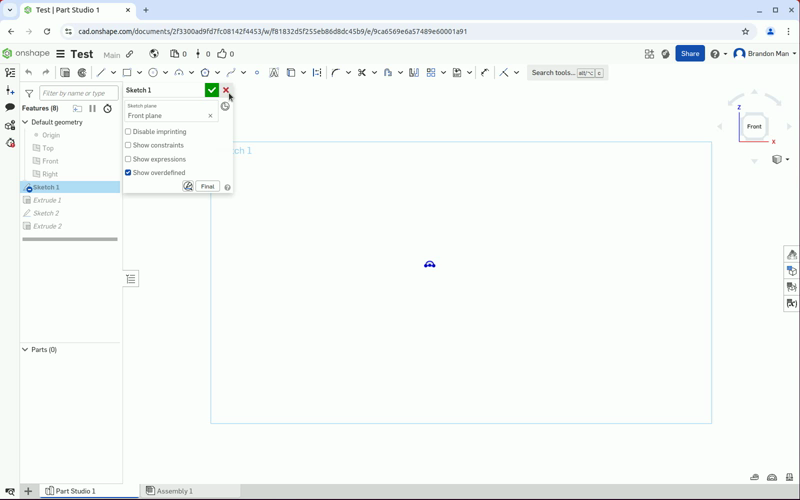
key(shift+s)
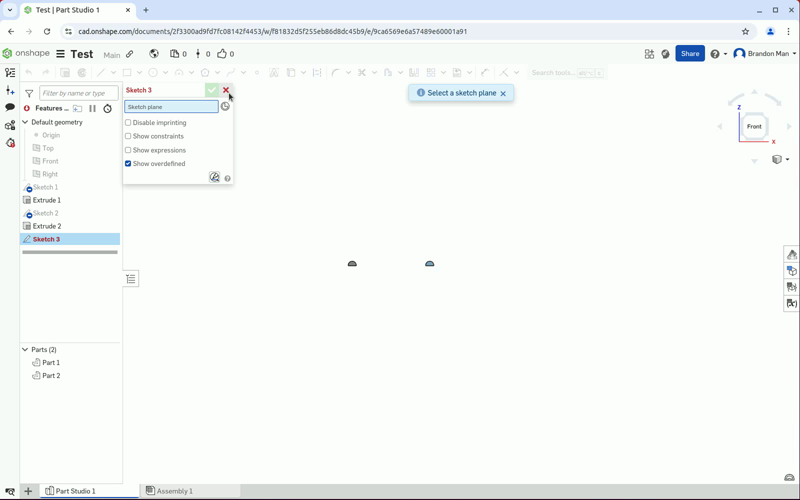
mouse_move(73, 163)
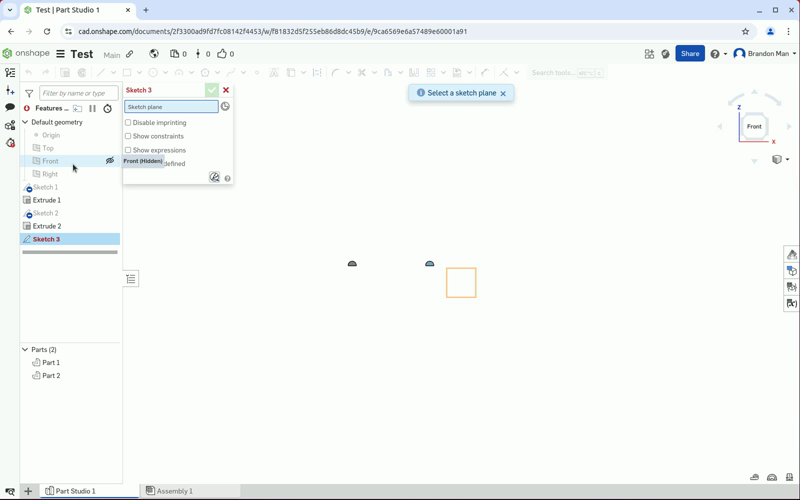
click(73, 163)
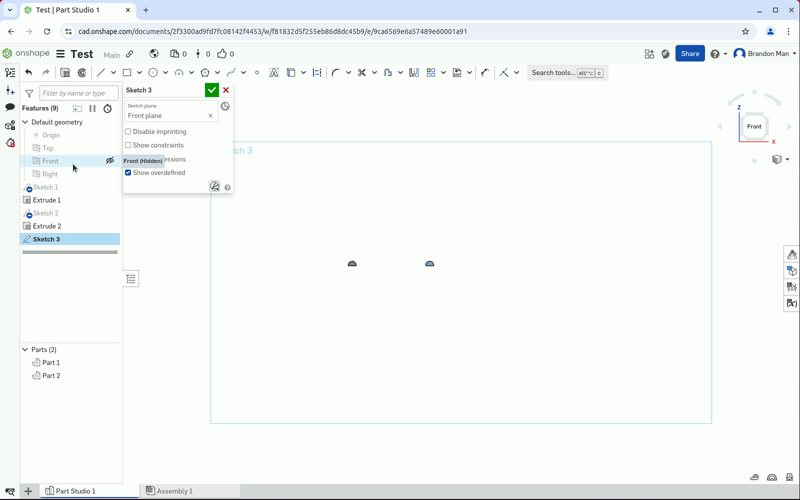
mouse_move(73, 352)
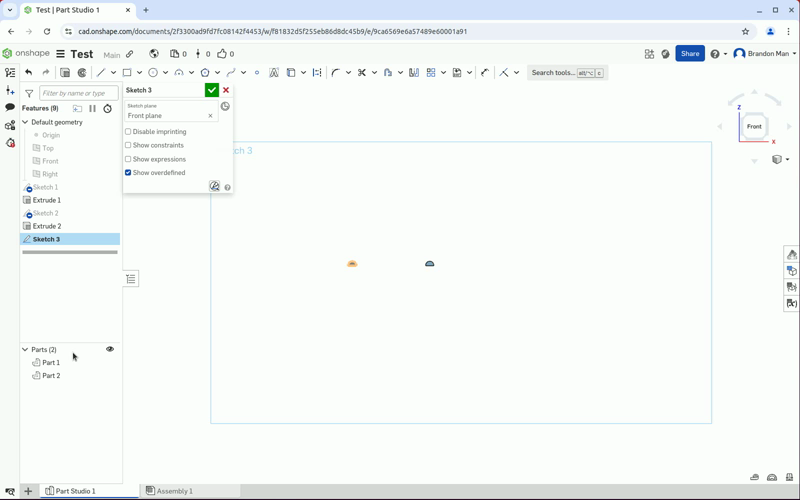
key(y)
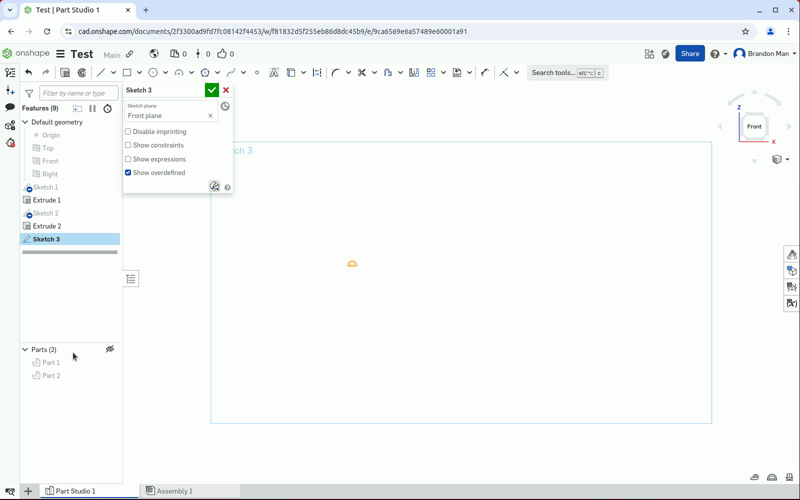
key(a)
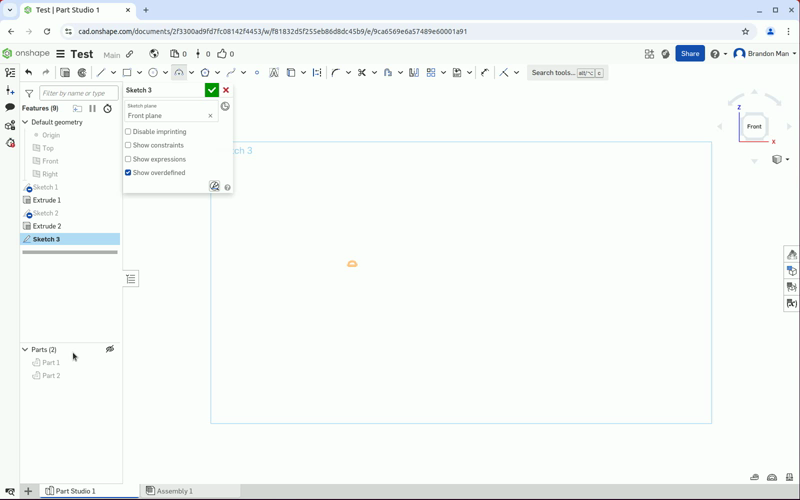
key_down(shift)
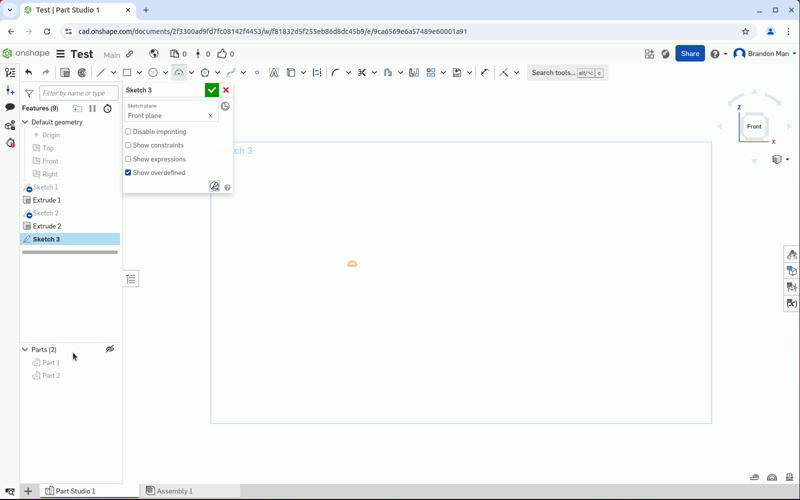
mouse_move(513, 205)
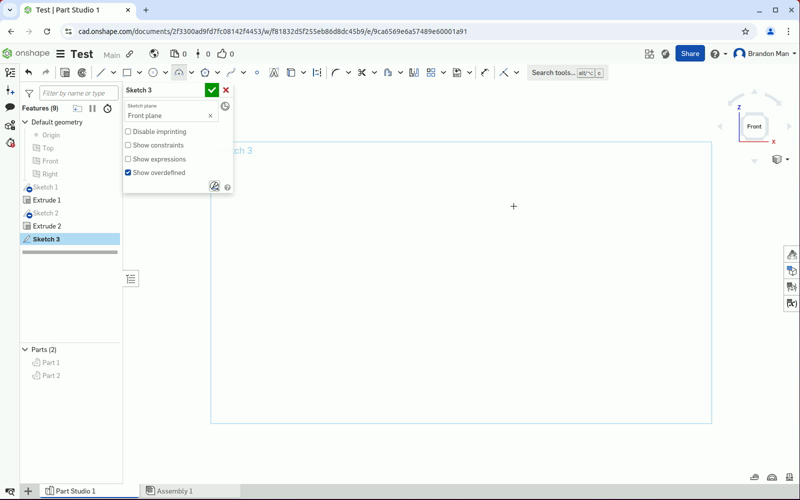
click(513, 205)
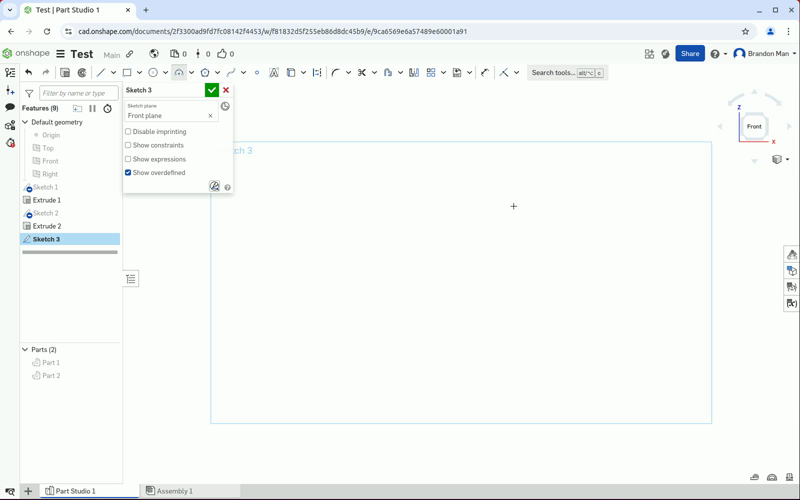
key_up(shift)
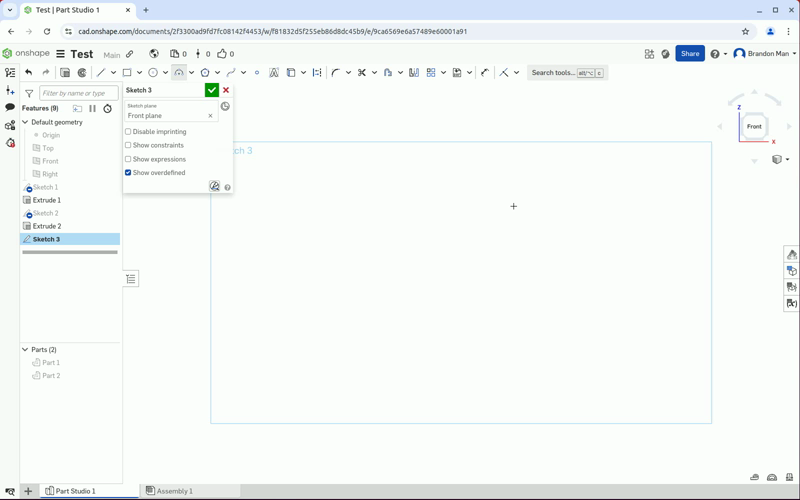
key_down(shift)
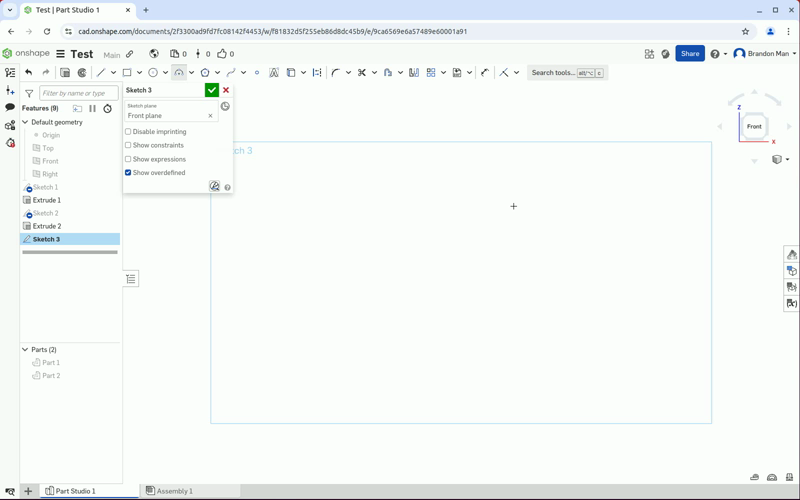
mouse_move(521, 205)
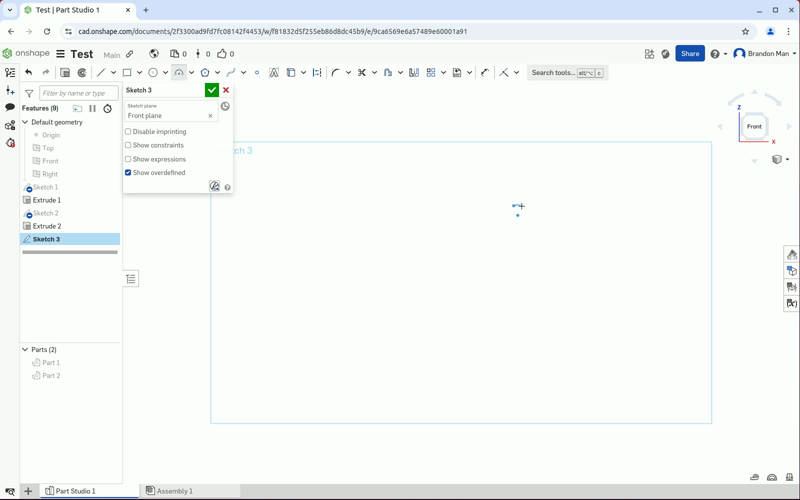
click(521, 205)
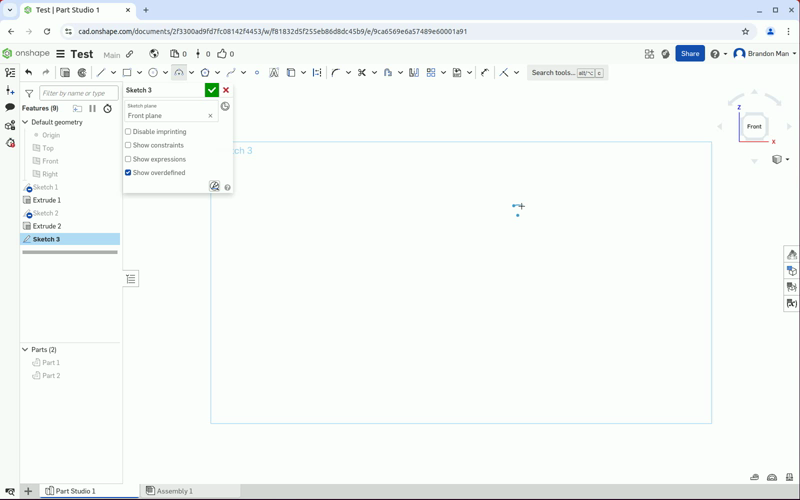
mouse_move(517, 209)
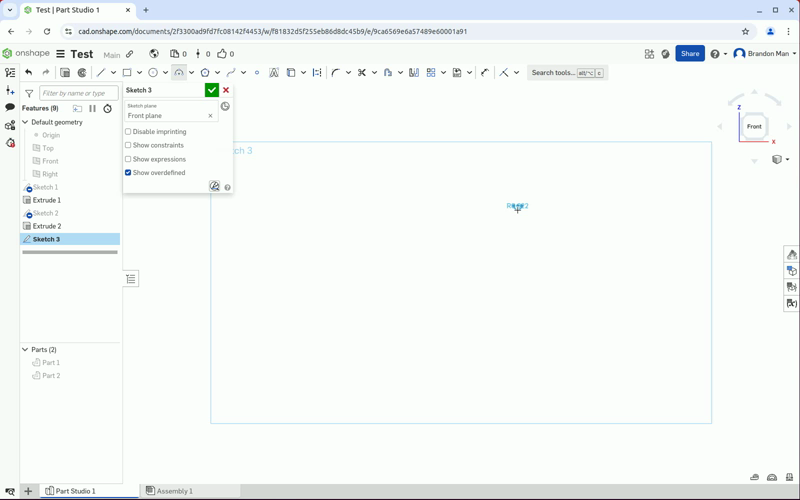
click(517, 209)
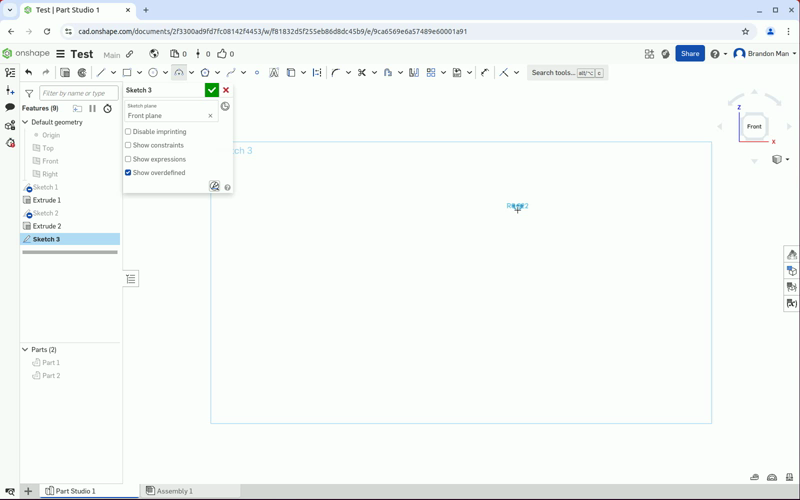
key_up(shift)
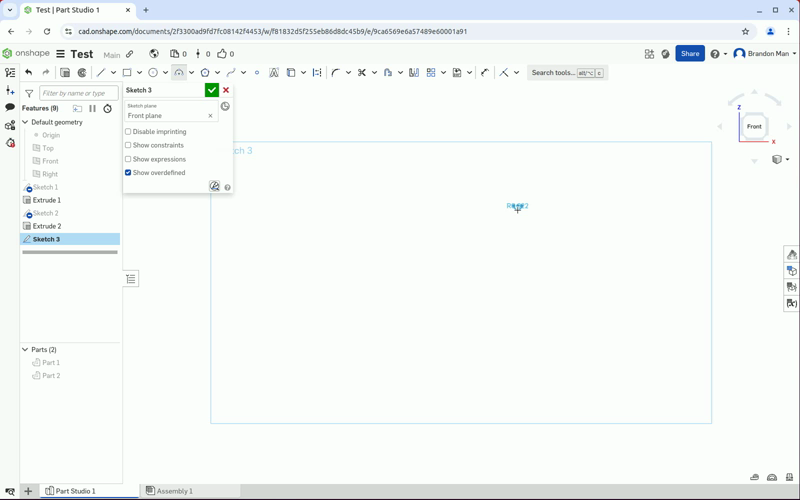
key(esc)
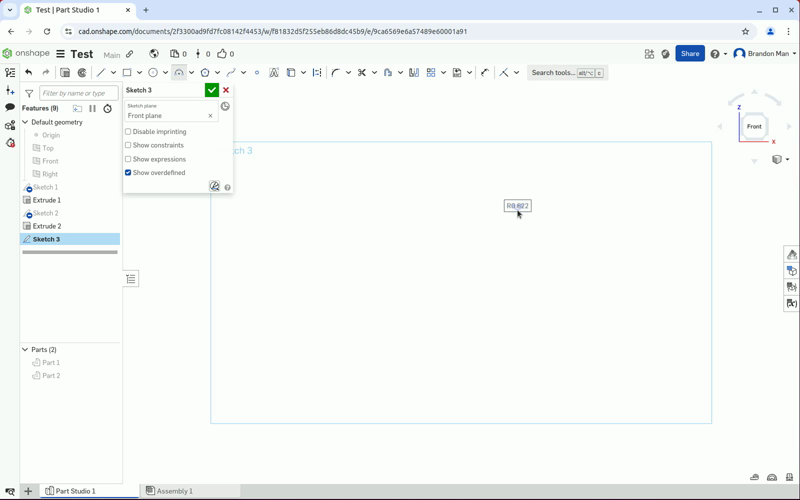
key(l)
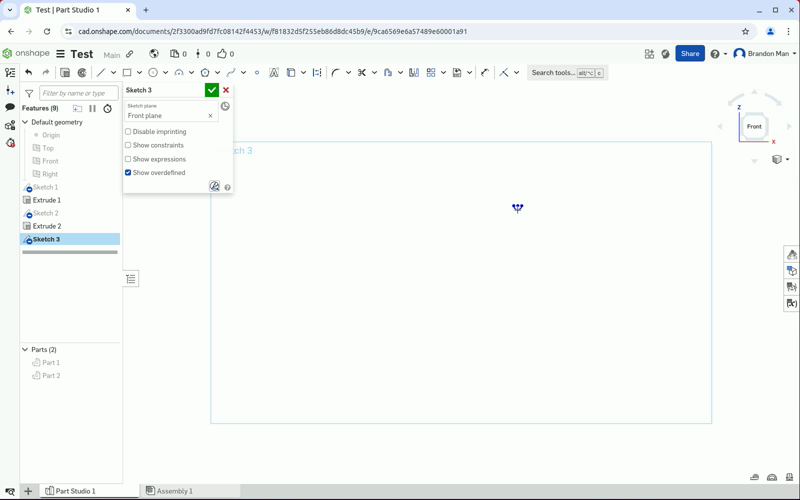
mouse_move(521, 205)
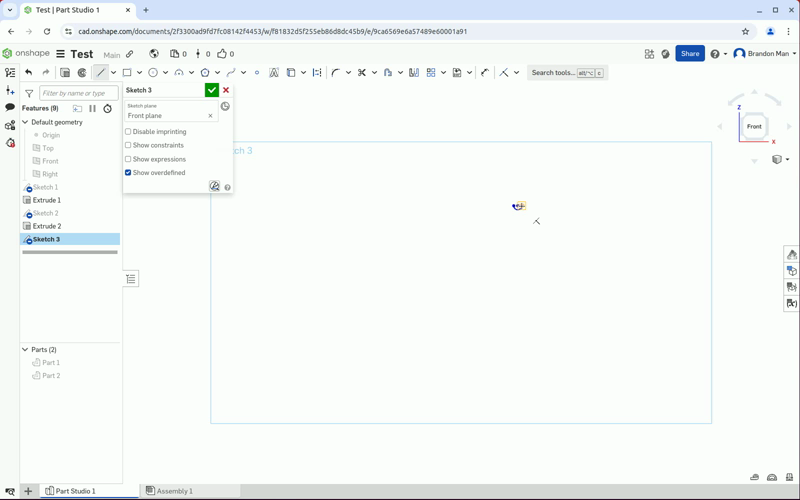
scroll(6)
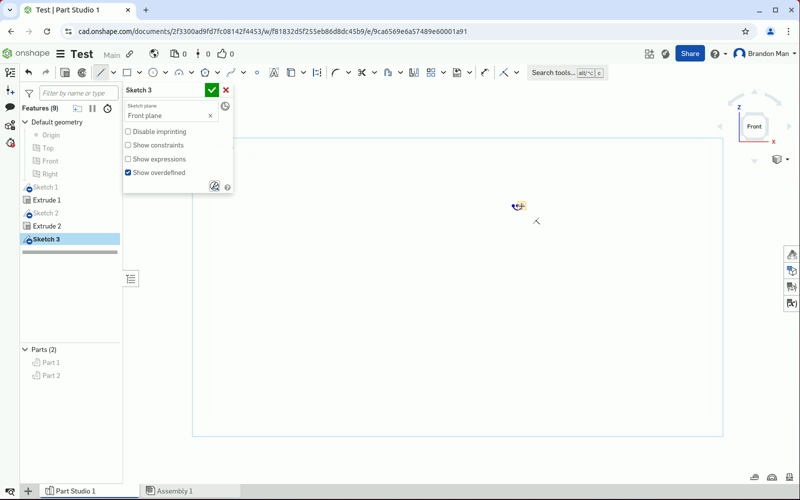
scroll(6)
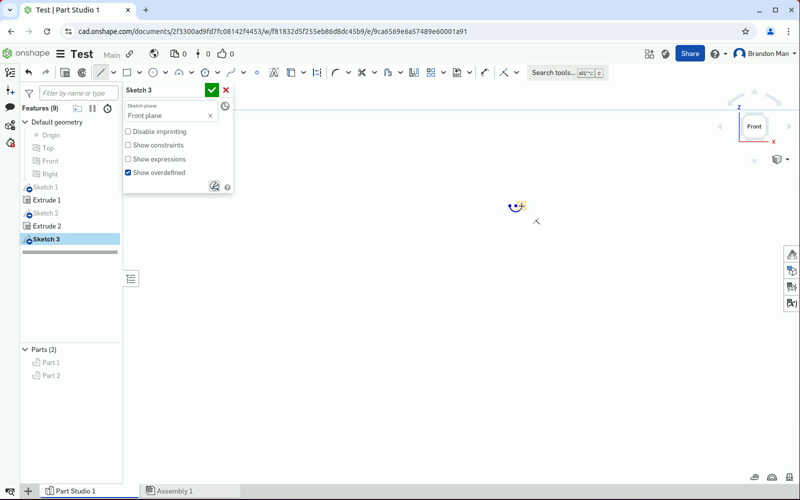
scroll(6)
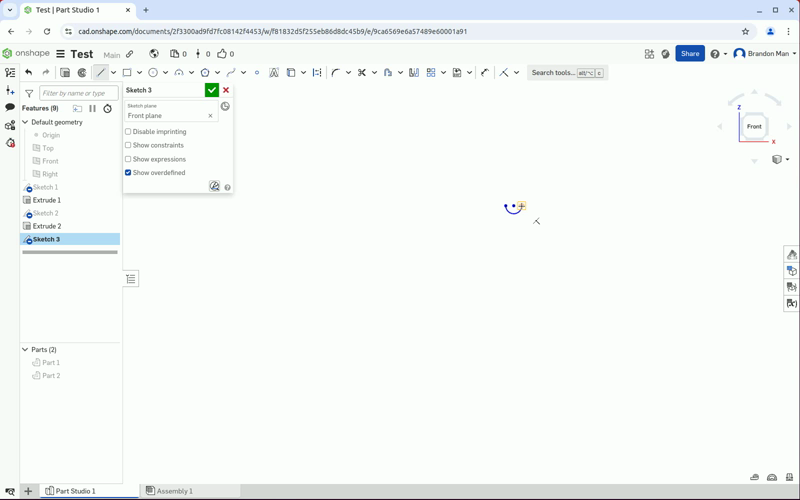
scroll(6)
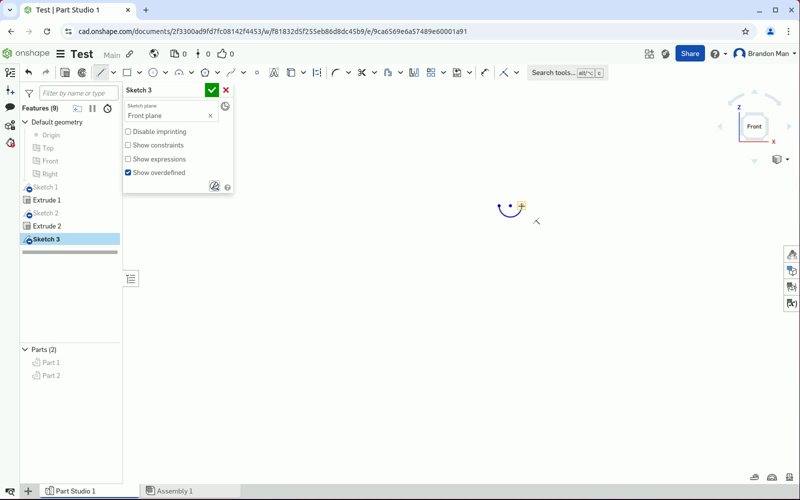
scroll(6)
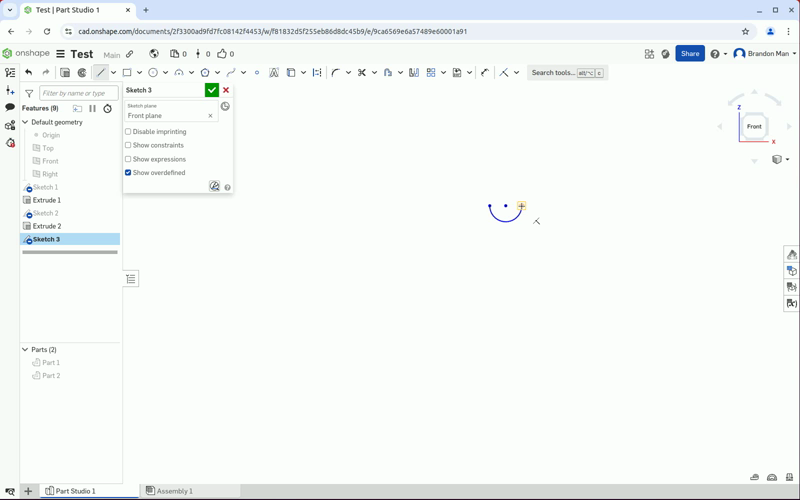
scroll(6)
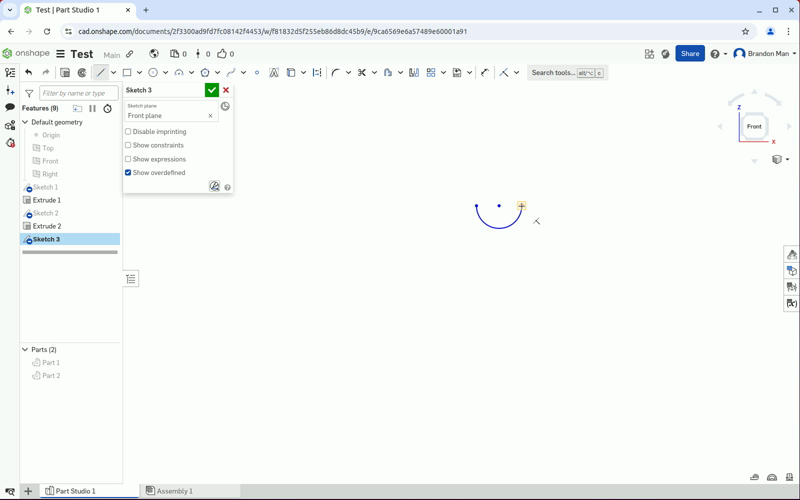
scroll(6)
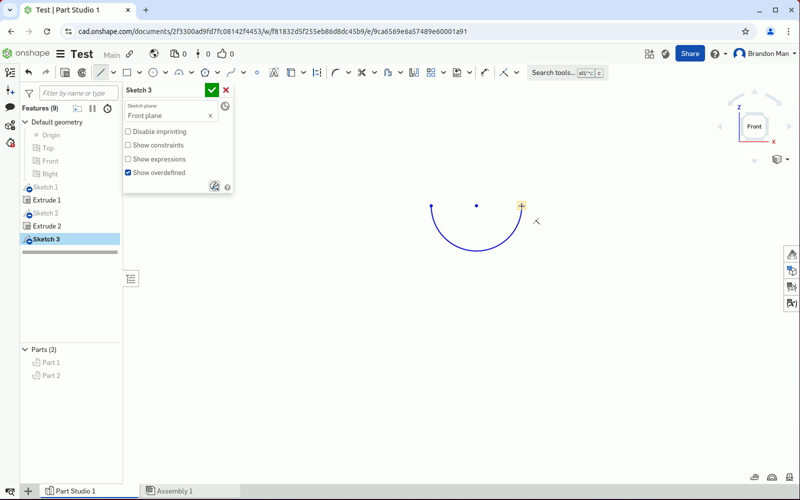
click(521, 205)
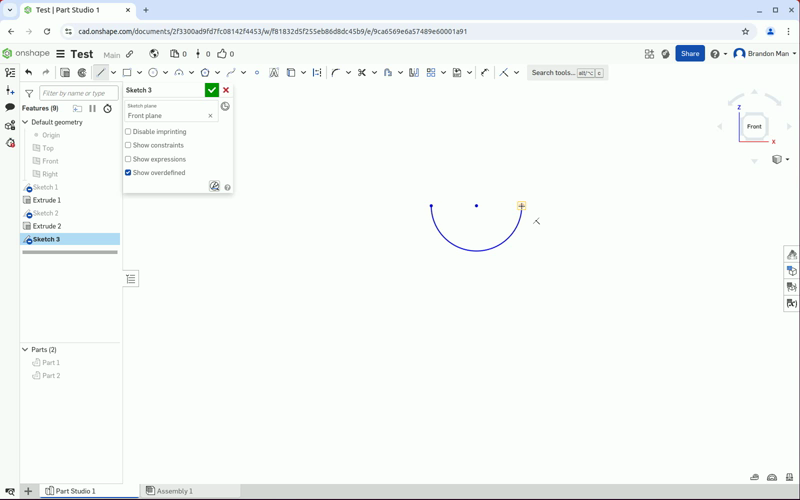
scroll(-6)
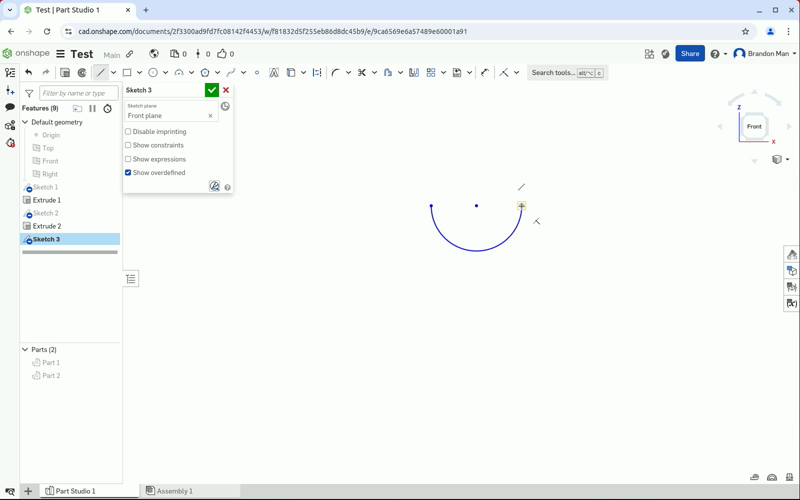
scroll(-6)
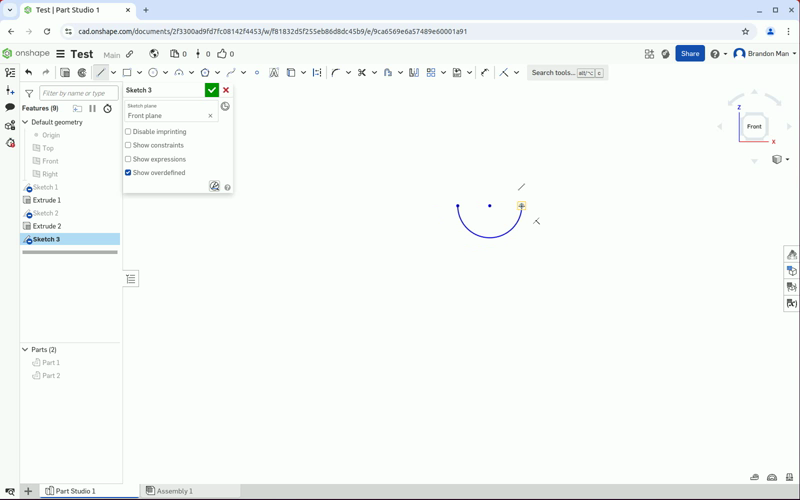
scroll(-6)
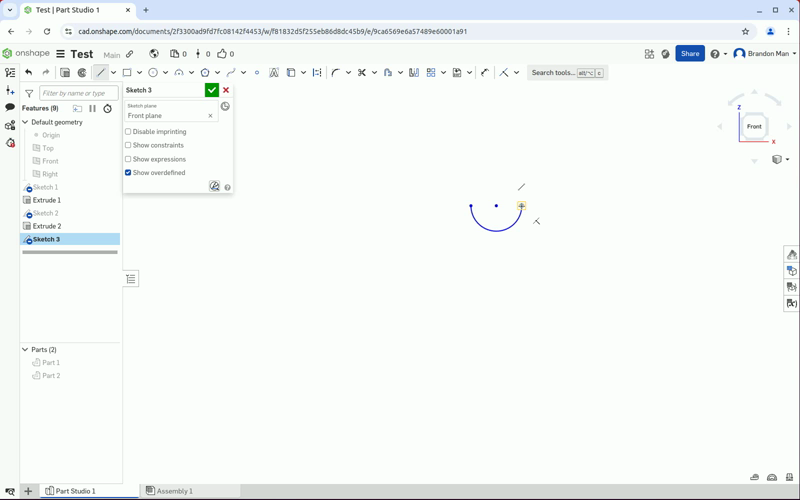
scroll(-6)
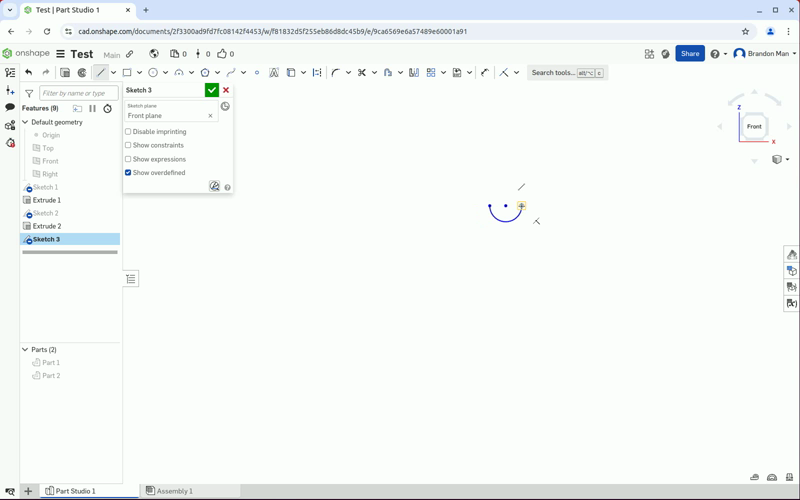
scroll(-6)
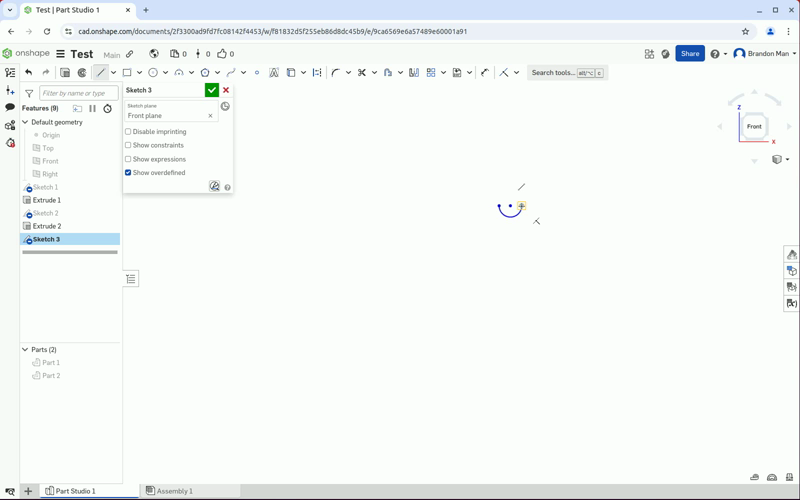
scroll(-6)
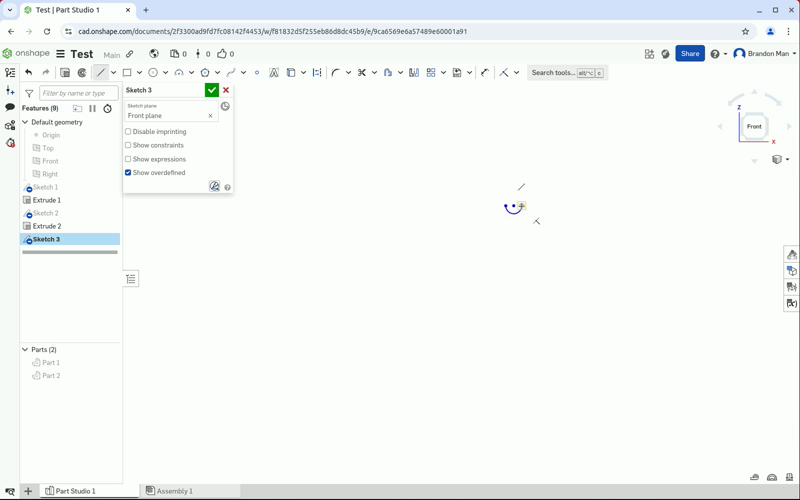
scroll(-6)
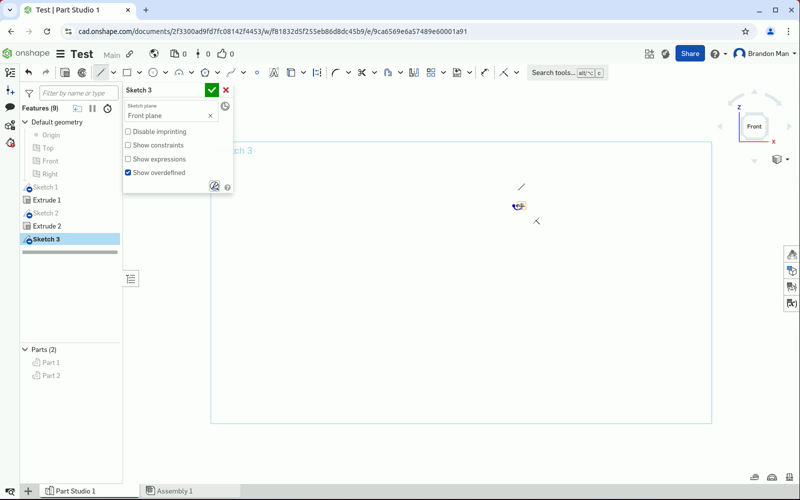
mouse_move(551, 205)
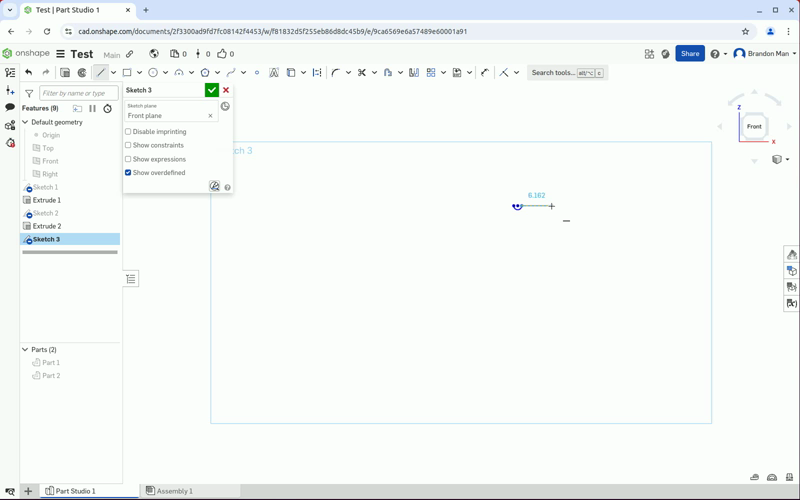
key_down(shift)
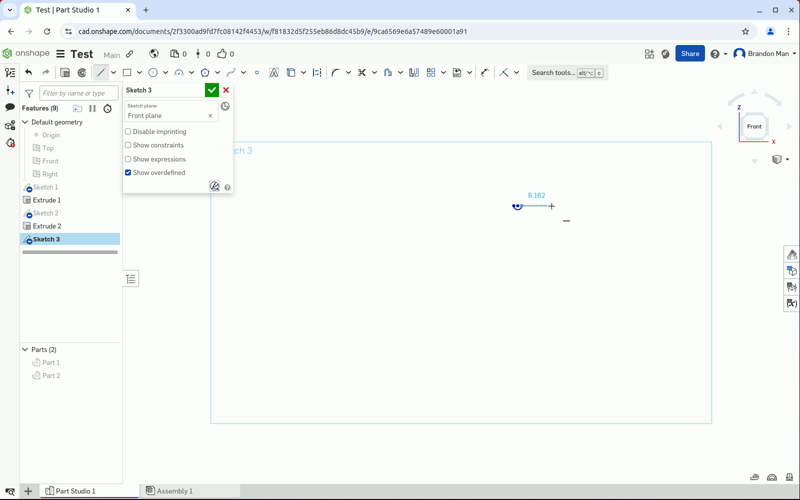
mouse_move(513, 205)
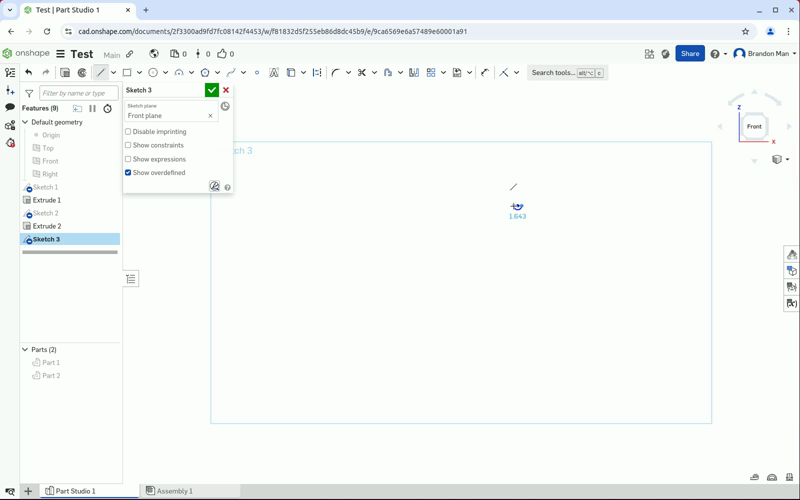
scroll(6)
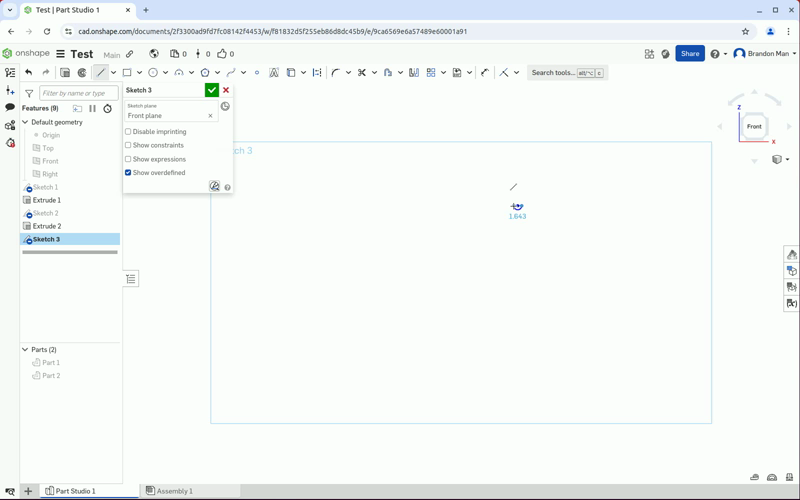
scroll(6)
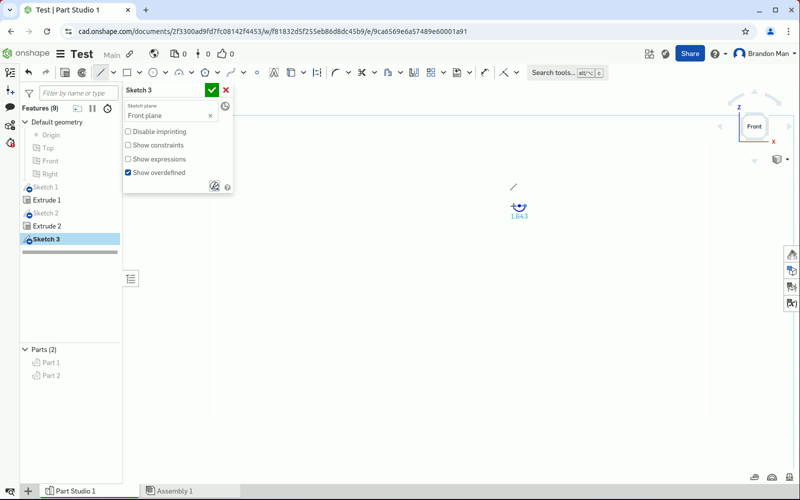
scroll(6)
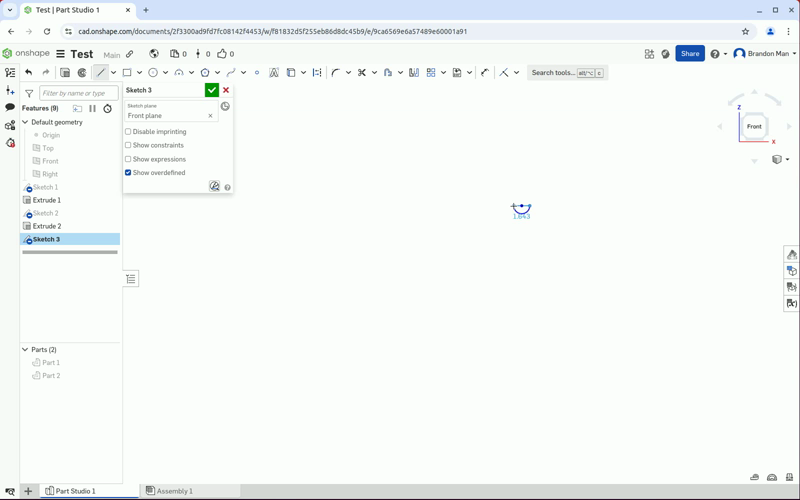
scroll(6)
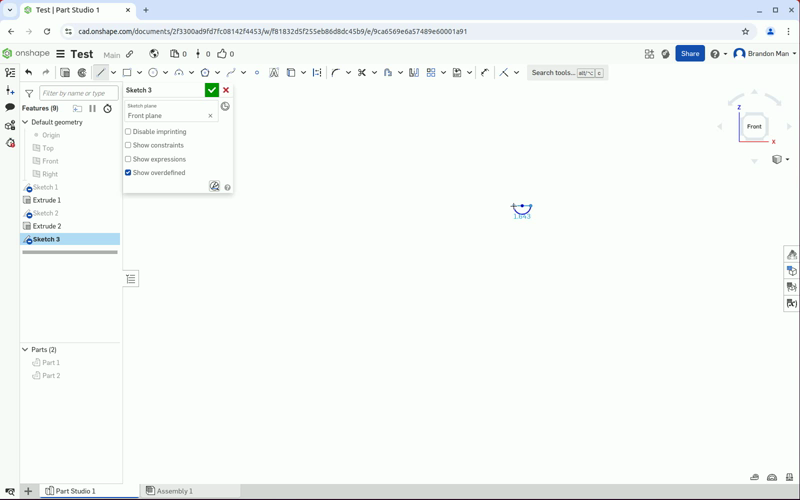
scroll(6)
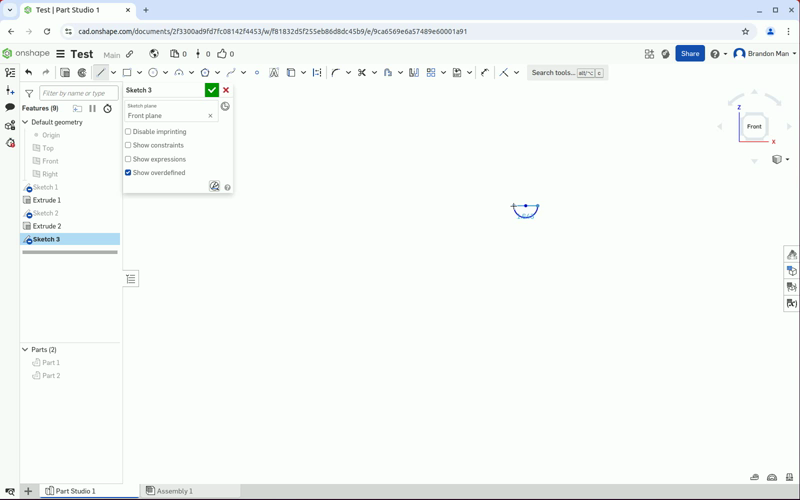
scroll(6)
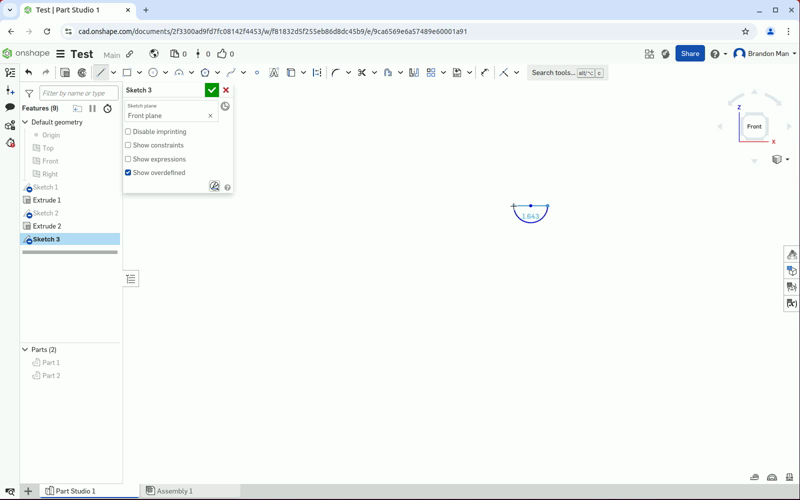
scroll(6)
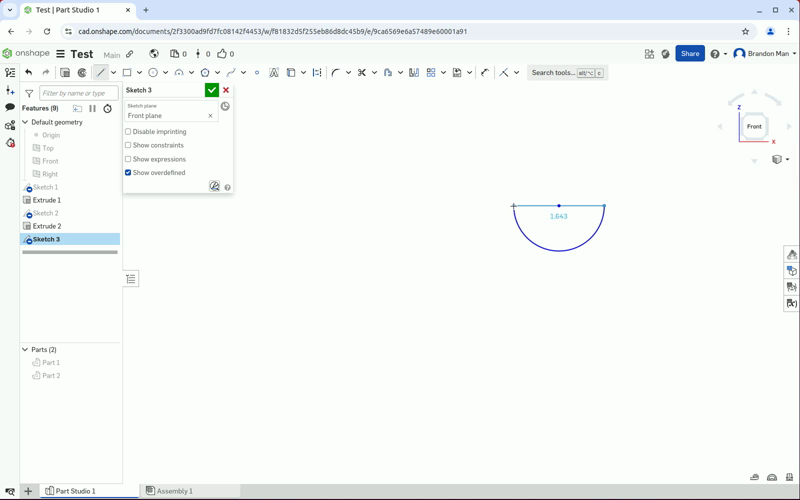
key_up(shift)
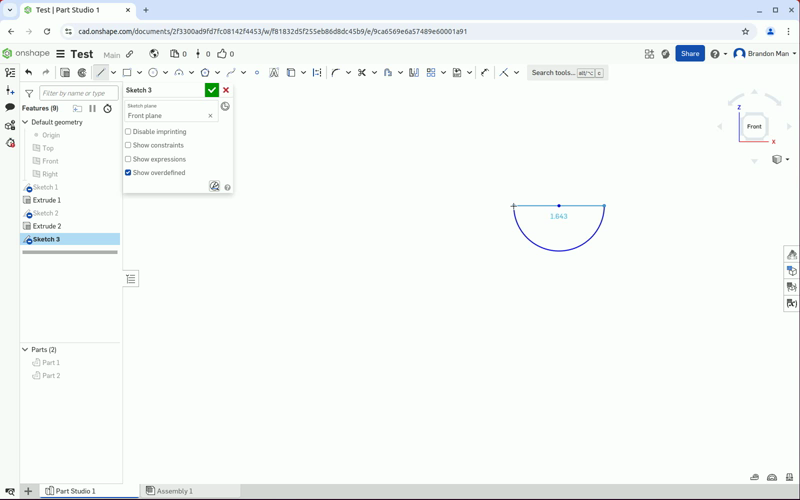
click(513, 205)
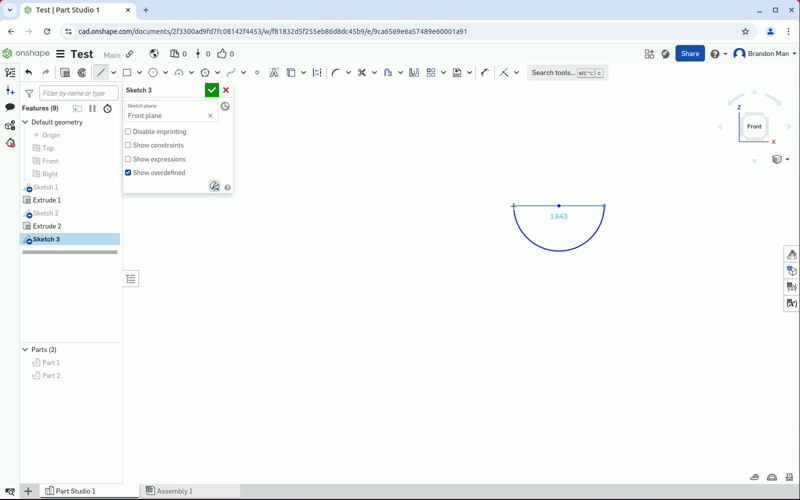
scroll(-6)
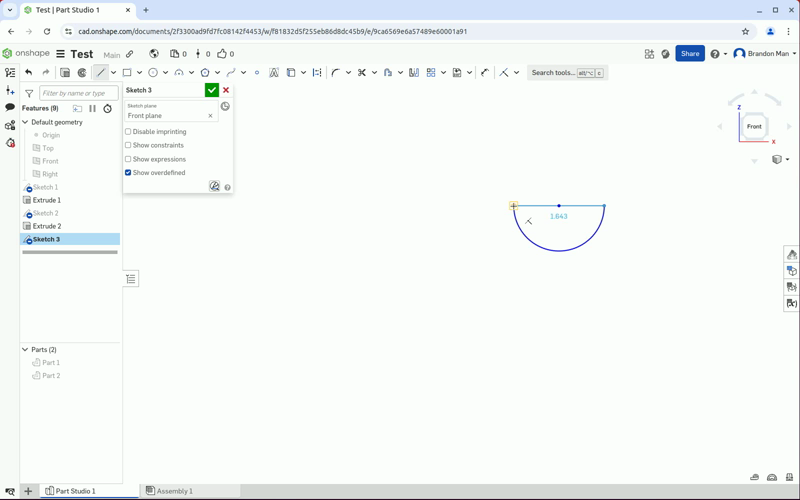
scroll(-6)
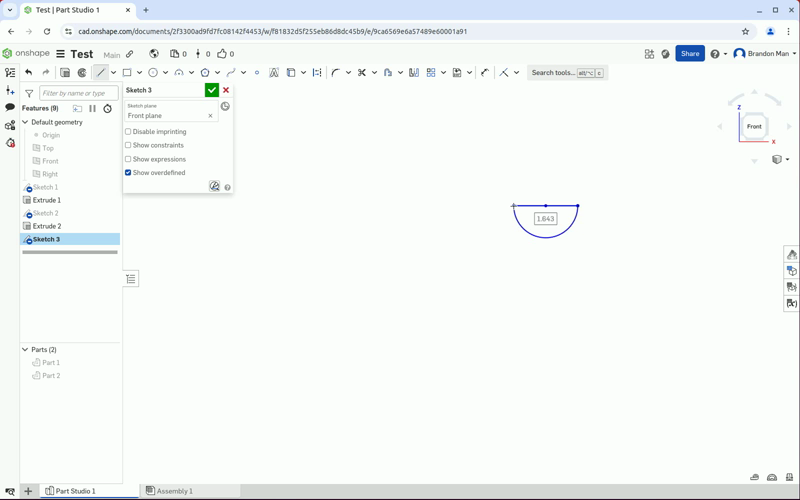
scroll(-6)
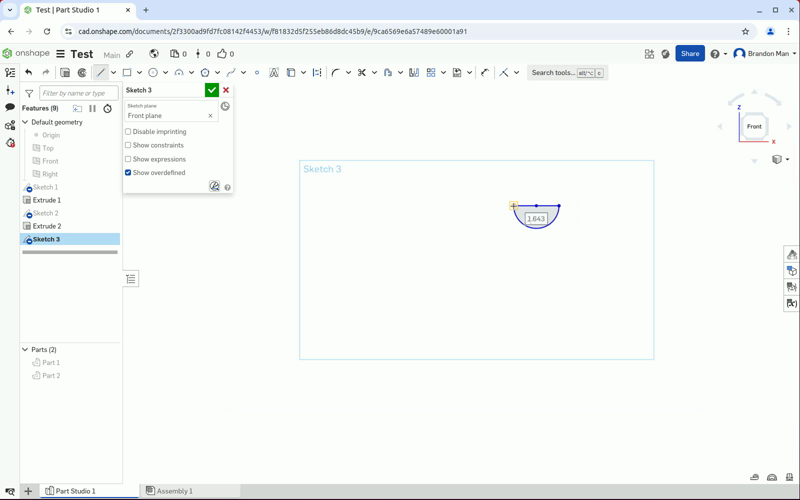
scroll(-6)
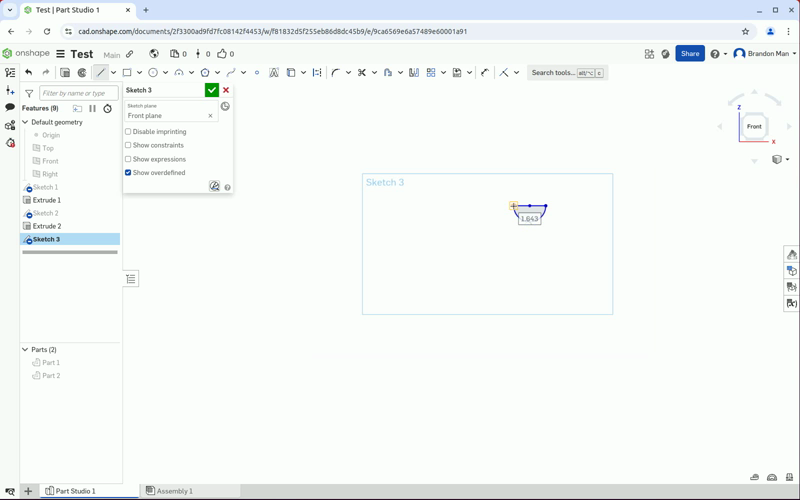
scroll(-6)
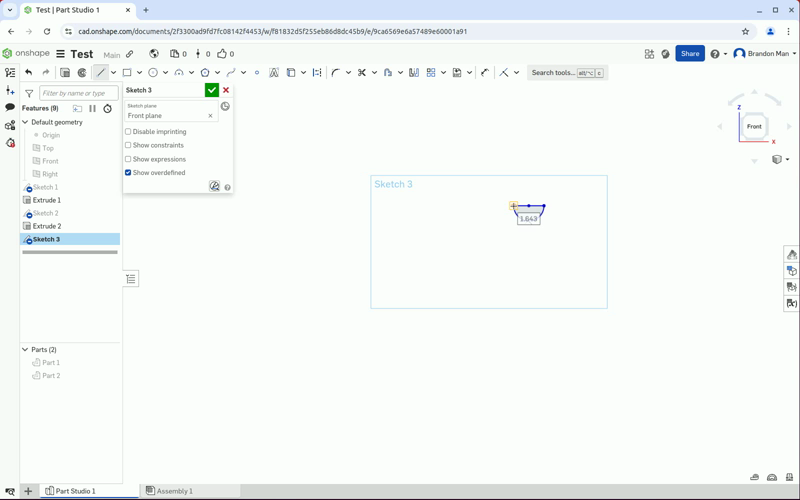
scroll(-6)
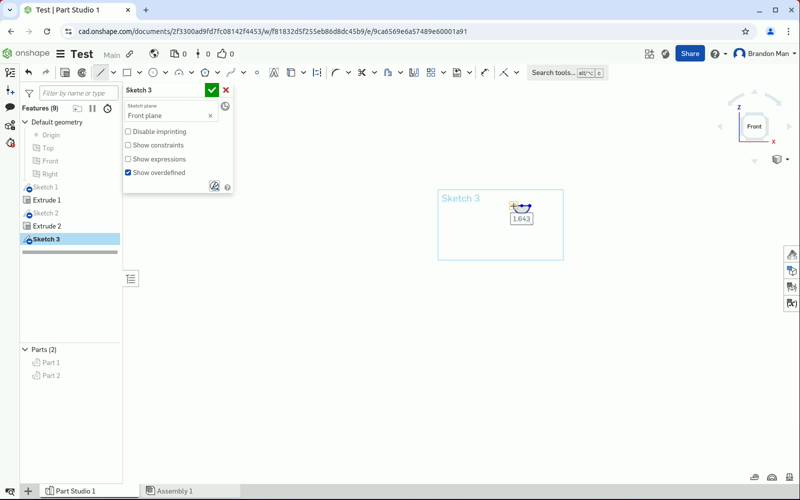
scroll(-6)
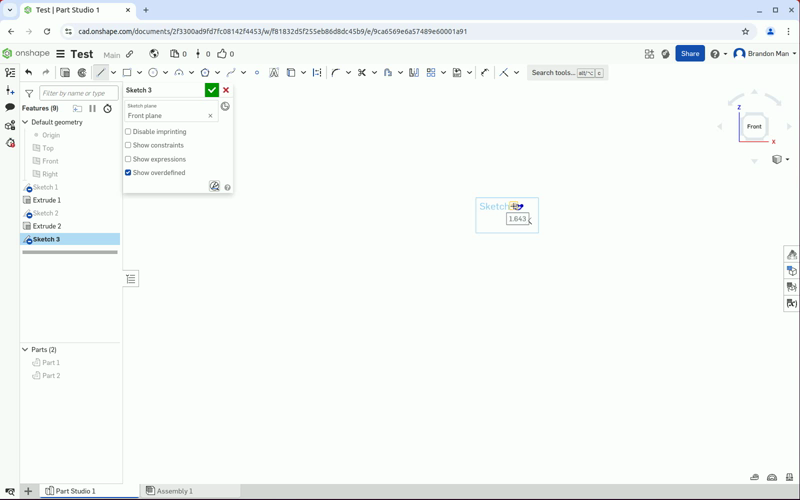
key(esc)
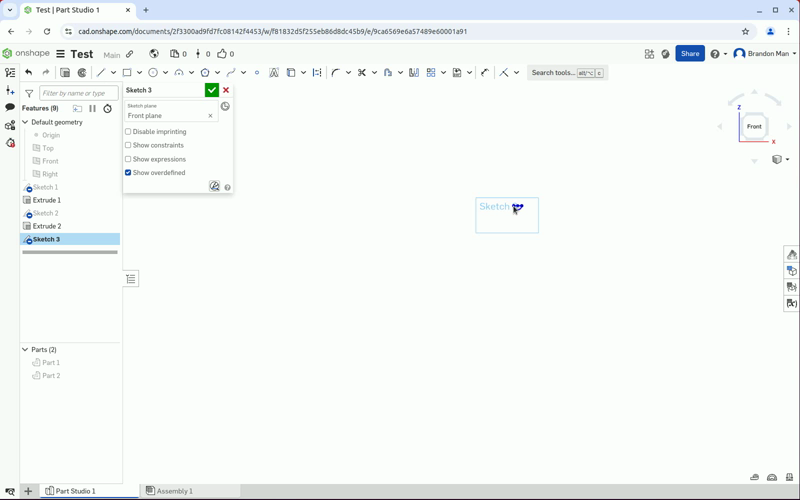
mouse_move(518, 208)
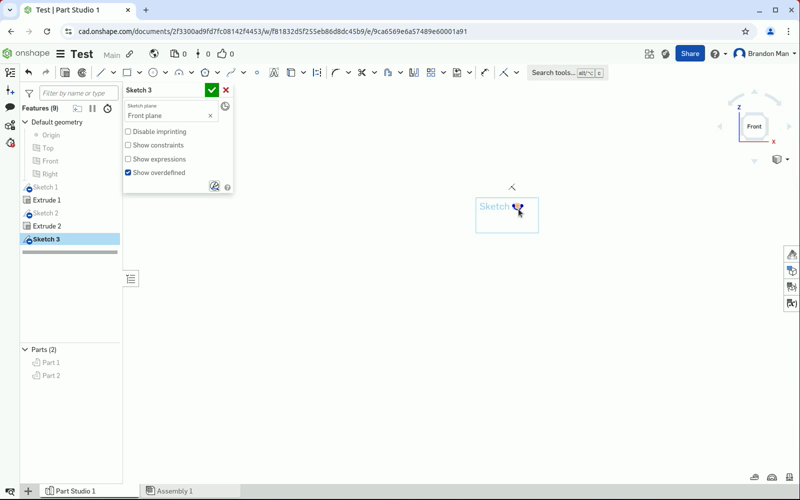
scroll(6)
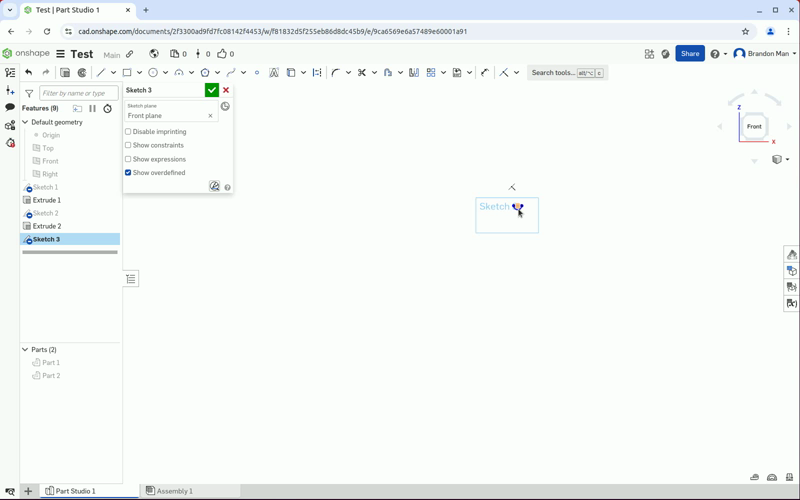
scroll(6)
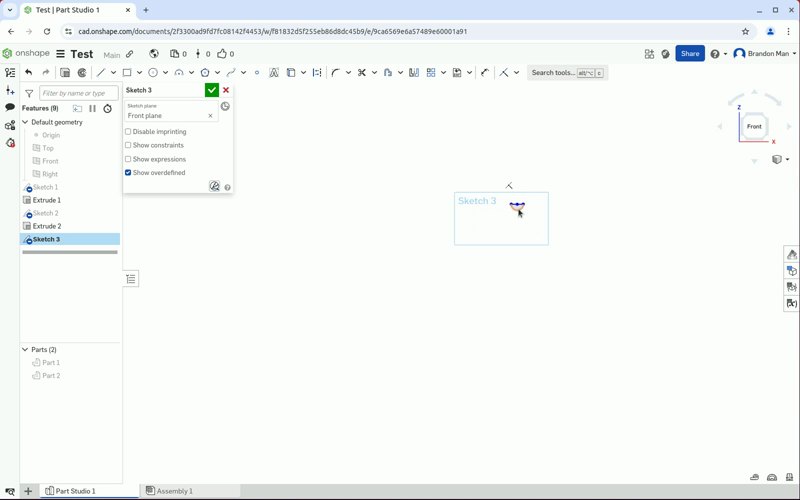
scroll(6)
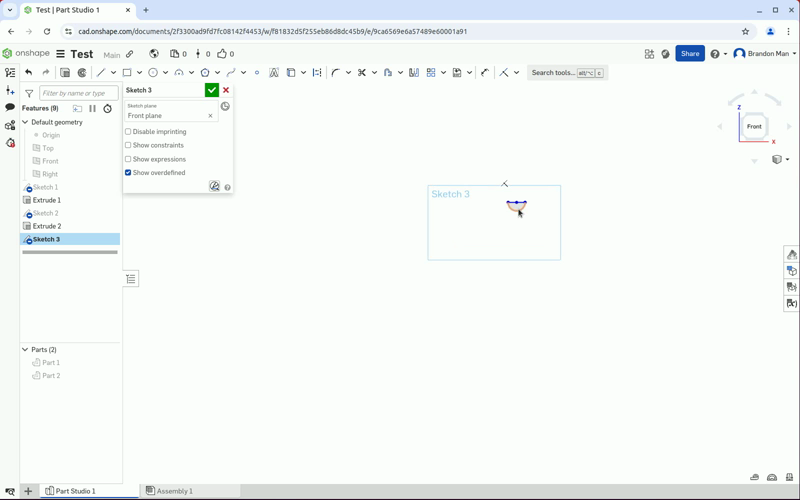
scroll(6)
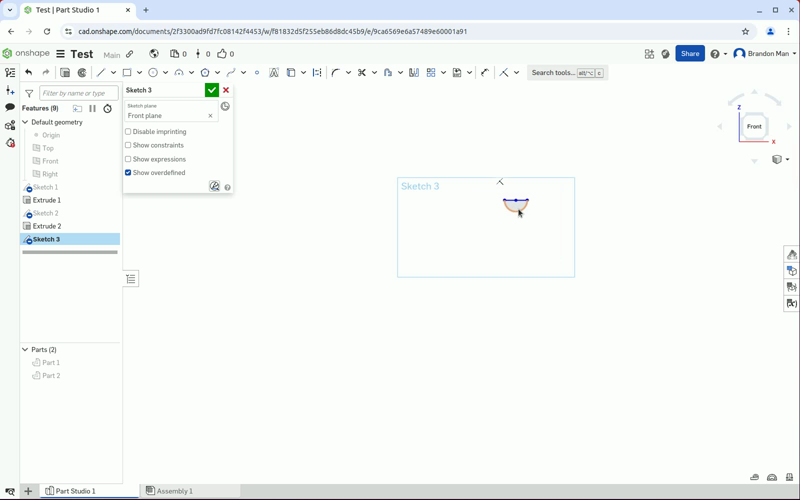
scroll(6)
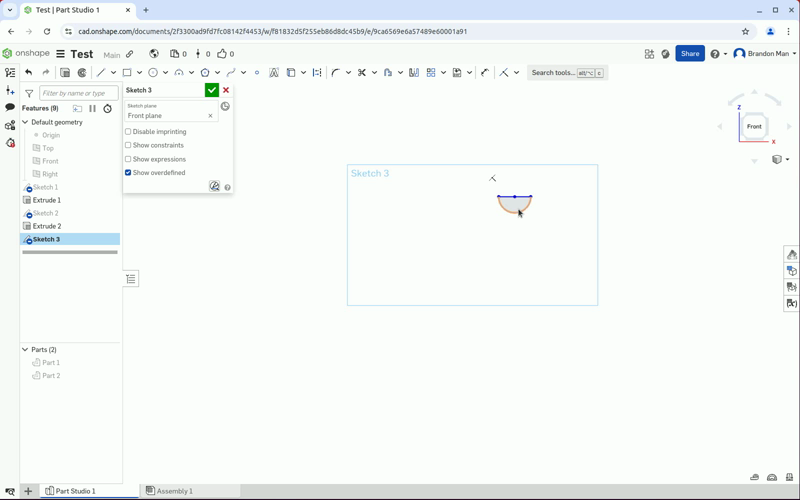
scroll(6)
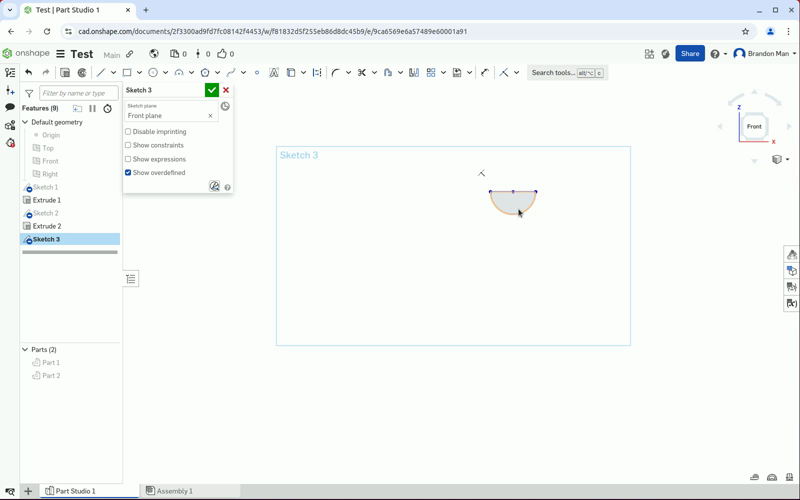
scroll(6)
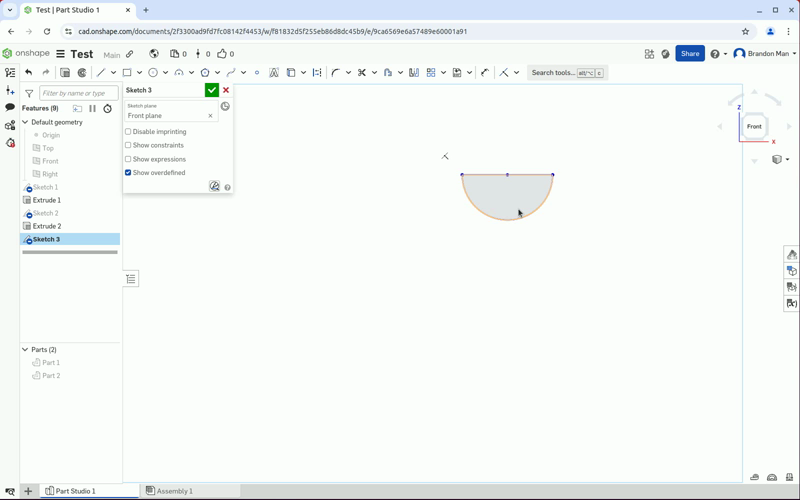
click(518, 208)
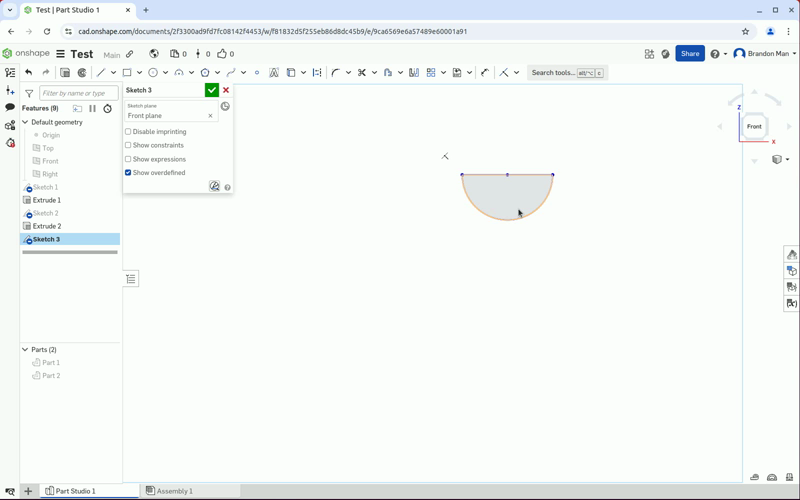
scroll(-6)
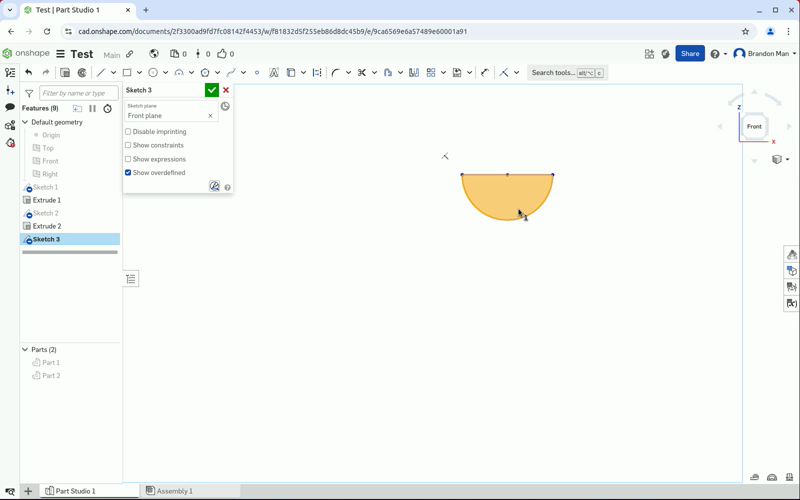
scroll(-6)
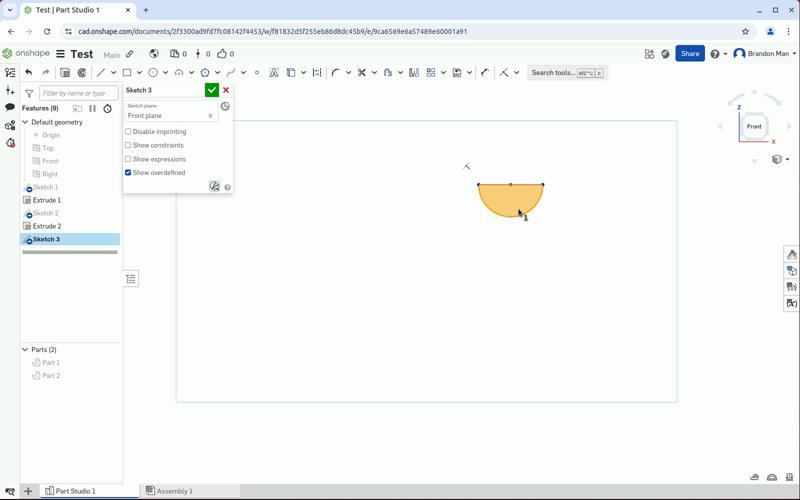
scroll(-6)
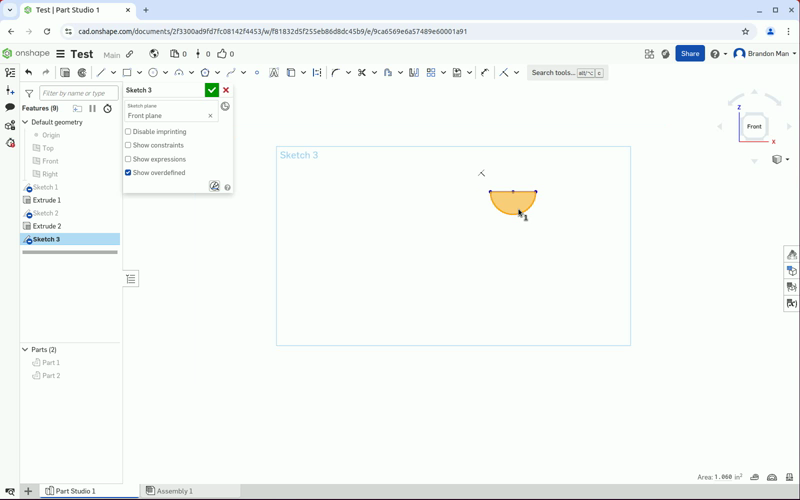
scroll(-6)
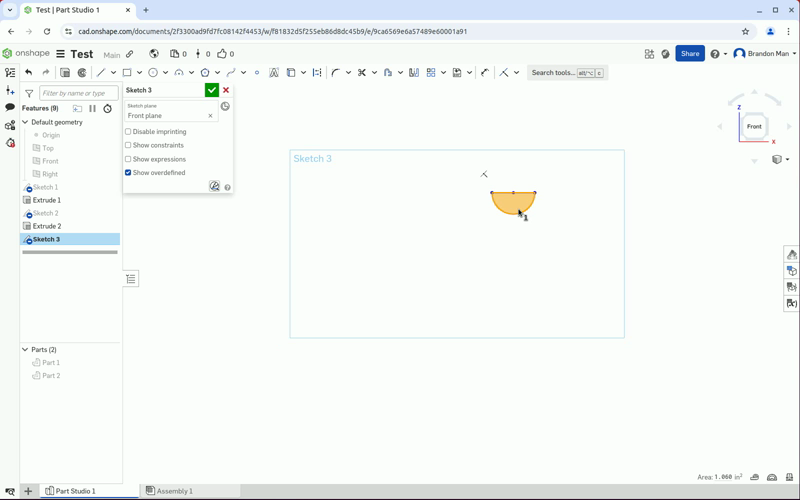
scroll(-6)
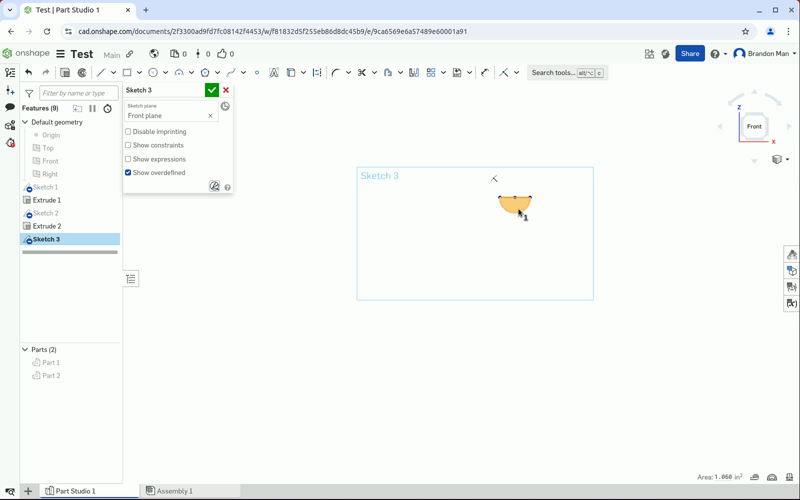
scroll(-6)
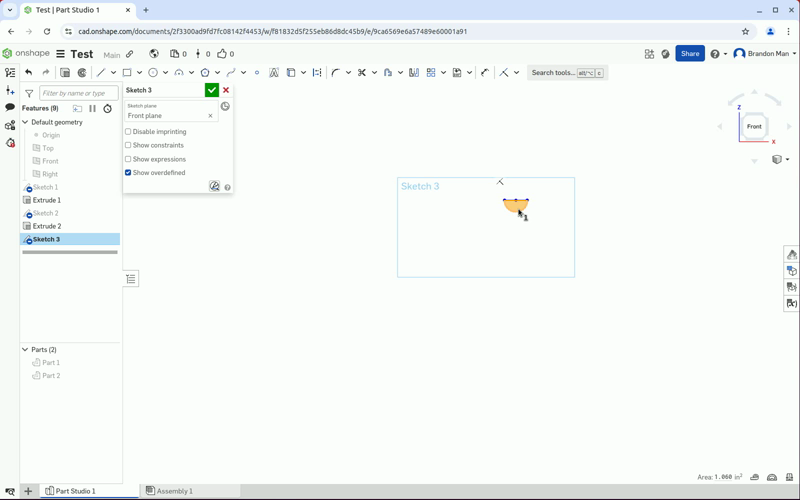
scroll(-6)
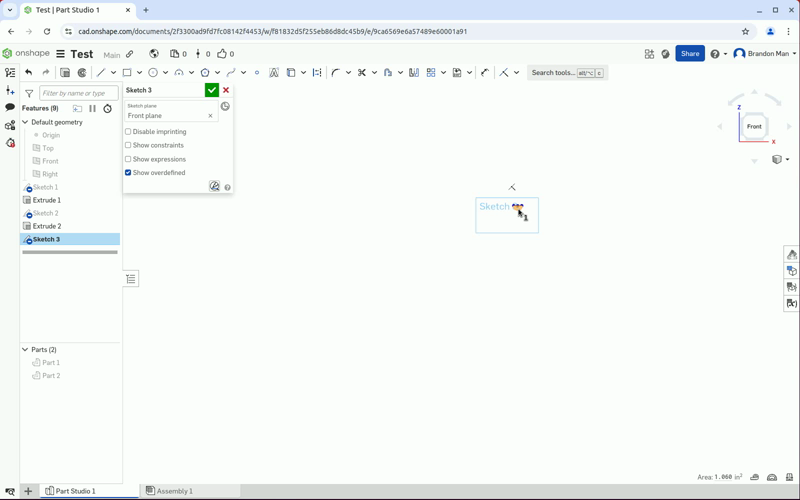
mouse_move(73, 352)
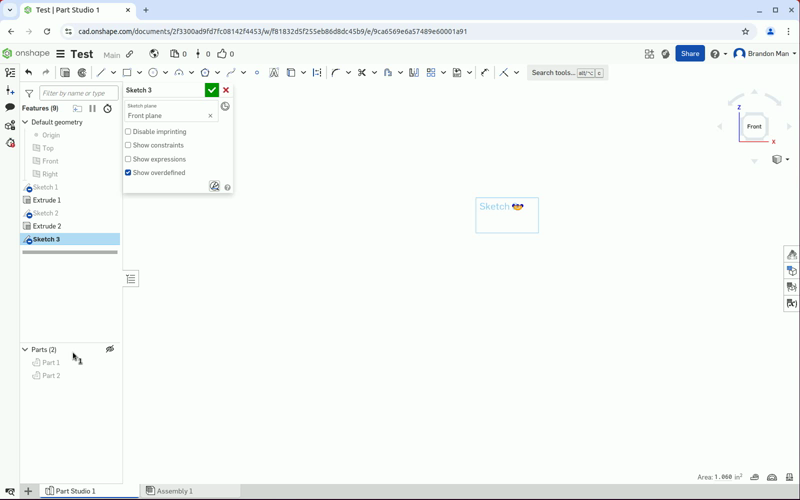
key(shift+y)
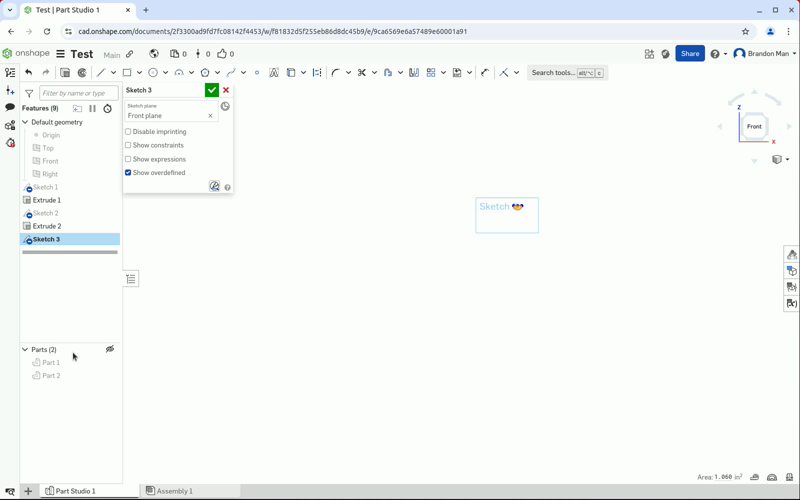
key(shift+e)
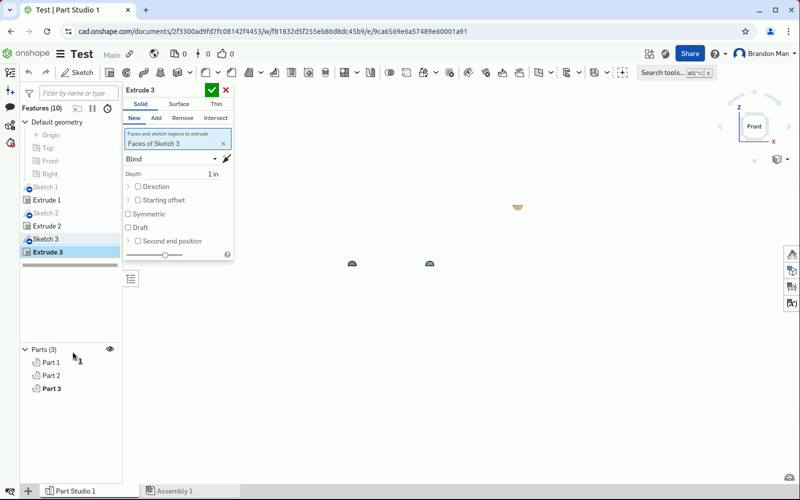
mouse_move(143, 106)
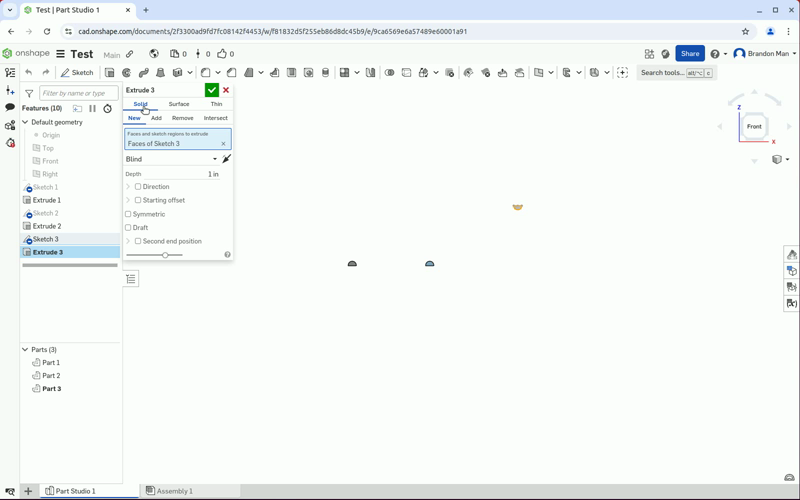
click(143, 106)
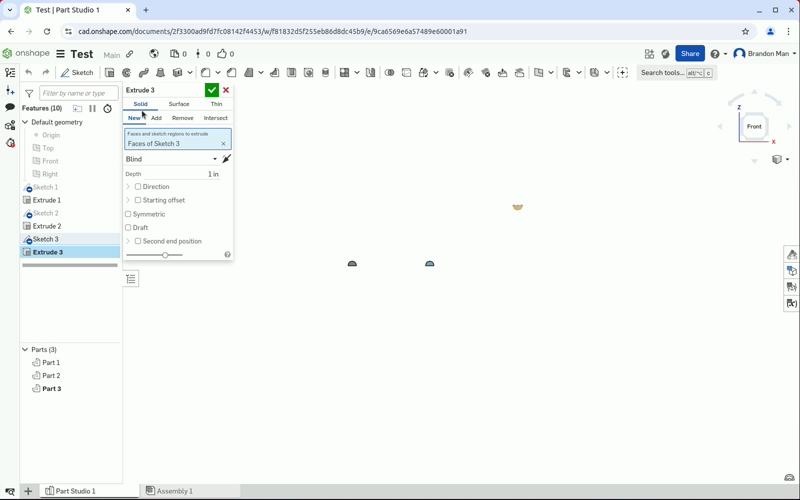
mouse_move(137, 120)
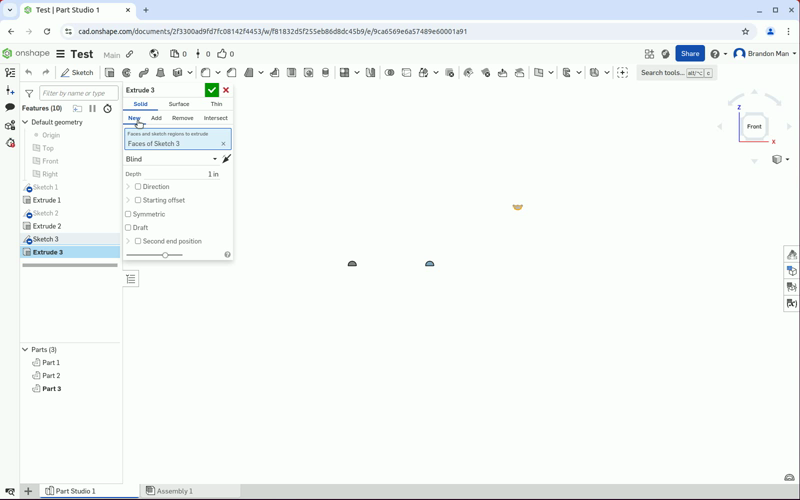
click(137, 120)
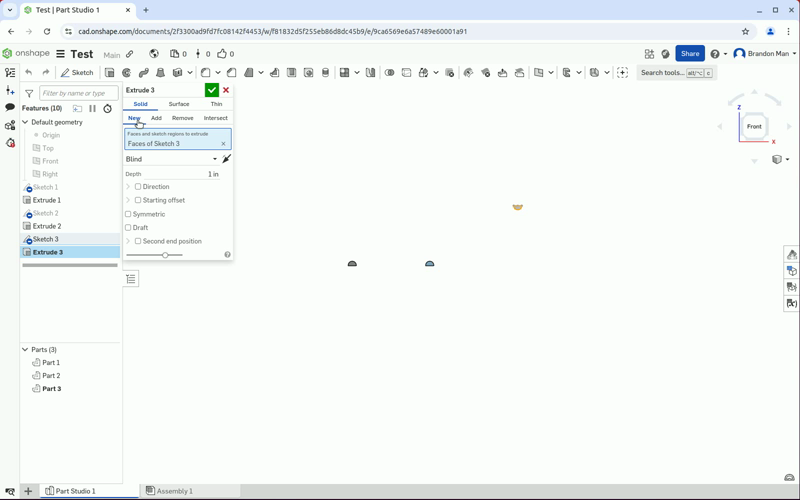
key(tab, 4)
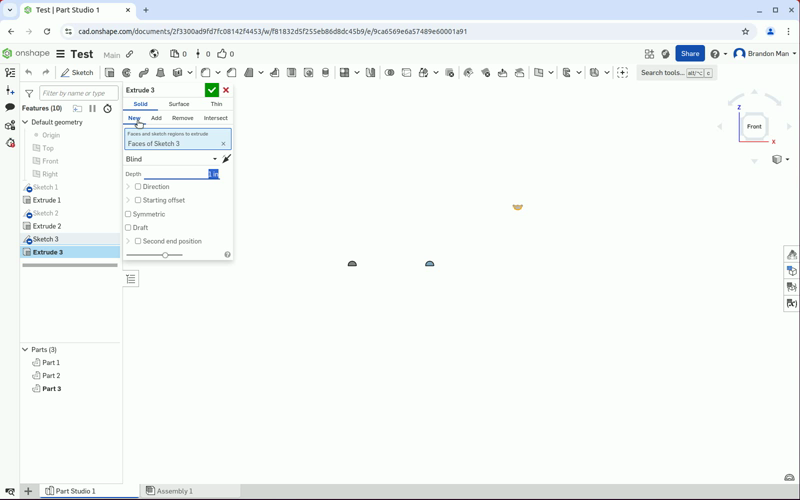
text(7.221)
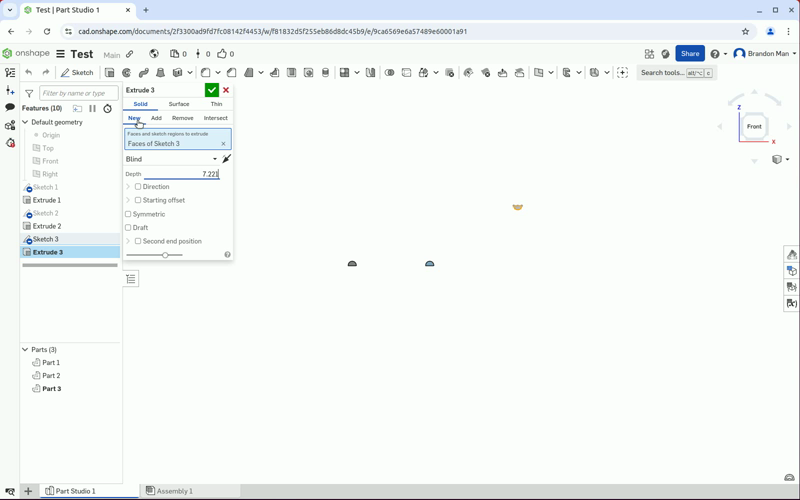
key(enter)
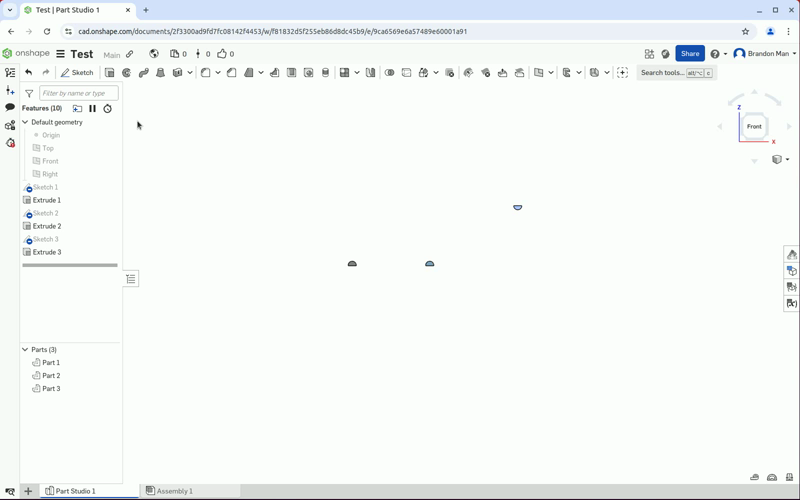
key(shift+h)
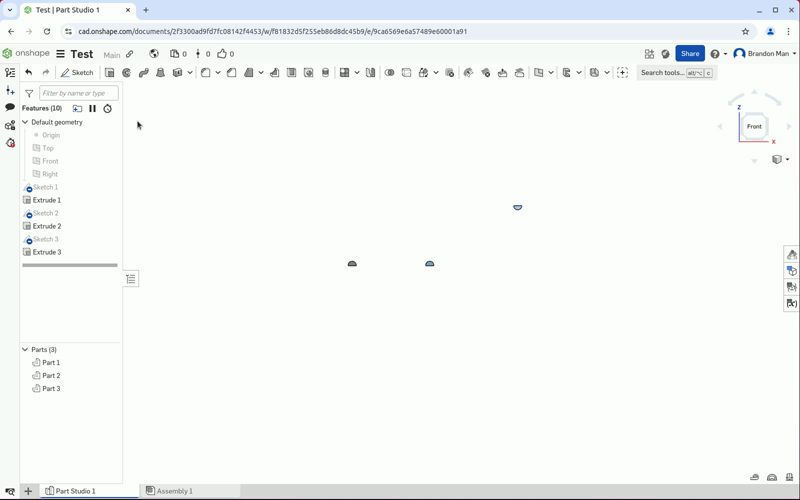
key(shift+h)
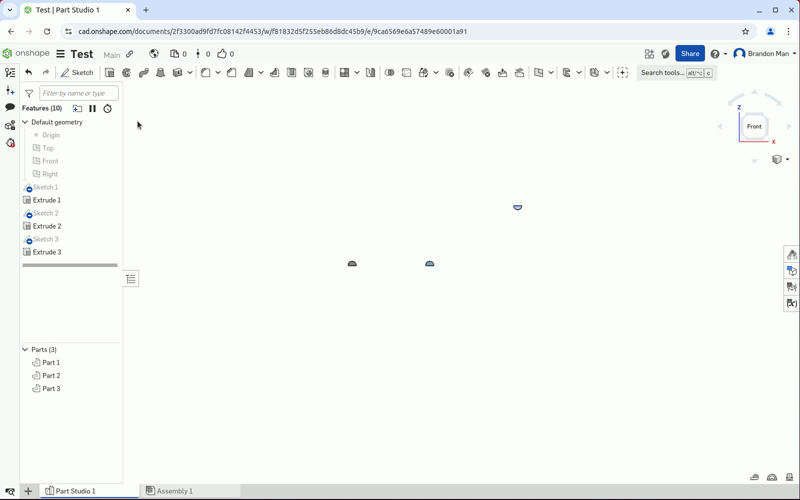
mouse_move(73, 189)
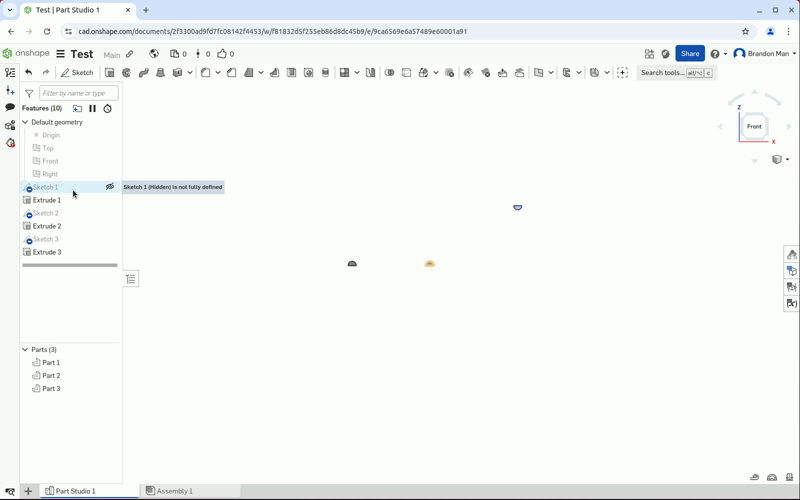
click(73, 189)
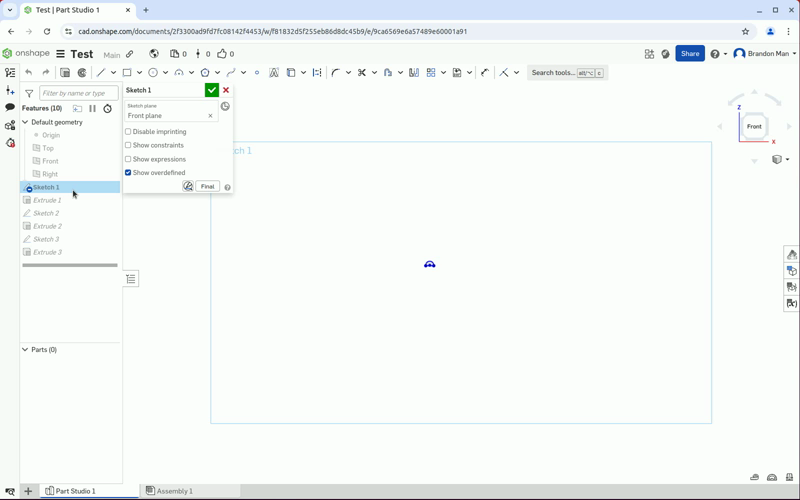
mouse_move(229, 92)
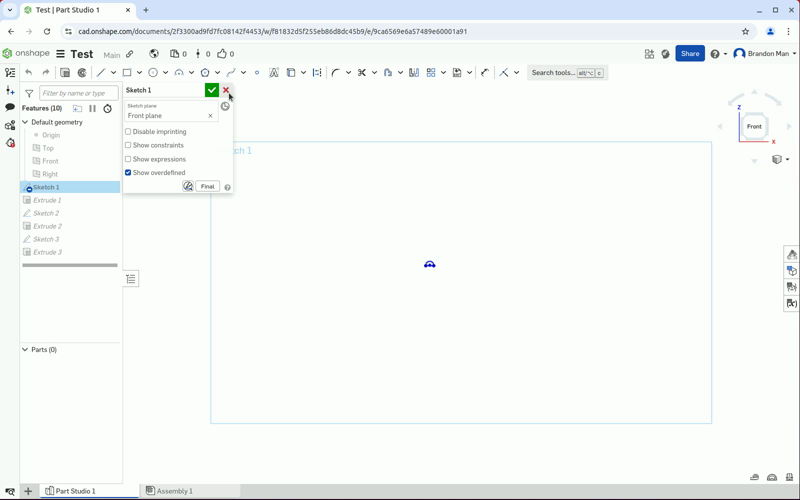
click(229, 92)
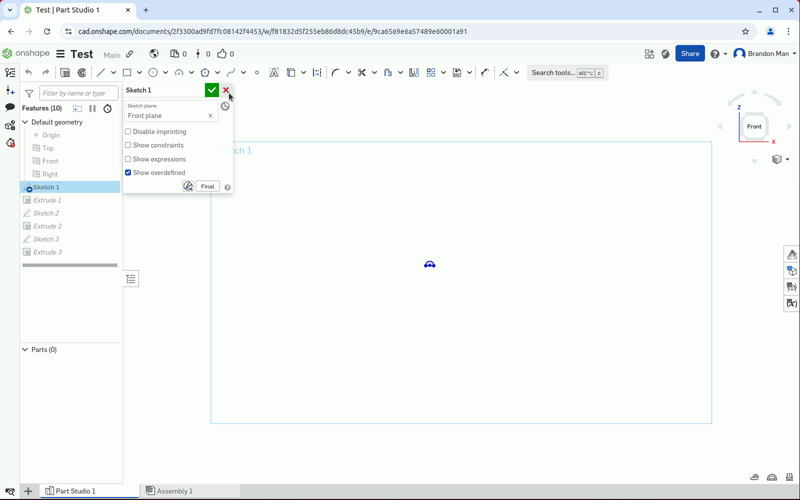
key(shift+s)
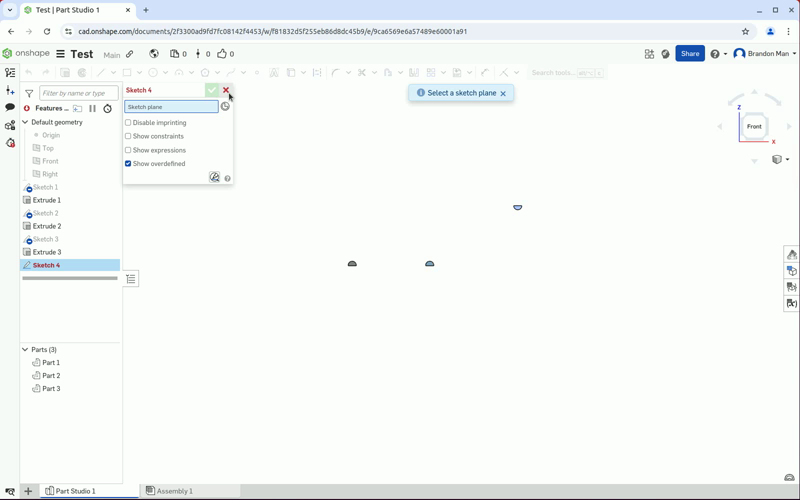
mouse_move(73, 163)
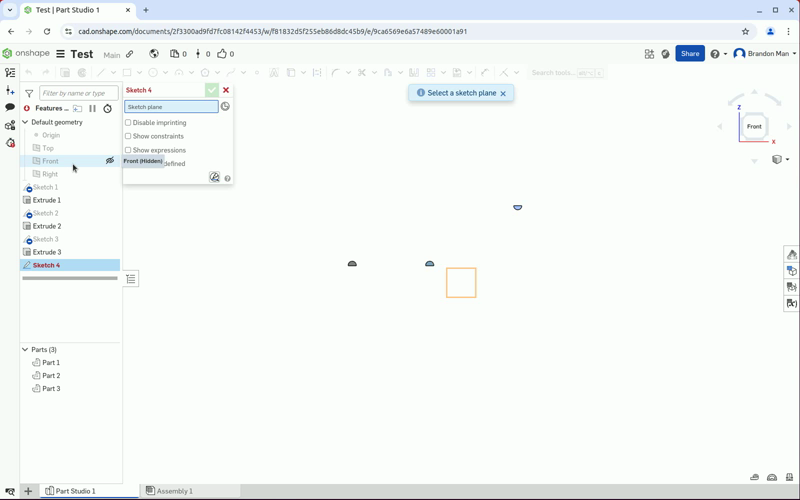
click(73, 163)
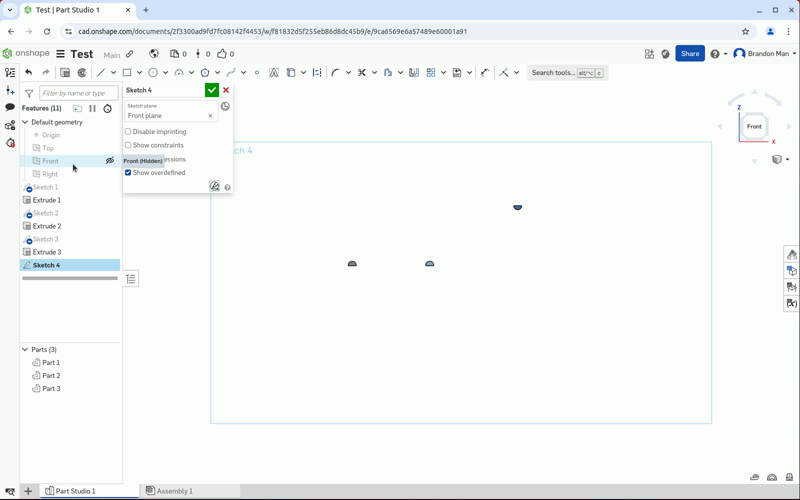
mouse_move(73, 352)
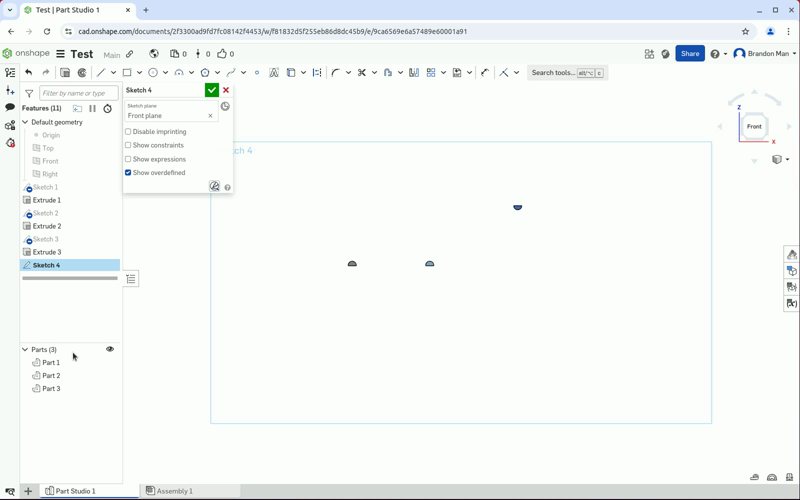
key(y)
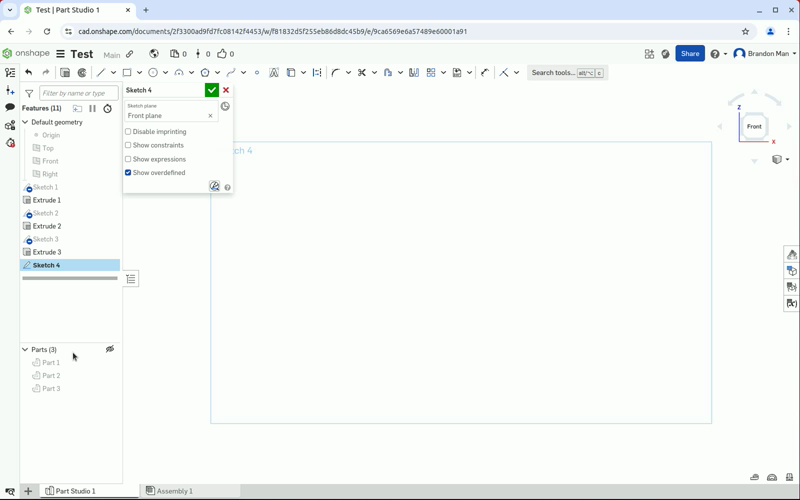
key(l)
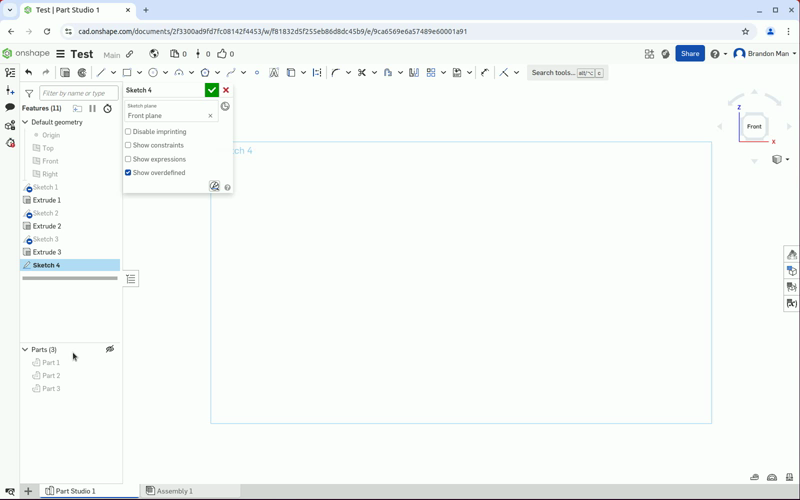
key_down(shift)
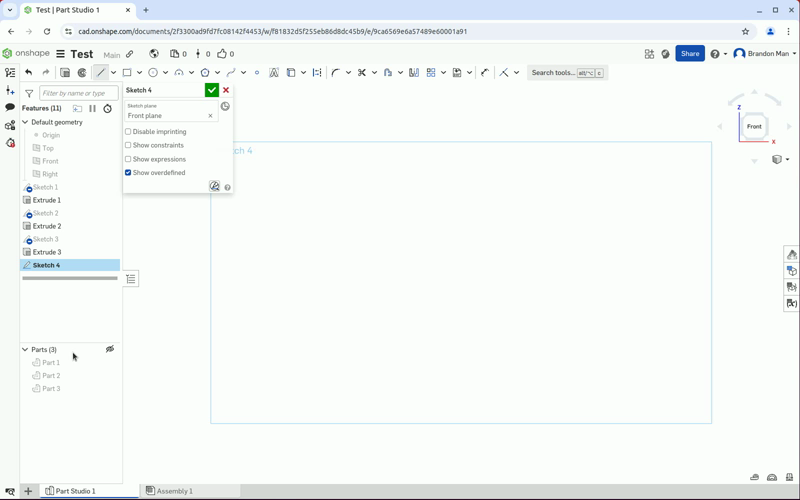
mouse_move(460, 240)
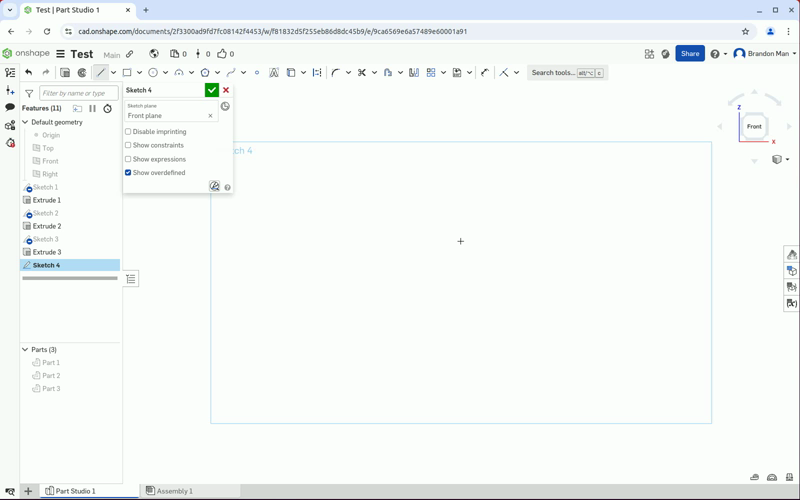
click(460, 240)
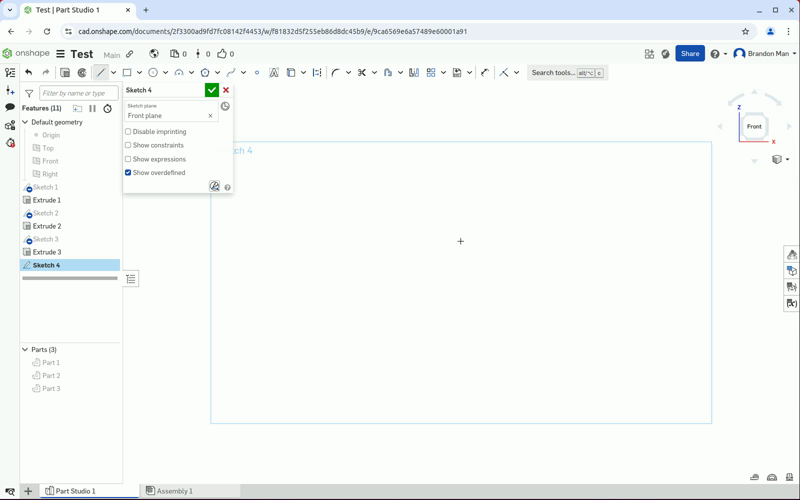
key_up(shift)
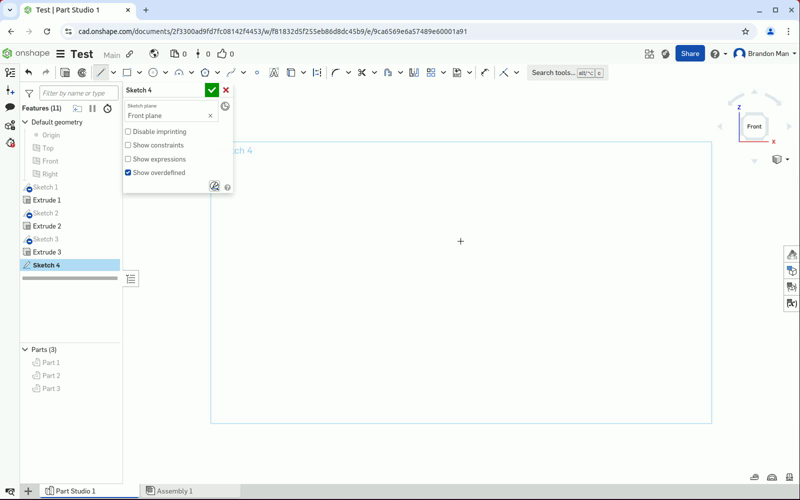
key_down(shift)
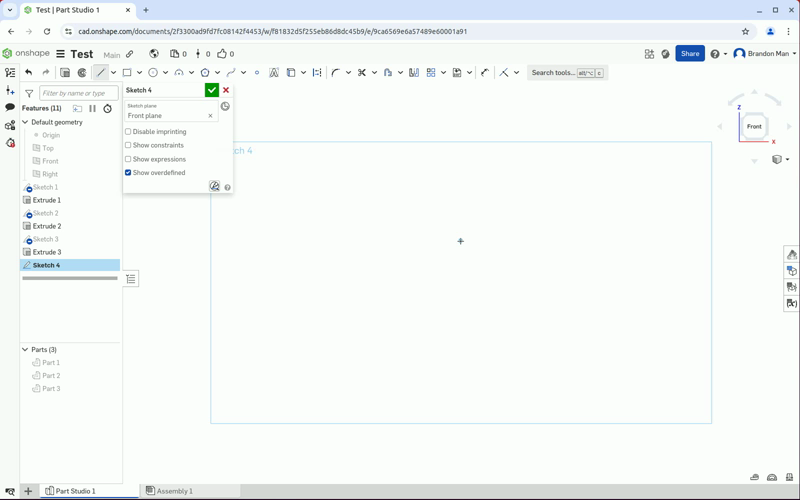
mouse_move(490, 240)
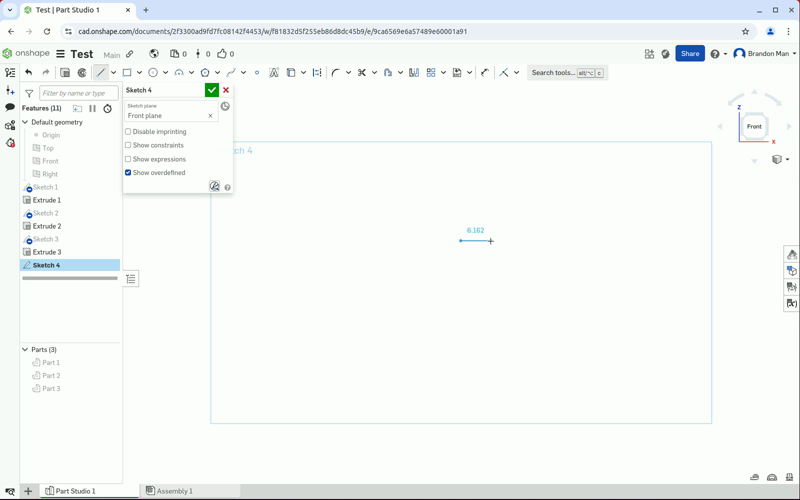
mouse_move(514, 240)
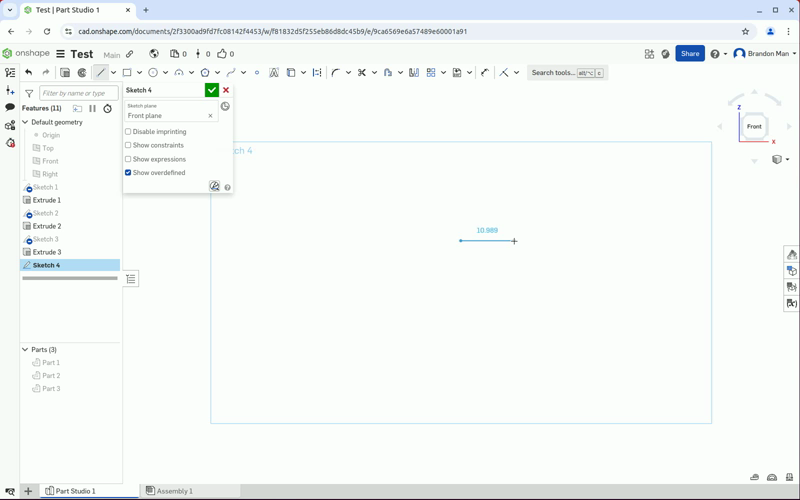
click(514, 240)
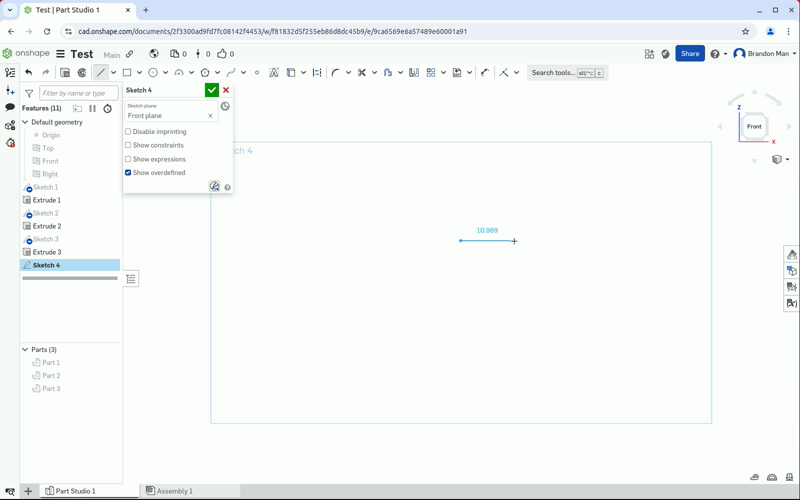
key_up(shift)
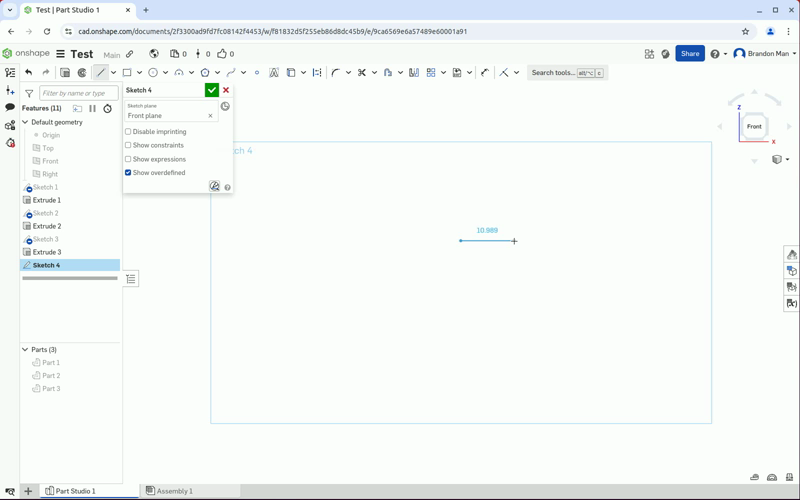
key_down(shift)
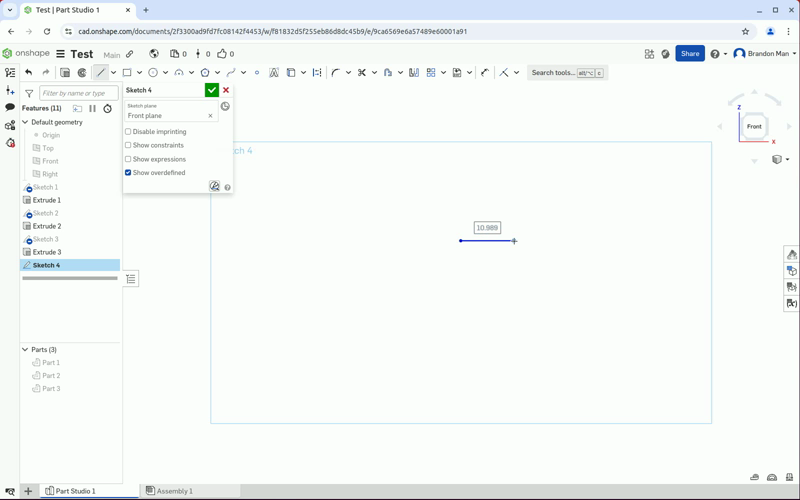
mouse_move(544, 240)
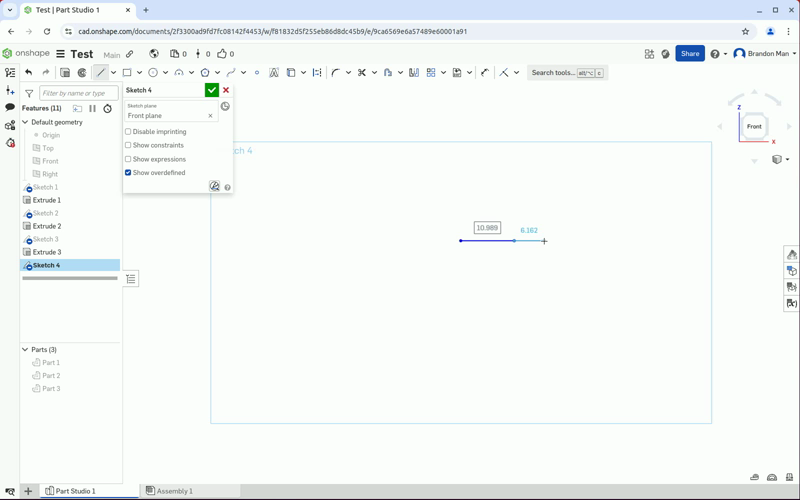
mouse_move(514, 222)
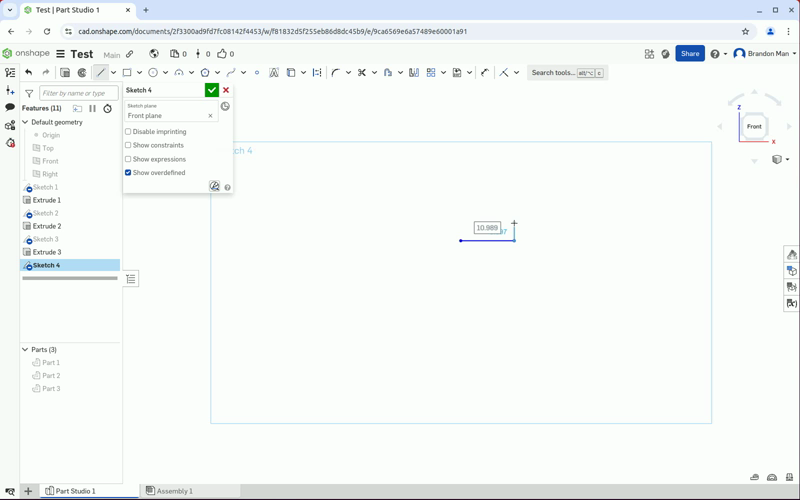
click(514, 222)
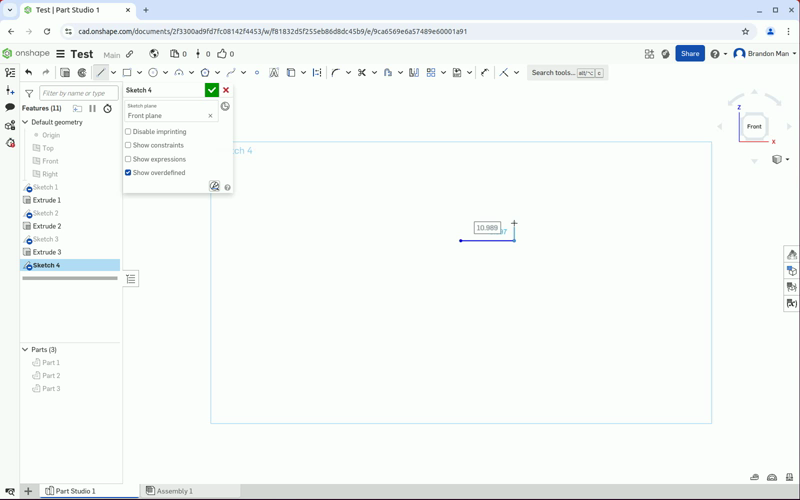
key_up(shift)
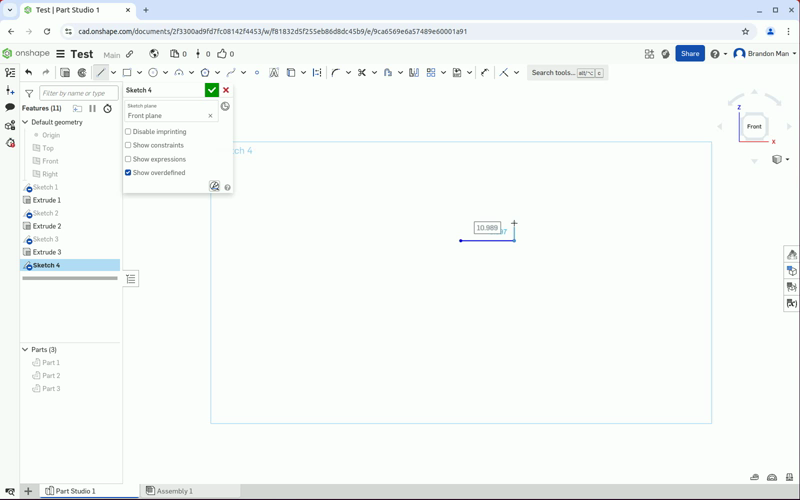
key_down(shift)
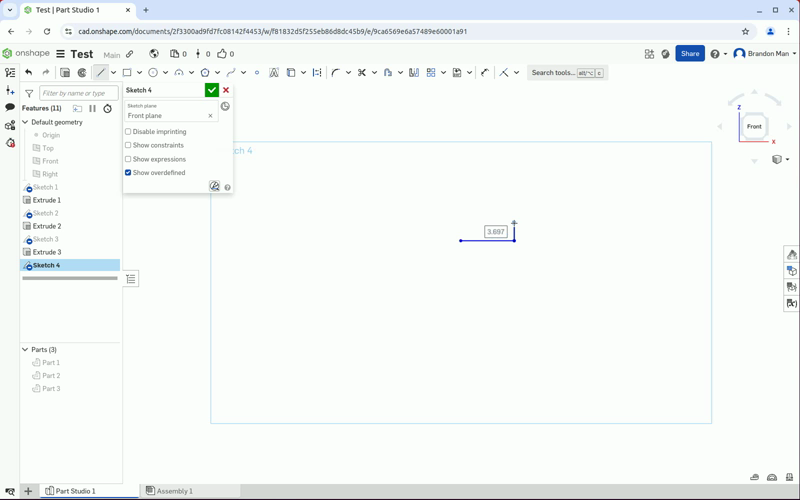
mouse_move(544, 222)
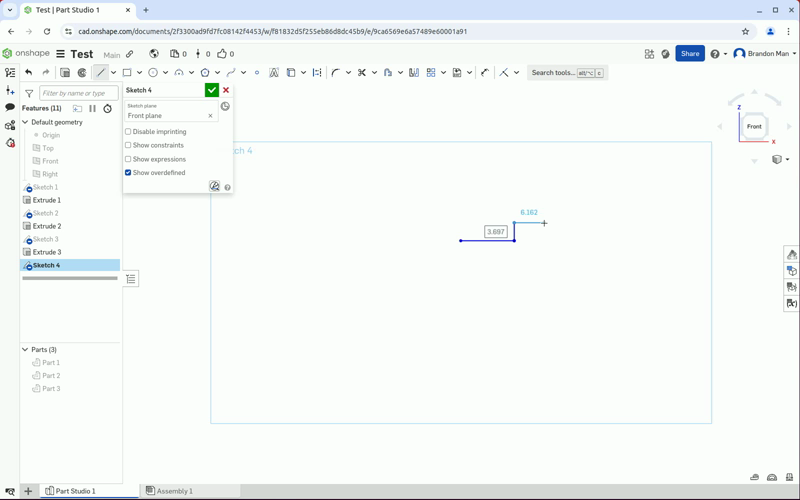
mouse_move(460, 222)
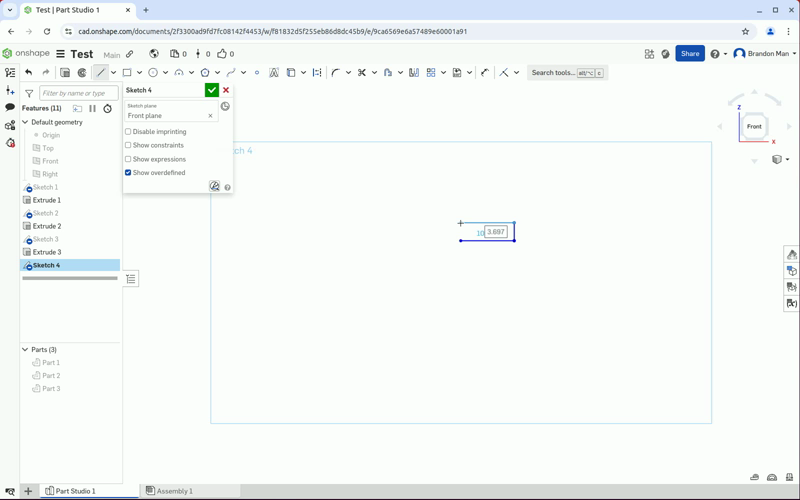
click(460, 222)
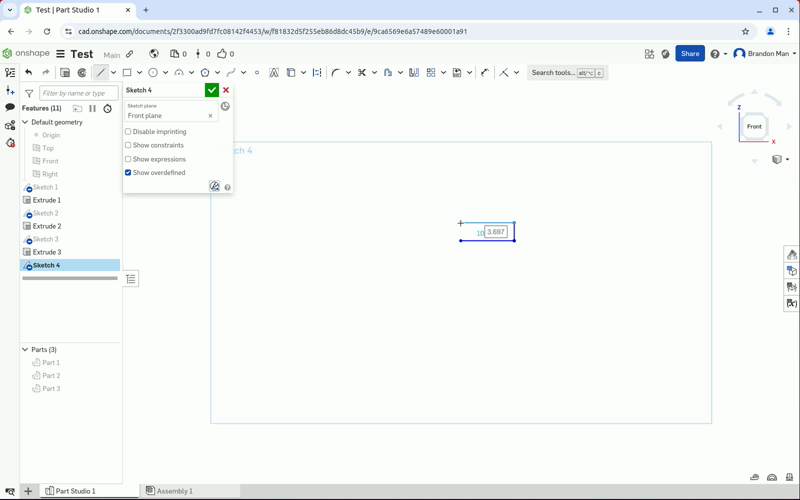
key_up(shift)
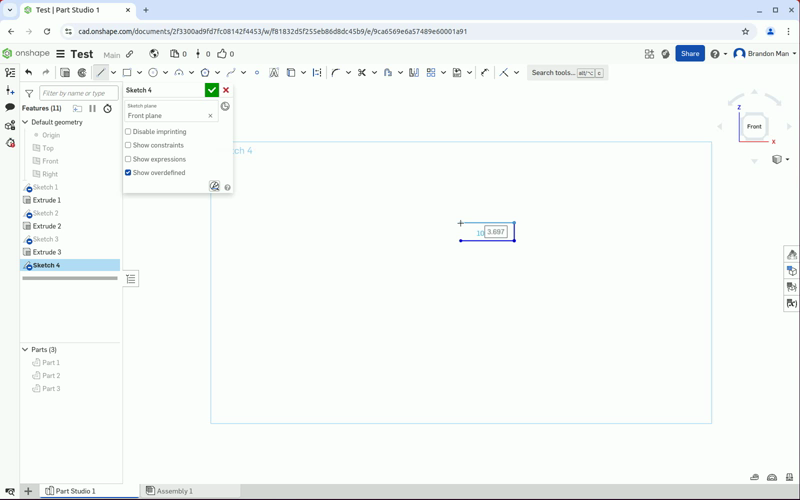
mouse_move(490, 222)
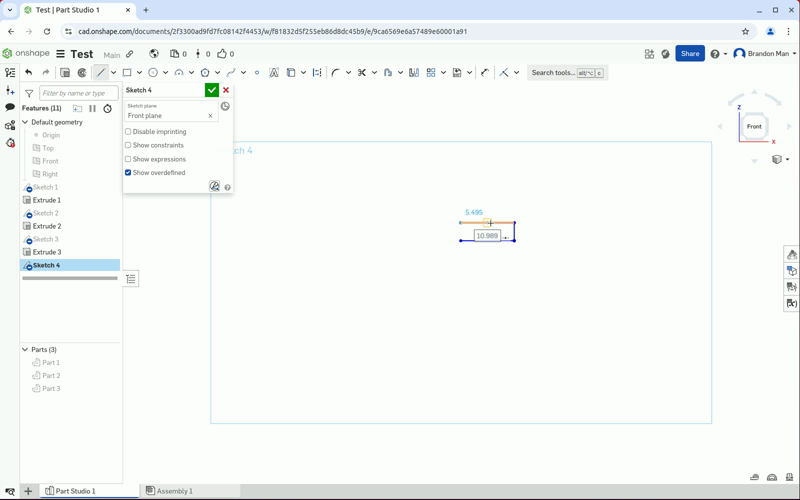
key_down(shift)
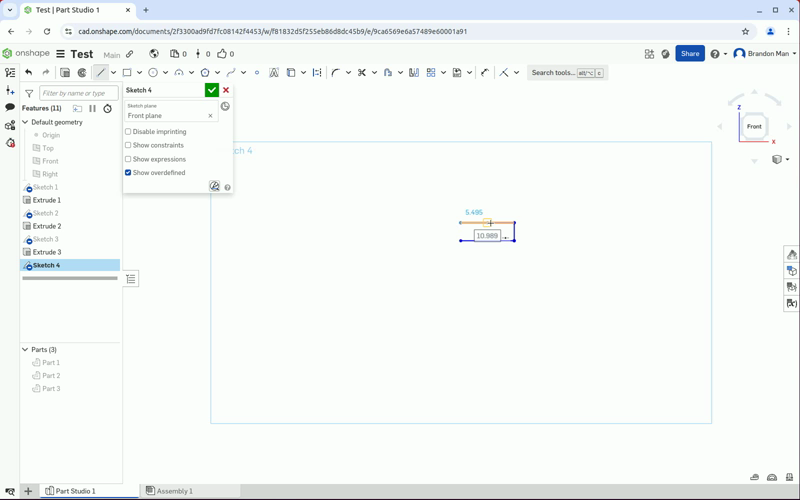
mouse_move(460, 240)
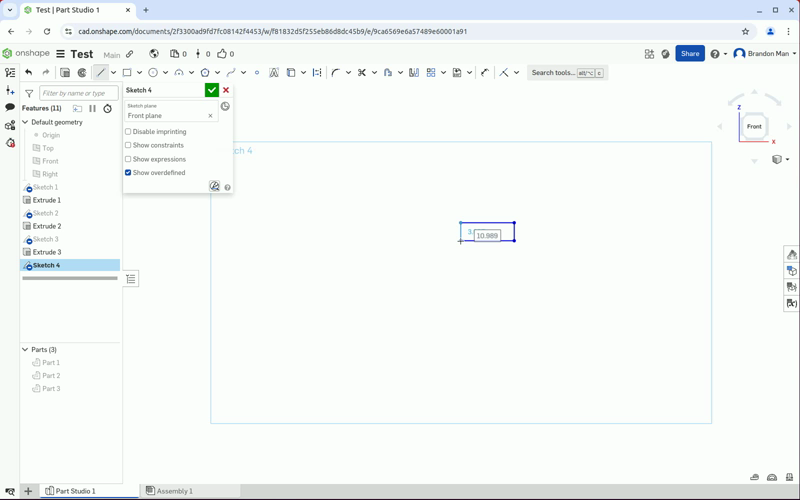
key_up(shift)
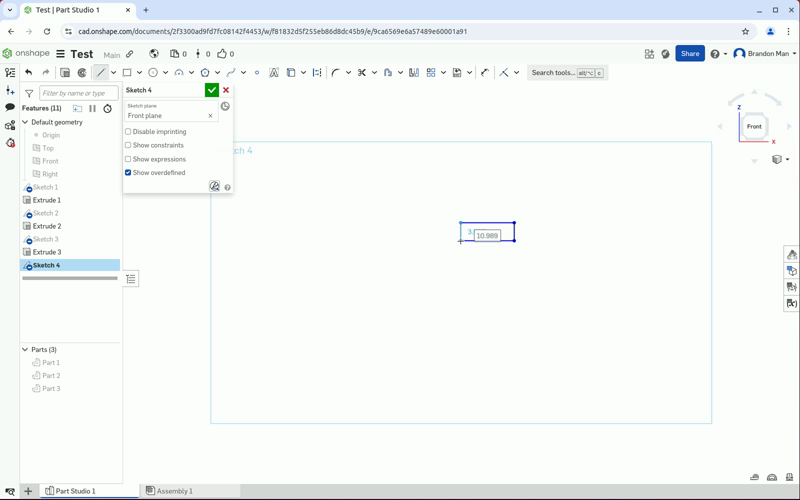
click(460, 240)
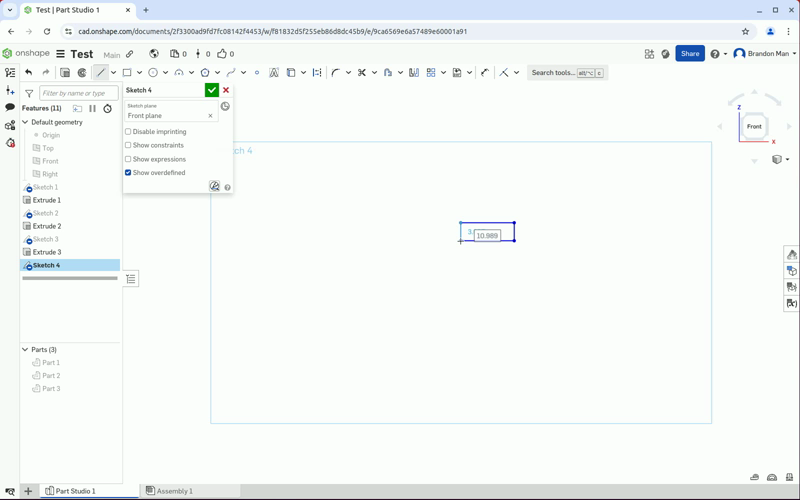
key(esc)
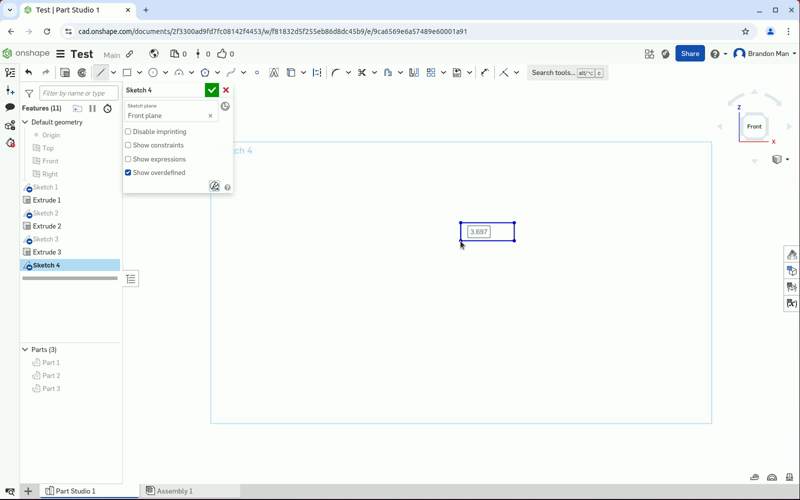
mouse_move(468, 230)
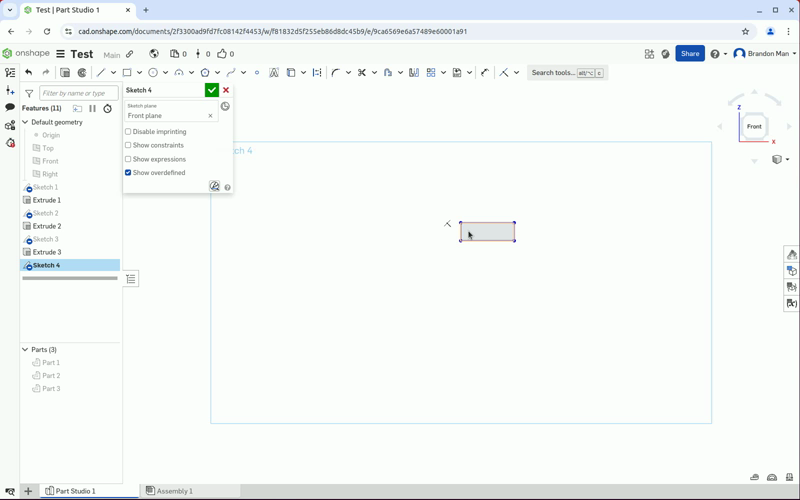
scroll(6)
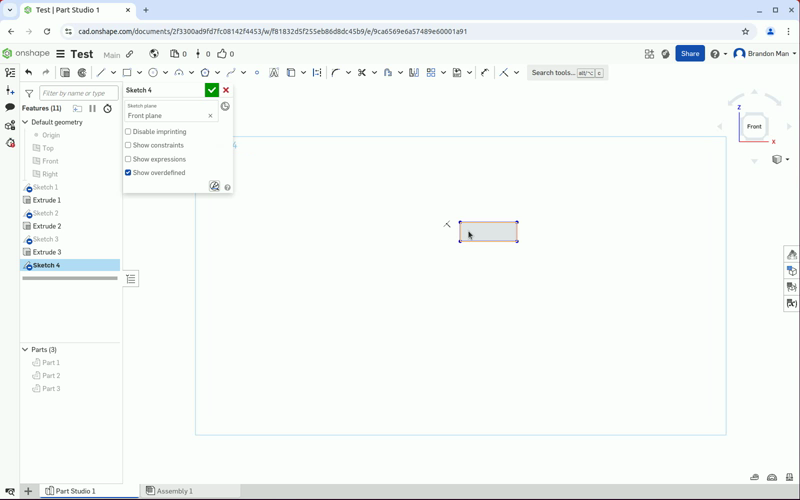
scroll(6)
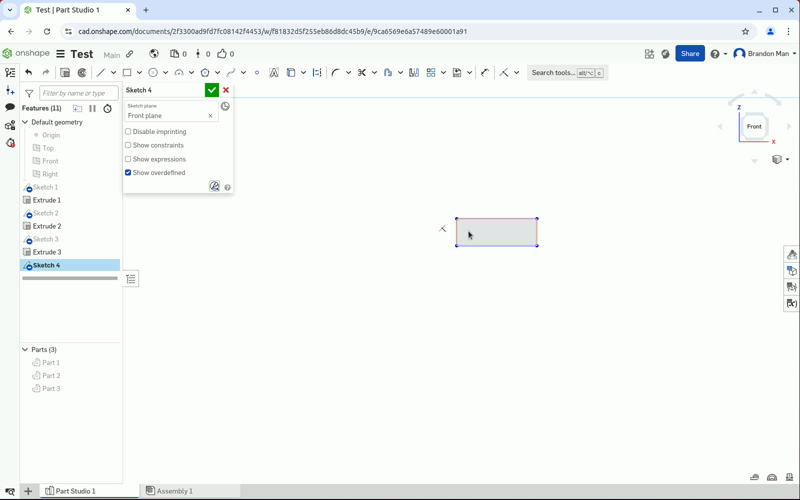
scroll(6)
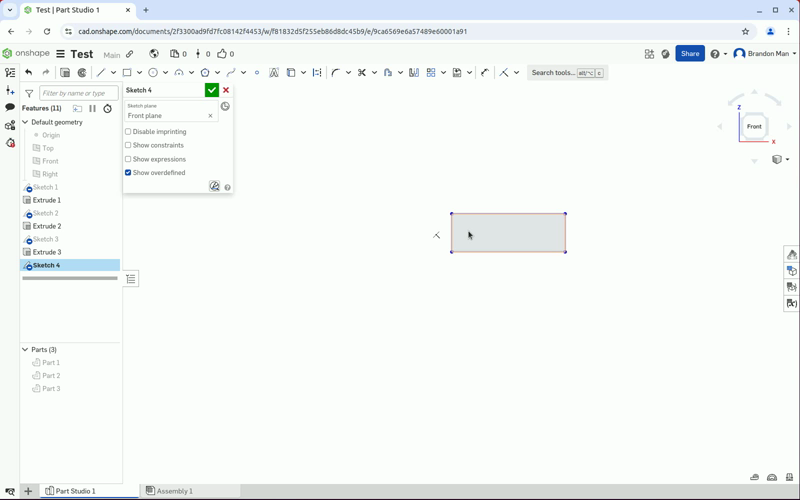
scroll(6)
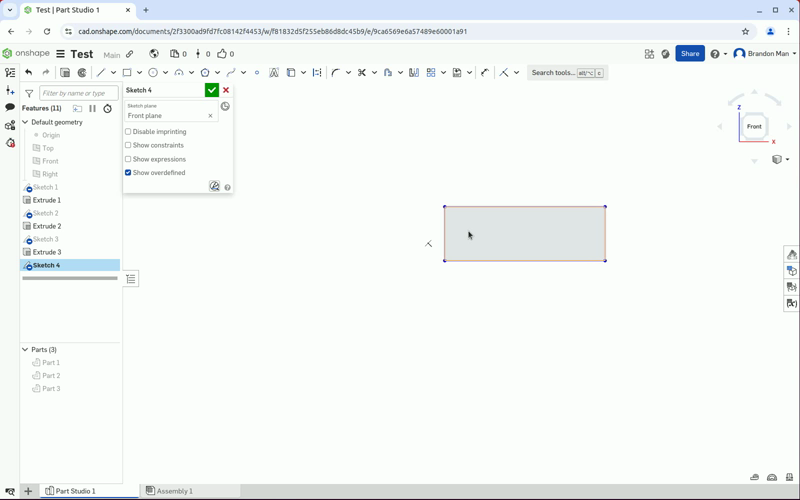
scroll(6)
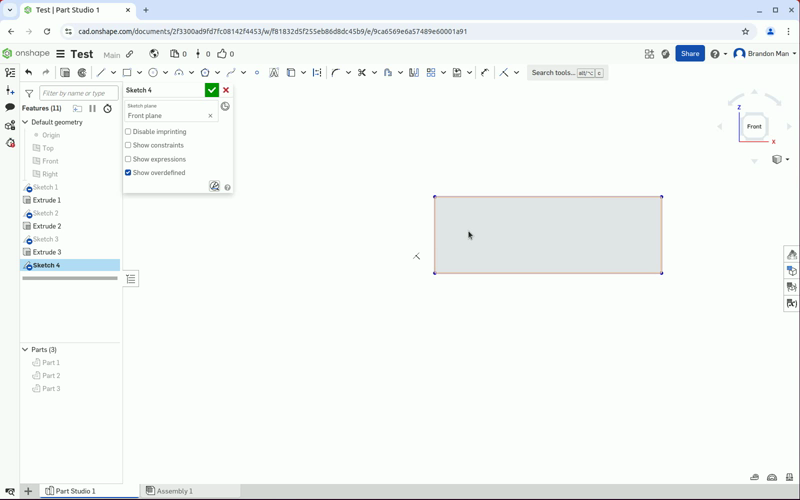
scroll(6)
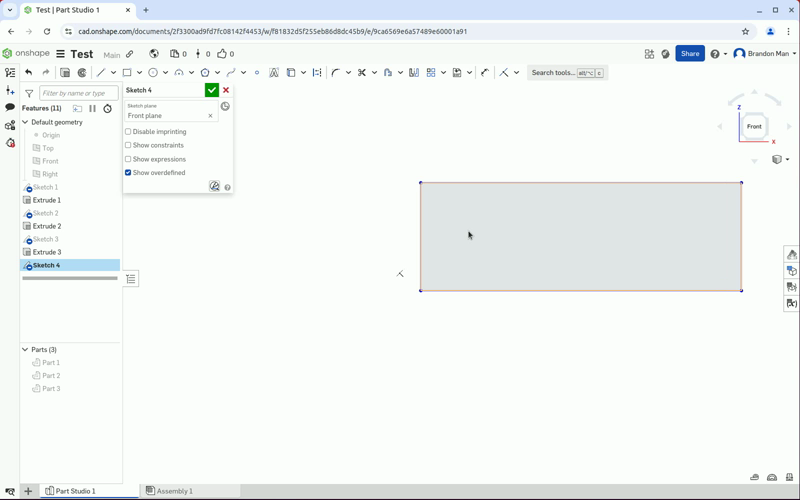
scroll(6)
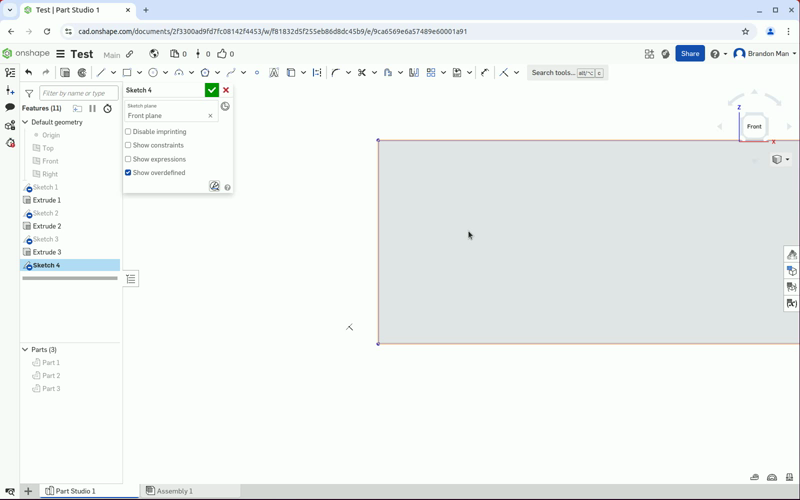
click(468, 230)
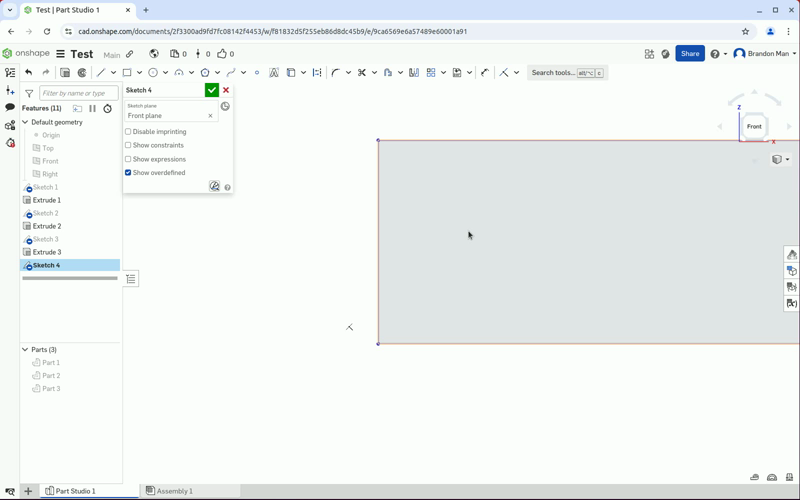
scroll(-6)
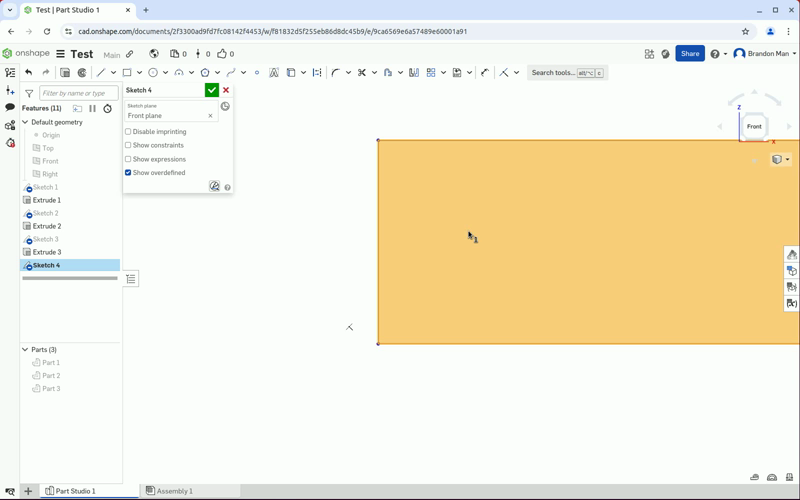
scroll(-6)
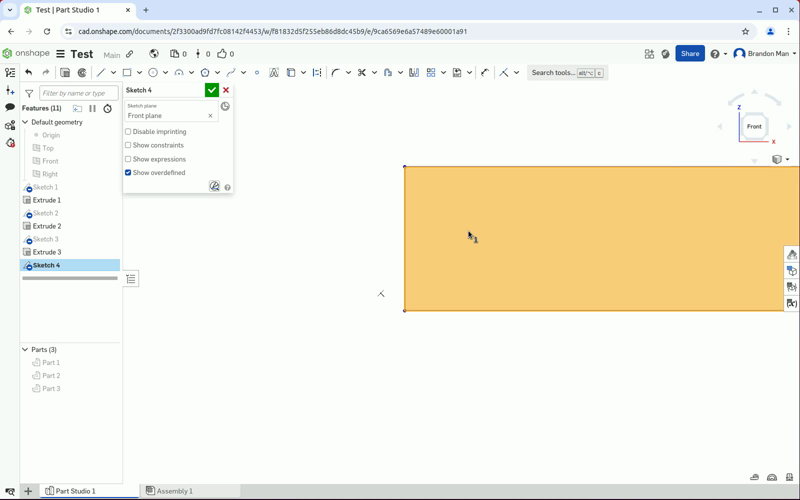
scroll(-6)
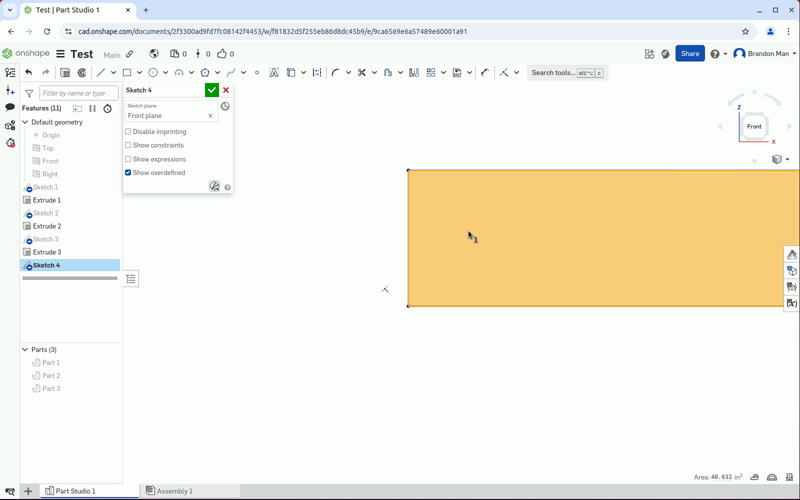
scroll(-6)
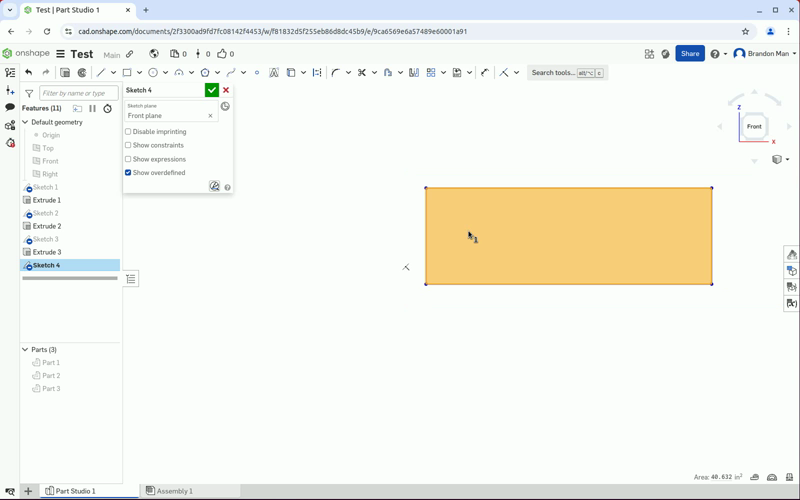
scroll(-6)
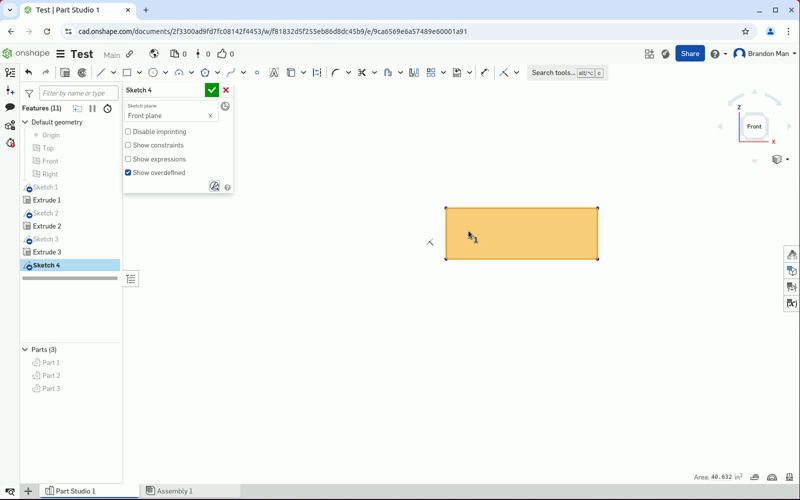
scroll(-6)
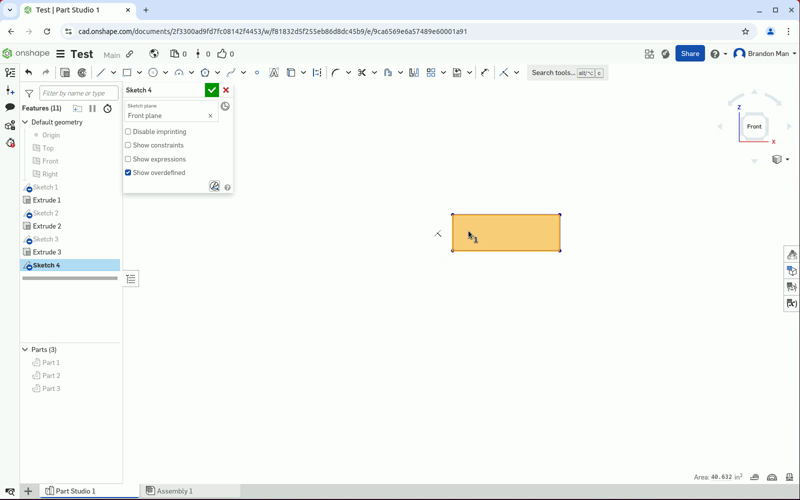
scroll(-6)
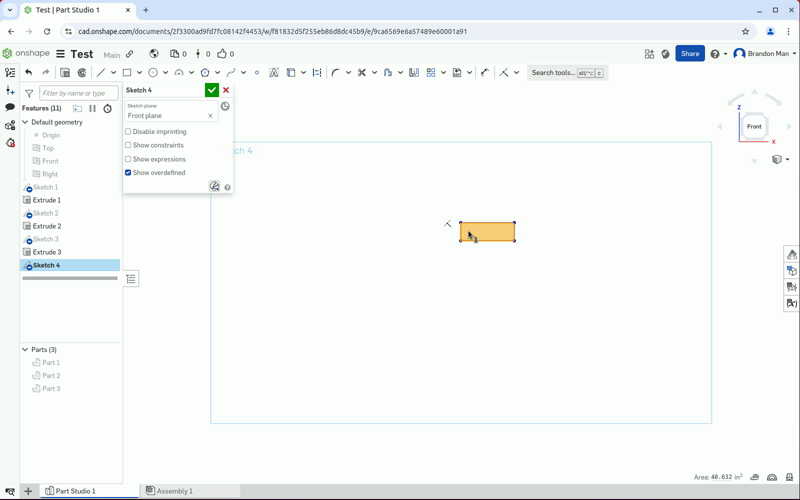
mouse_move(73, 352)
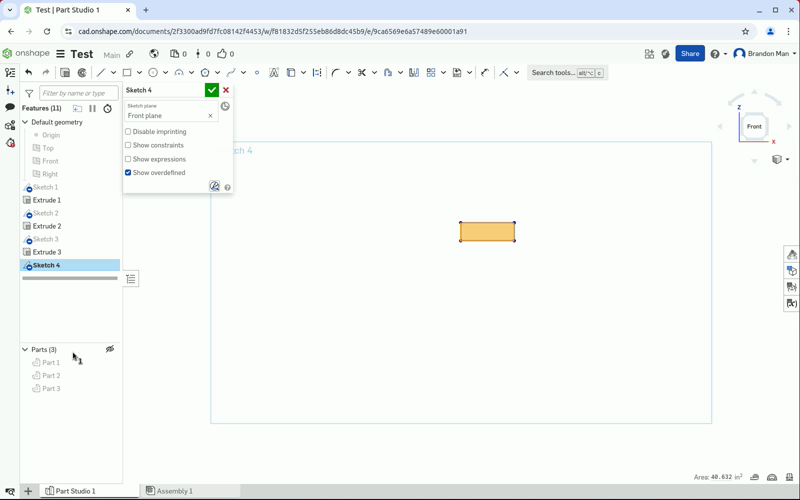
key(shift+y)
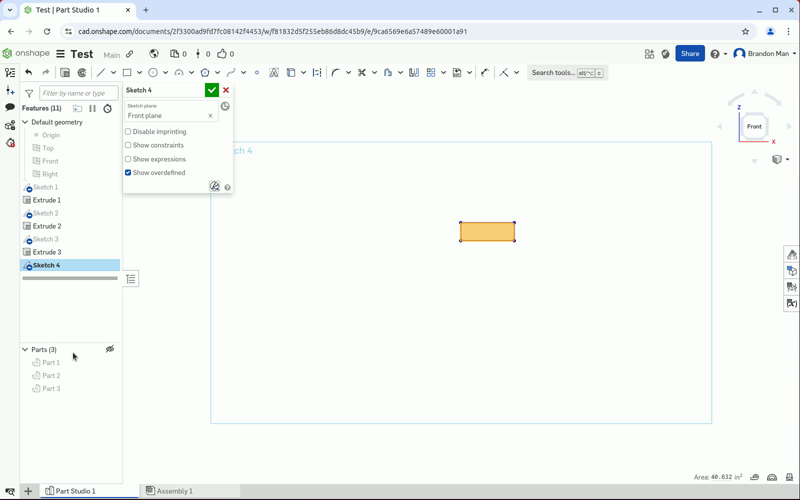
key(shift+e)
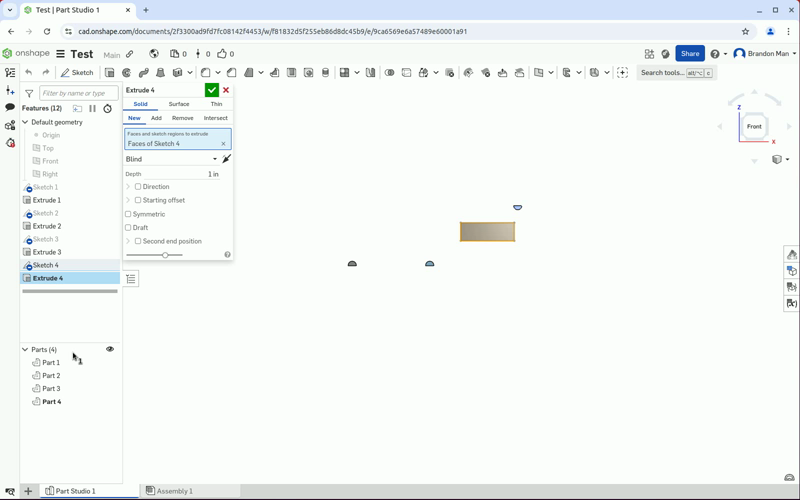
mouse_move(143, 106)
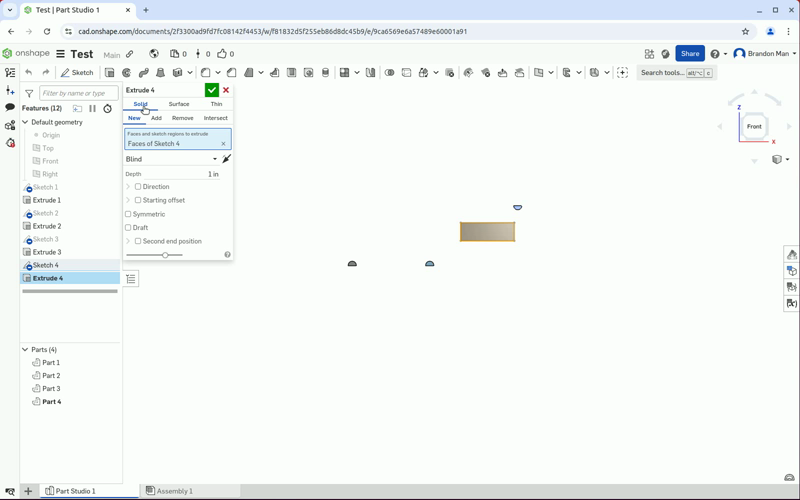
click(143, 106)
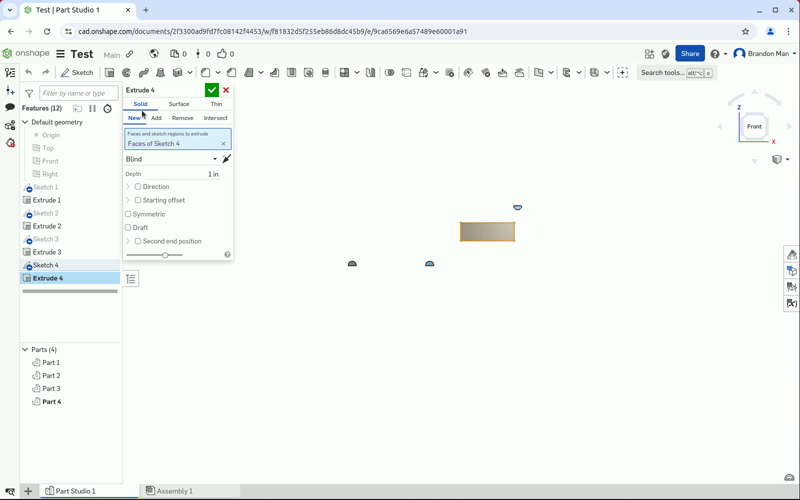
mouse_move(137, 120)
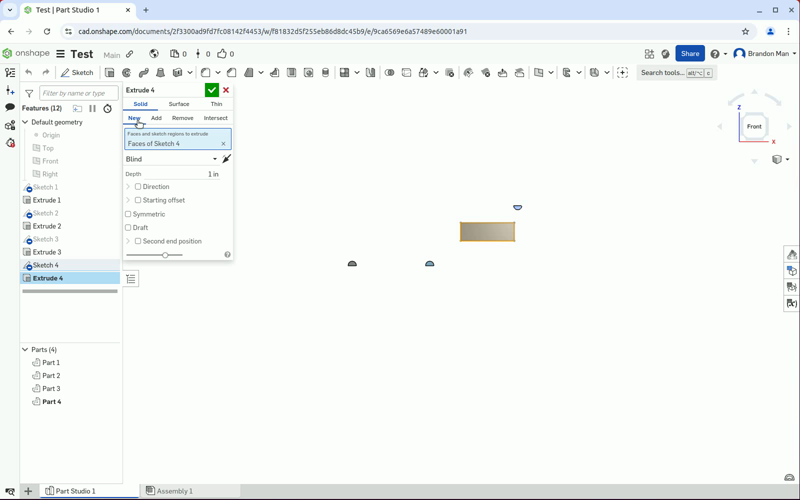
click(137, 120)
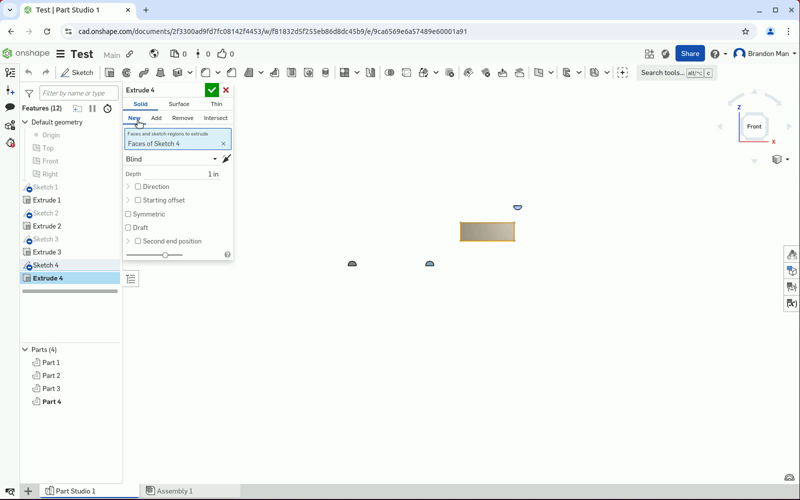
key(tab, 4)
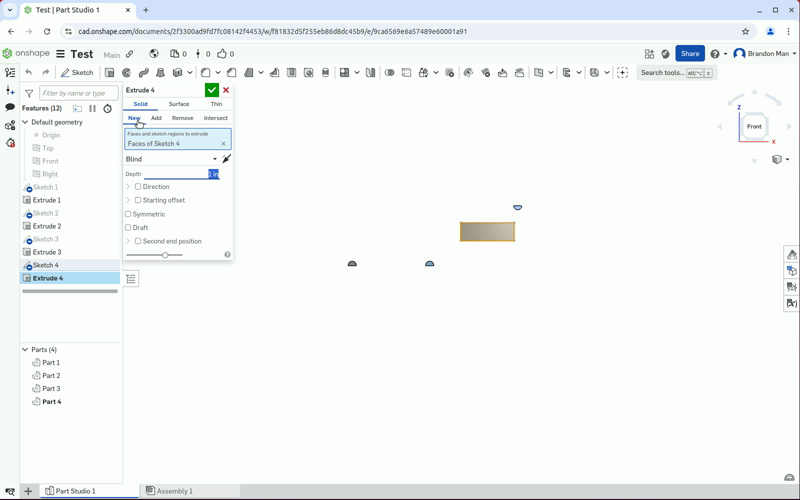
text(7.221)
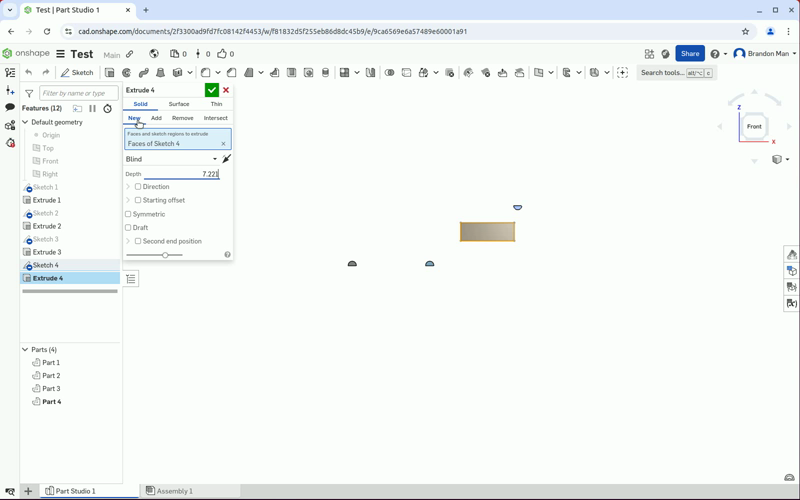
key(enter)
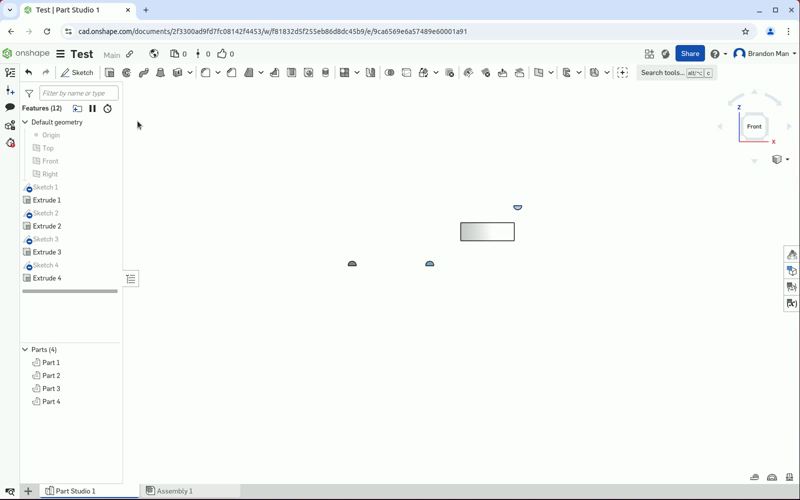
key(shift+h)
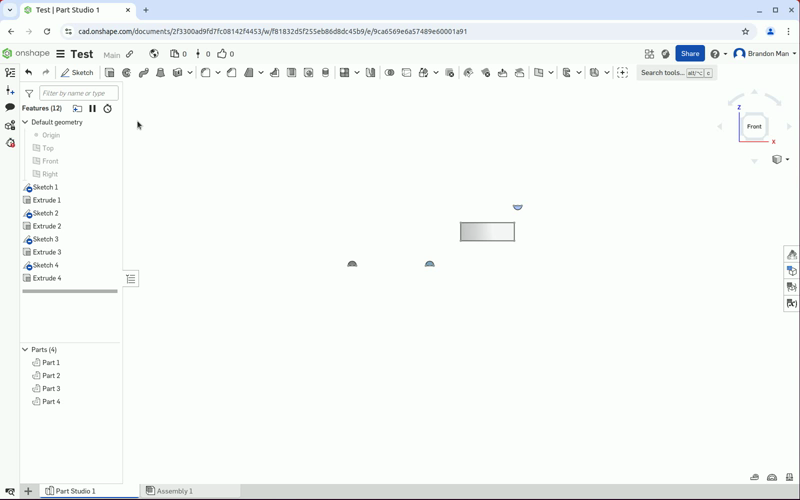
key(shift+h)
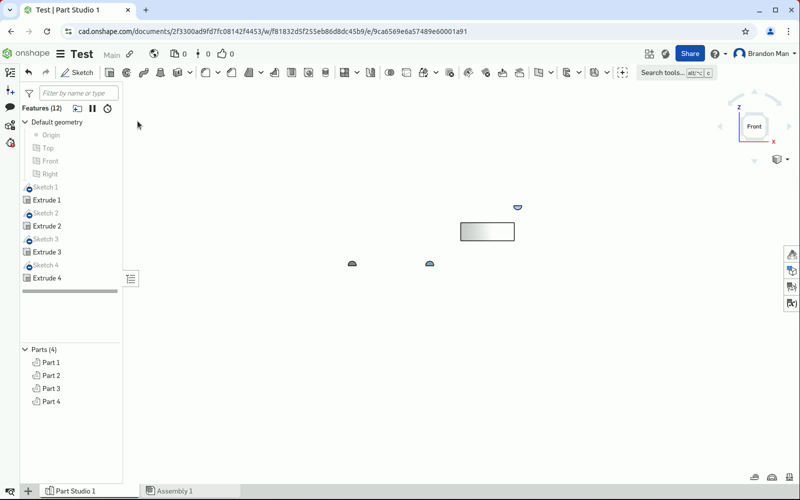
mouse_move(73, 189)
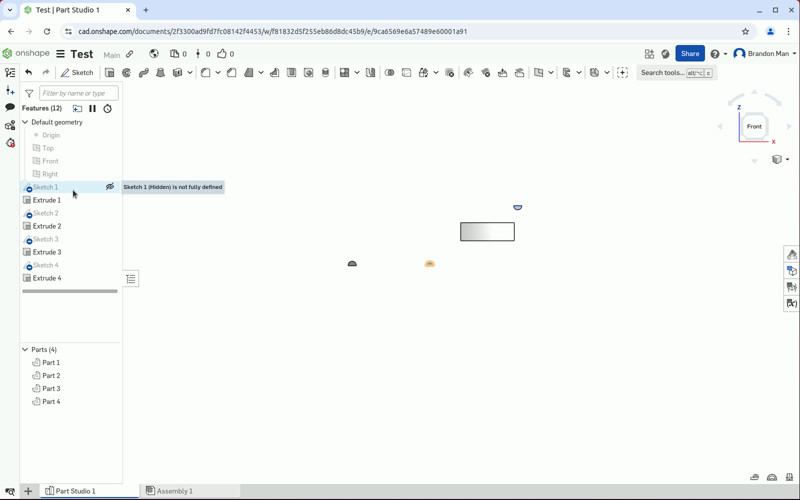
click(73, 189)
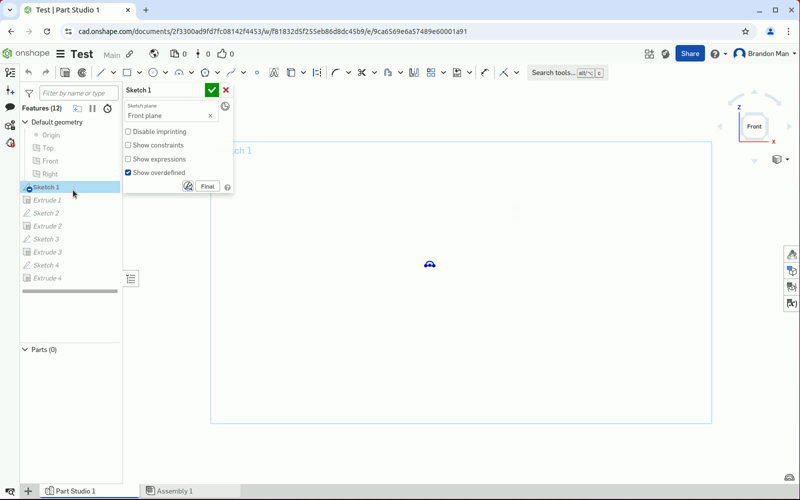
mouse_move(229, 92)
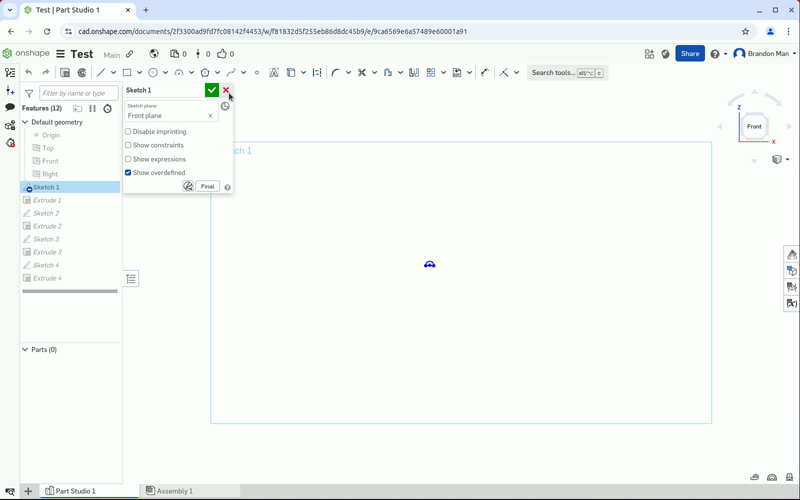
click(229, 92)
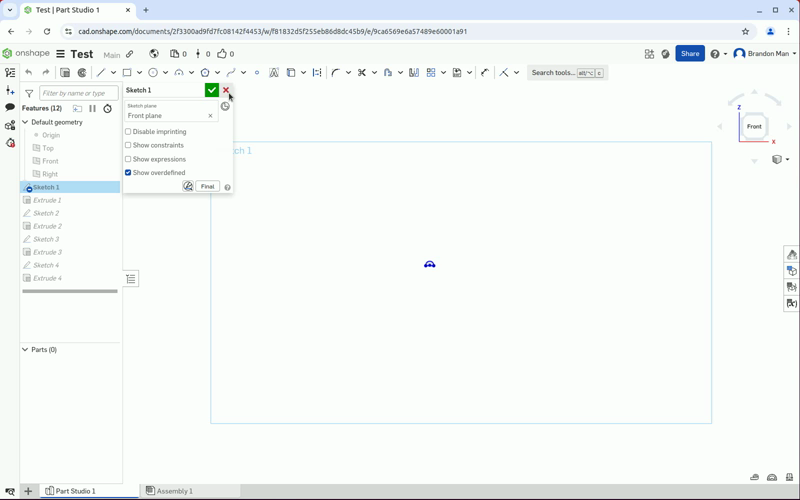
key(shift+s)
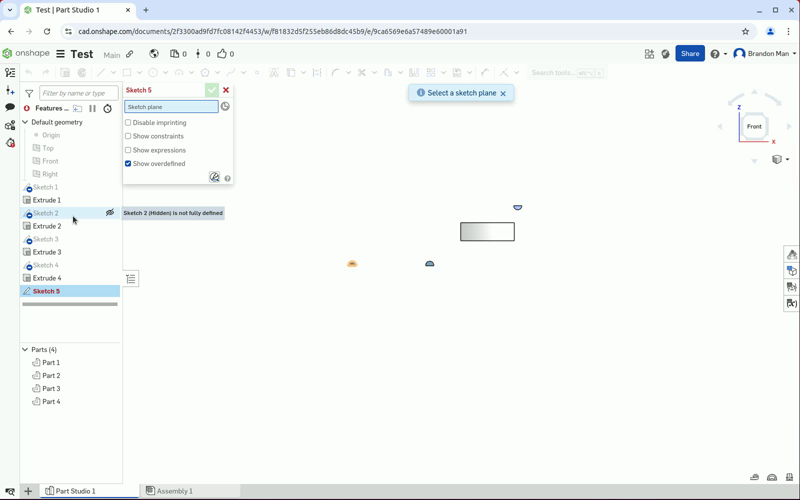
scroll(3)
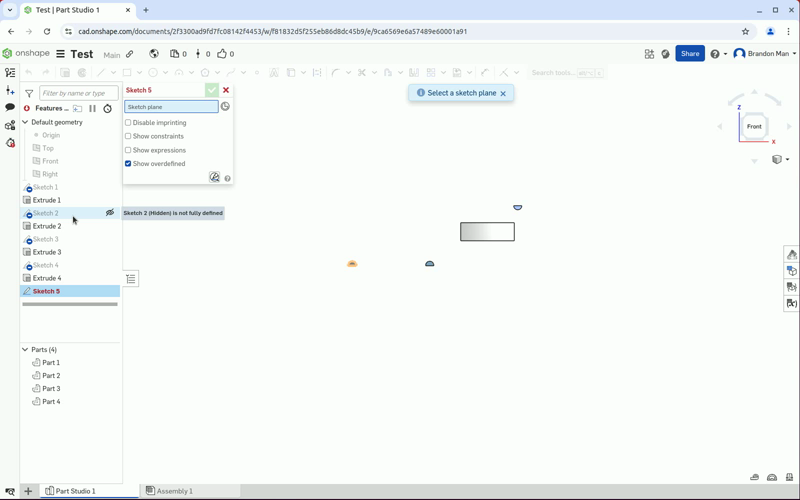
mouse_move(73, 163)
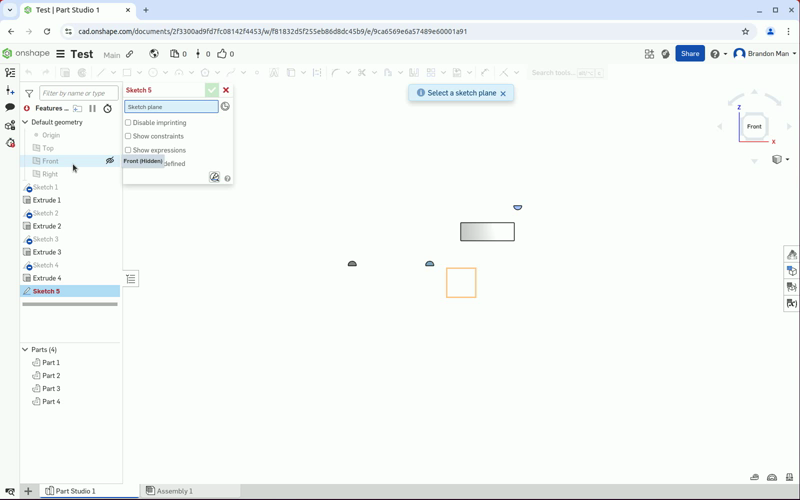
click(73, 163)
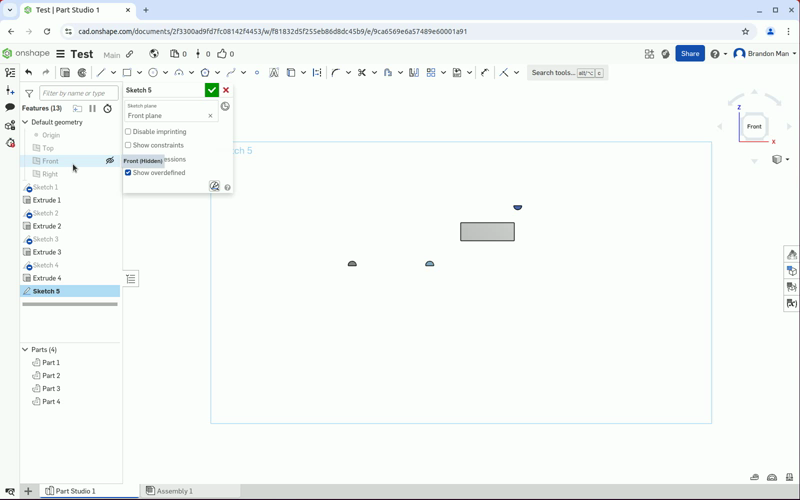
mouse_move(73, 352)
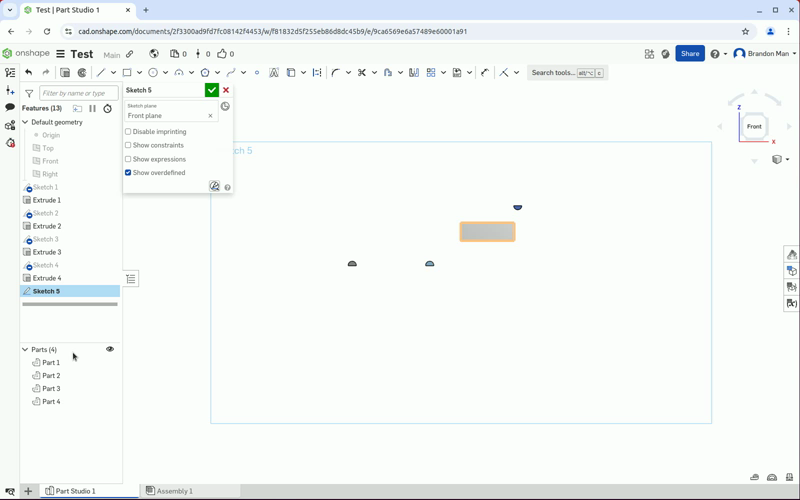
key(y)
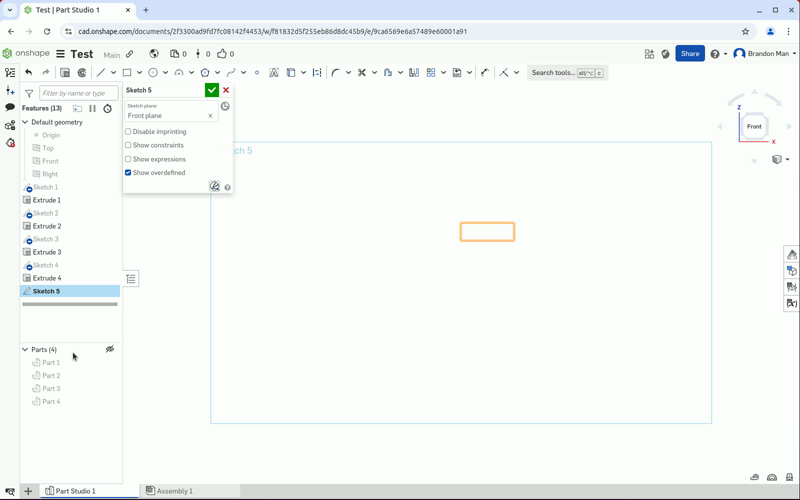
key(l)
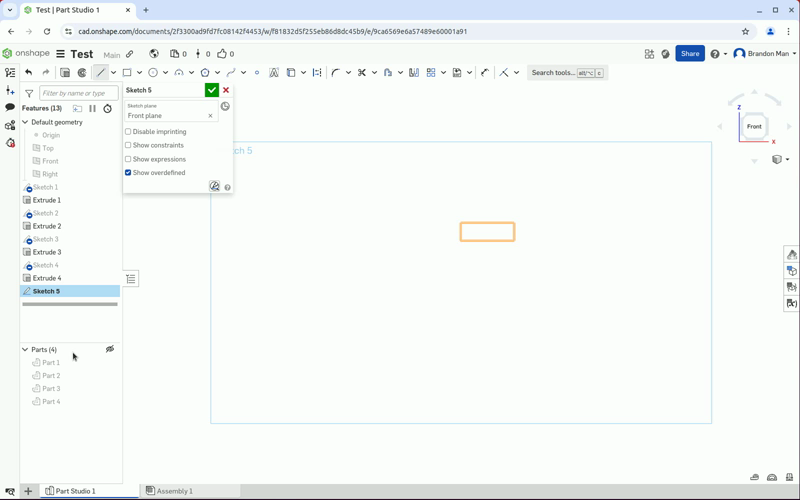
key_down(shift)
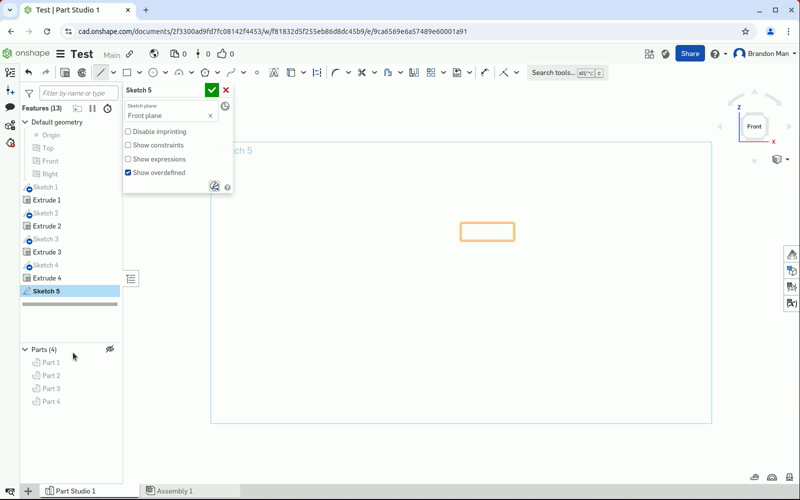
mouse_move(460, 205)
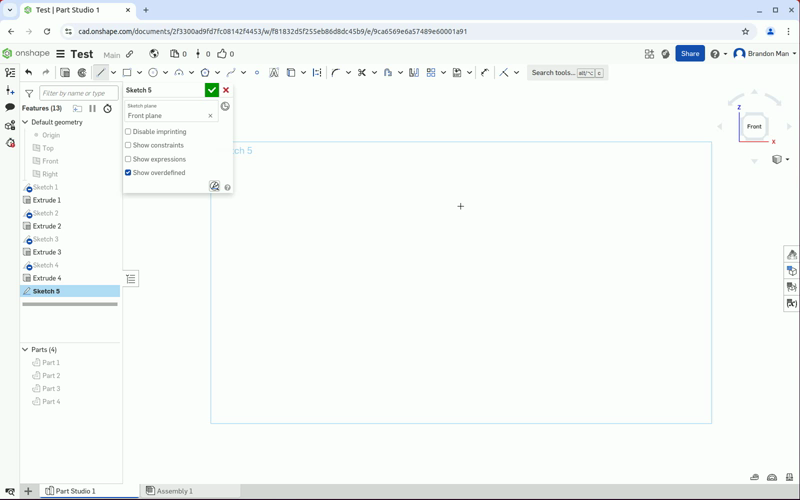
click(460, 205)
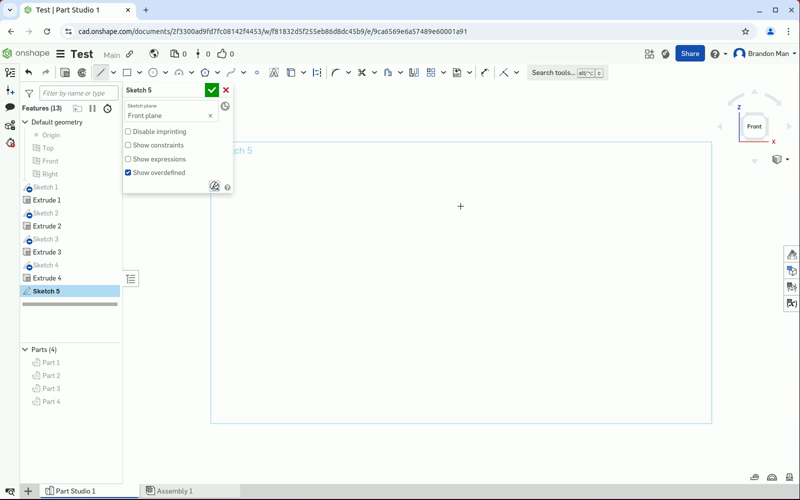
key_up(shift)
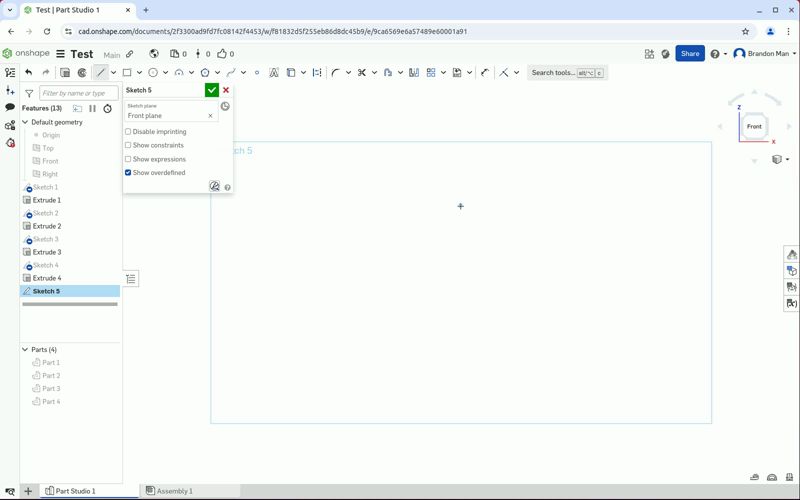
key_down(shift)
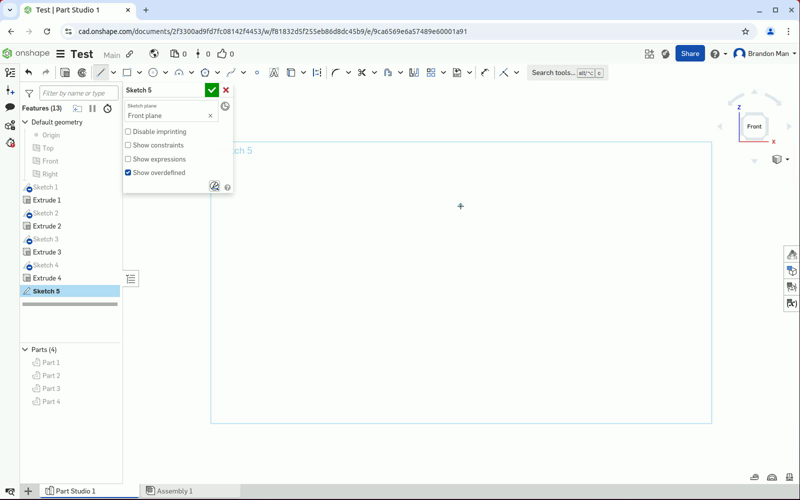
mouse_move(490, 205)
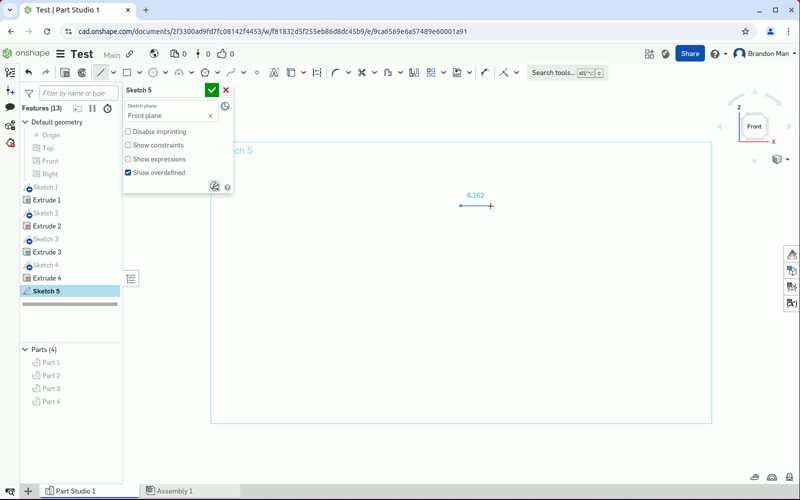
mouse_move(514, 205)
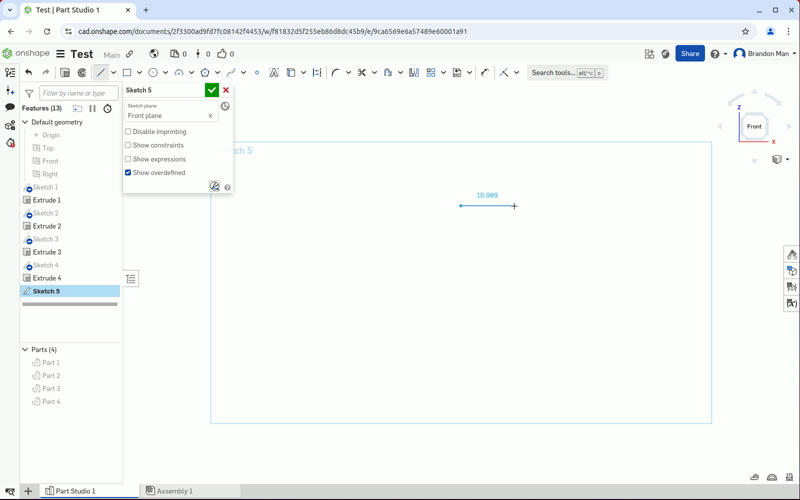
click(514, 205)
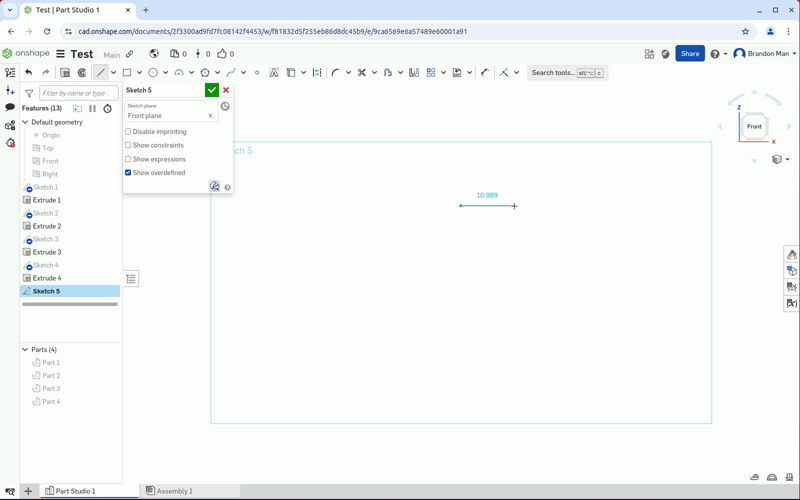
key_up(shift)
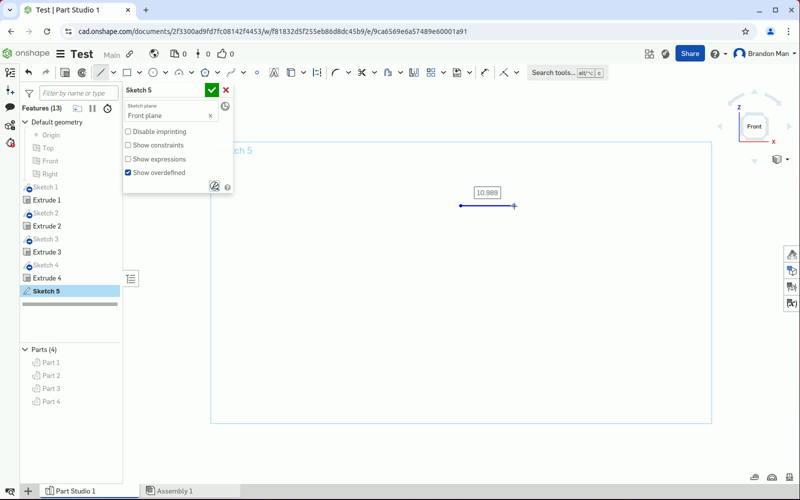
key_down(shift)
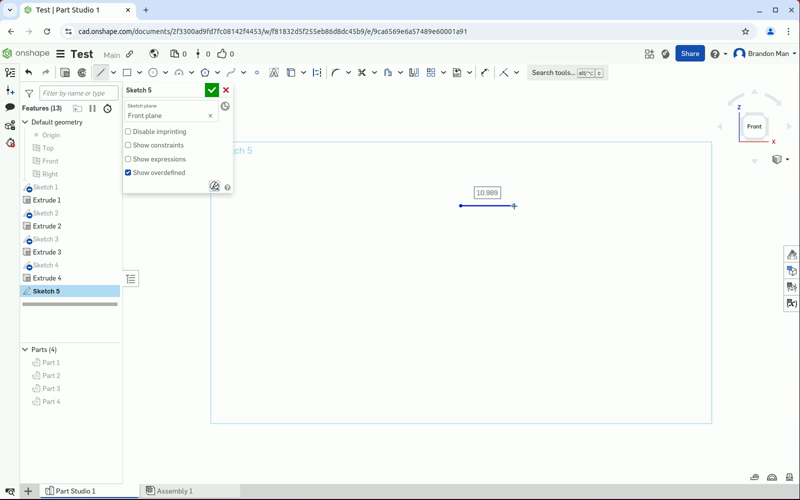
mouse_move(544, 205)
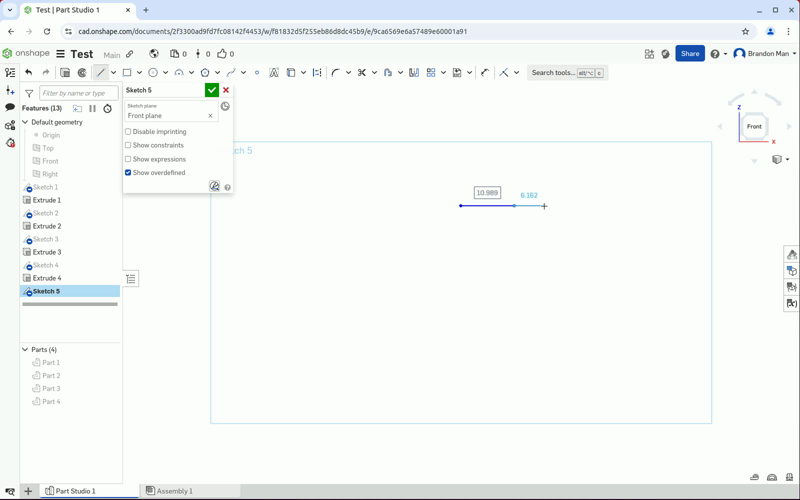
mouse_move(521, 205)
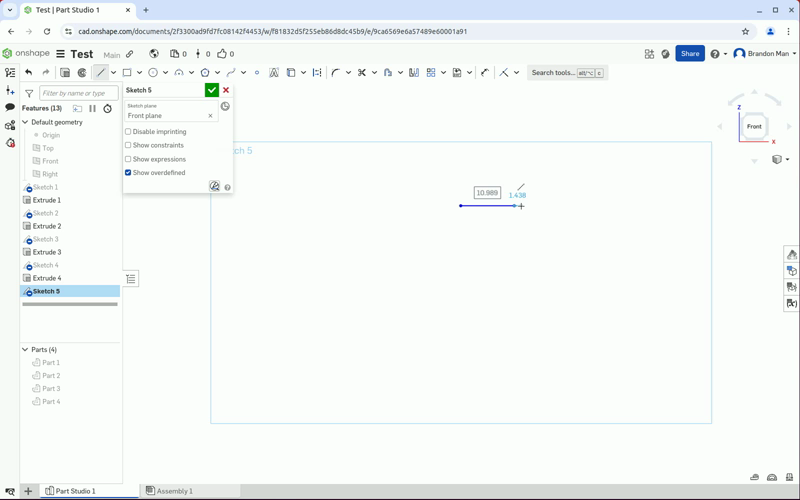
scroll(6)
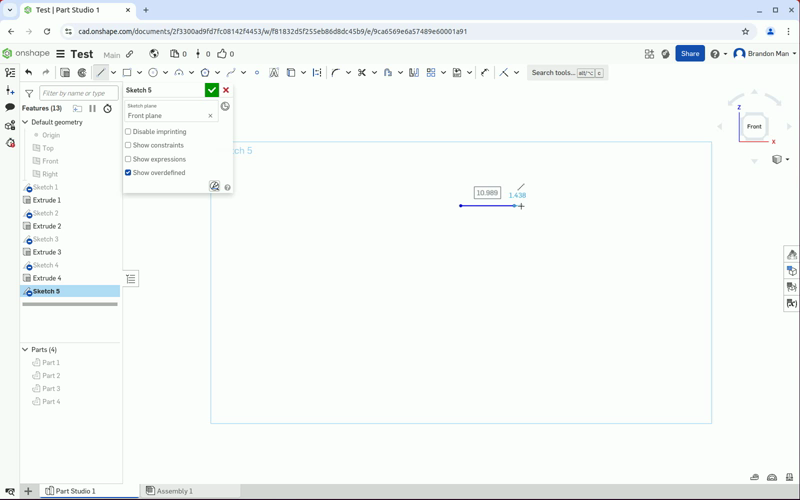
scroll(6)
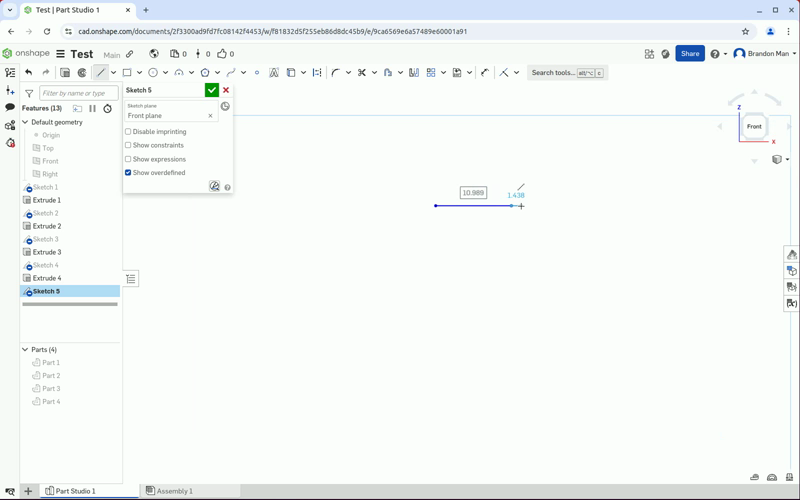
scroll(6)
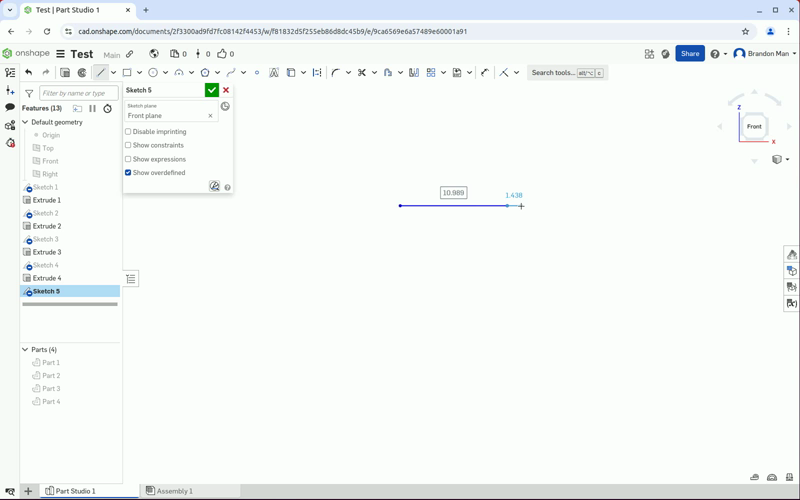
scroll(6)
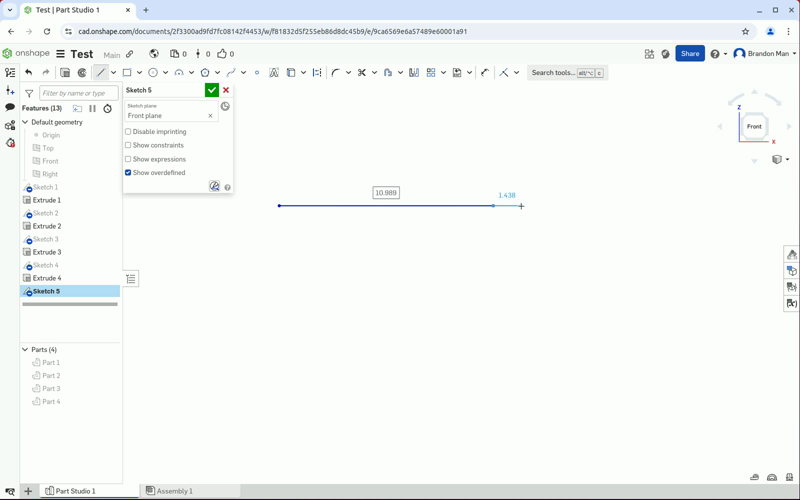
scroll(6)
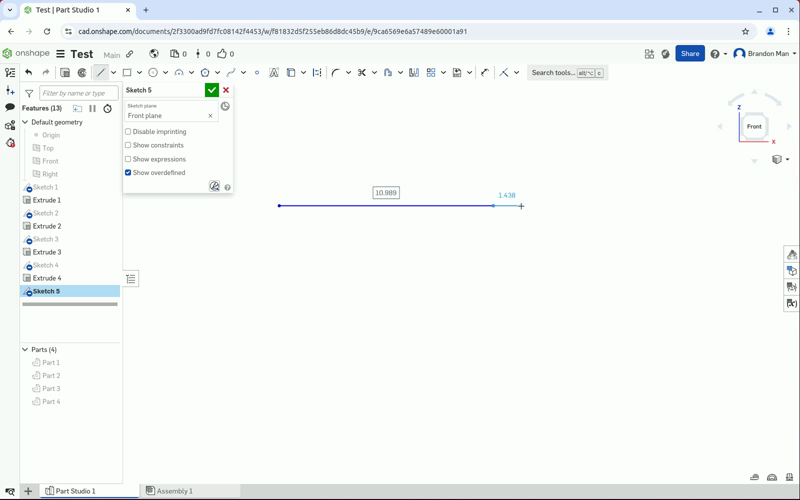
scroll(6)
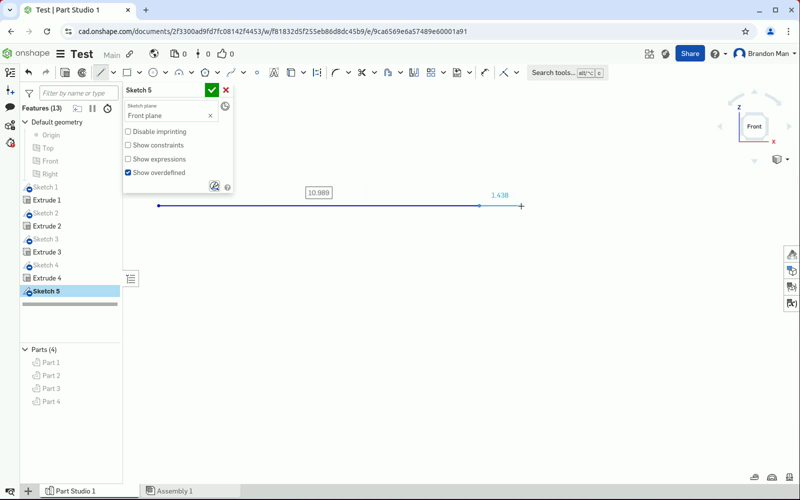
scroll(6)
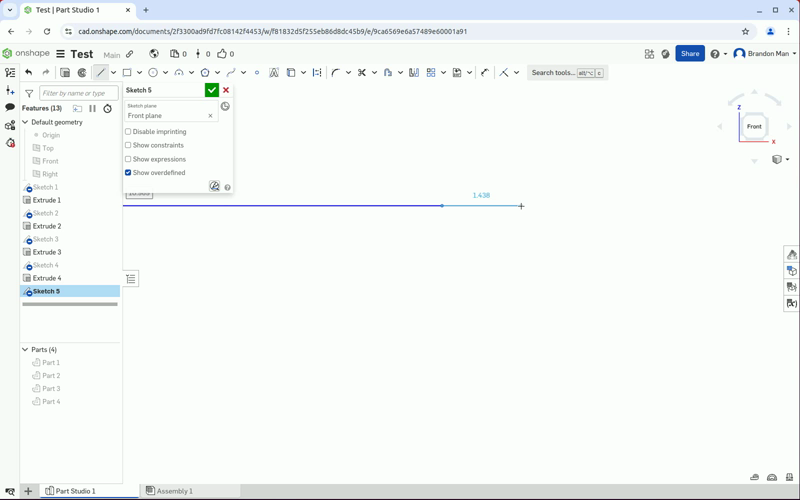
click(521, 205)
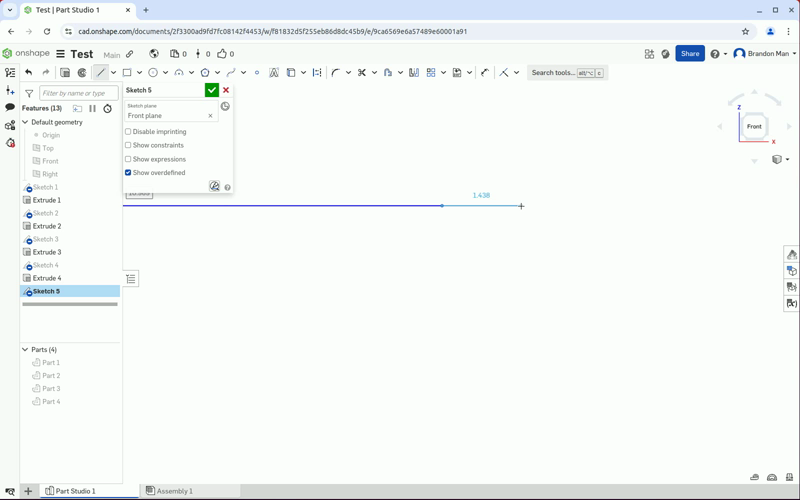
scroll(-6)
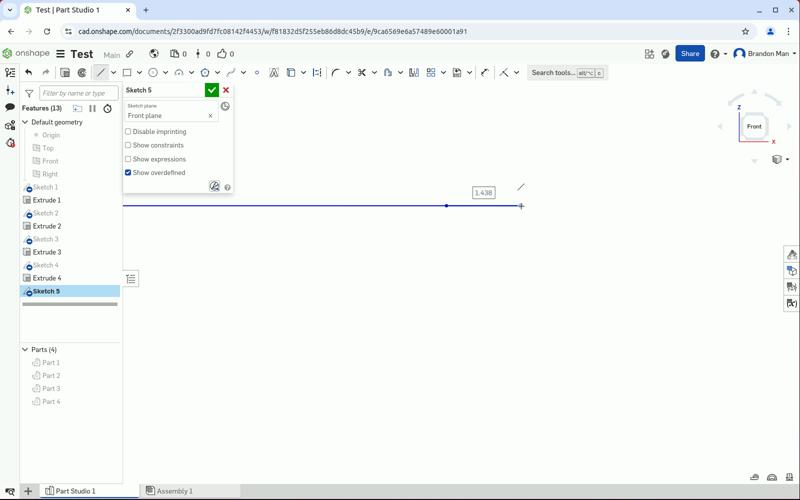
scroll(-6)
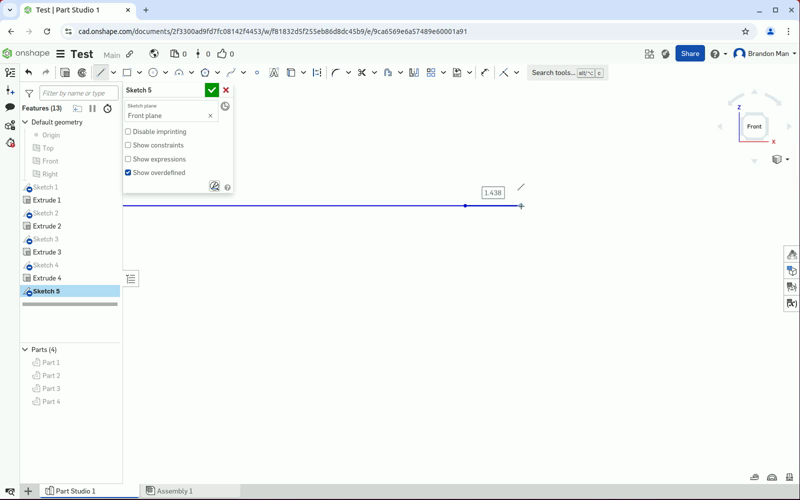
scroll(-6)
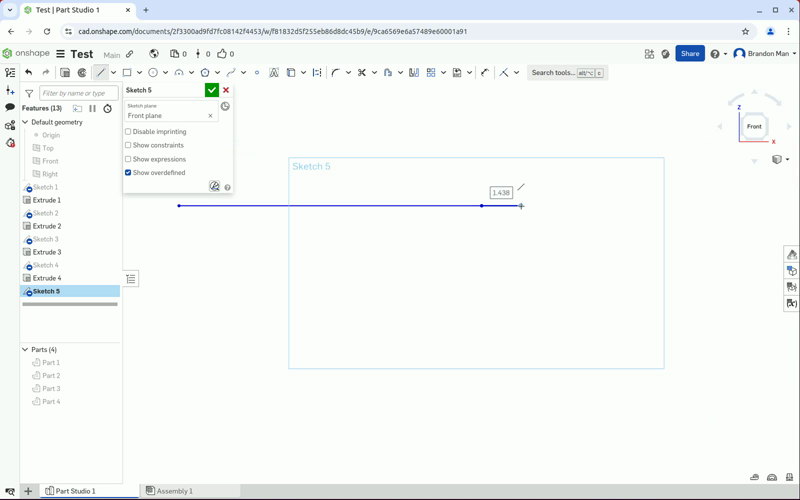
scroll(-6)
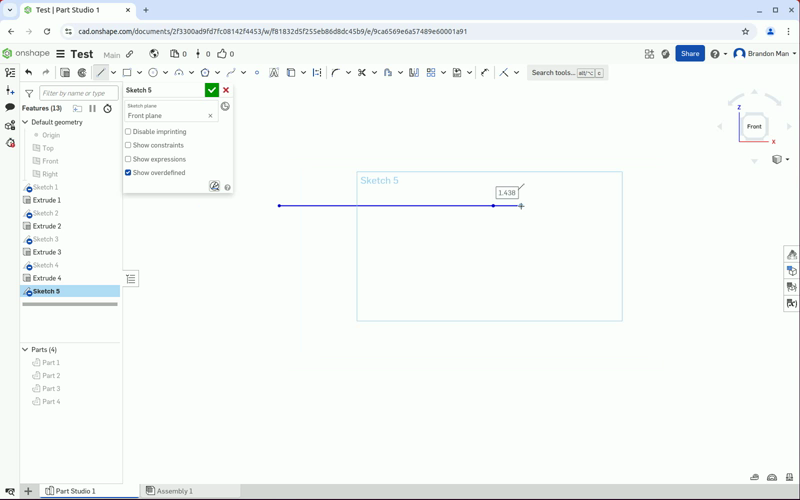
scroll(-6)
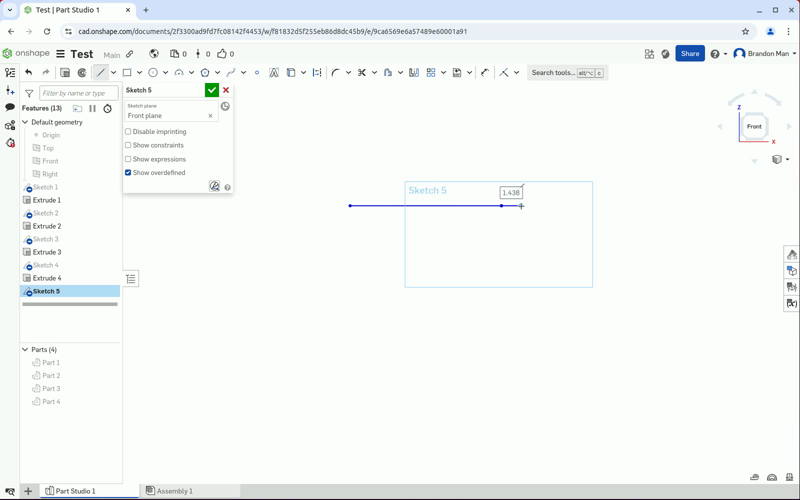
scroll(-6)
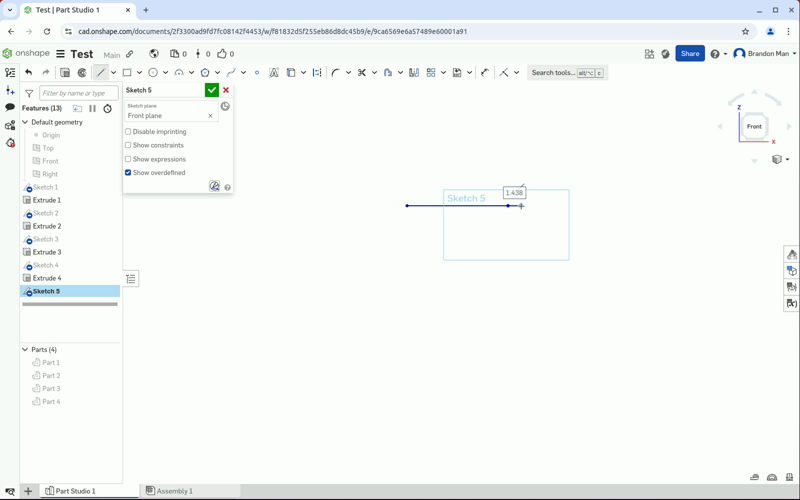
scroll(-6)
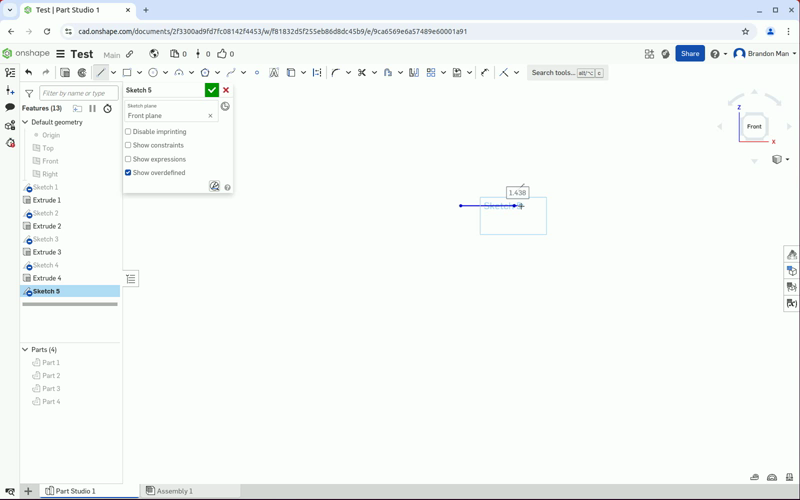
key_up(shift)
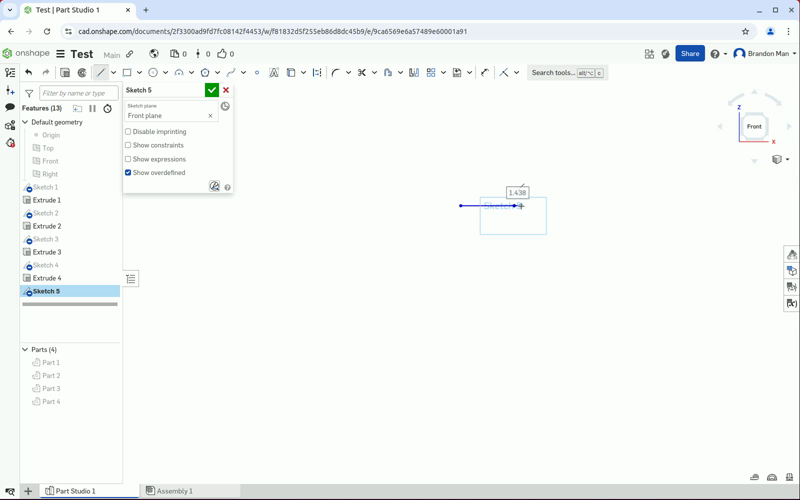
key_down(shift)
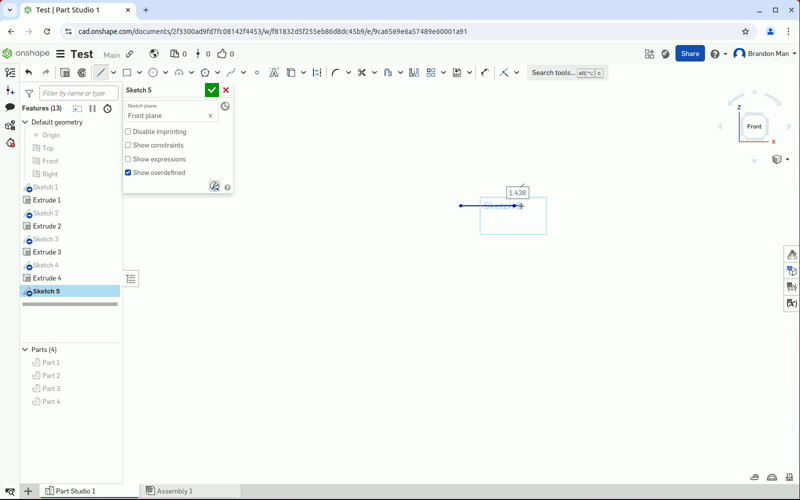
mouse_move(551, 205)
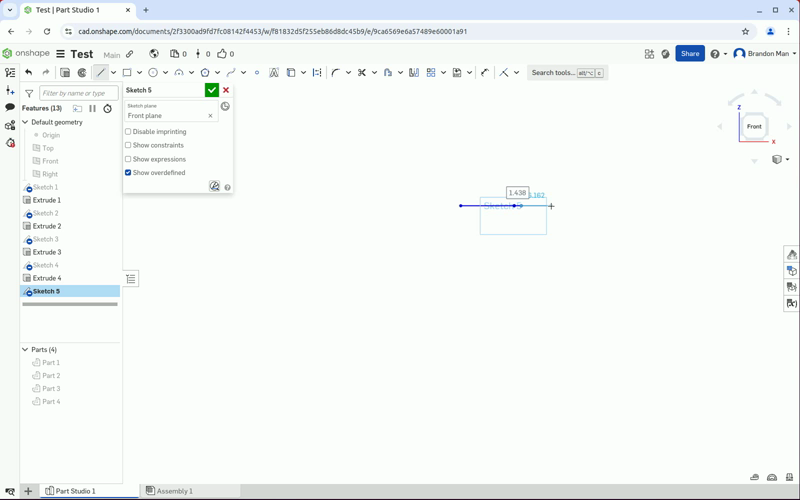
mouse_move(521, 187)
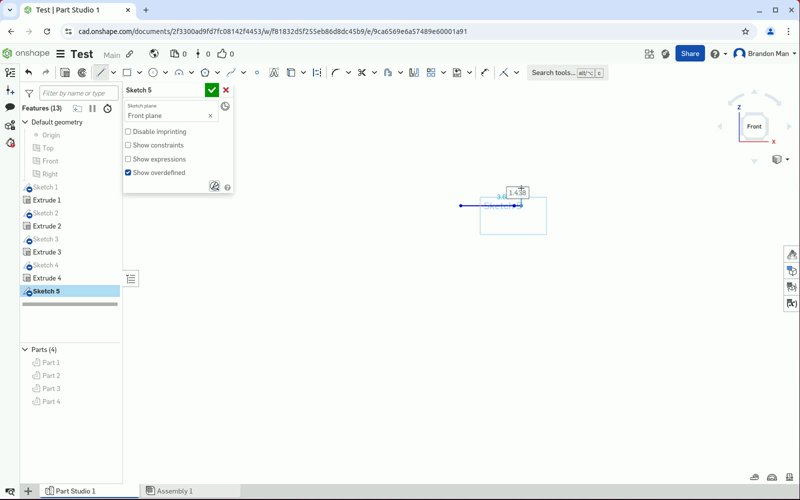
click(521, 187)
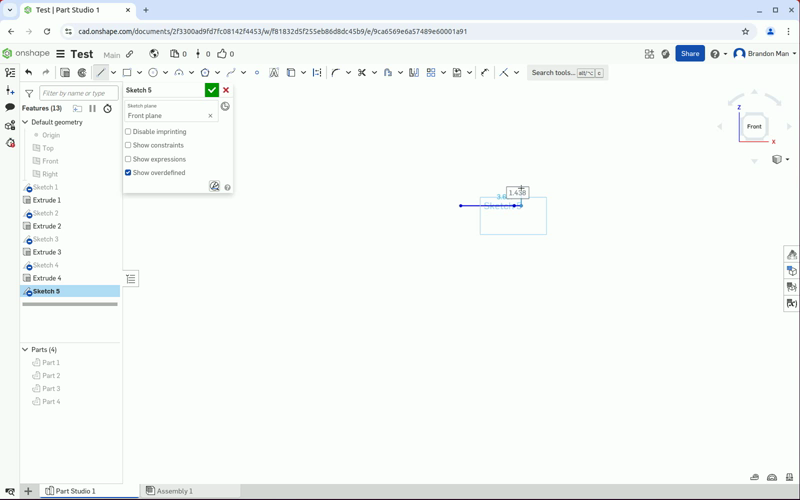
key_up(shift)
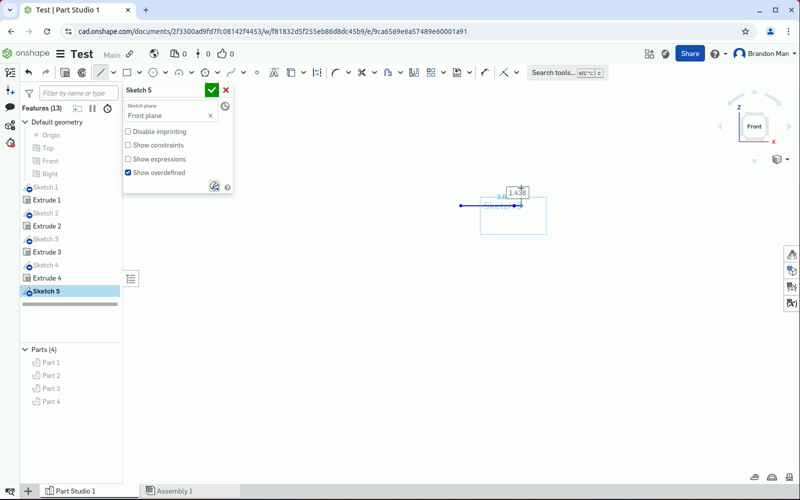
key_down(shift)
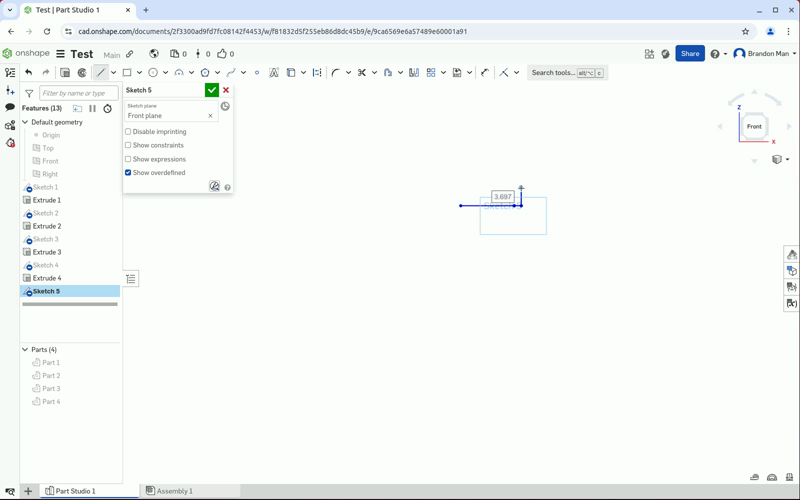
mouse_move(460, 187)
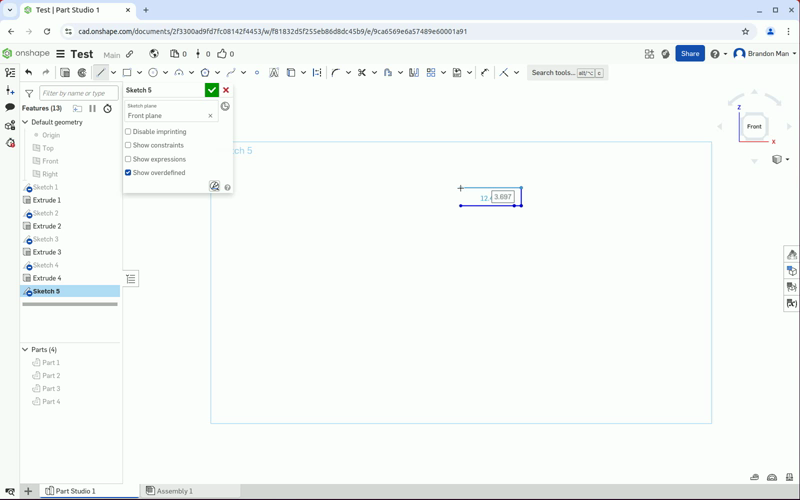
click(460, 187)
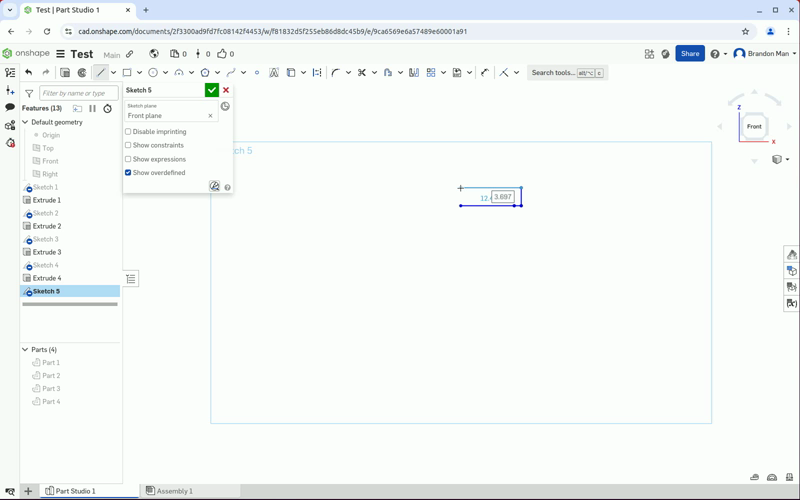
key_up(shift)
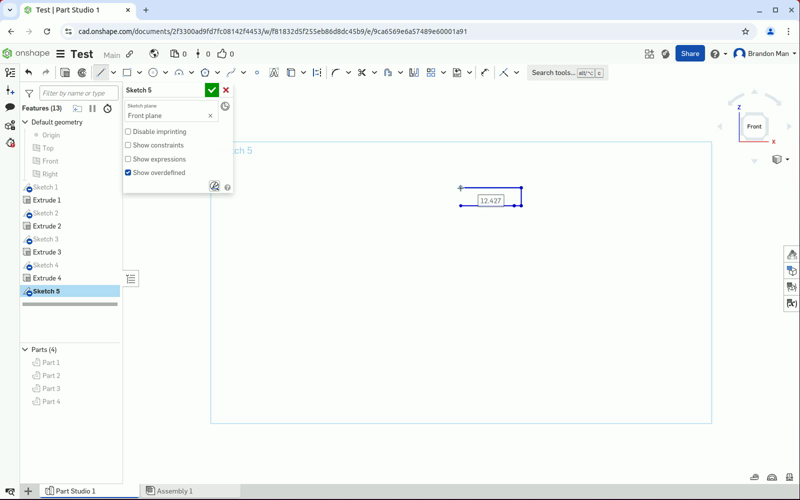
mouse_move(490, 187)
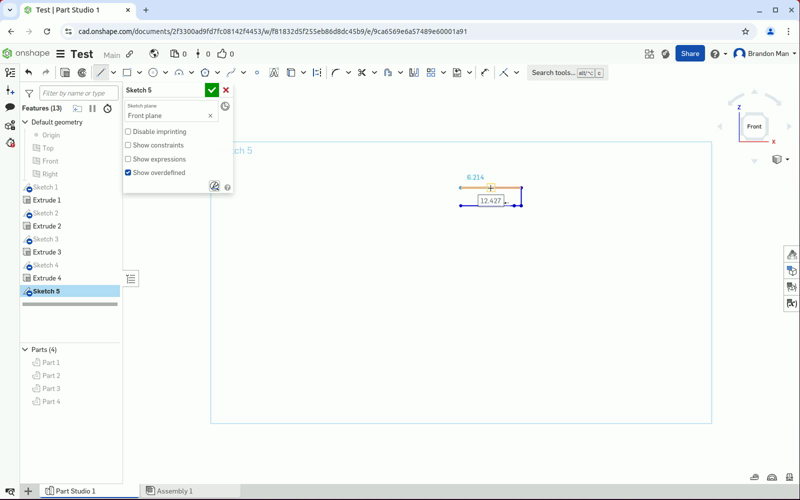
key_down(shift)
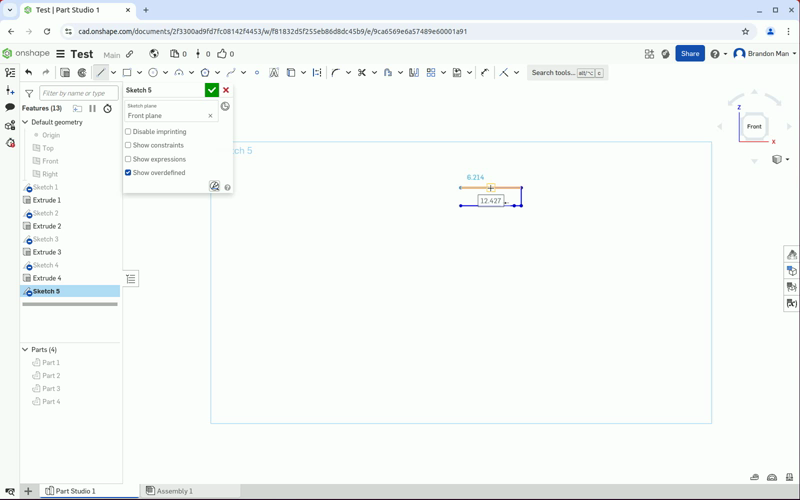
mouse_move(460, 205)
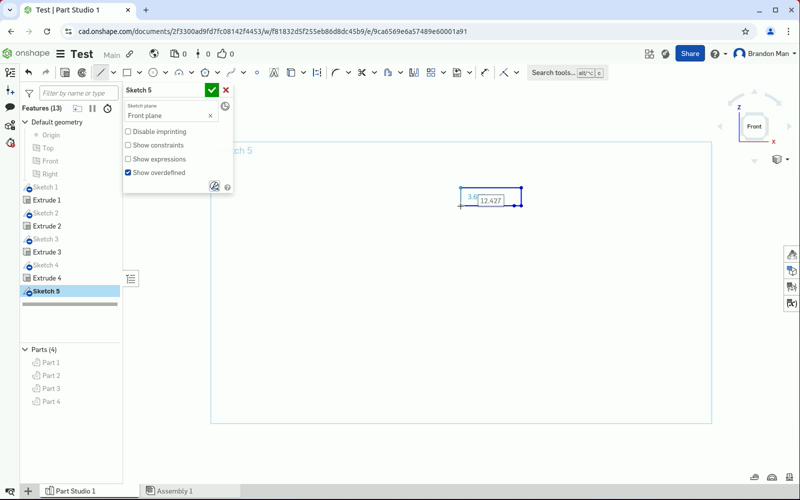
key_up(shift)
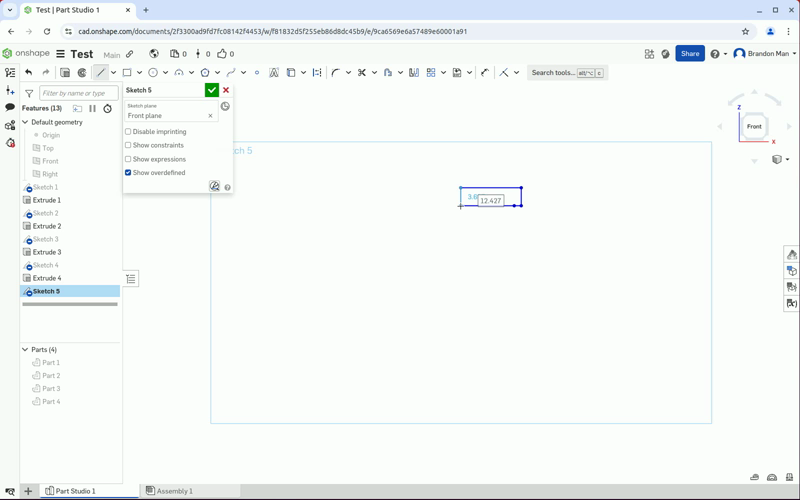
click(460, 205)
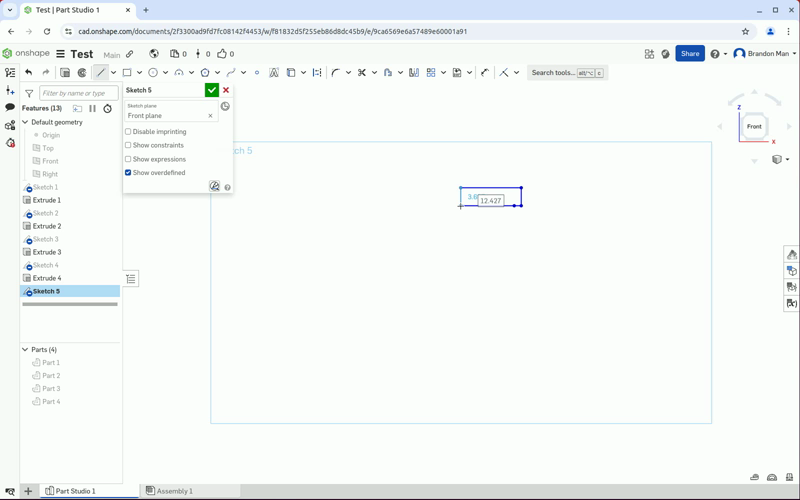
key(esc)
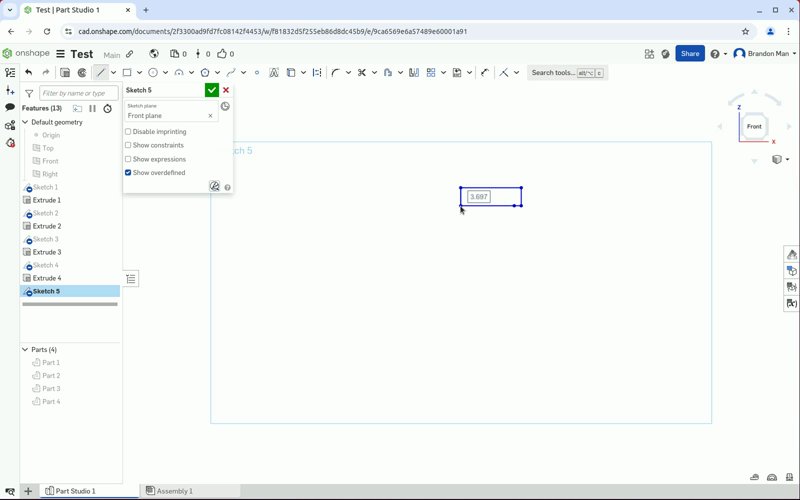
mouse_move(463, 193)
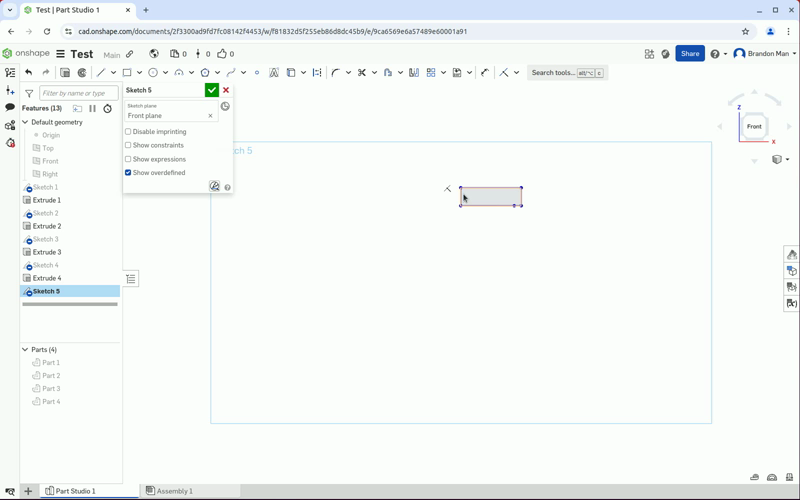
scroll(6)
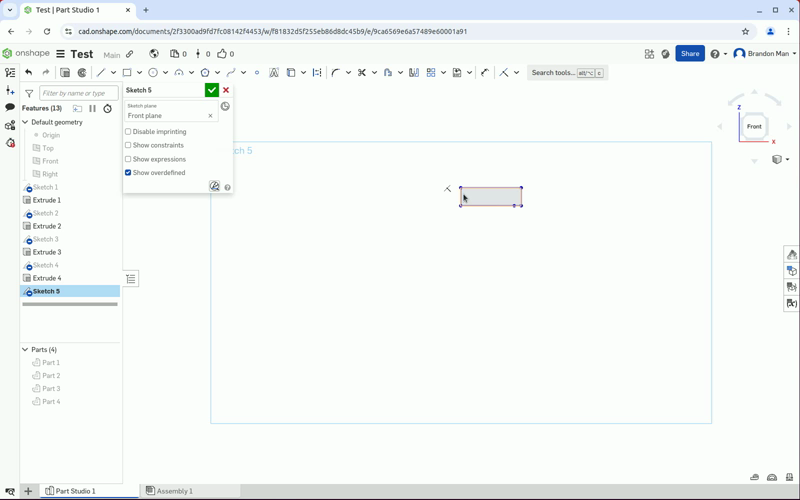
scroll(6)
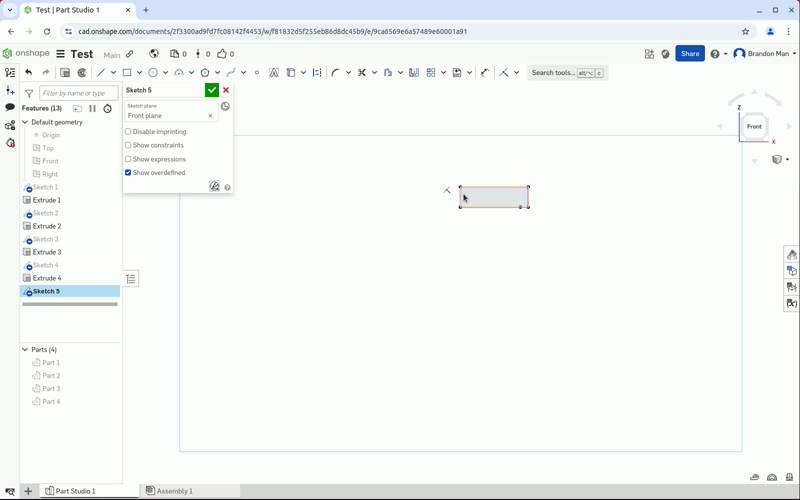
scroll(6)
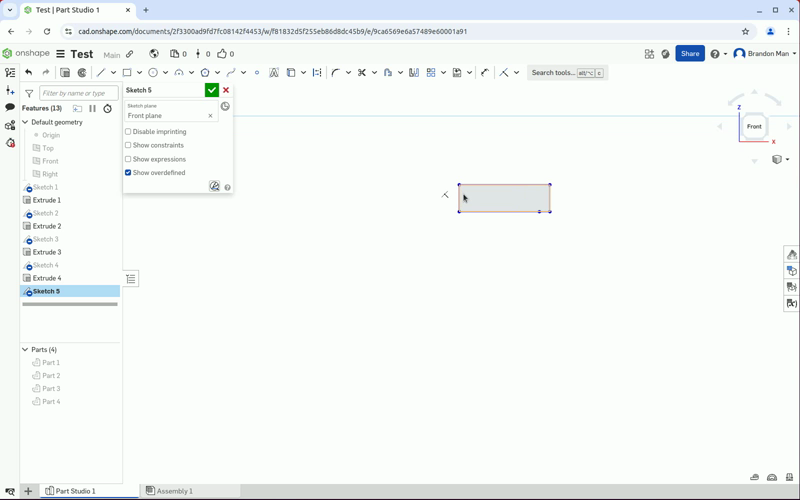
scroll(6)
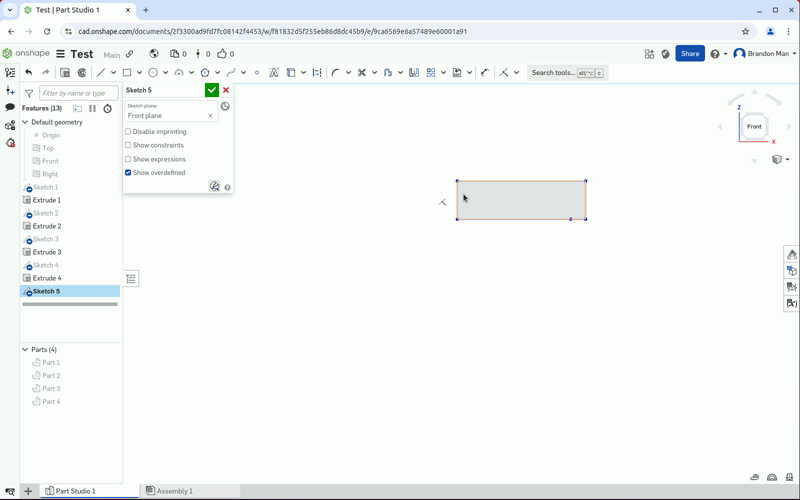
scroll(6)
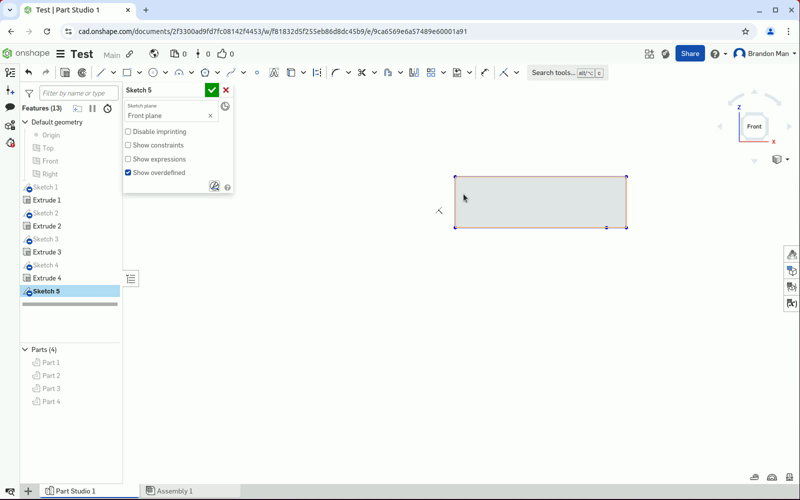
scroll(6)
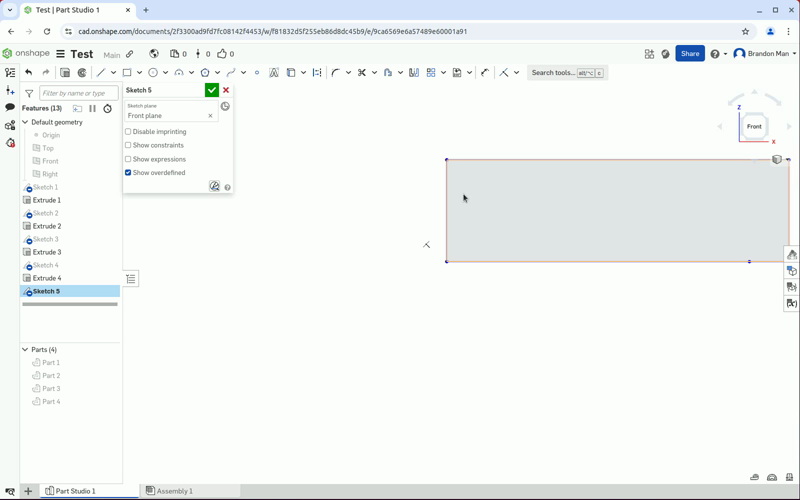
scroll(6)
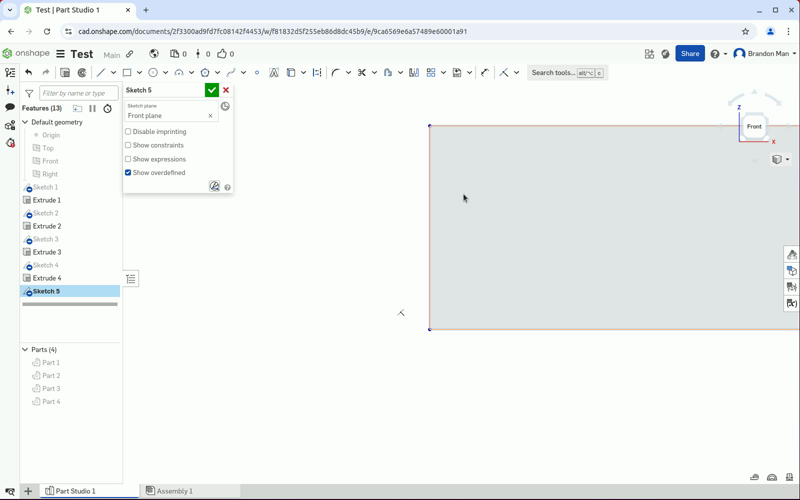
click(463, 193)
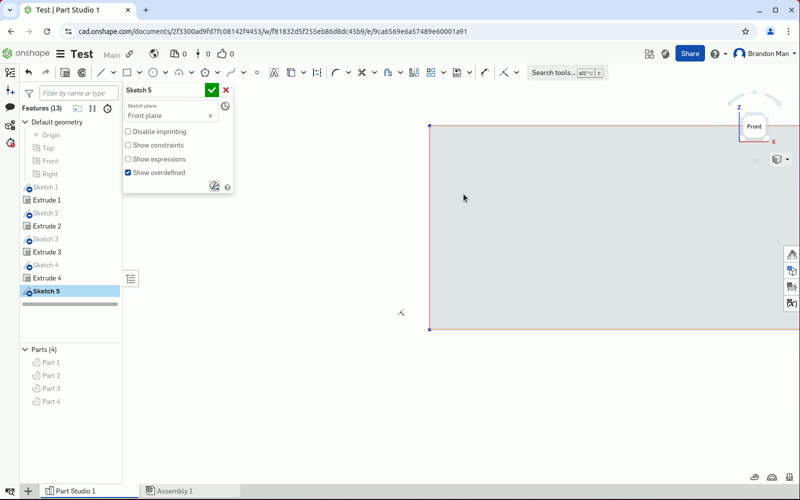
scroll(-6)
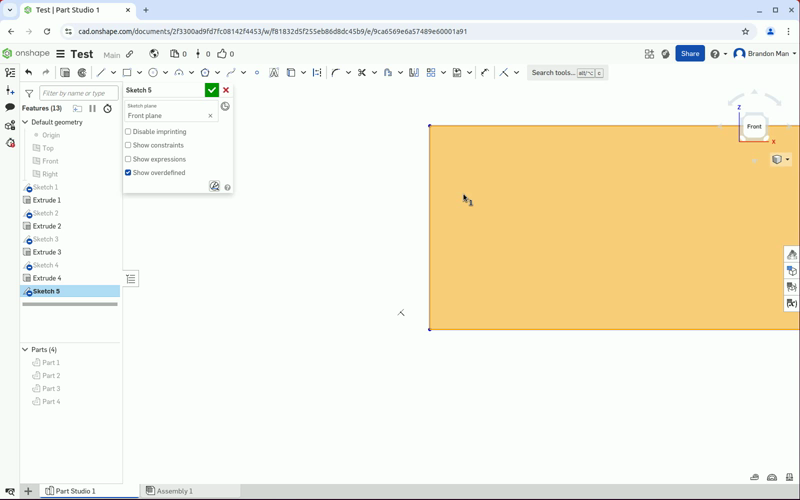
scroll(-6)
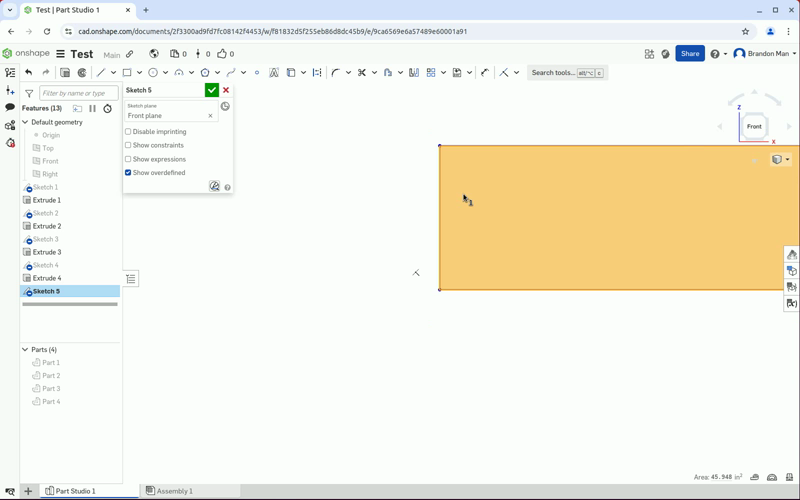
scroll(-6)
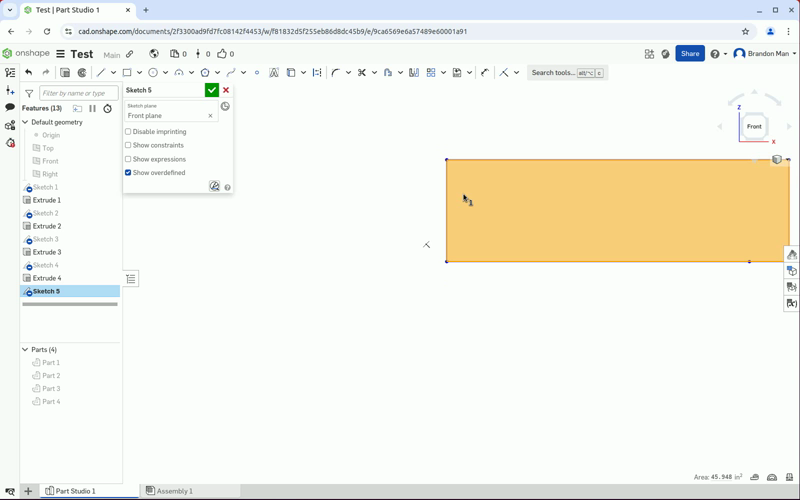
scroll(-6)
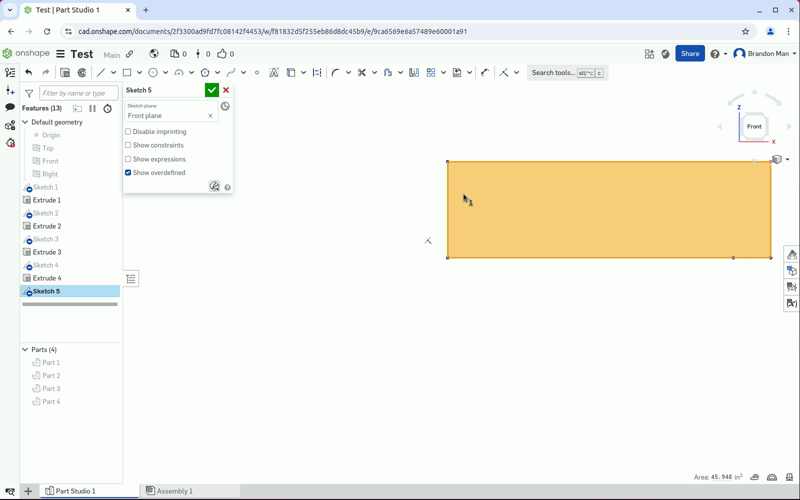
scroll(-6)
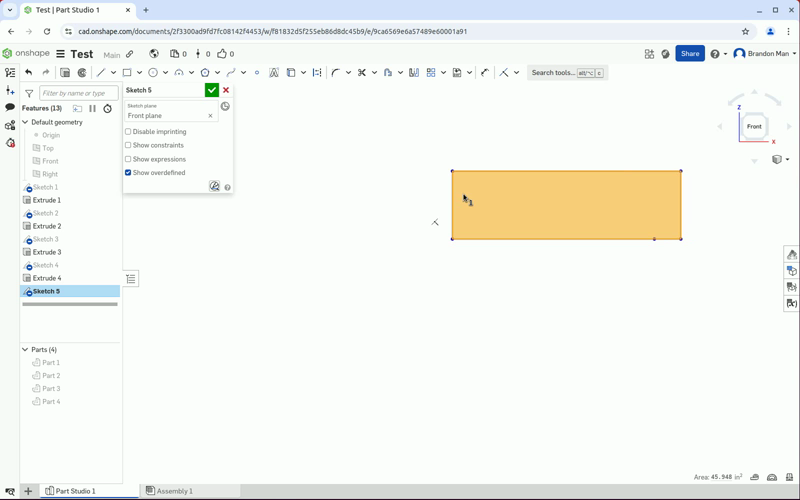
scroll(-6)
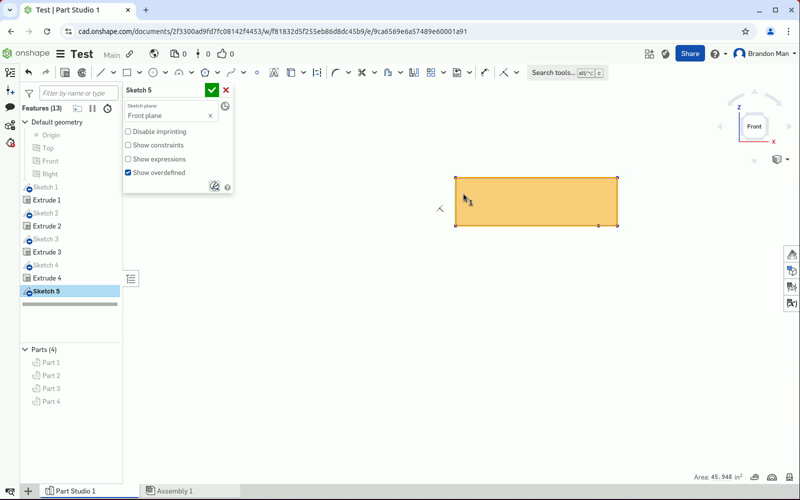
scroll(-6)
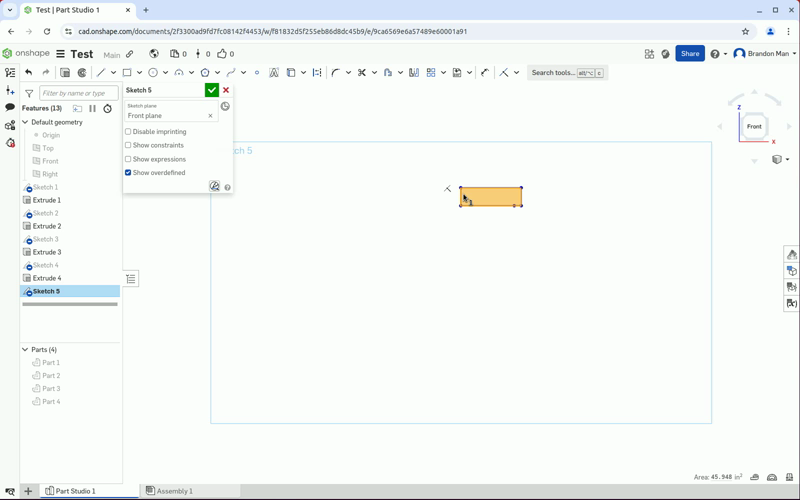
mouse_move(73, 352)
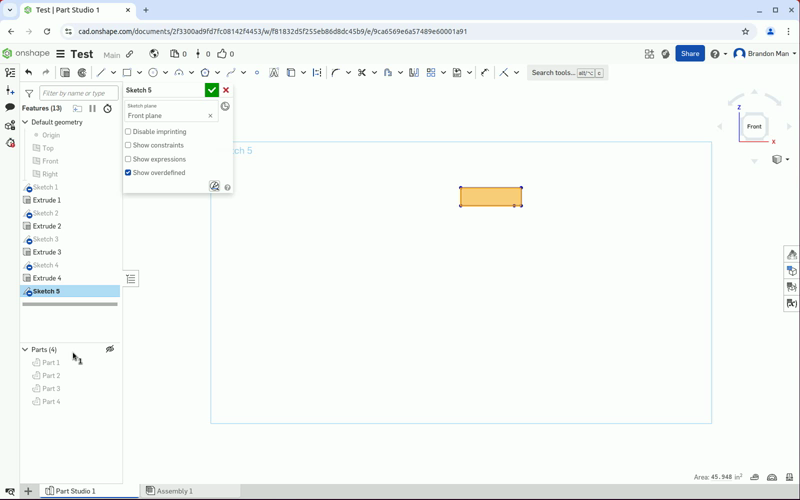
key(shift+y)
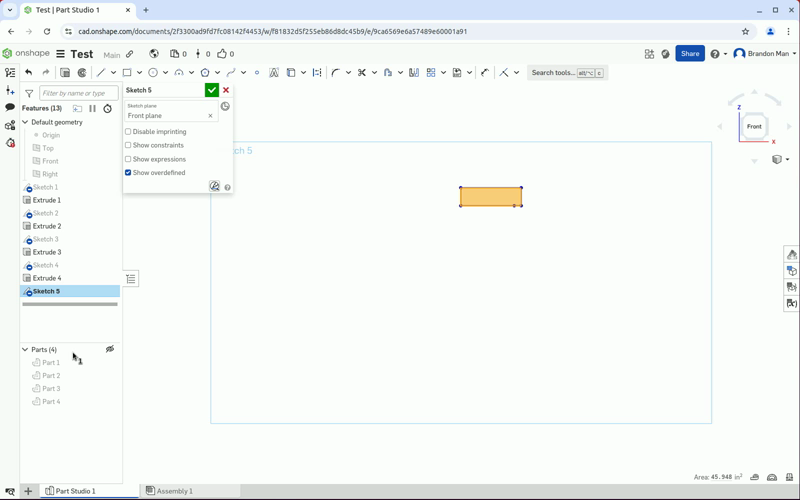
key(shift+e)
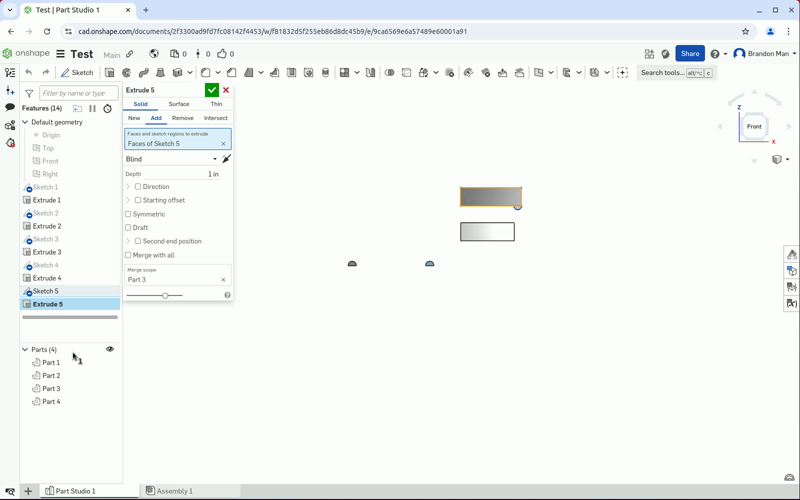
mouse_move(143, 106)
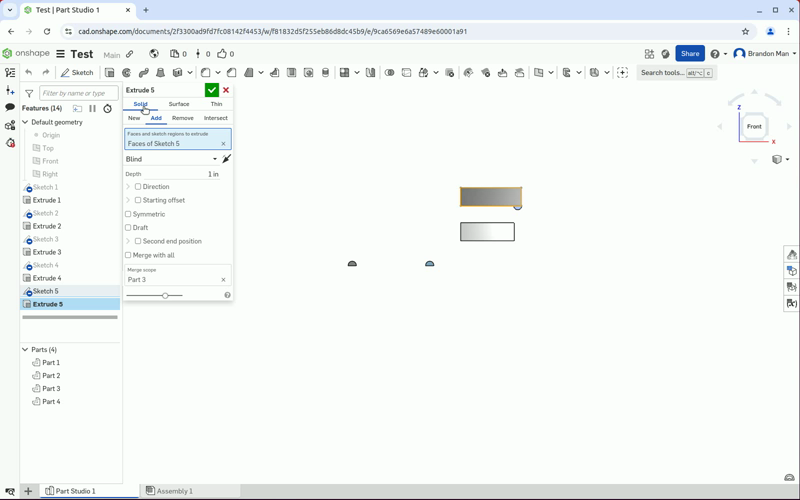
click(143, 106)
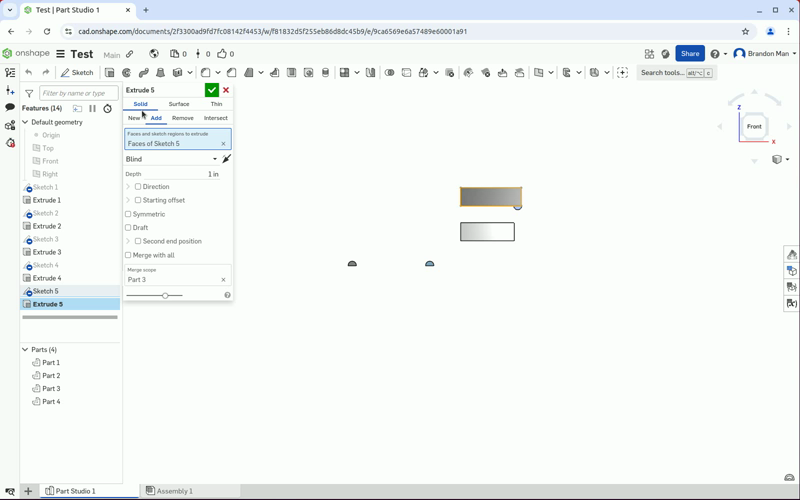
mouse_move(137, 120)
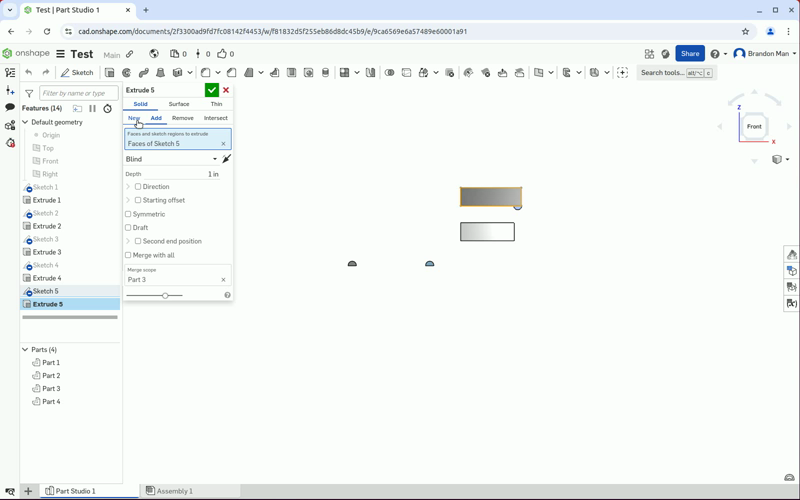
click(137, 120)
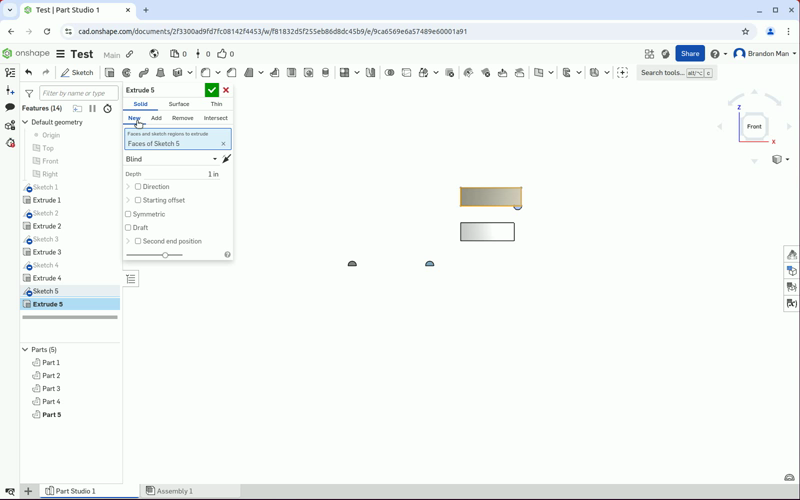
key(tab, 4)
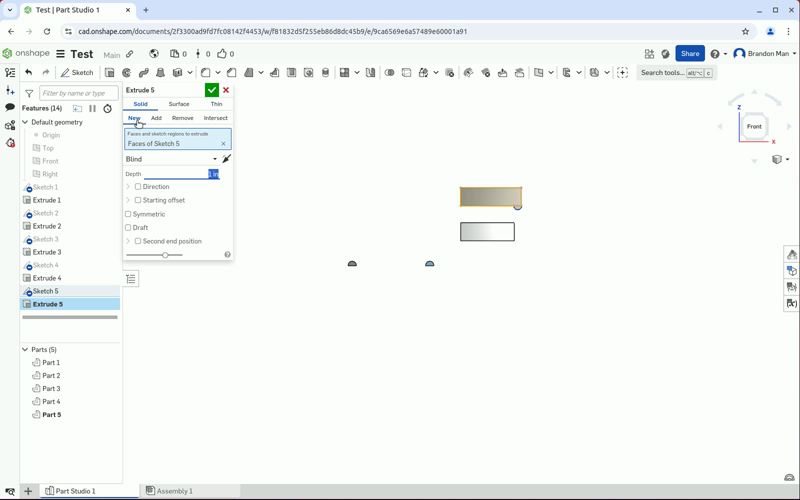
text(7.221)
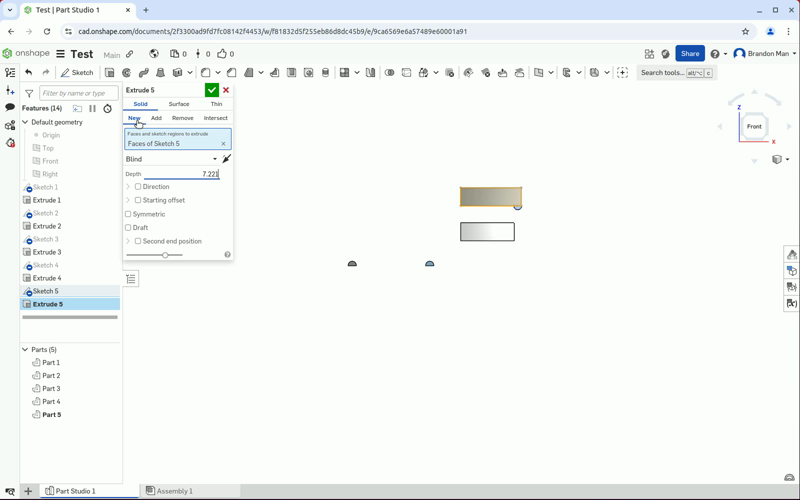
key(enter)
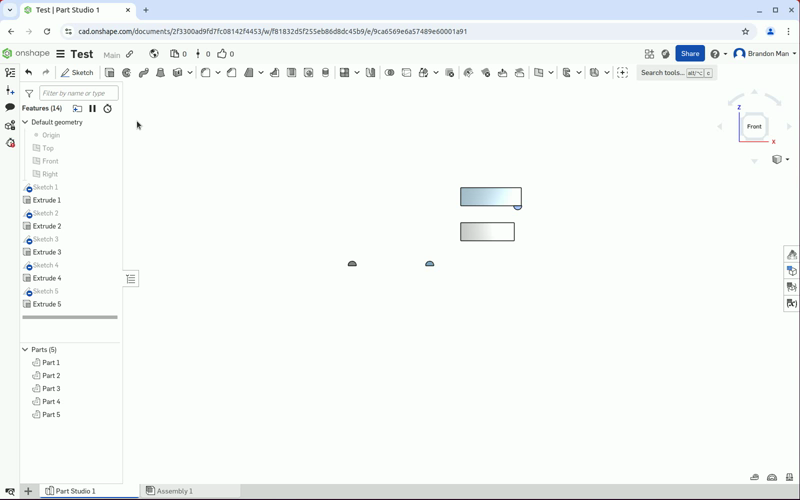
key(shift+h)
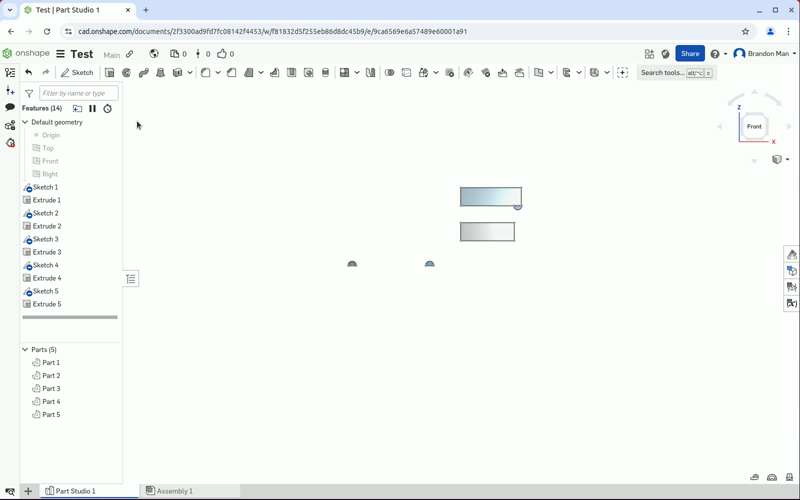
key(shift+h)
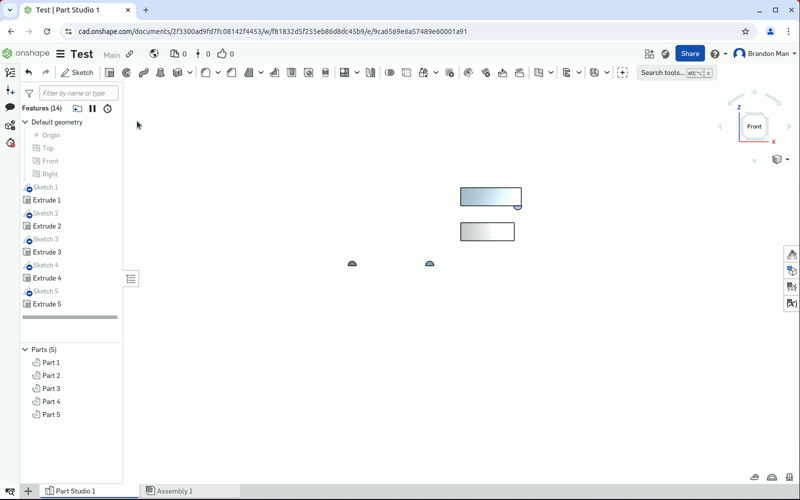
mouse_move(73, 189)
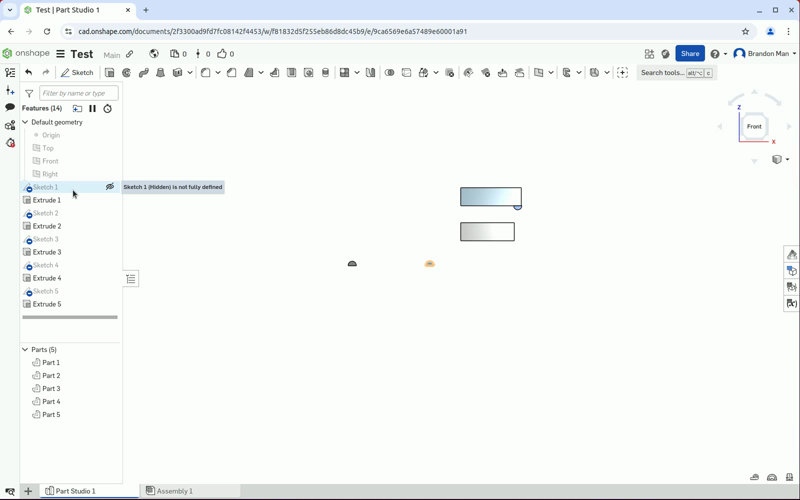
click(73, 189)
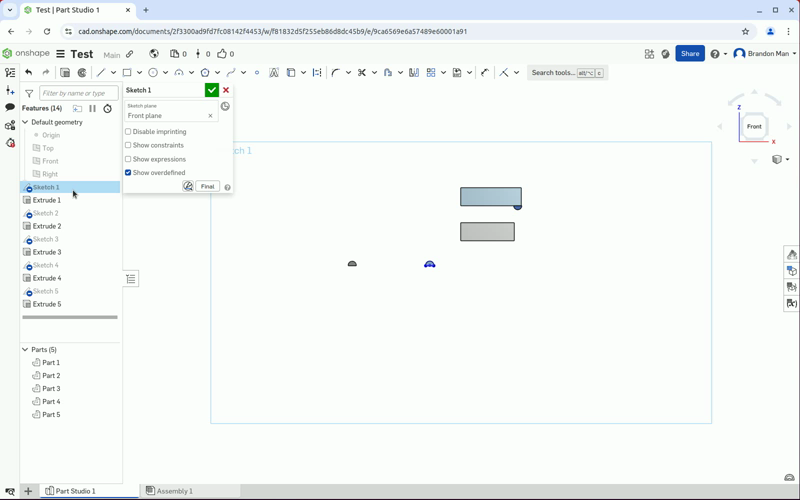
mouse_move(229, 92)
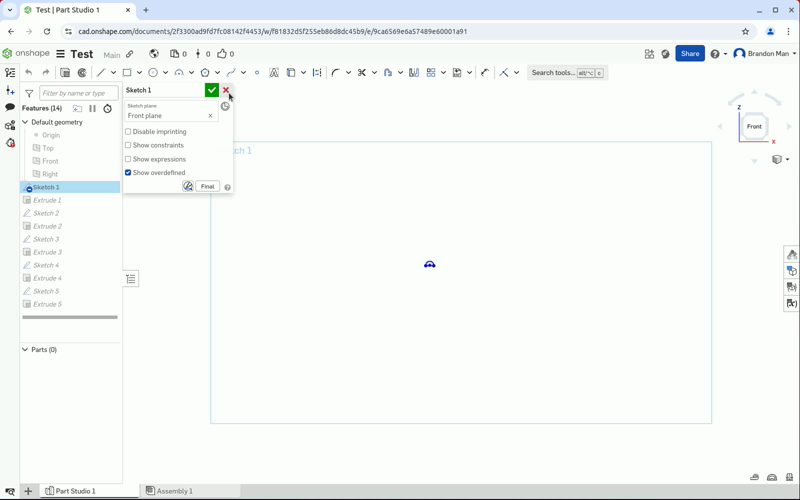
click(229, 92)
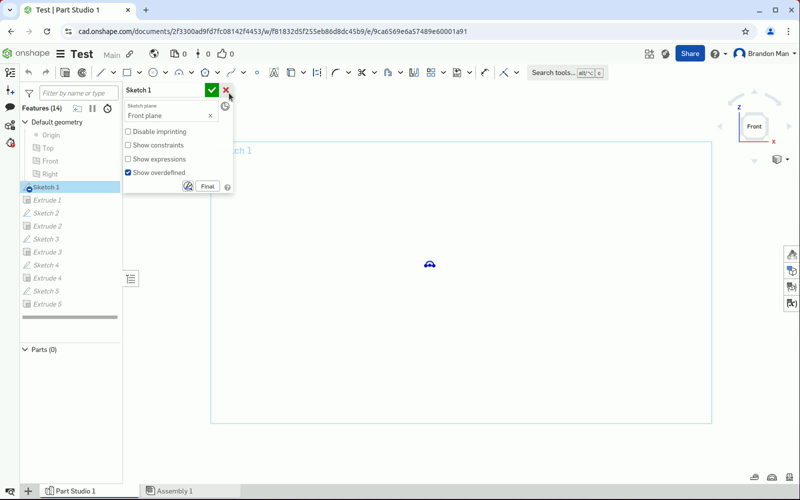
key(shift+s)
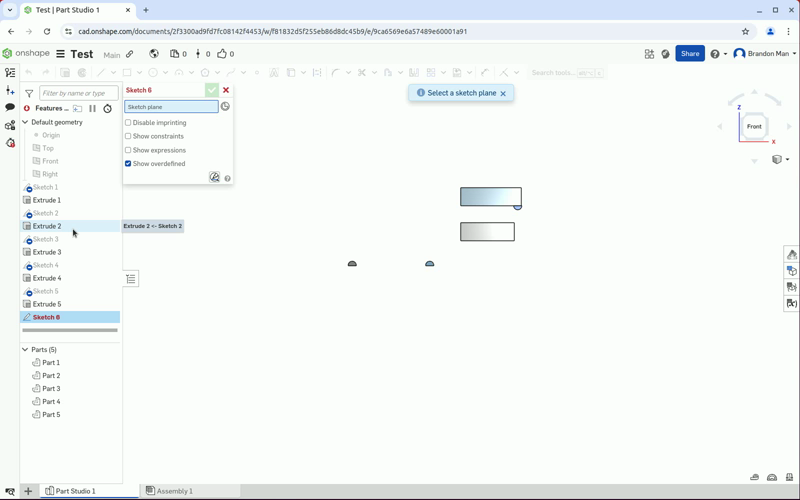
scroll(3)
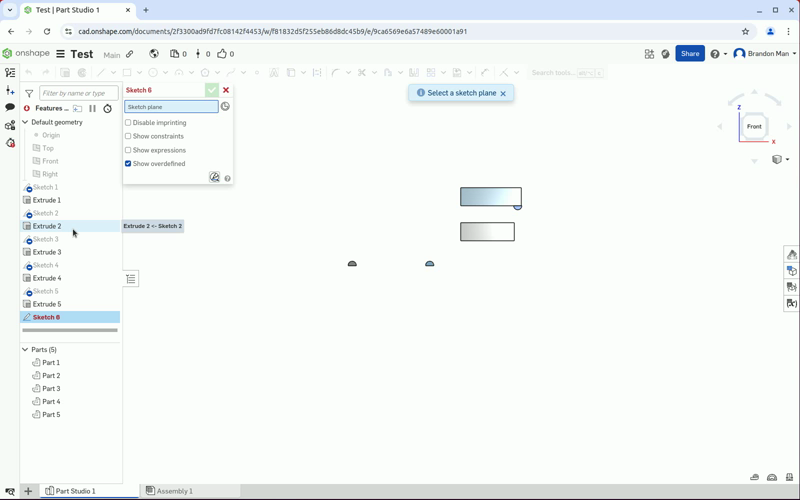
mouse_move(73, 163)
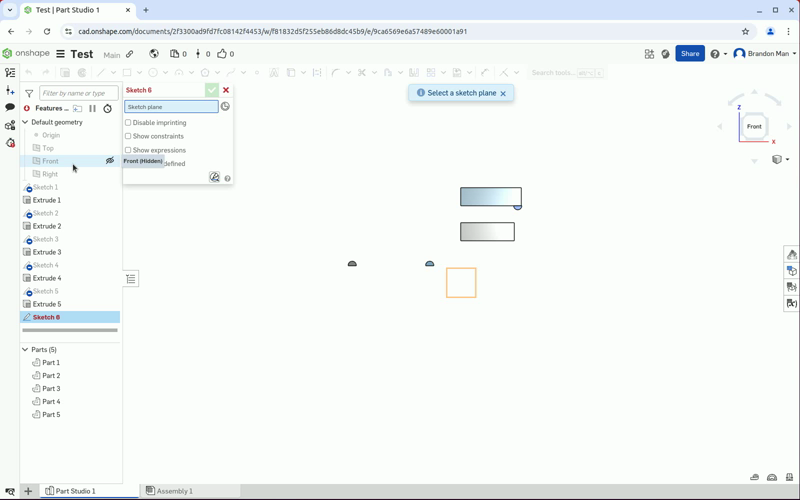
click(73, 163)
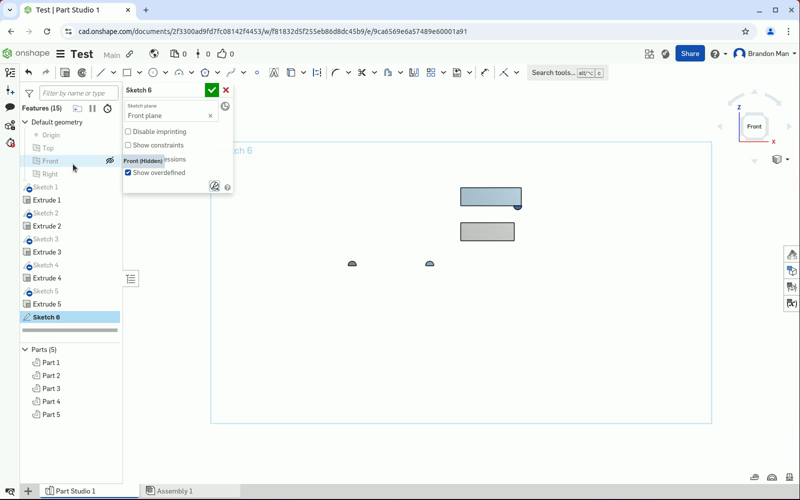
mouse_move(73, 352)
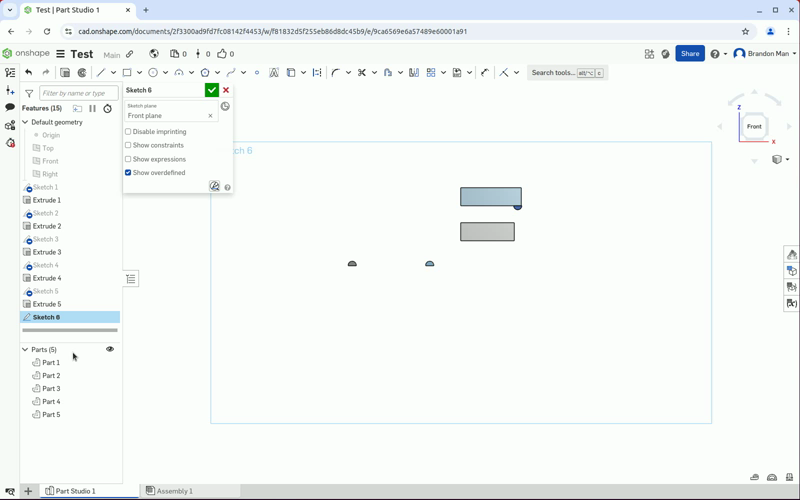
key(y)
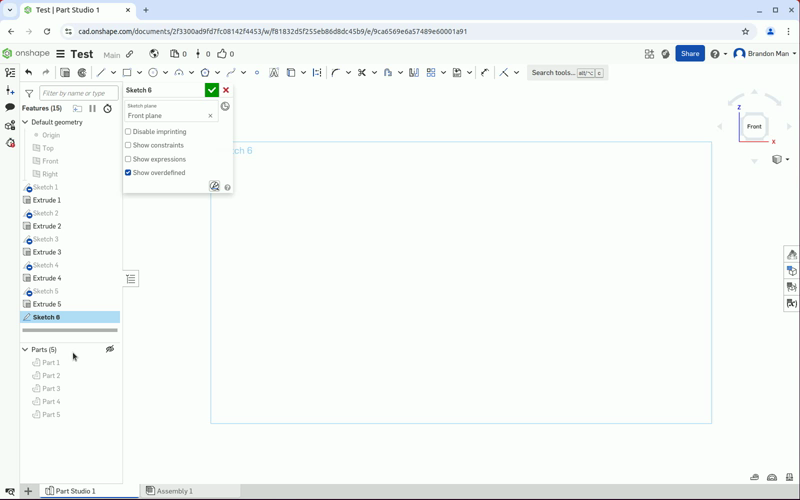
key(l)
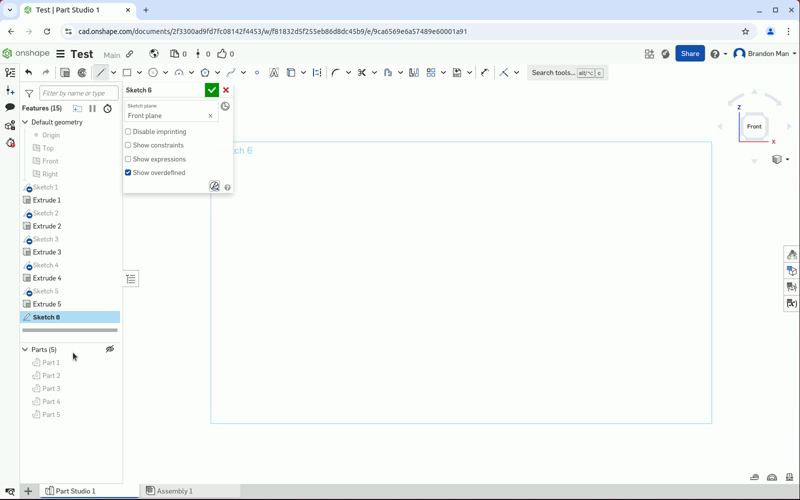
key_down(shift)
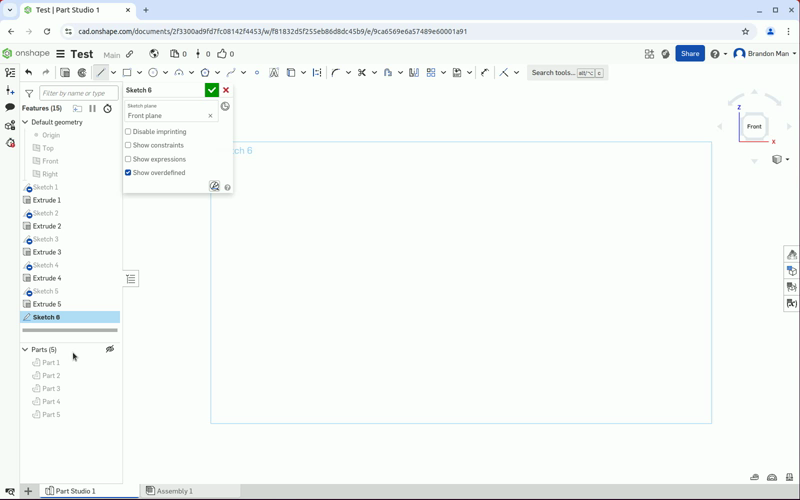
mouse_move(348, 282)
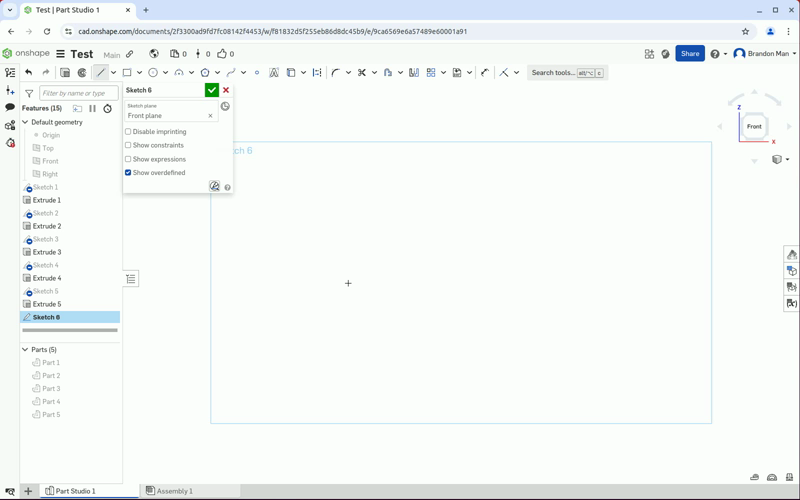
click(348, 282)
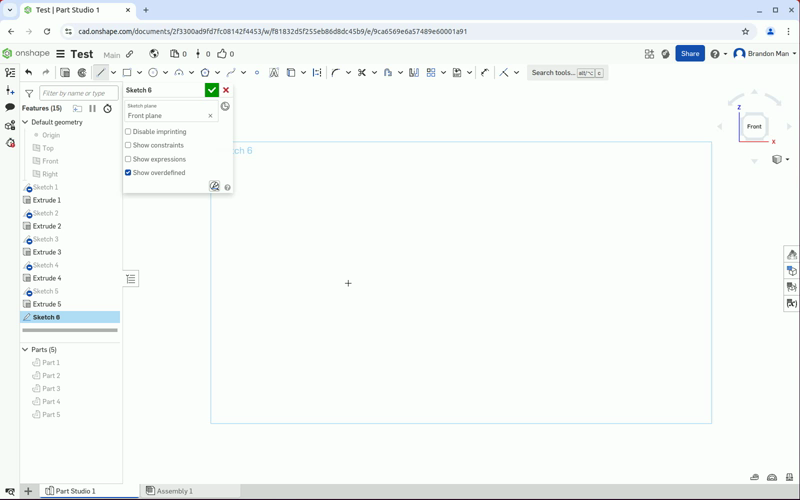
key_up(shift)
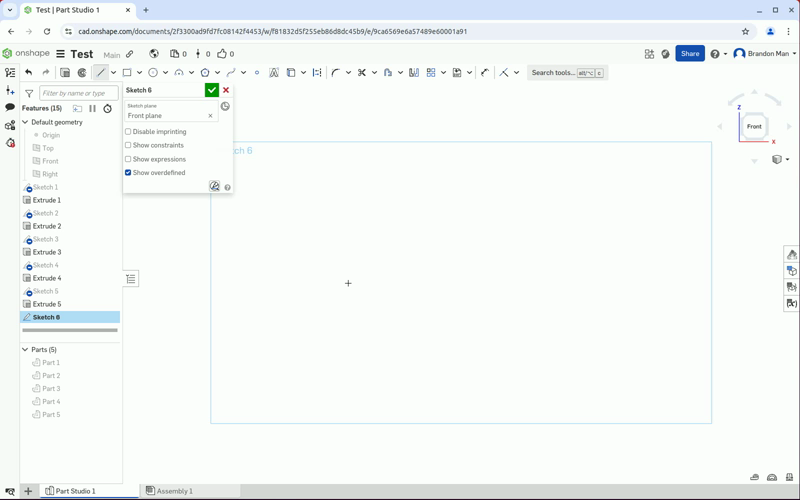
key_down(shift)
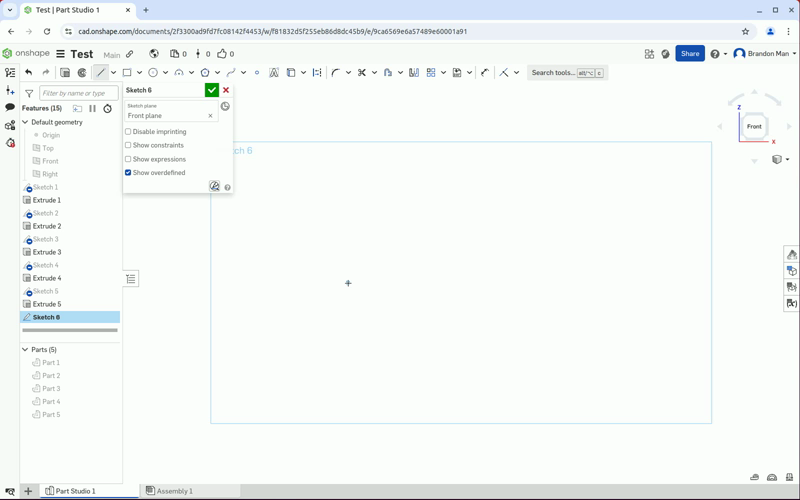
mouse_move(460, 282)
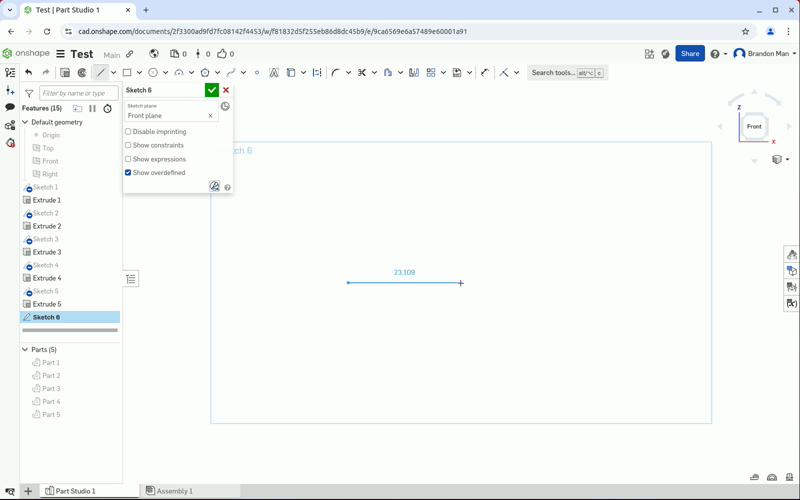
click(460, 282)
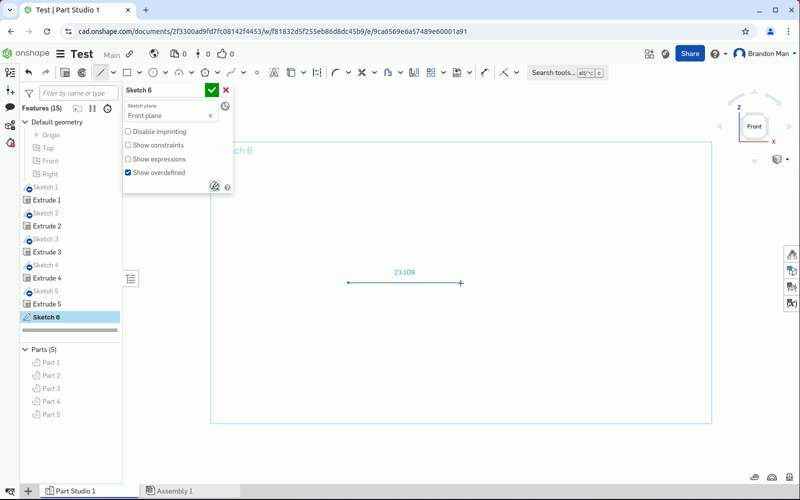
key_up(shift)
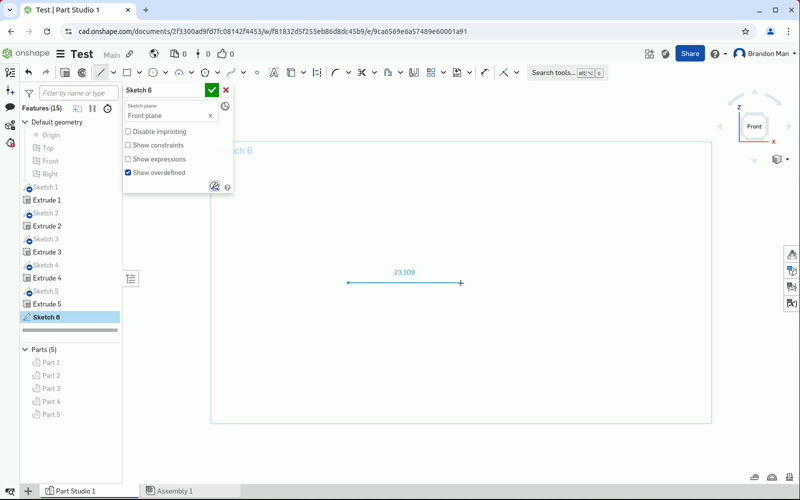
key_down(shift)
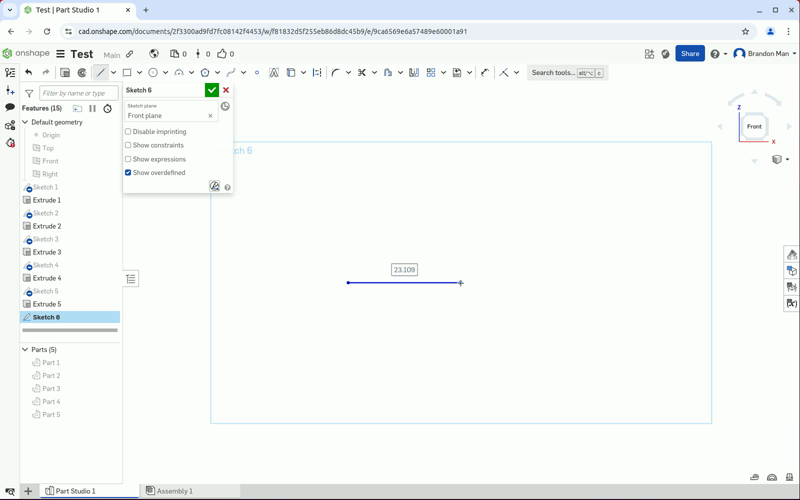
mouse_move(490, 282)
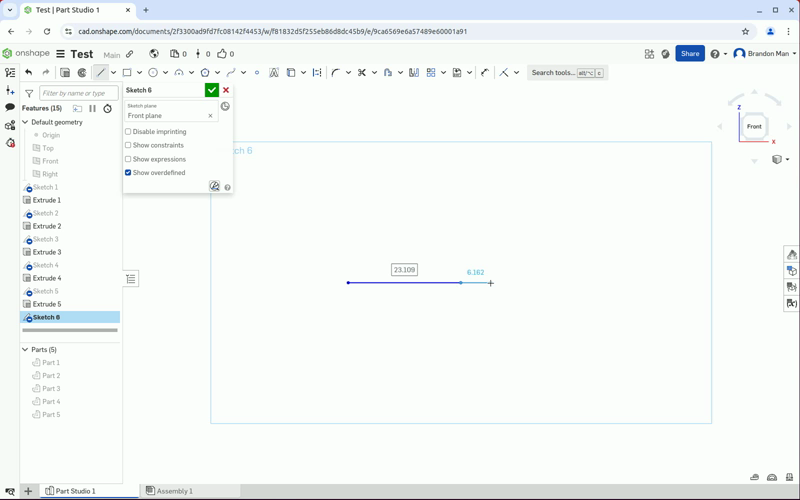
mouse_move(460, 265)
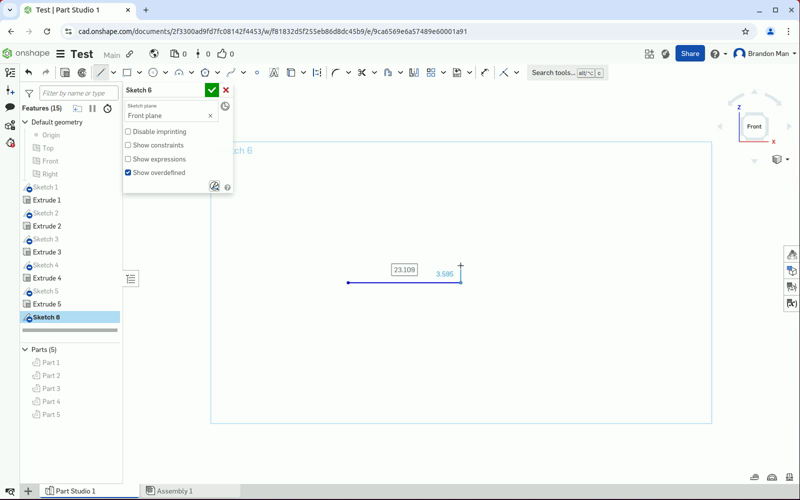
click(460, 265)
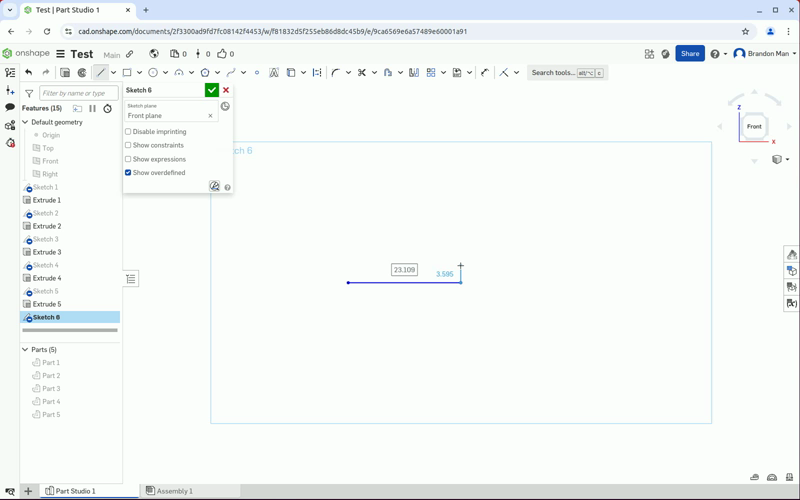
key_up(shift)
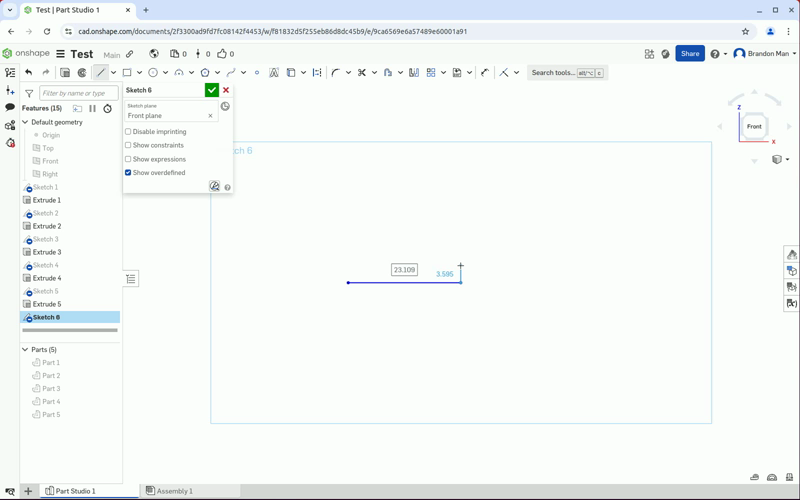
key_down(shift)
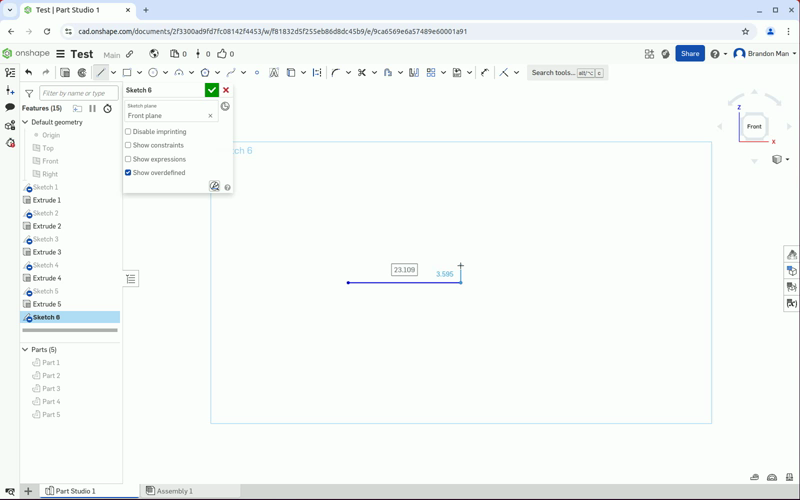
mouse_move(490, 265)
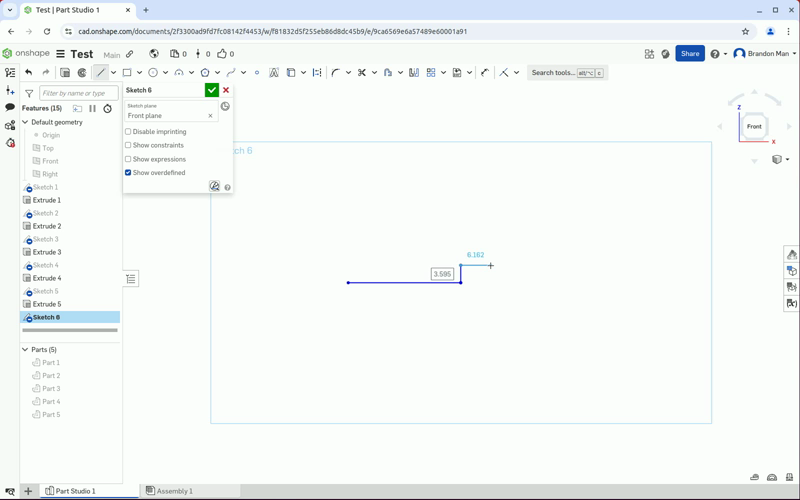
mouse_move(443, 265)
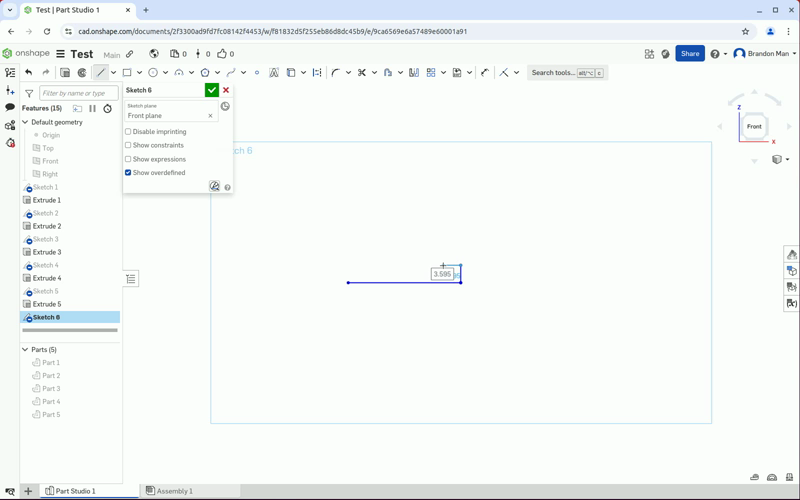
click(443, 265)
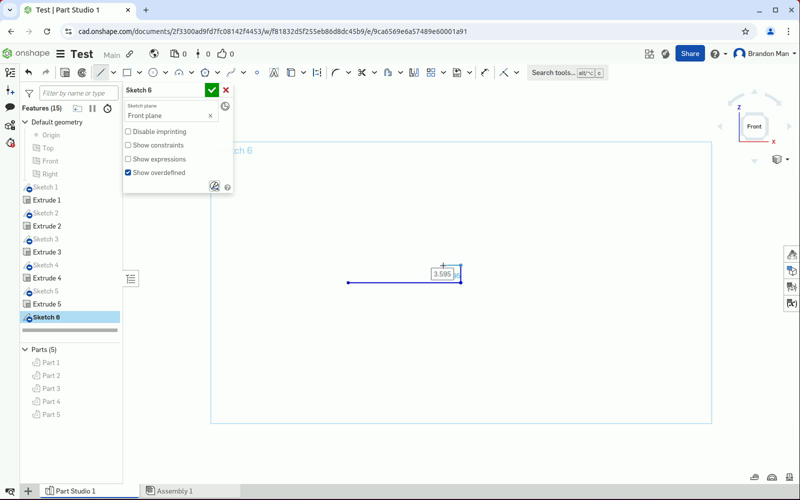
key_up(shift)
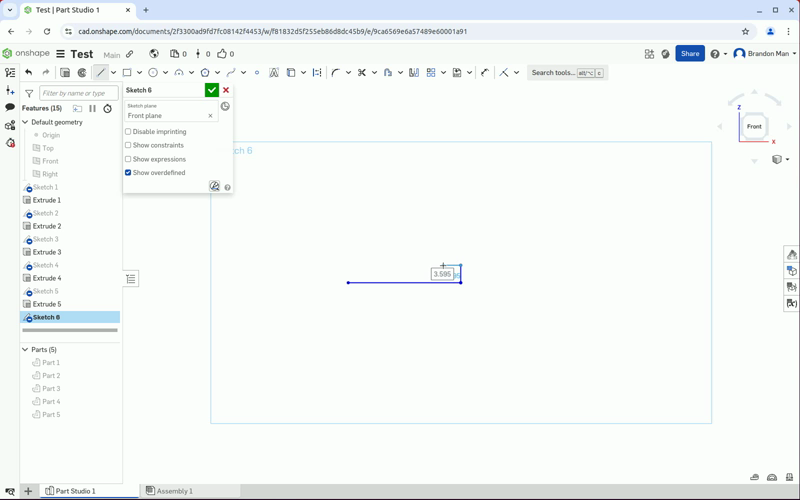
key_down(shift)
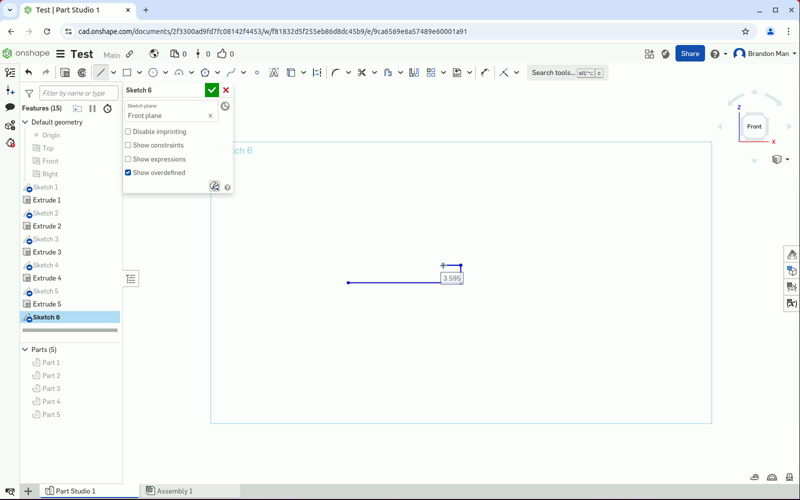
mouse_move(473, 265)
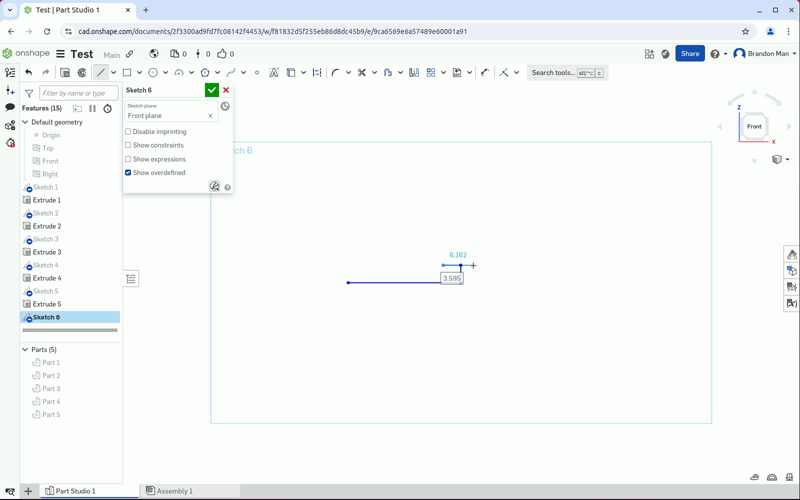
mouse_move(432, 265)
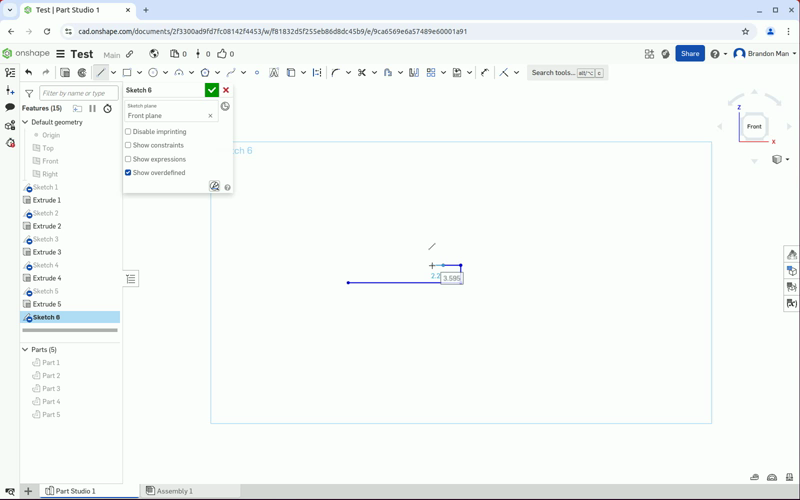
click(432, 265)
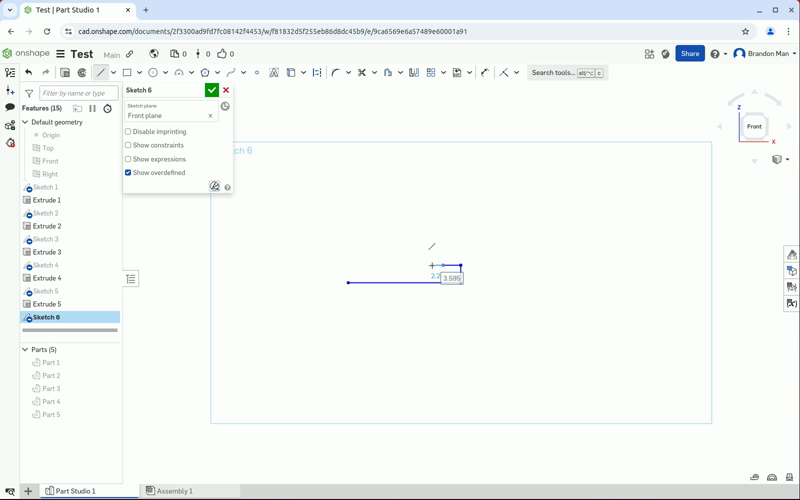
key_up(shift)
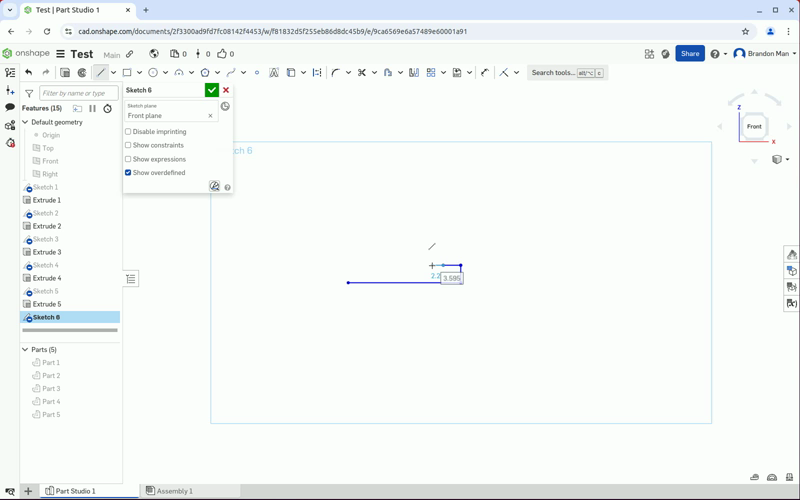
key_down(shift)
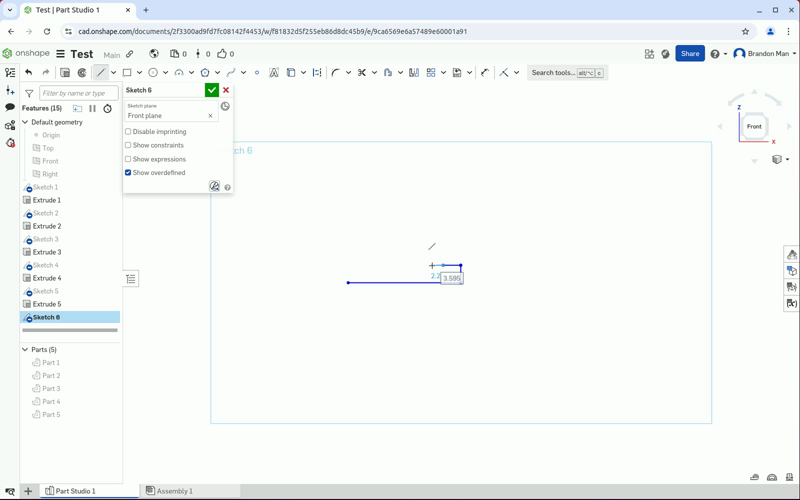
mouse_move(462, 265)
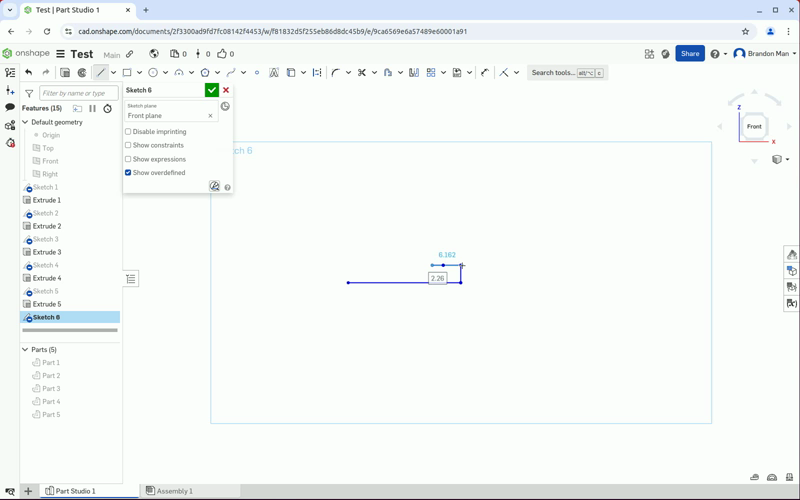
mouse_move(425, 265)
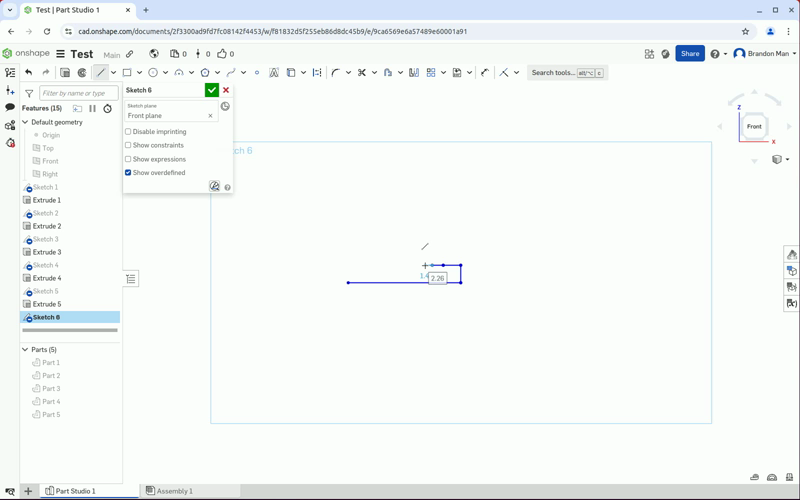
scroll(6)
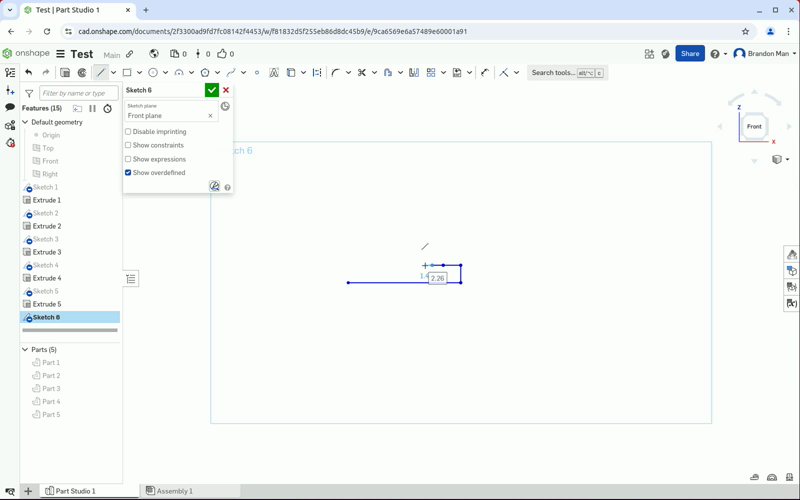
scroll(6)
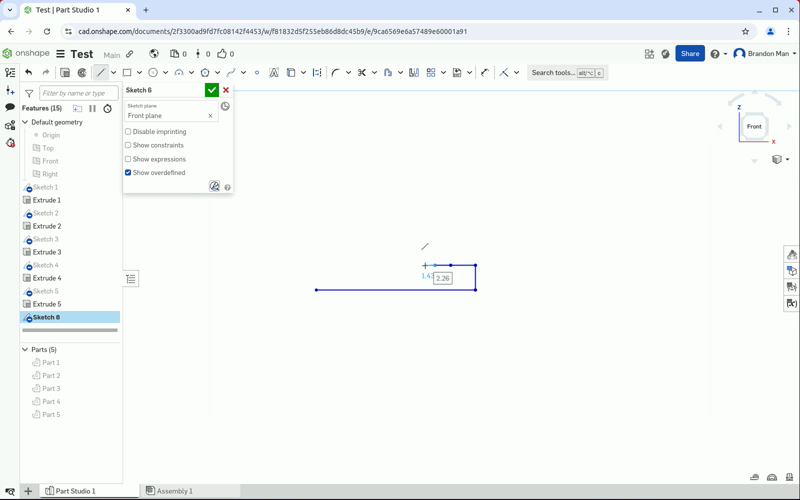
scroll(6)
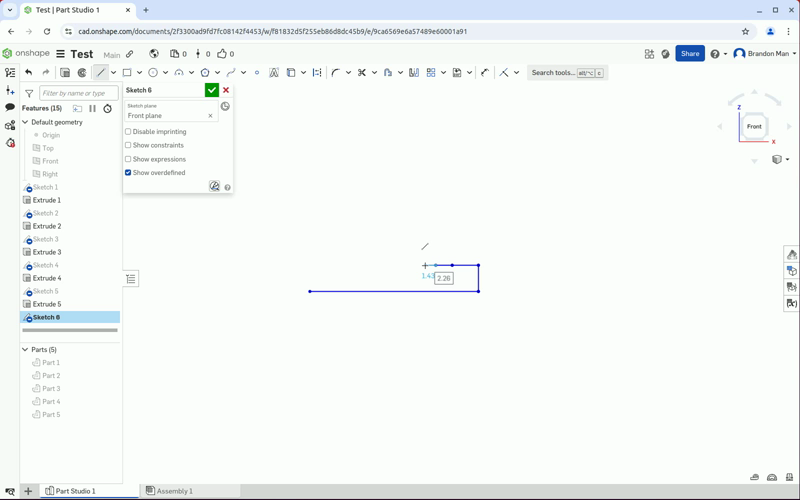
scroll(6)
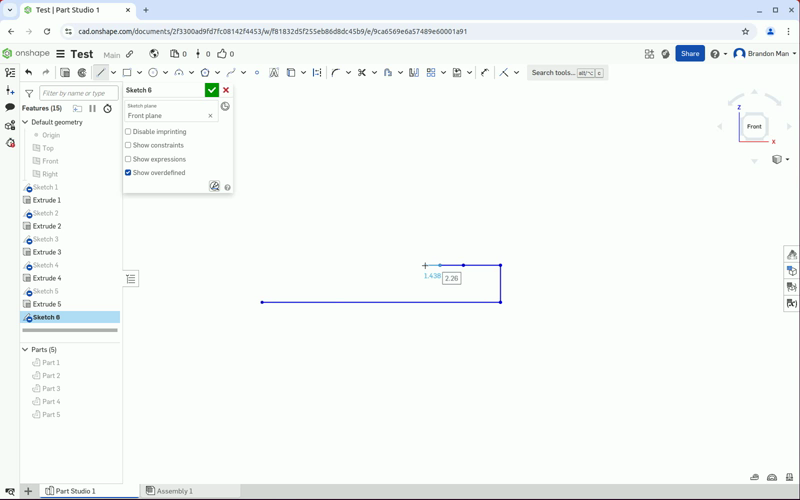
scroll(6)
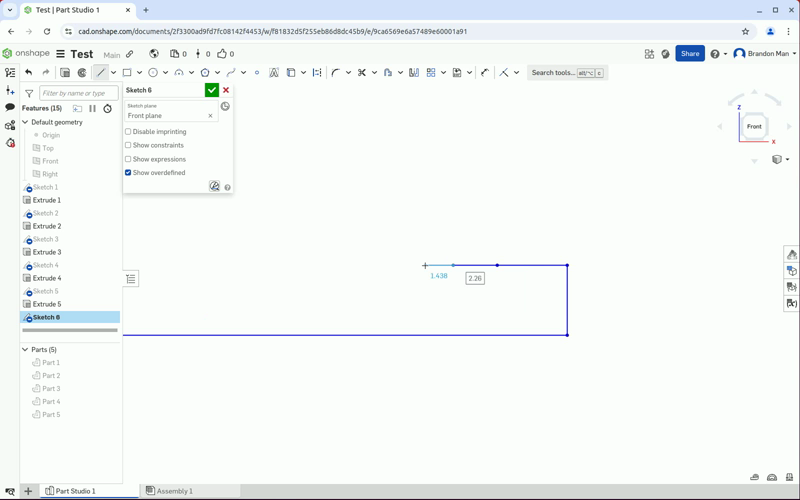
scroll(6)
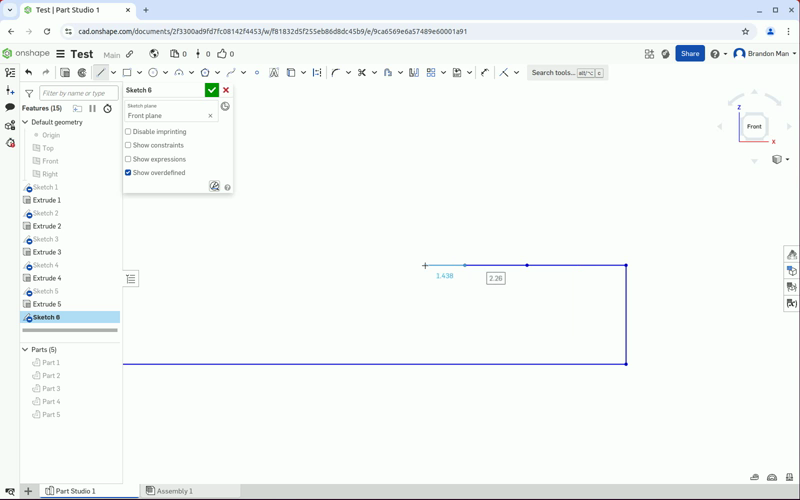
scroll(6)
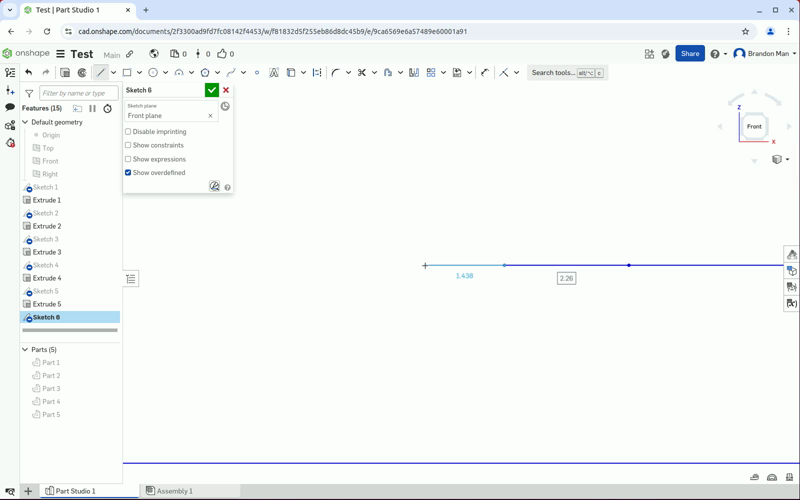
click(425, 265)
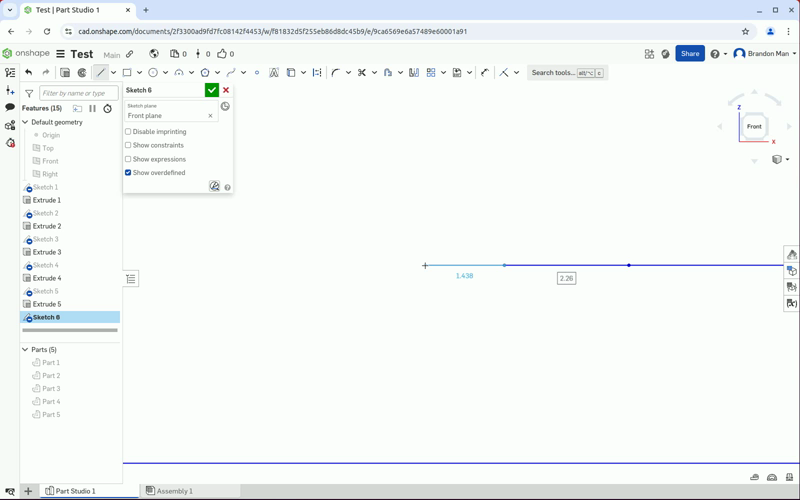
scroll(-6)
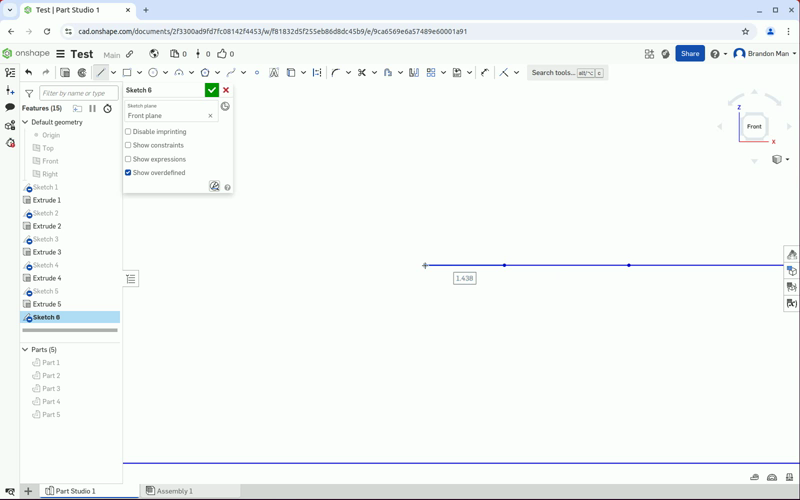
scroll(-6)
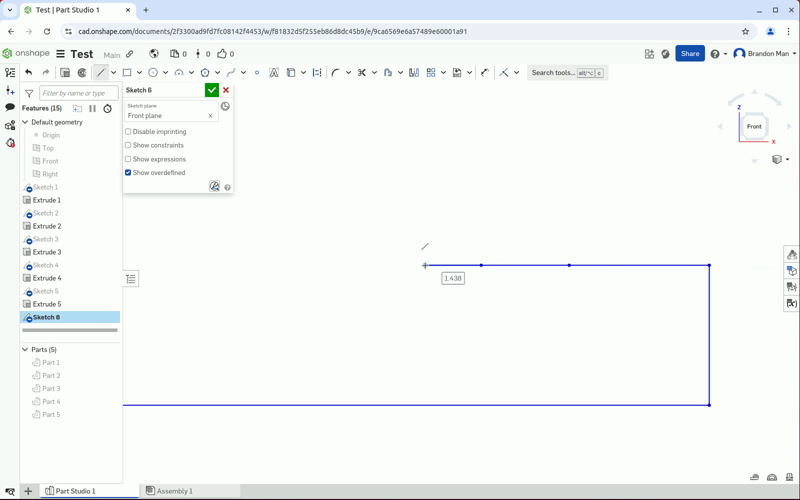
scroll(-6)
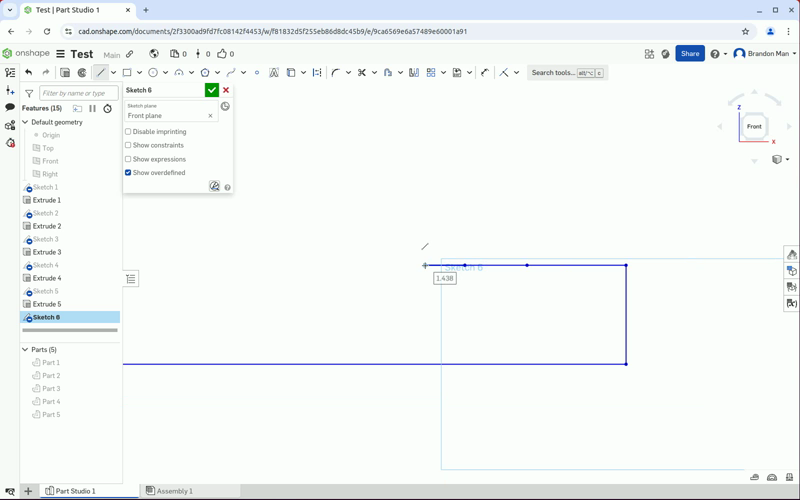
scroll(-6)
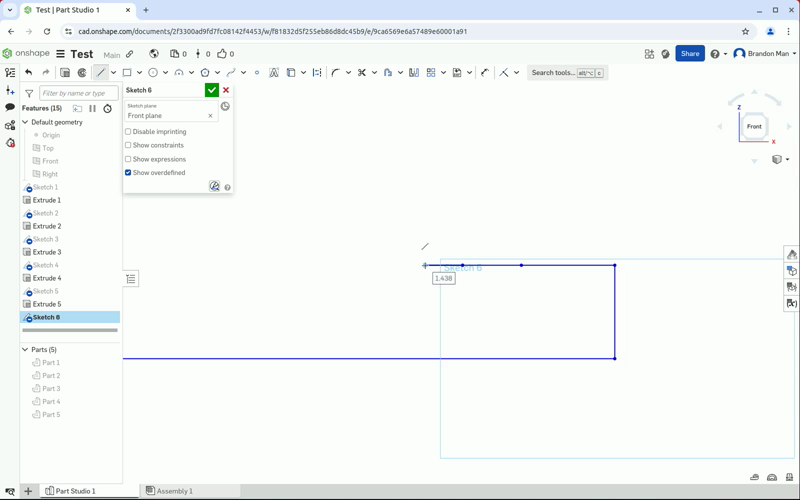
scroll(-6)
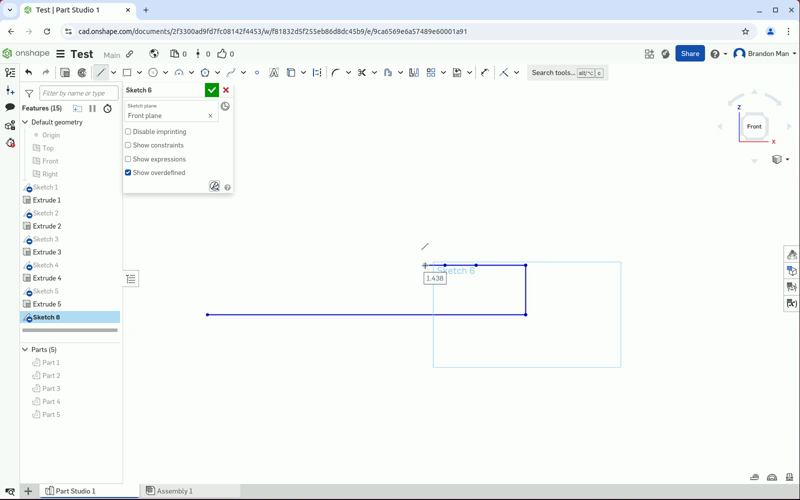
scroll(-6)
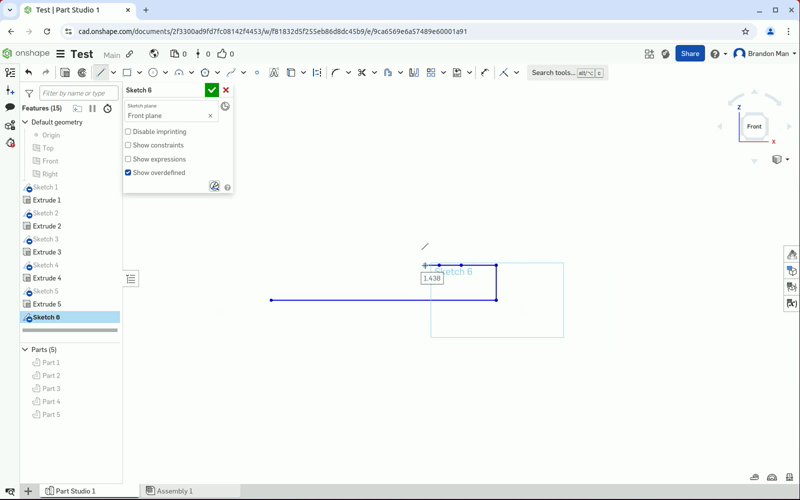
scroll(-6)
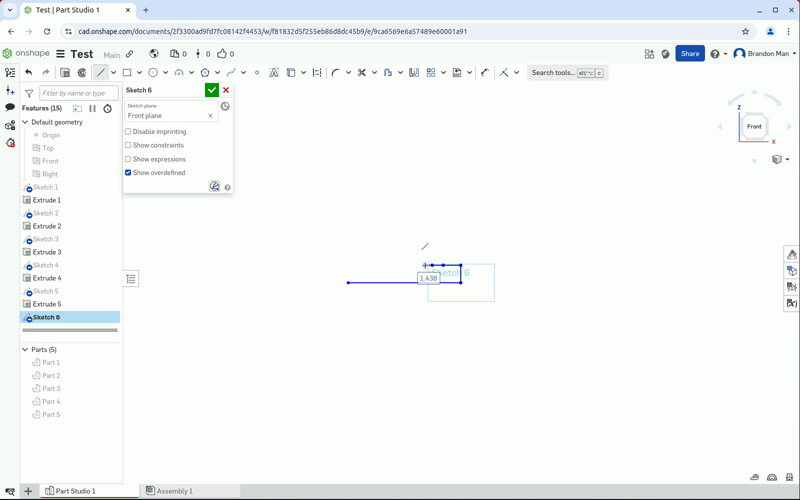
key_up(shift)
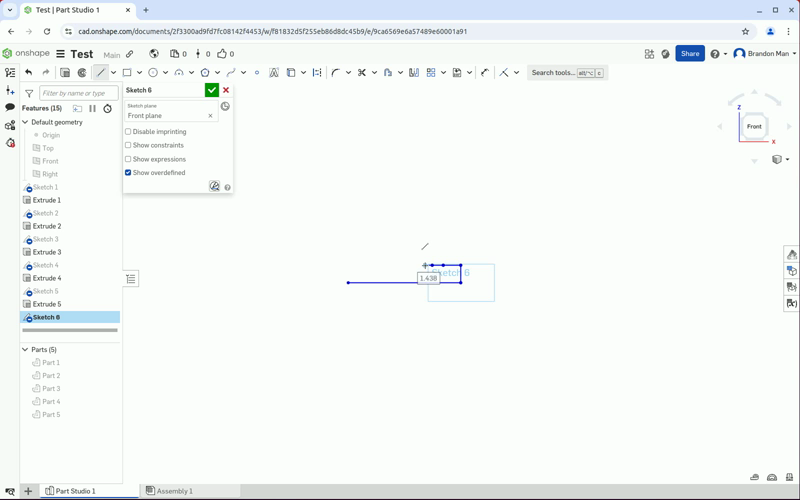
key_down(shift)
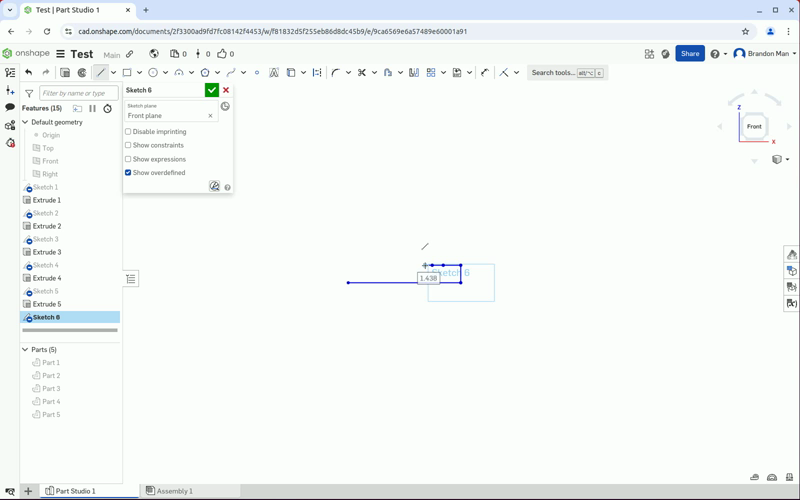
mouse_move(355, 265)
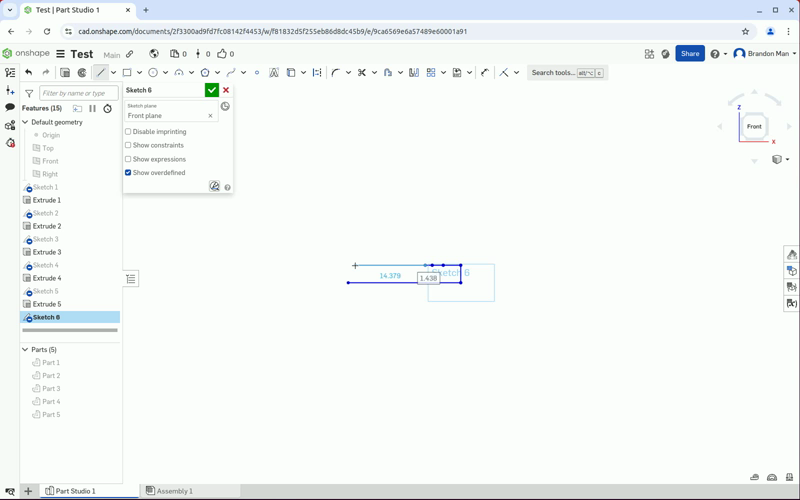
click(355, 265)
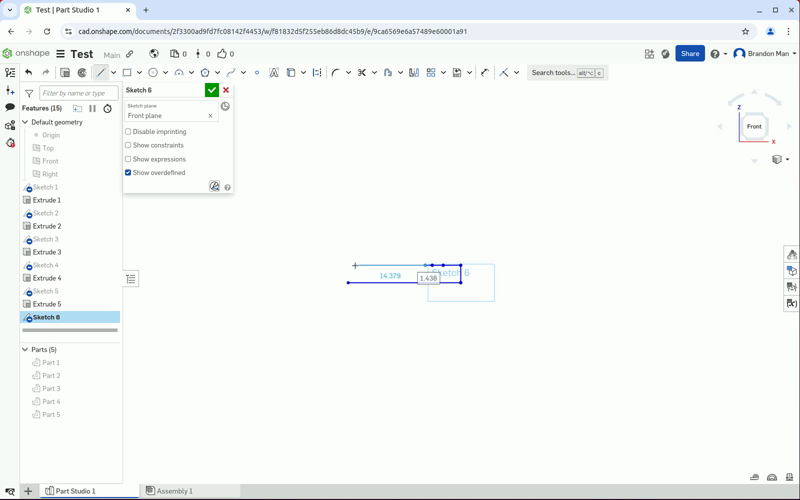
key_up(shift)
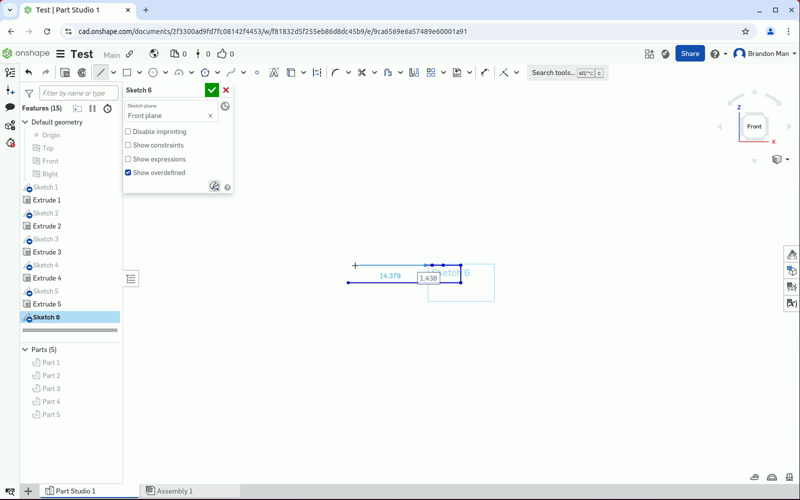
key_down(shift)
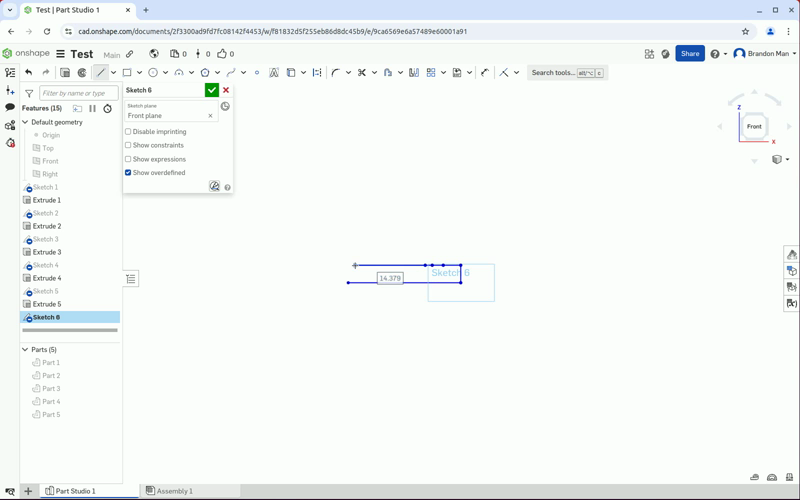
mouse_move(385, 265)
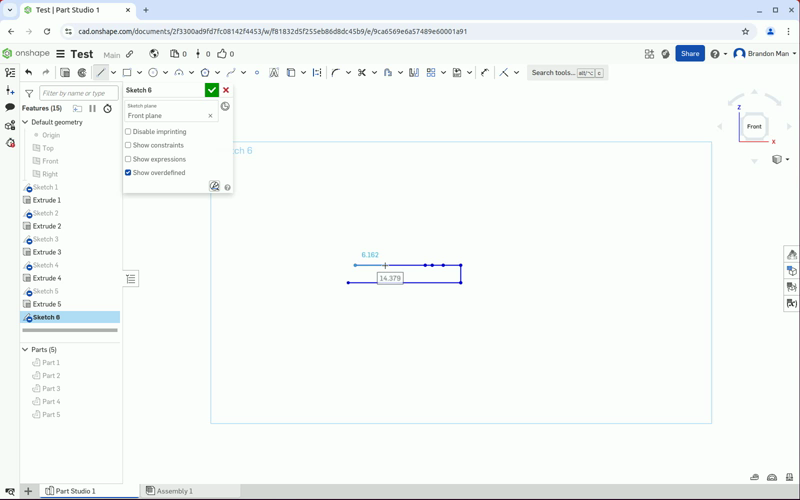
mouse_move(348, 265)
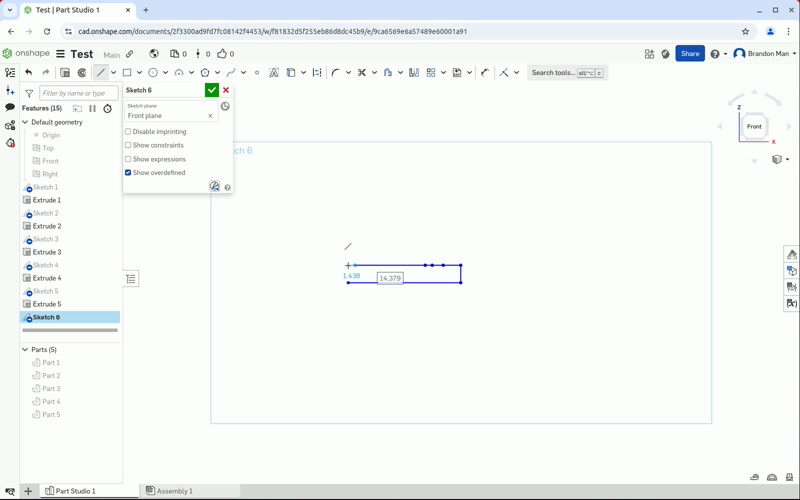
scroll(6)
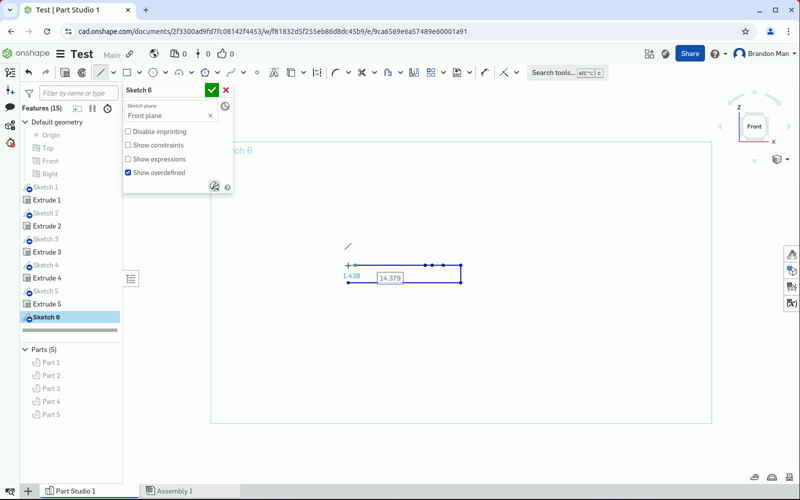
scroll(6)
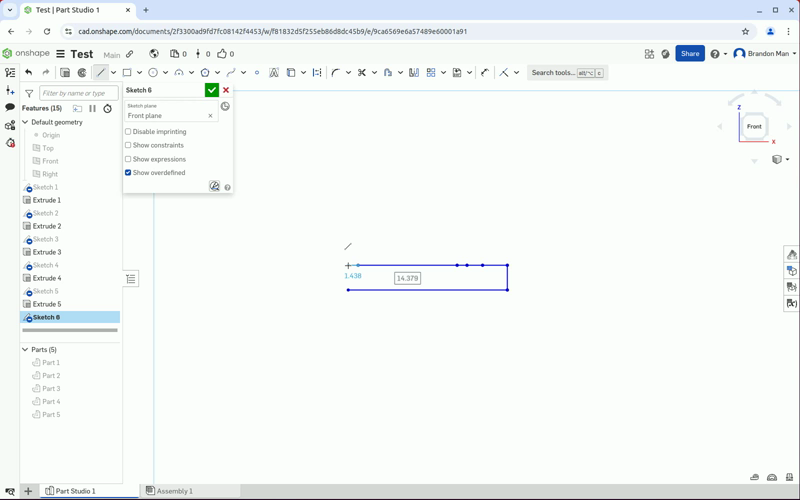
scroll(6)
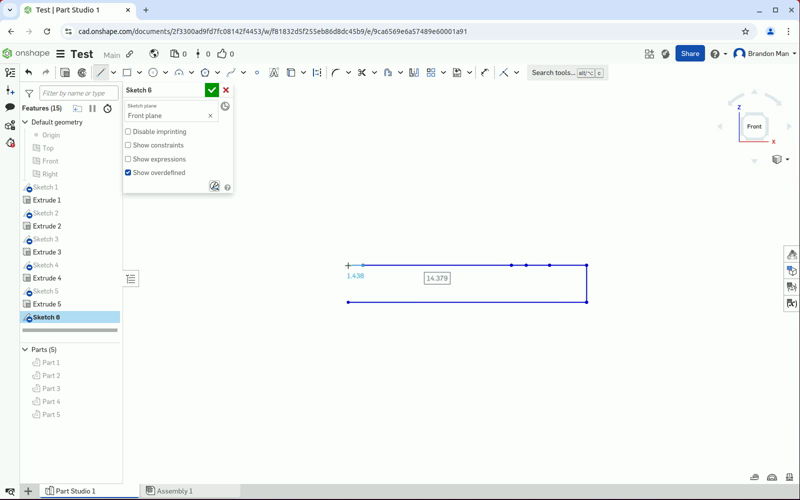
scroll(6)
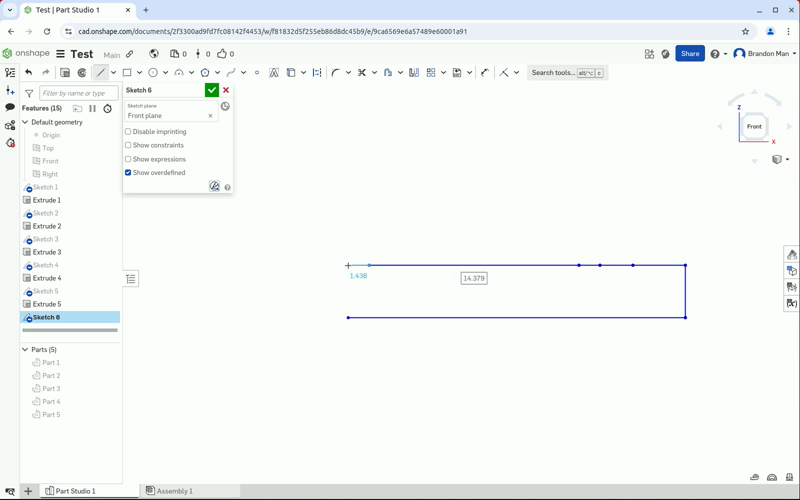
scroll(6)
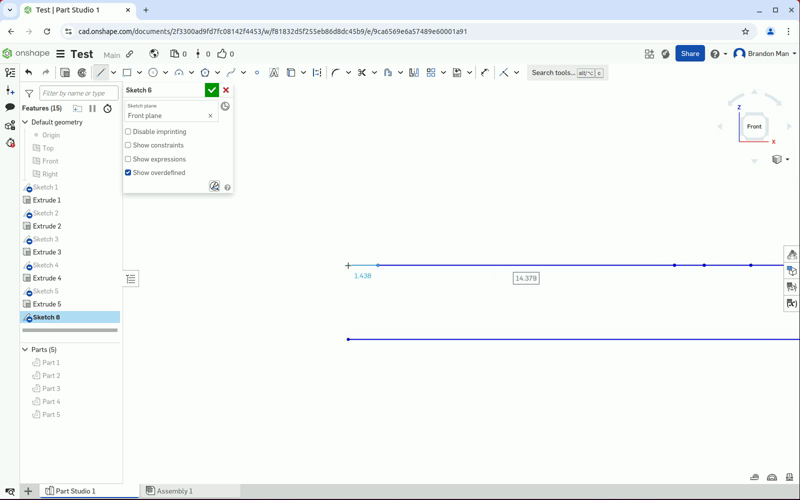
scroll(6)
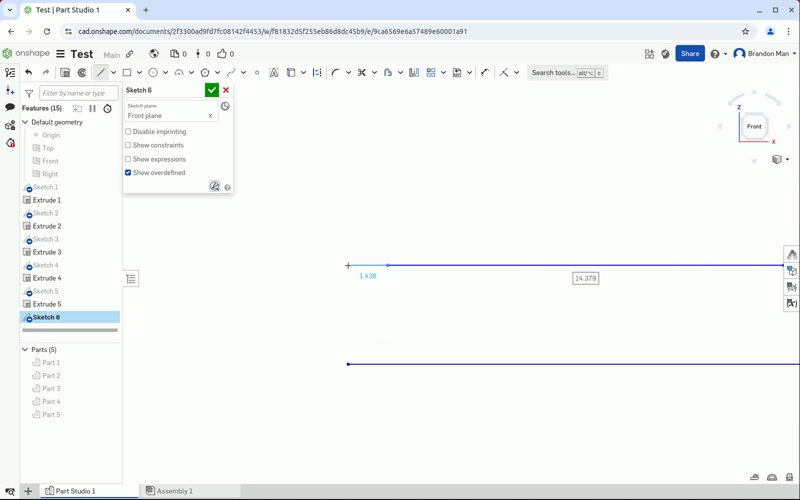
scroll(6)
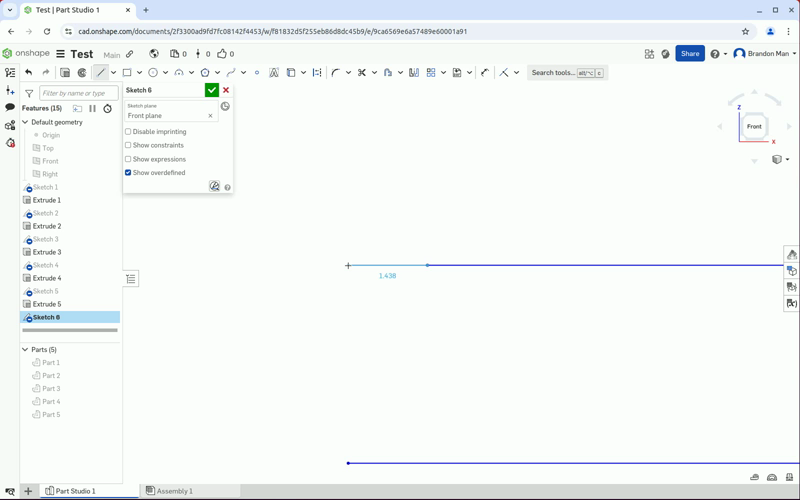
click(348, 265)
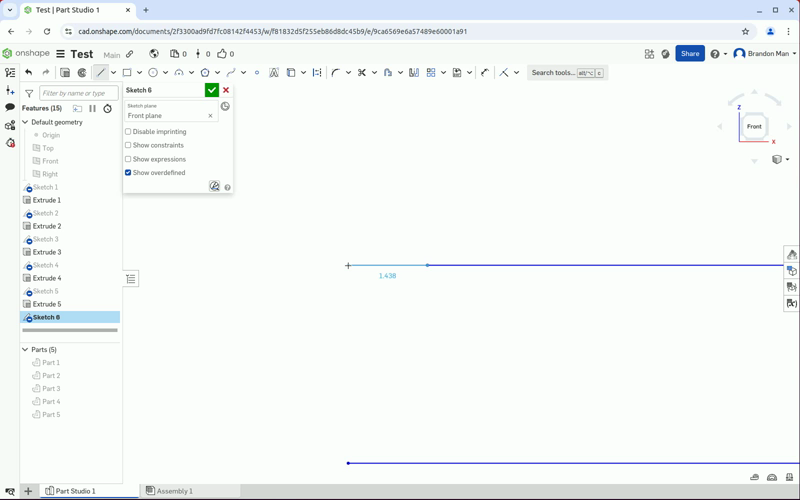
scroll(-6)
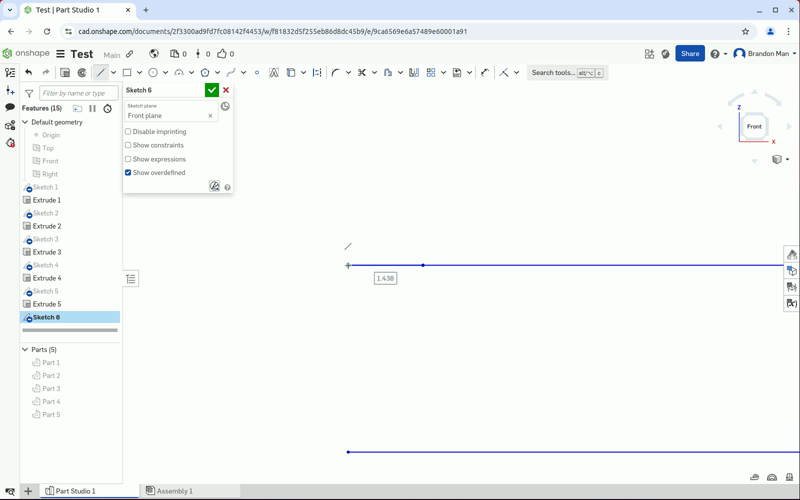
scroll(-6)
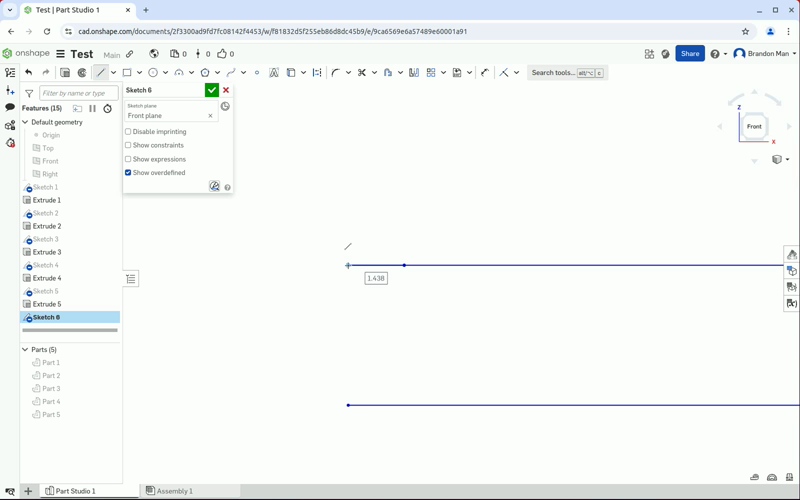
scroll(-6)
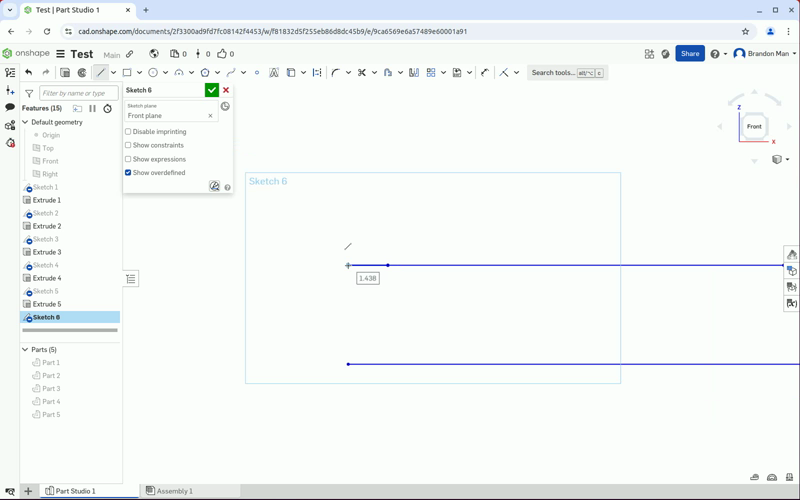
scroll(-6)
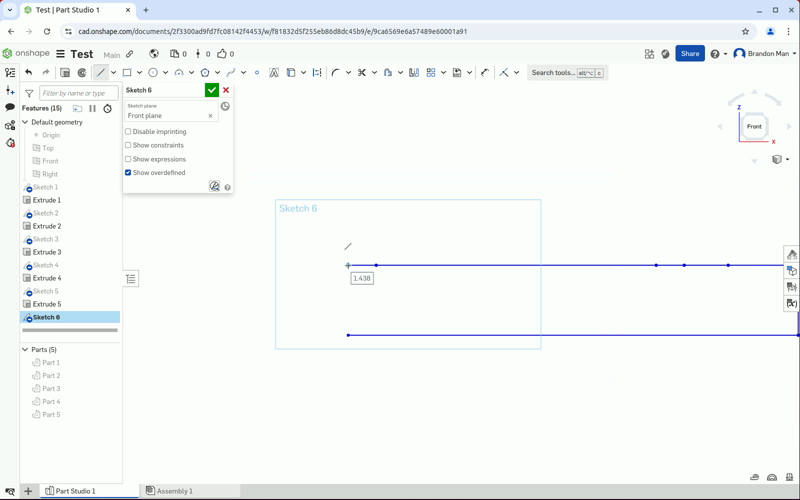
scroll(-6)
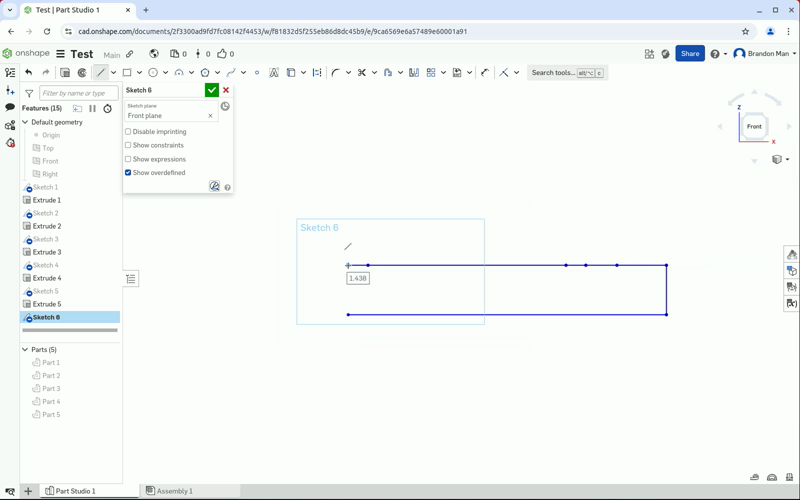
scroll(-6)
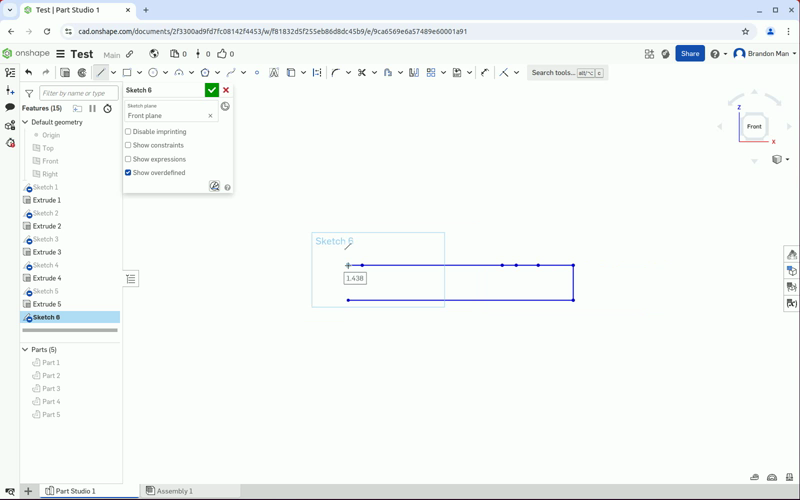
scroll(-6)
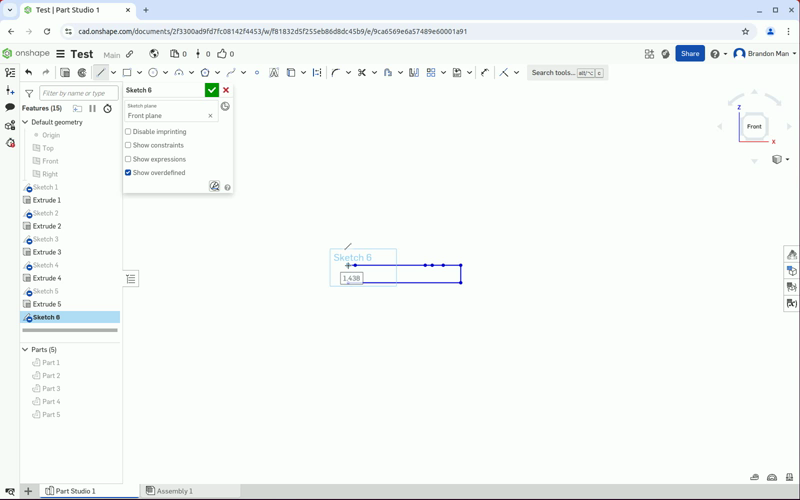
key_up(shift)
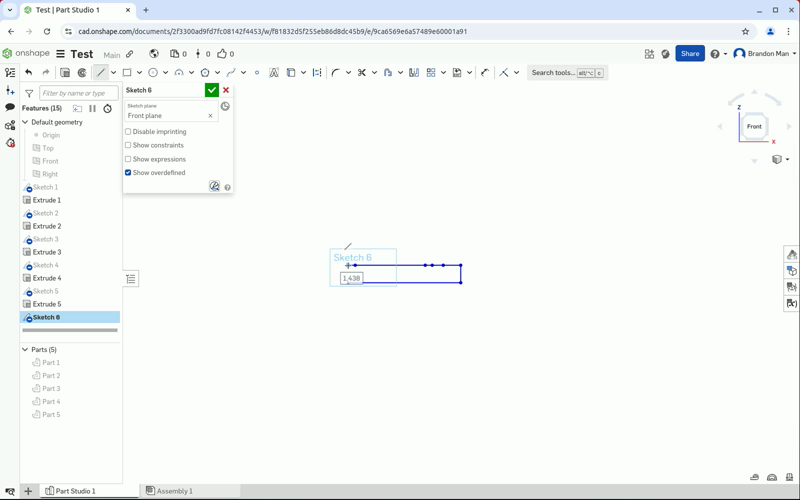
mouse_move(378, 265)
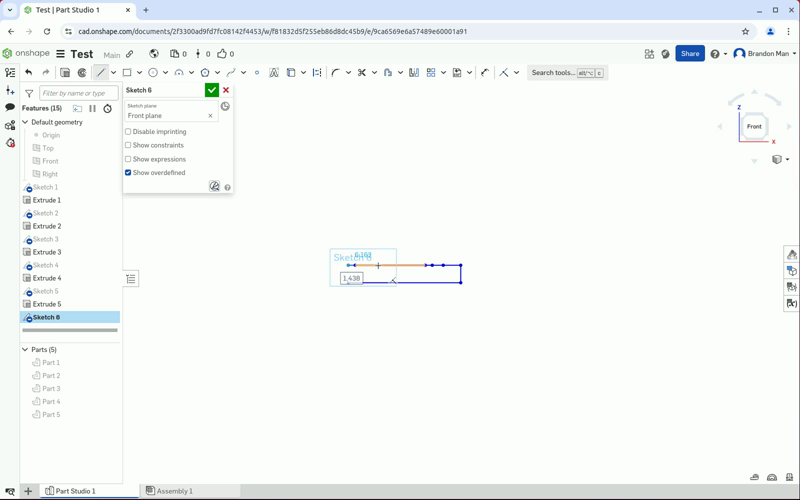
key_down(shift)
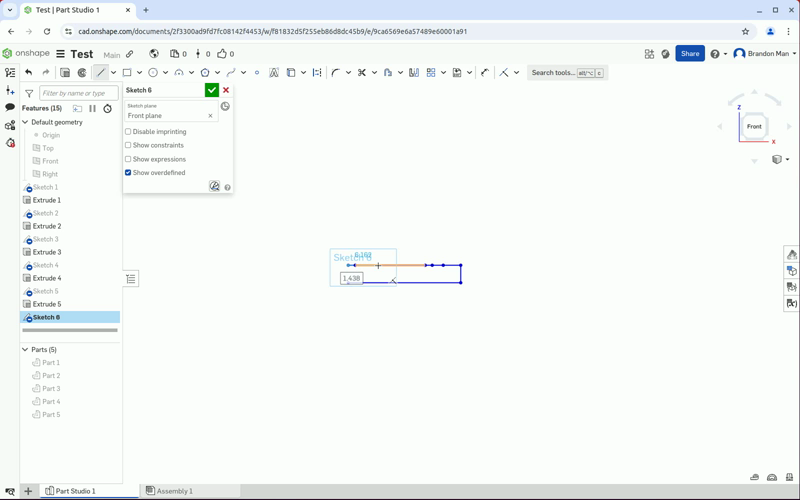
mouse_move(348, 282)
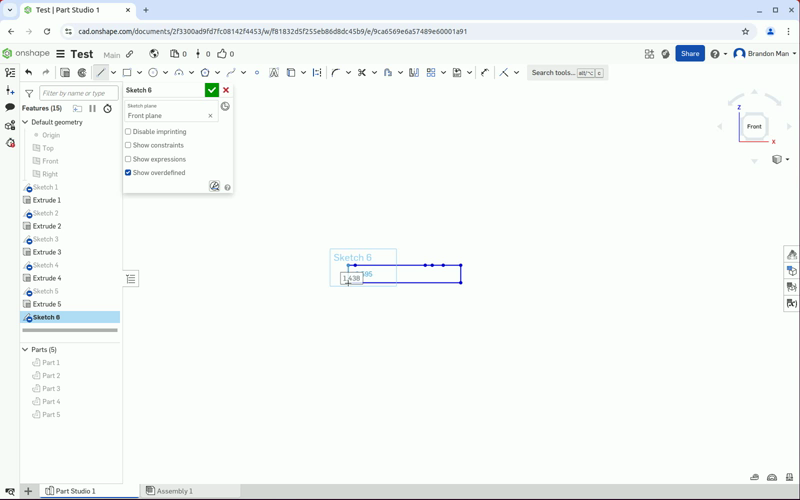
key_up(shift)
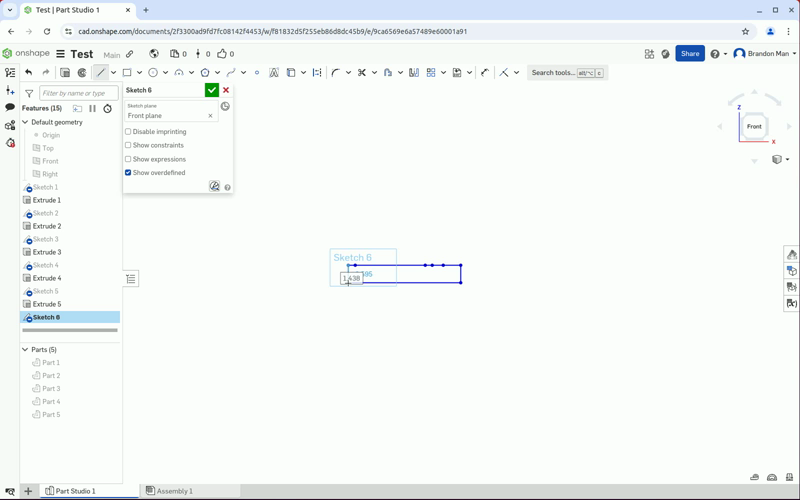
click(348, 282)
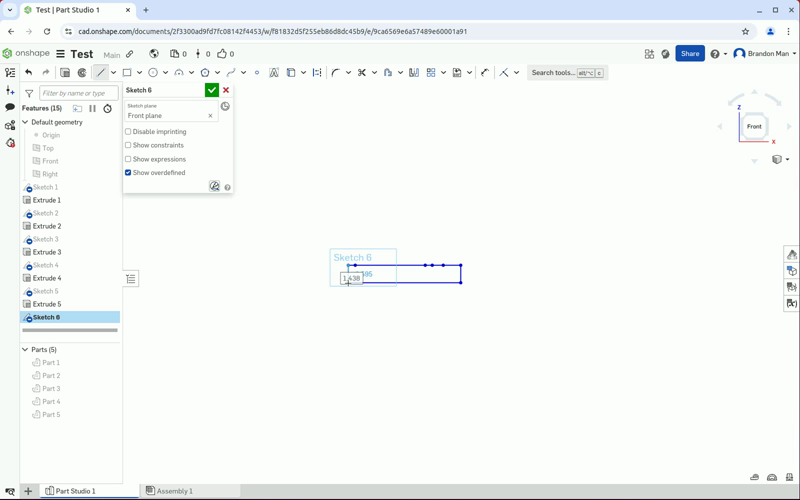
key(esc)
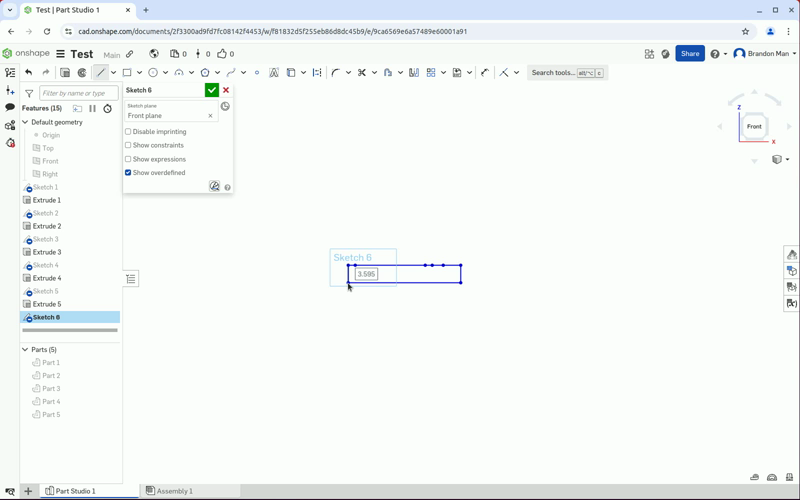
mouse_move(370, 272)
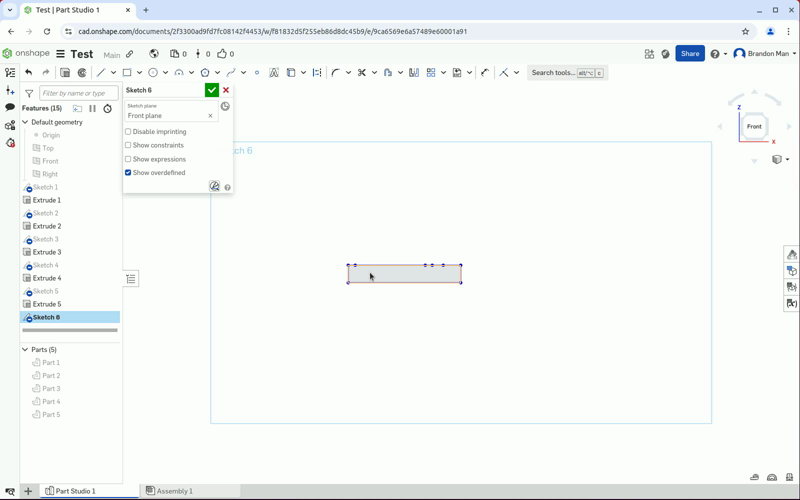
click(370, 272)
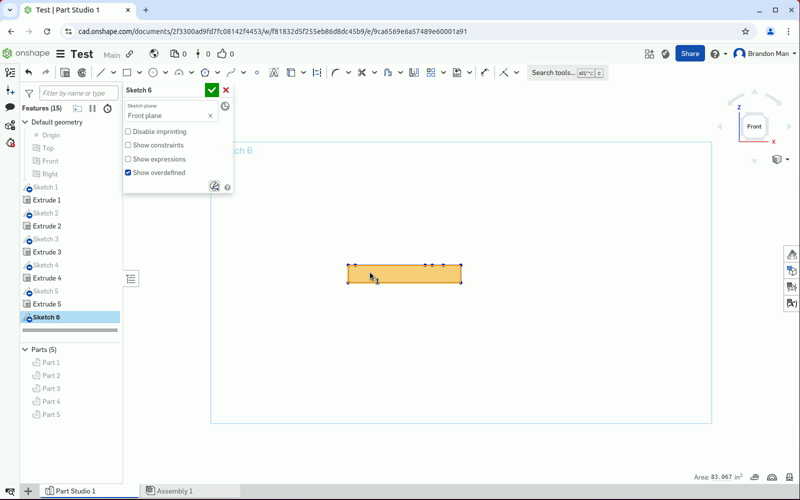
mouse_move(73, 352)
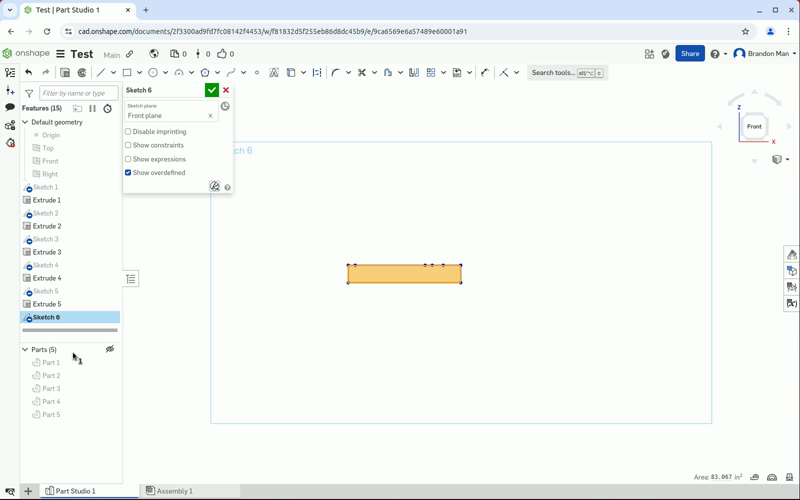
key(shift+y)
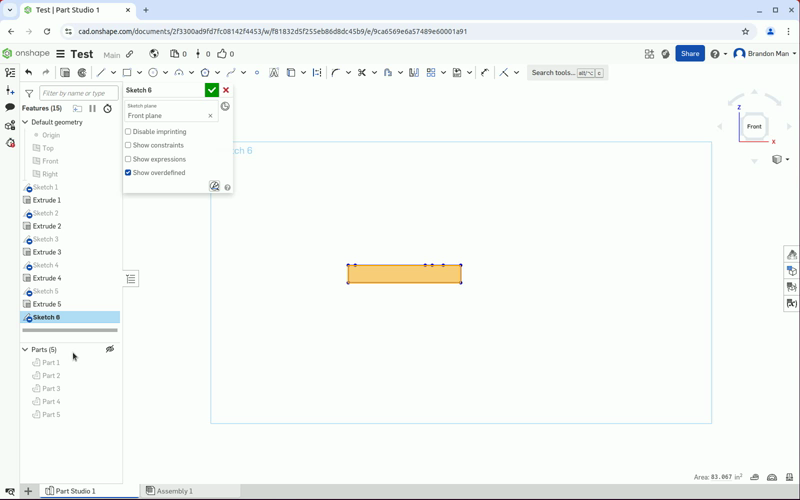
key(shift+e)
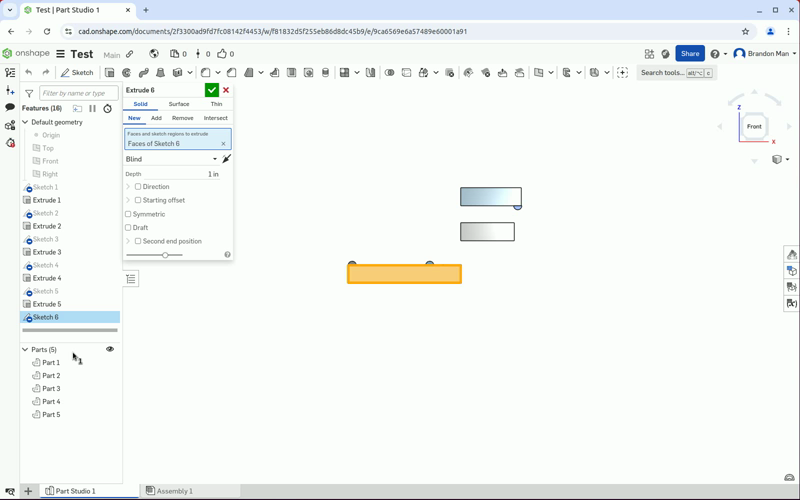
mouse_move(143, 106)
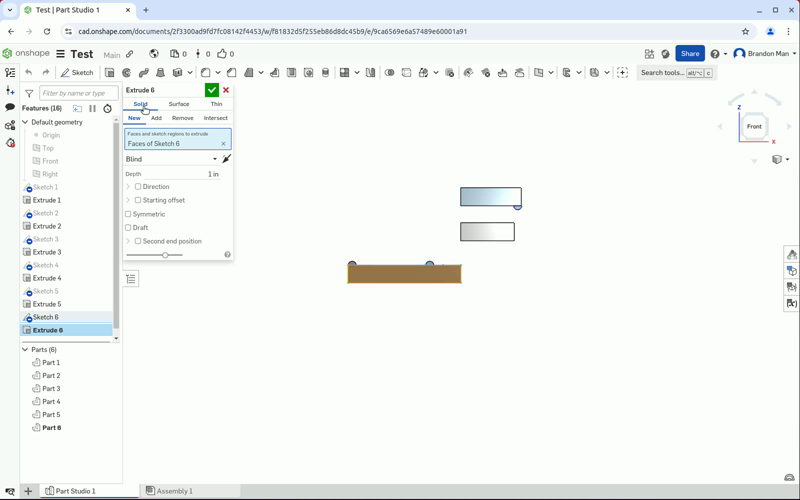
click(143, 106)
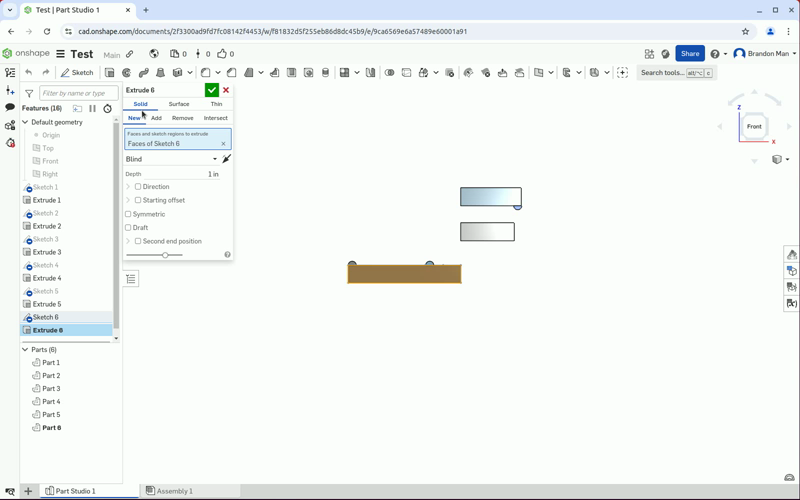
mouse_move(137, 120)
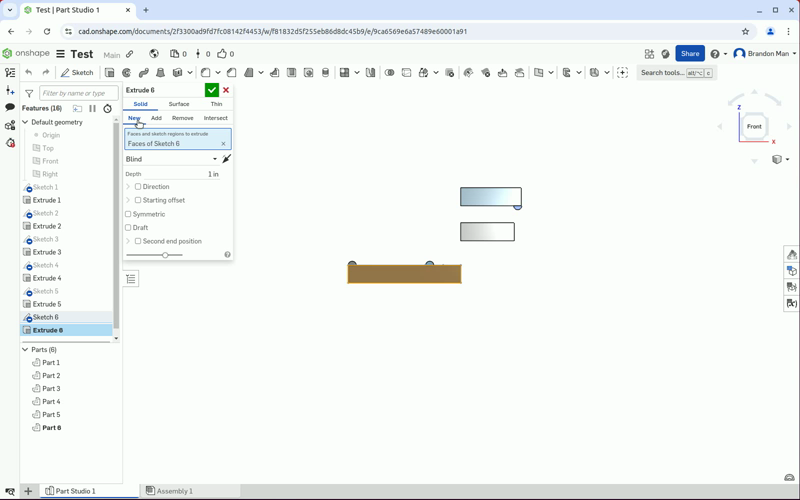
click(137, 120)
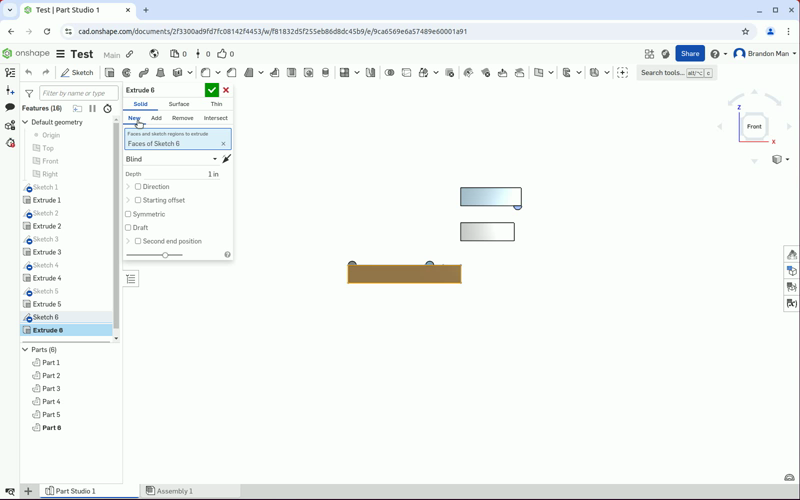
key(tab, 4)
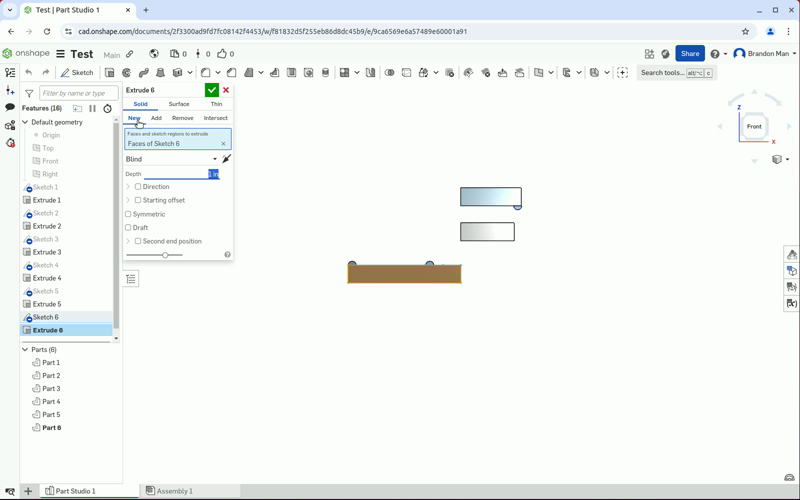
text(7.221)
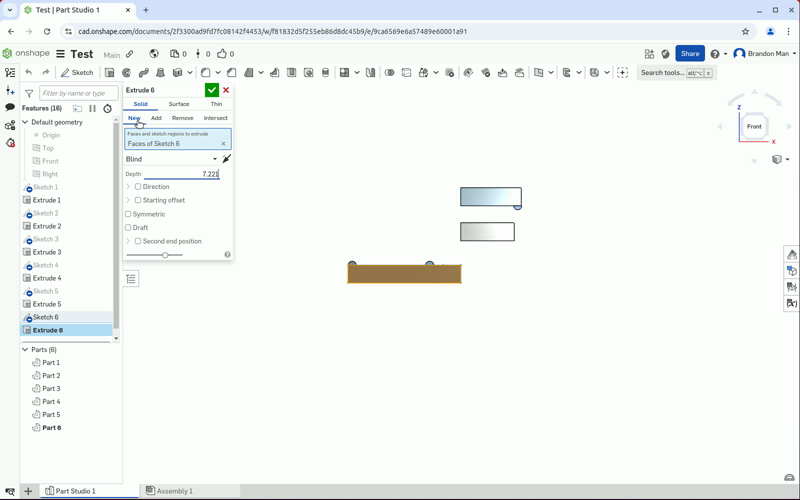
key(enter)
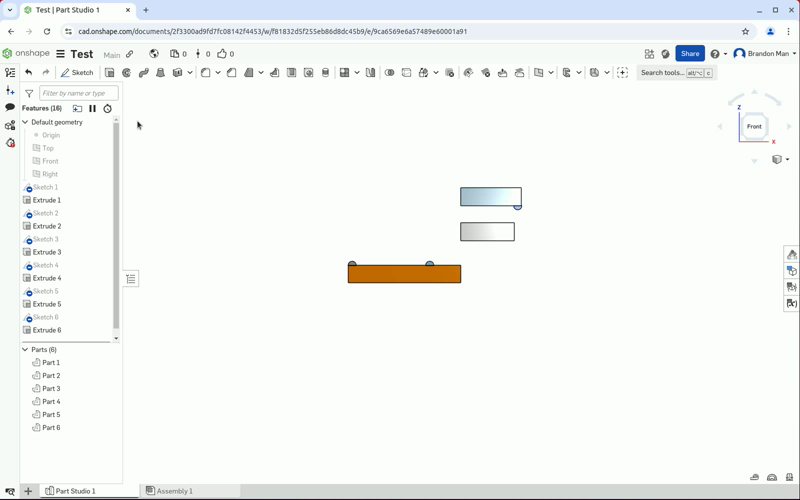
key(shift+h)
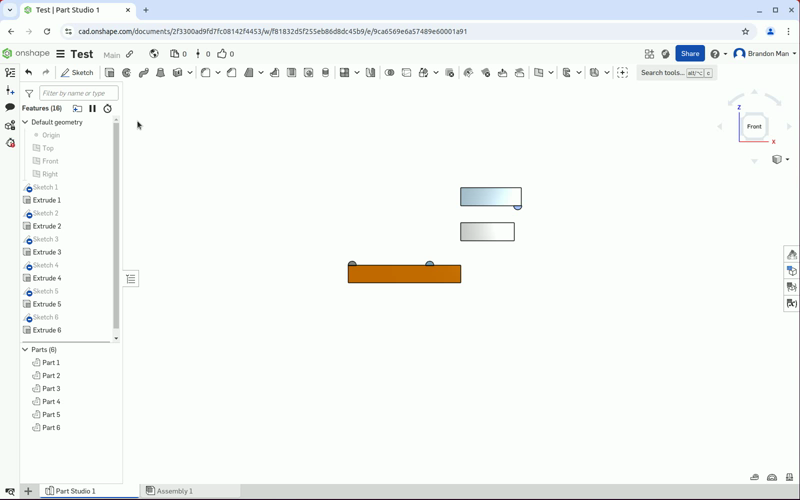
key(shift+h)
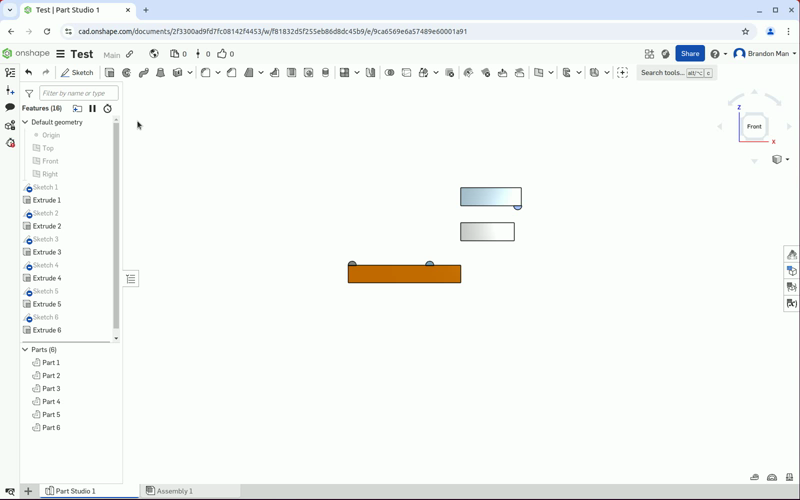
mouse_move(69, 189)
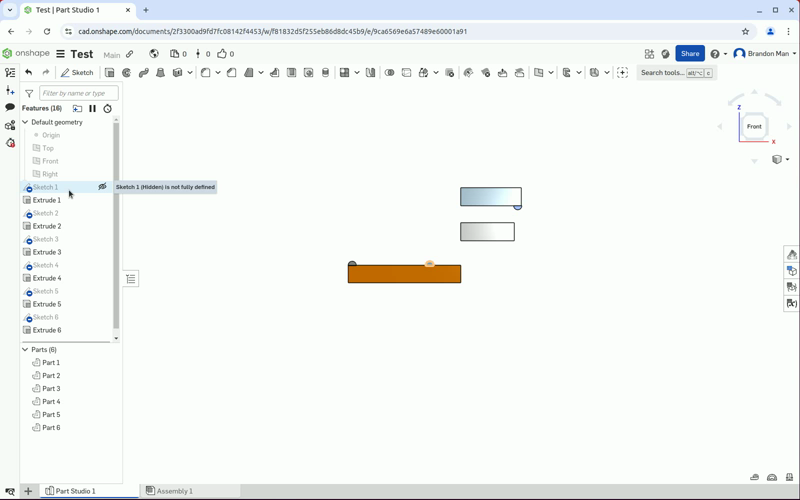
click(69, 189)
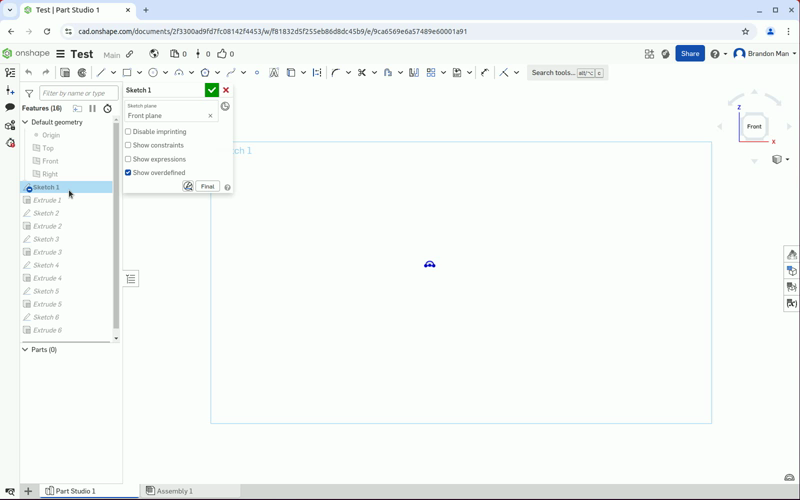
mouse_move(229, 92)
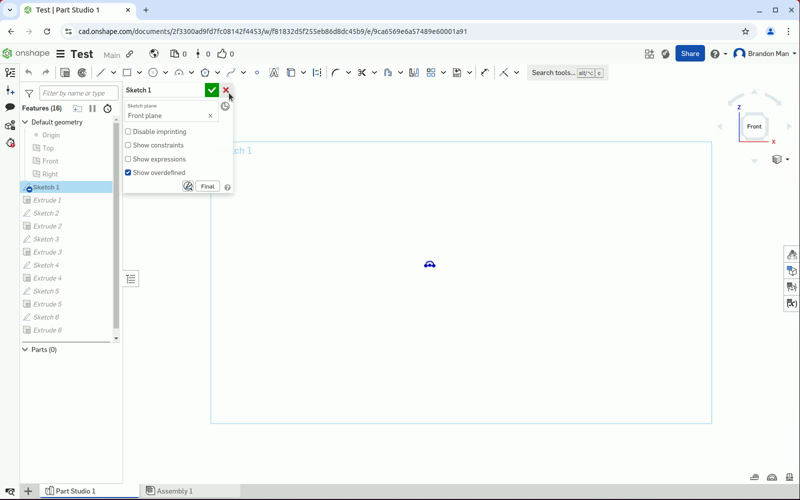
click(229, 92)
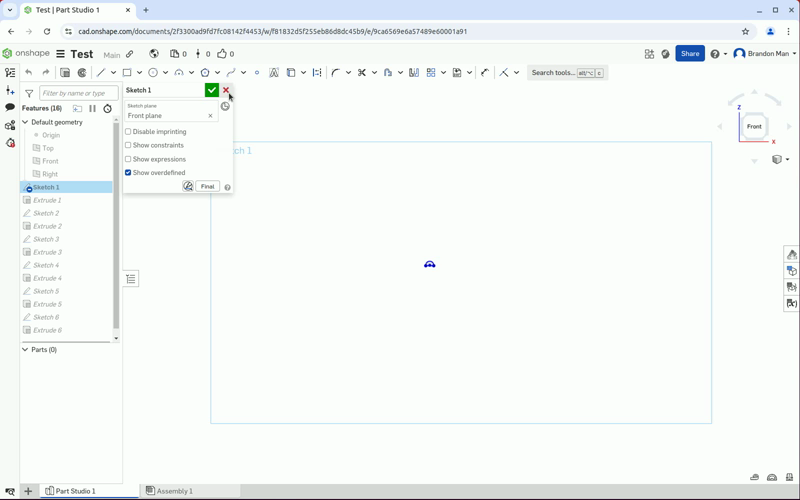
key(shift+s)
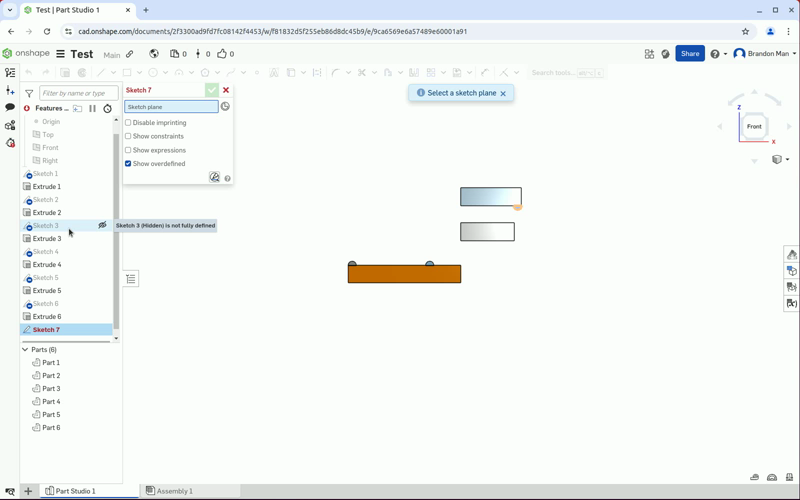
scroll(3)
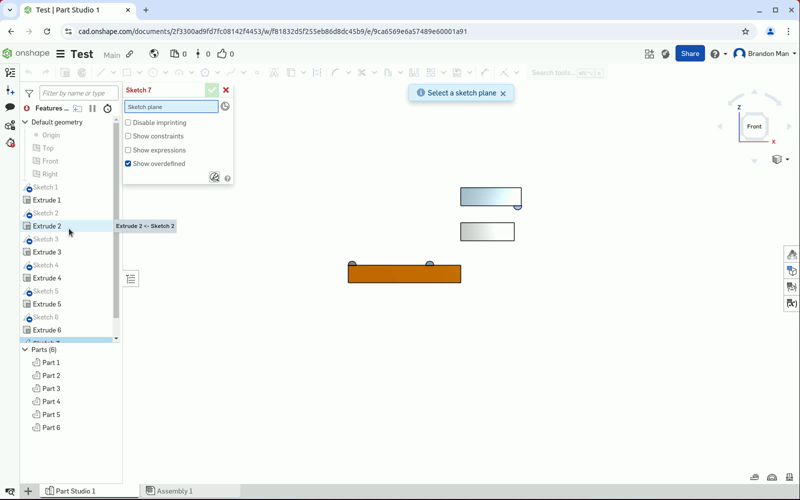
mouse_move(69, 163)
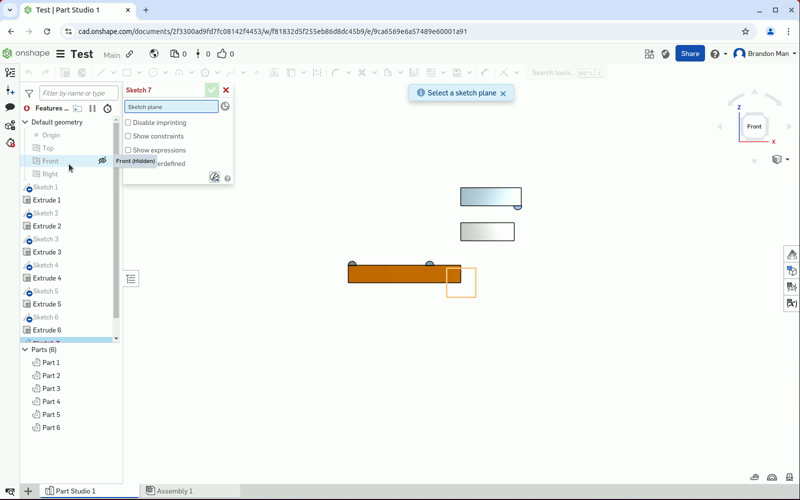
click(69, 163)
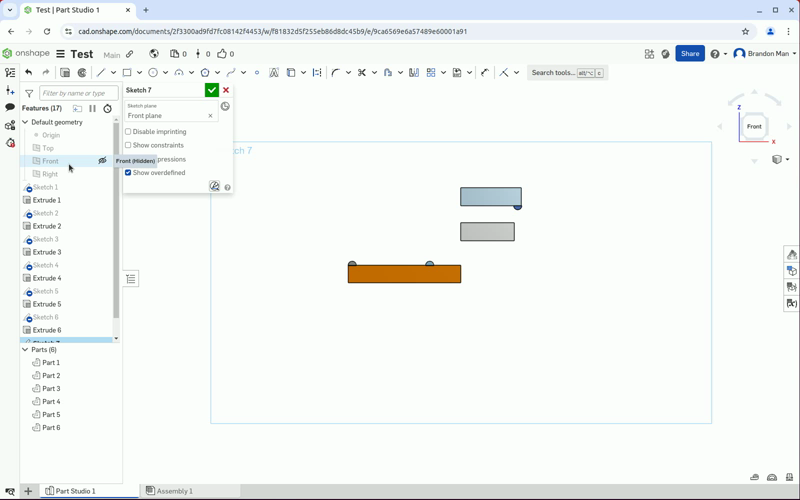
mouse_move(73, 352)
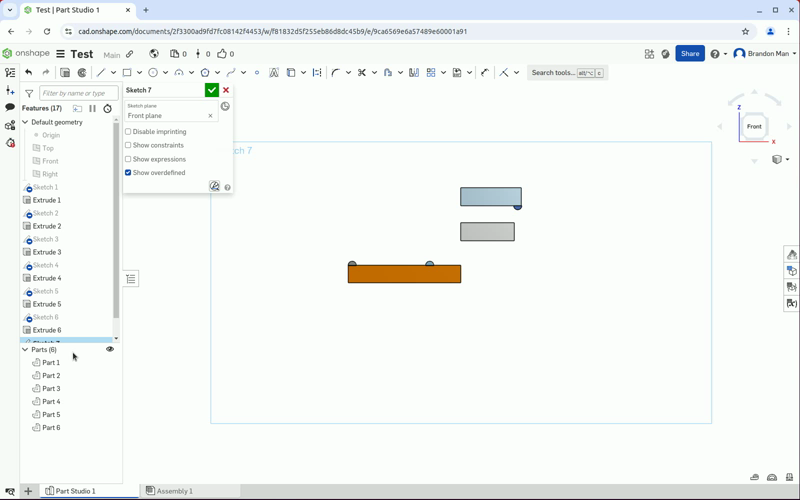
key(y)
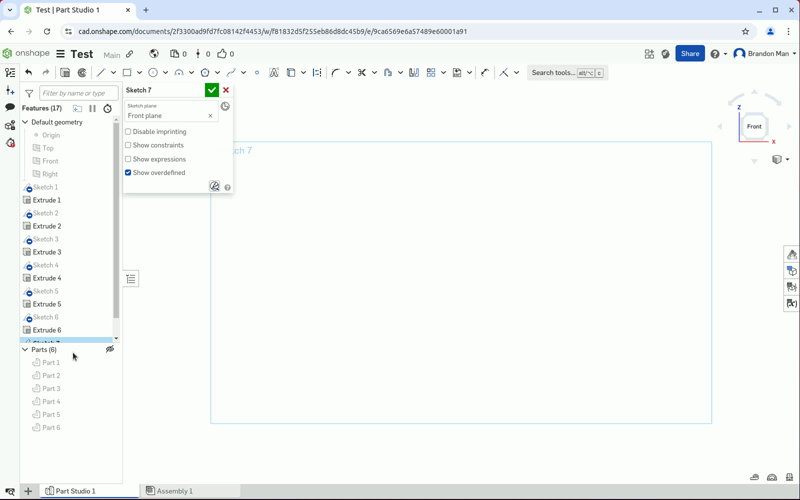
key(l)
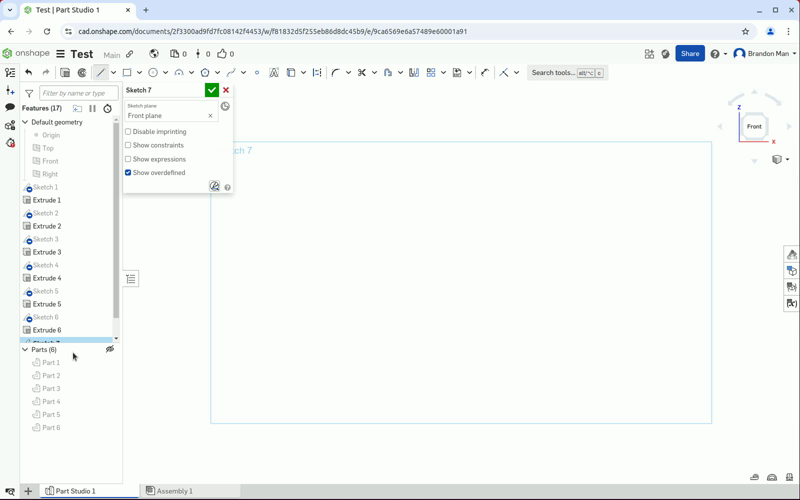
key_down(shift)
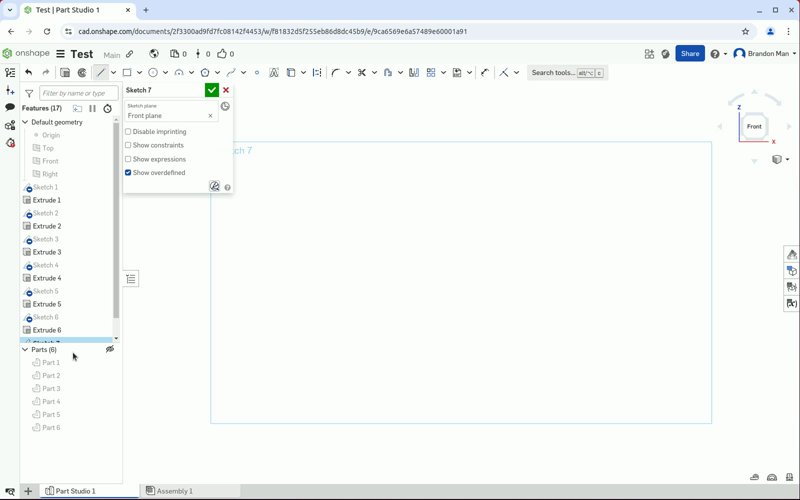
mouse_move(443, 265)
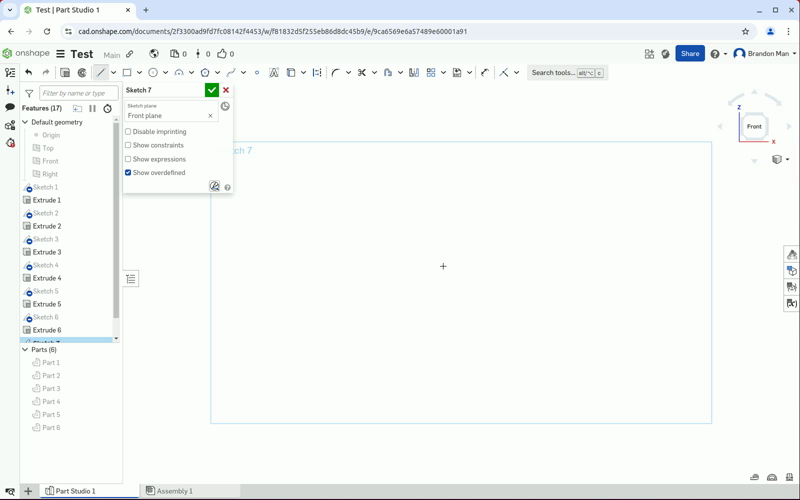
click(443, 265)
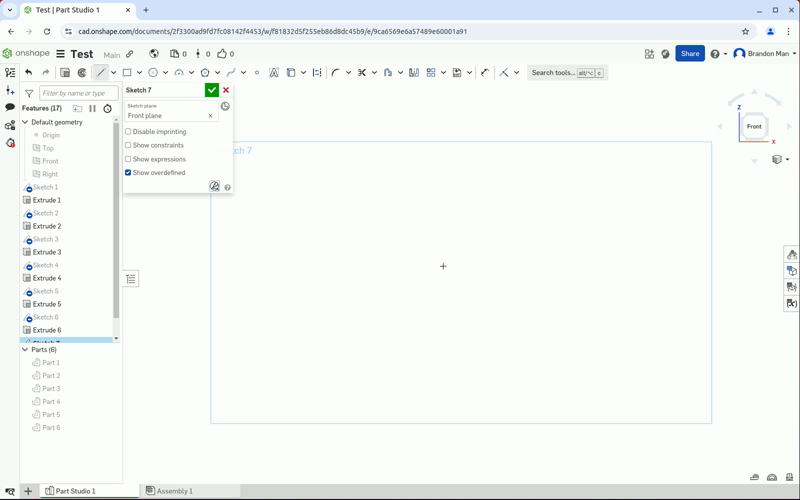
key_up(shift)
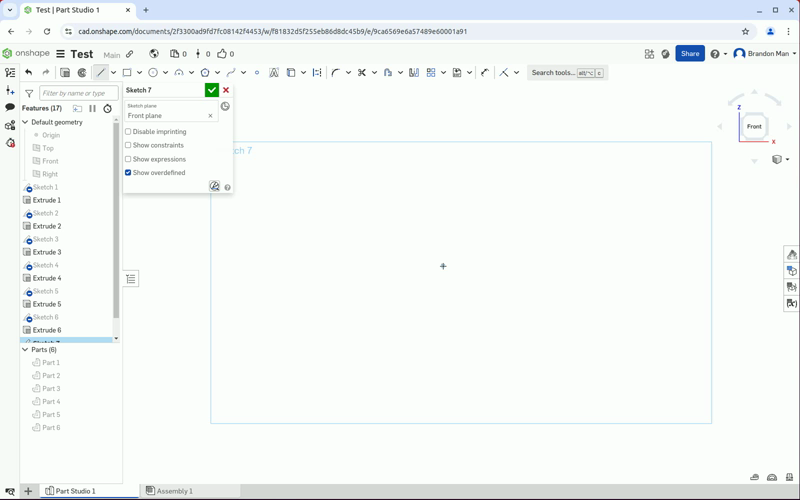
key_down(shift)
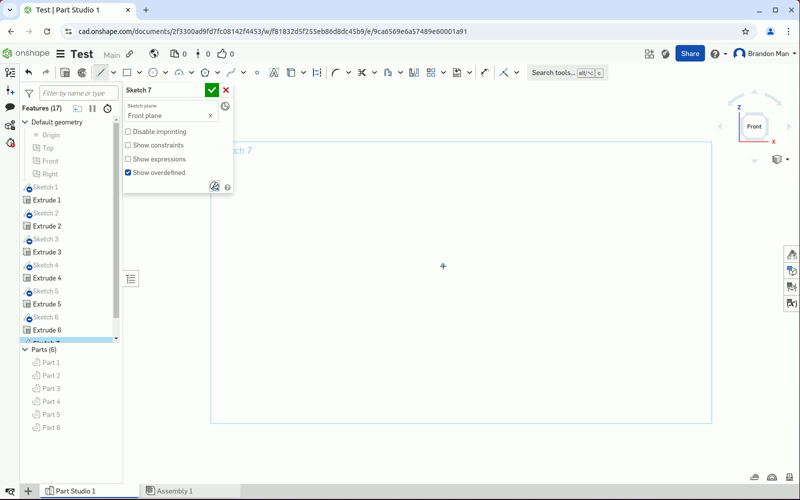
mouse_move(473, 265)
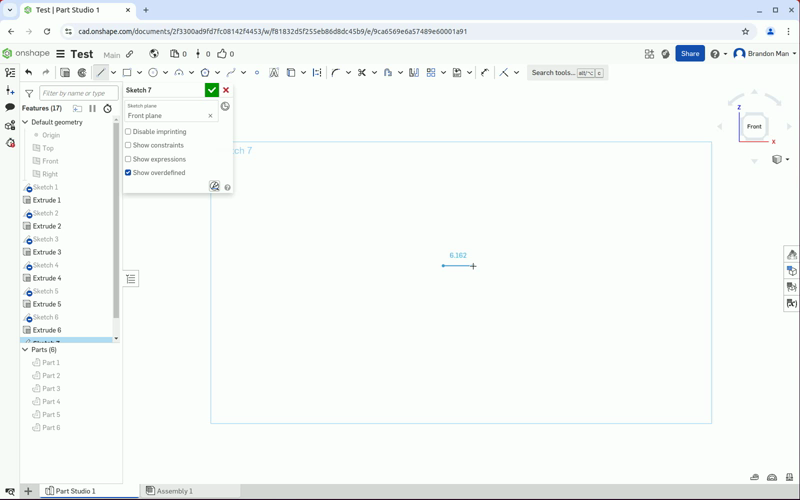
mouse_move(461, 265)
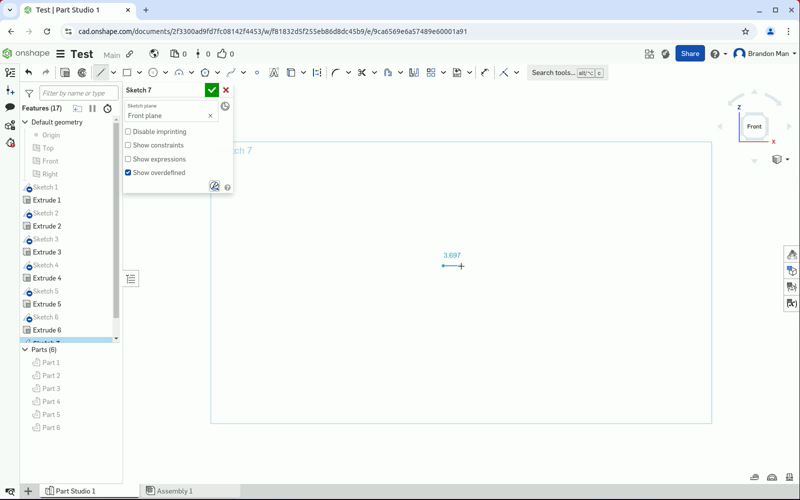
click(461, 265)
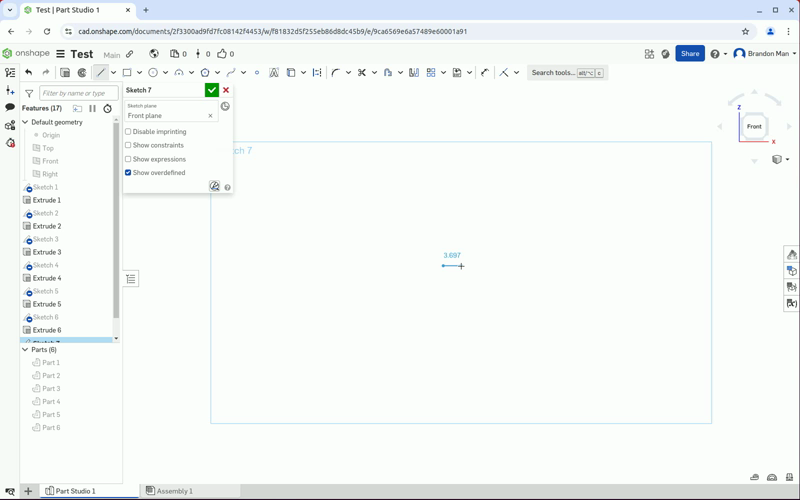
key_up(shift)
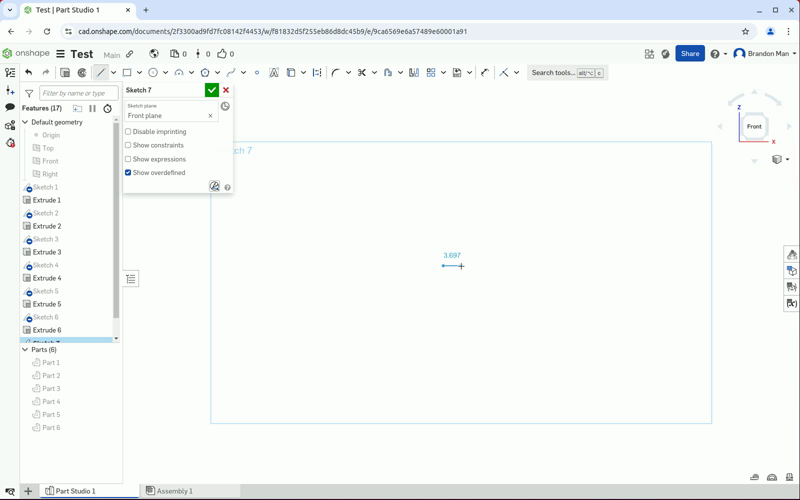
key_down(shift)
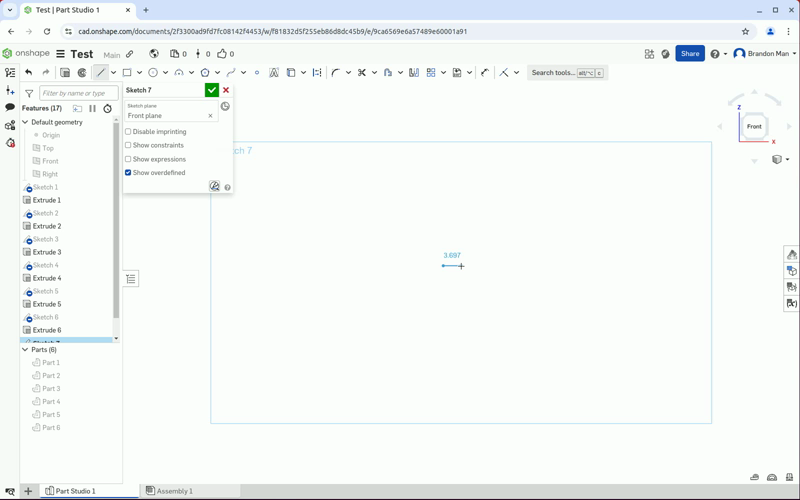
mouse_move(491, 265)
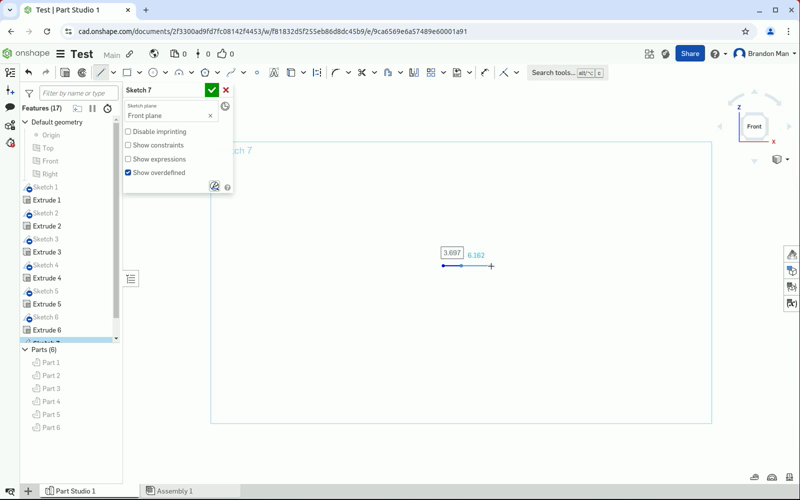
mouse_move(461, 240)
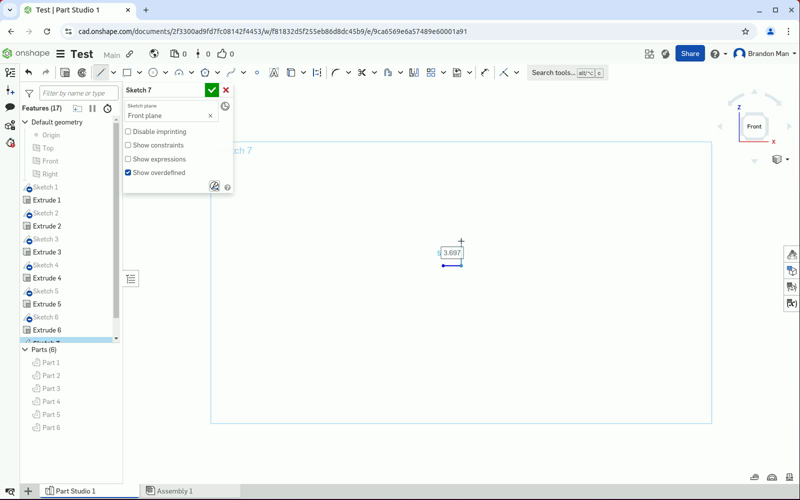
click(461, 240)
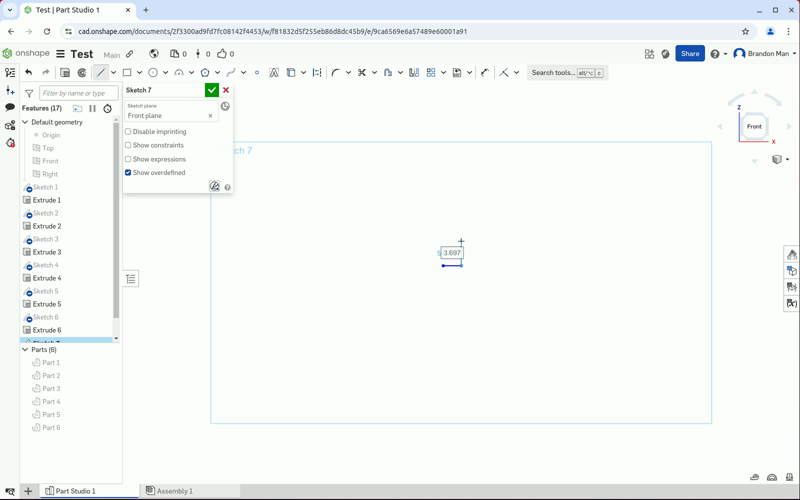
key_up(shift)
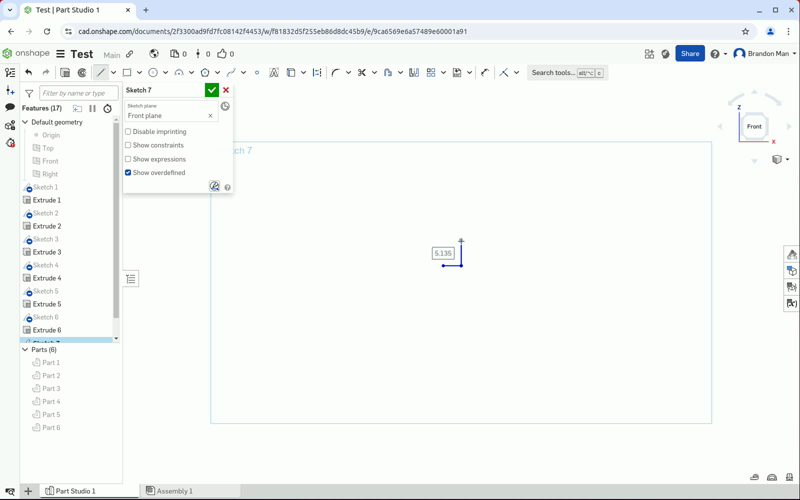
key_down(shift)
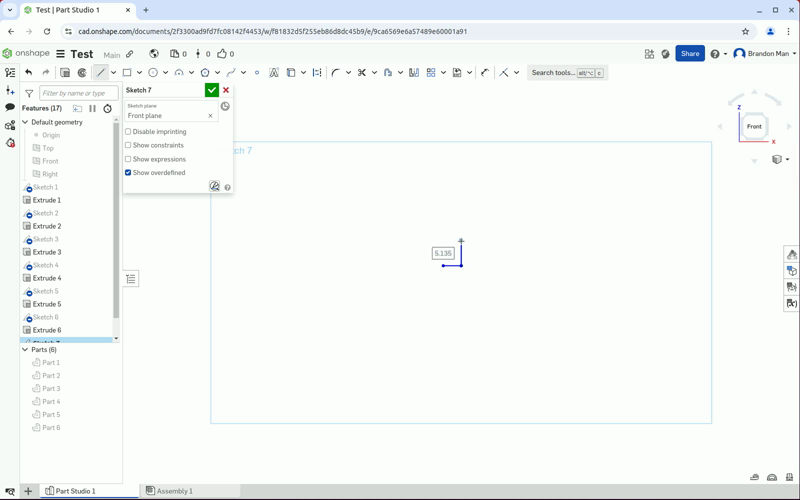
mouse_move(491, 240)
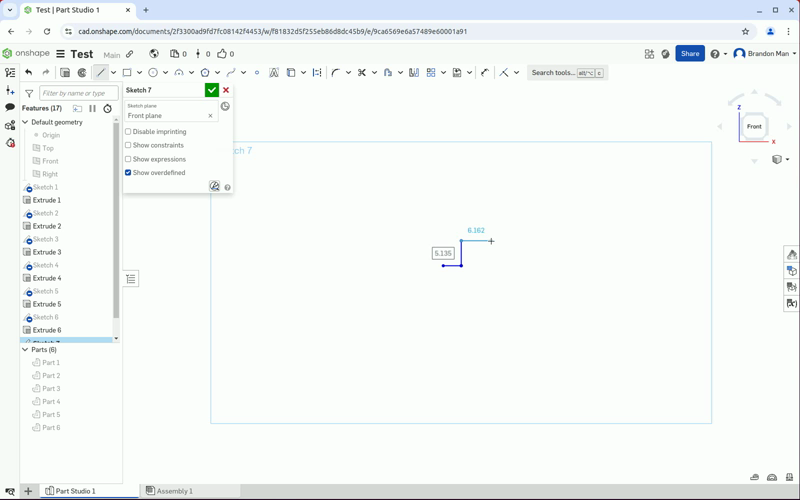
mouse_move(461, 222)
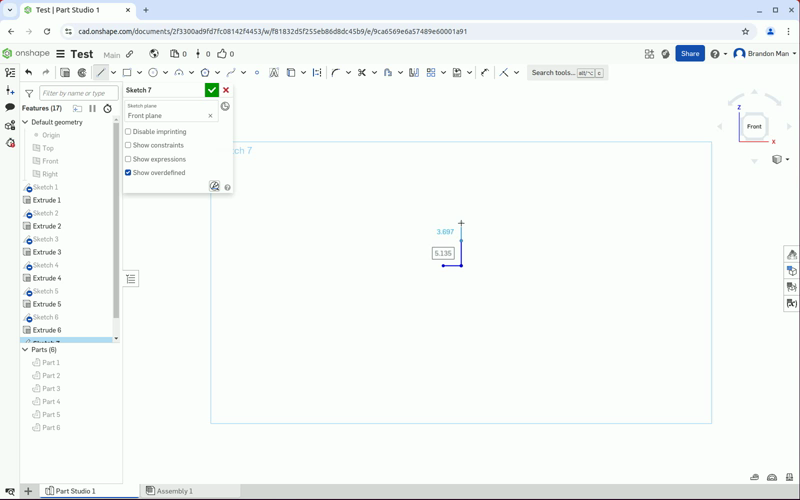
click(461, 222)
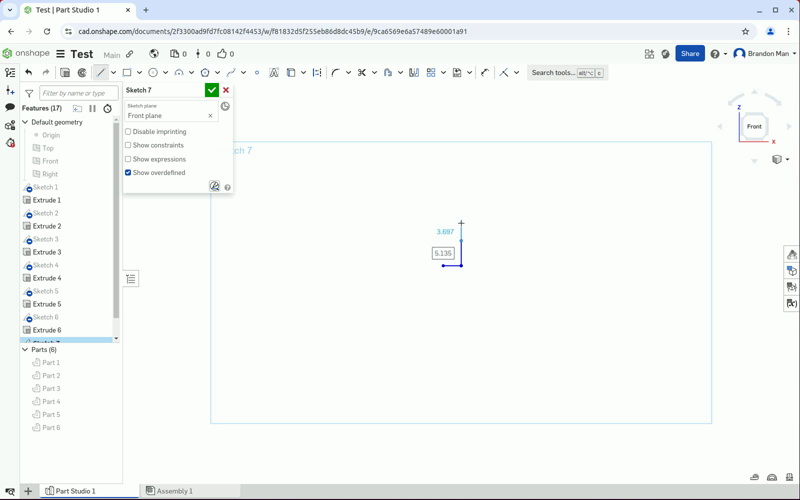
key_up(shift)
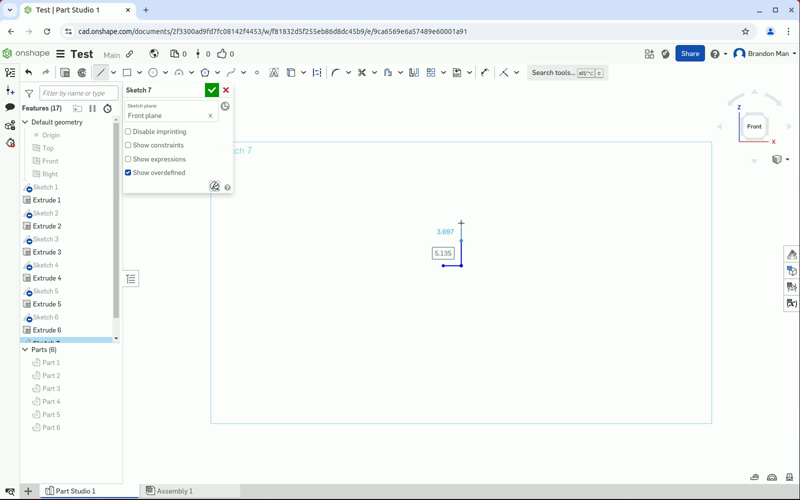
key_down(shift)
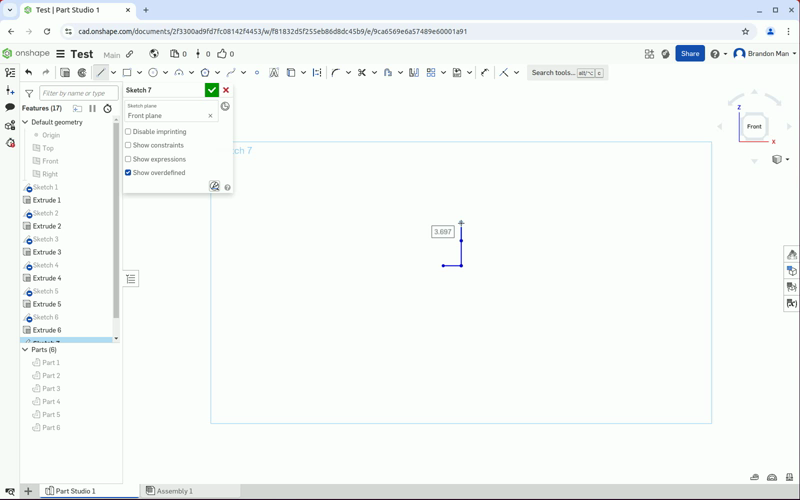
mouse_move(491, 222)
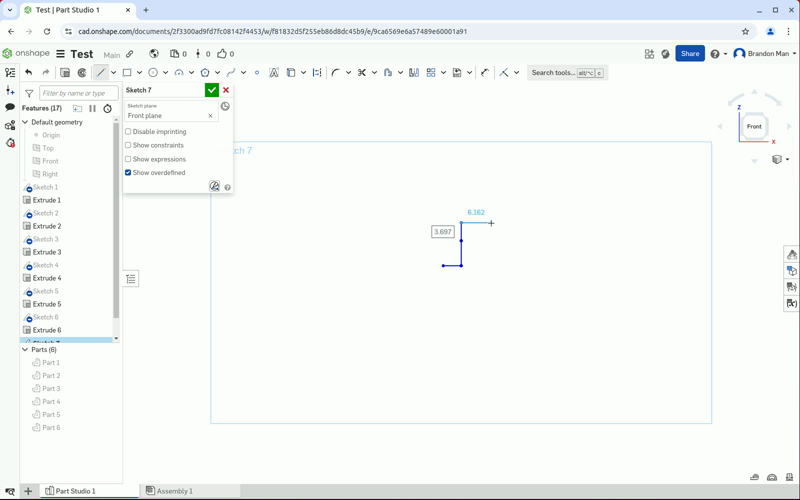
mouse_move(461, 205)
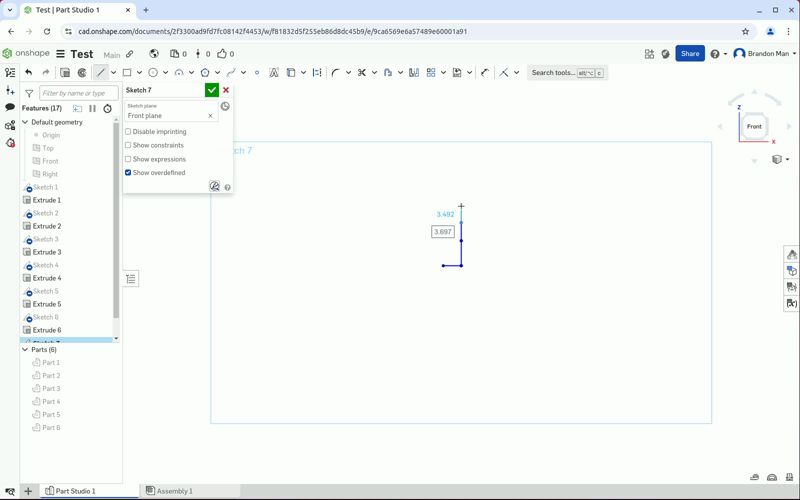
click(461, 205)
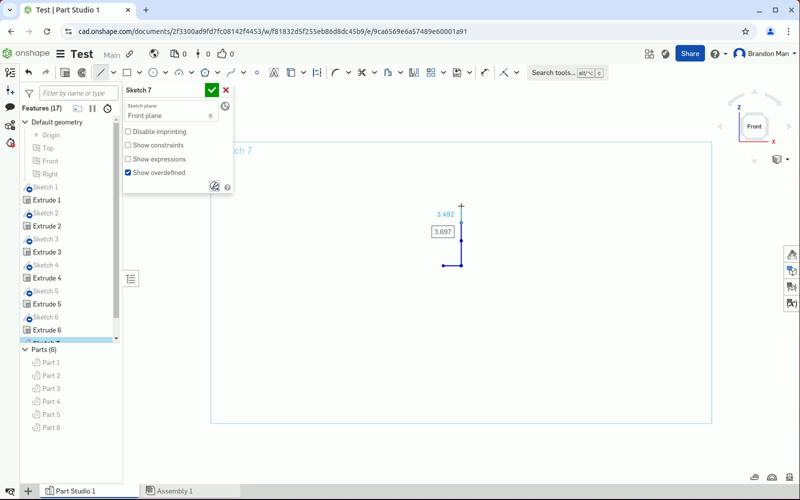
key_up(shift)
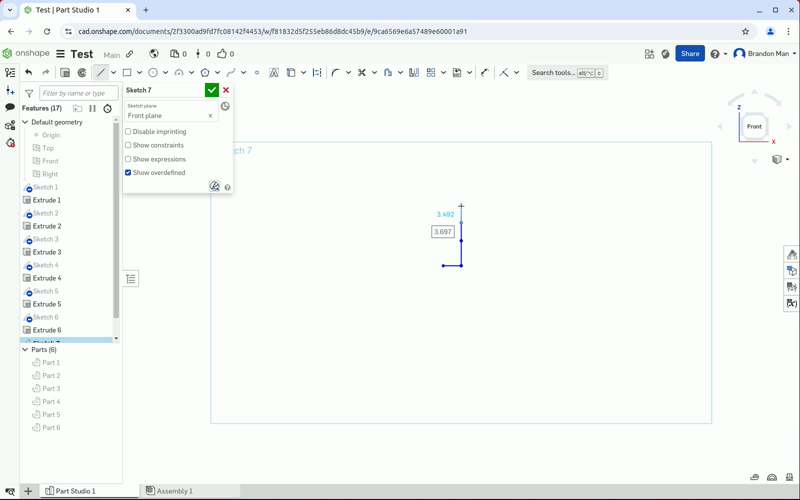
key_down(shift)
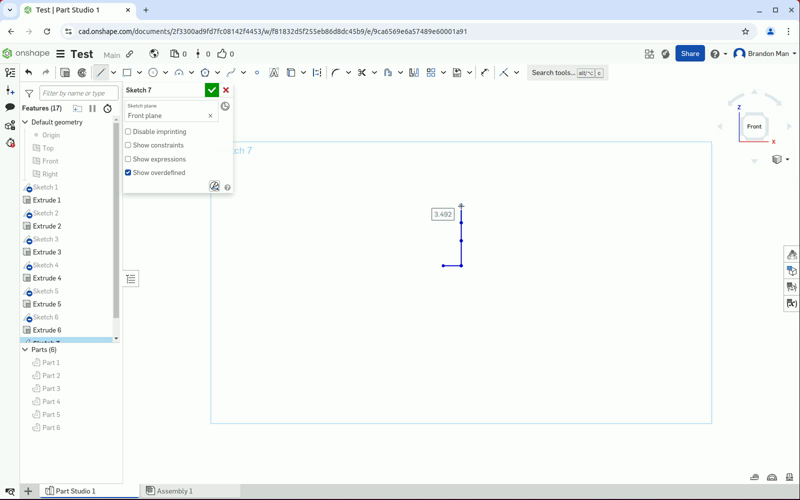
mouse_move(491, 205)
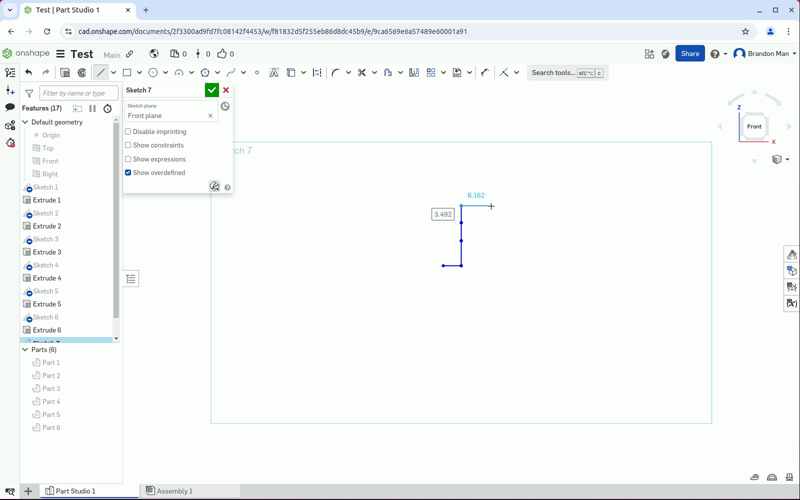
mouse_move(461, 187)
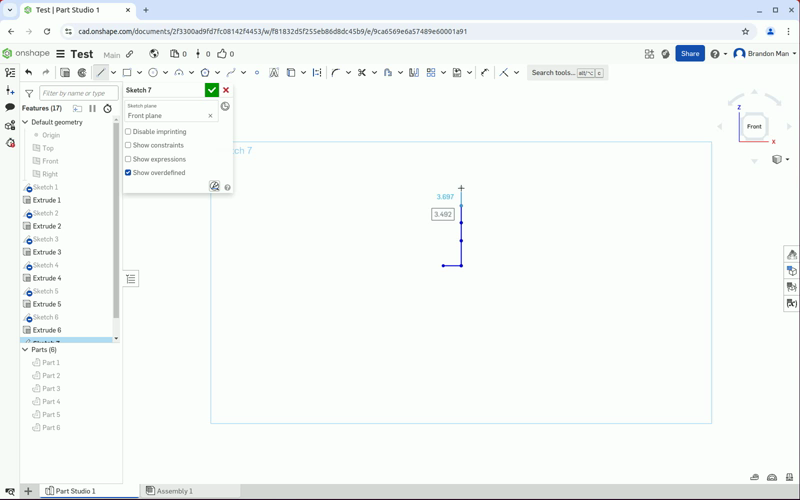
click(461, 187)
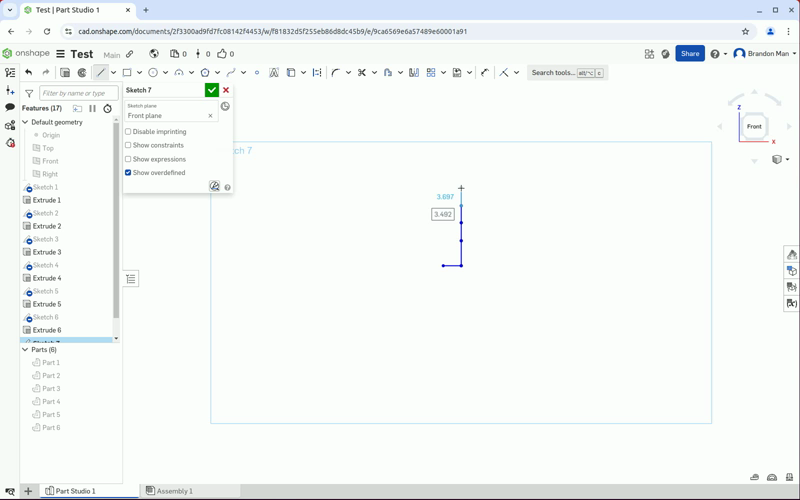
key_up(shift)
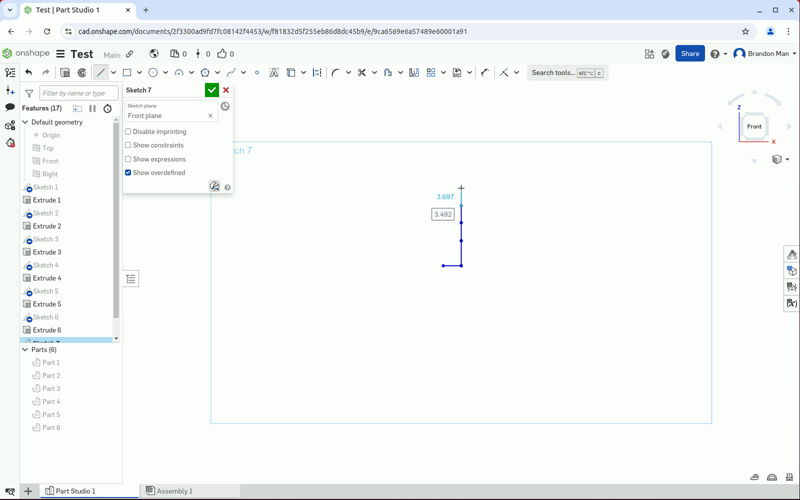
key_down(shift)
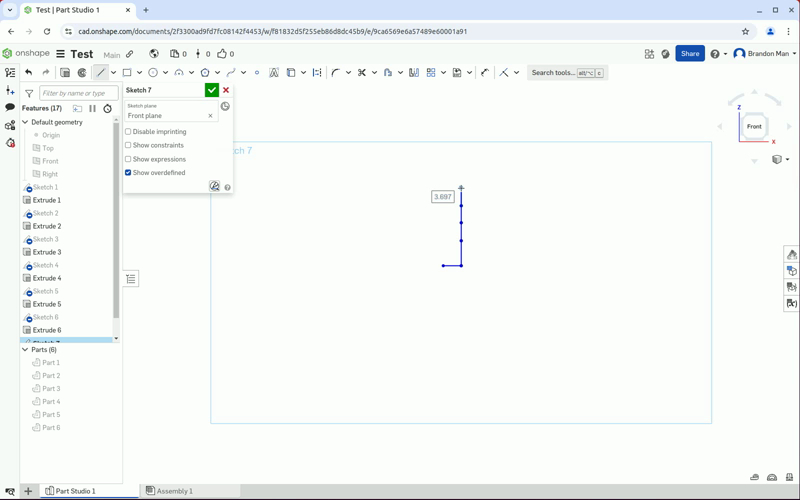
mouse_move(491, 187)
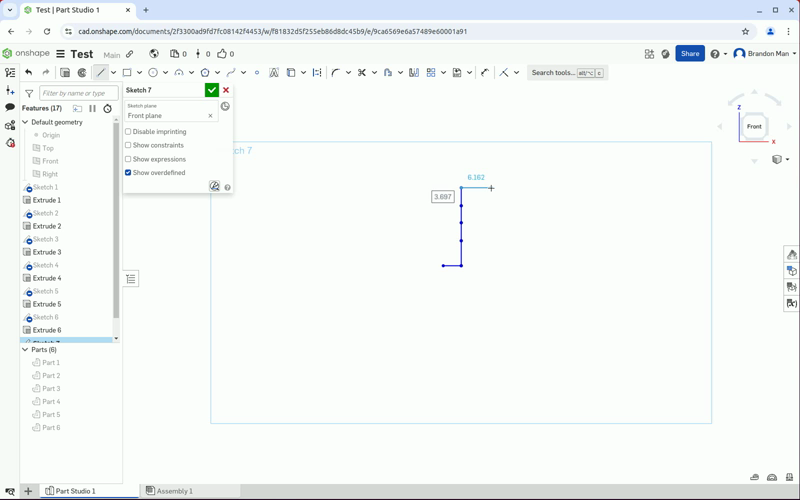
mouse_move(443, 187)
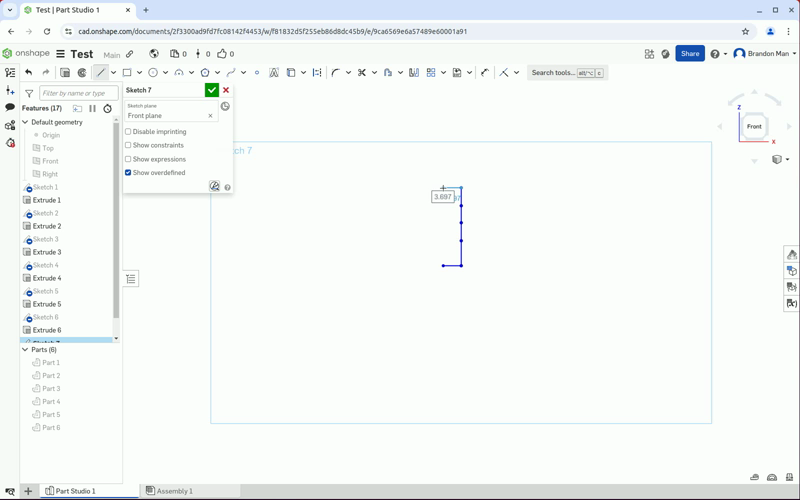
click(443, 187)
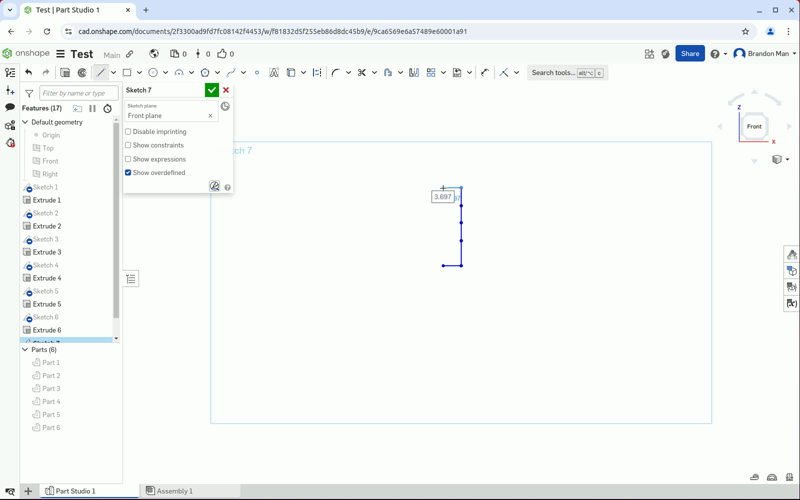
key_up(shift)
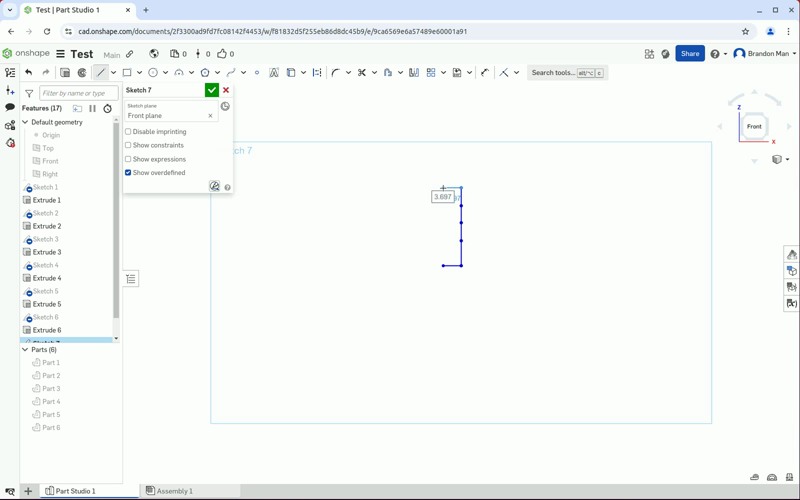
key_down(shift)
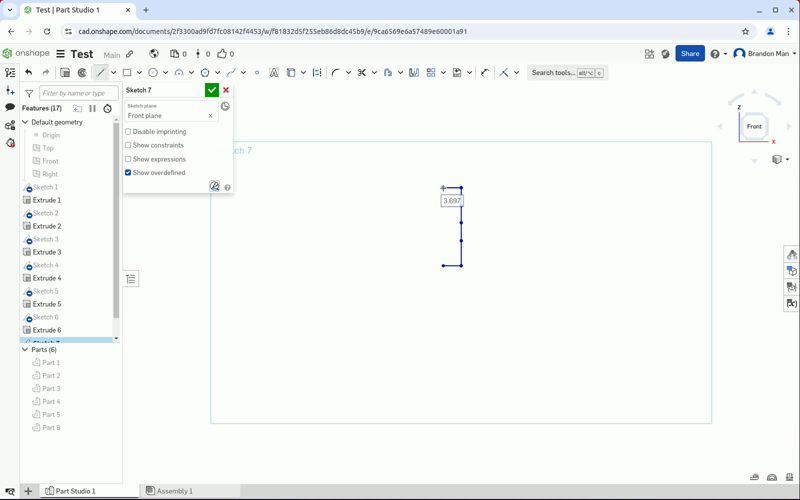
mouse_move(443, 265)
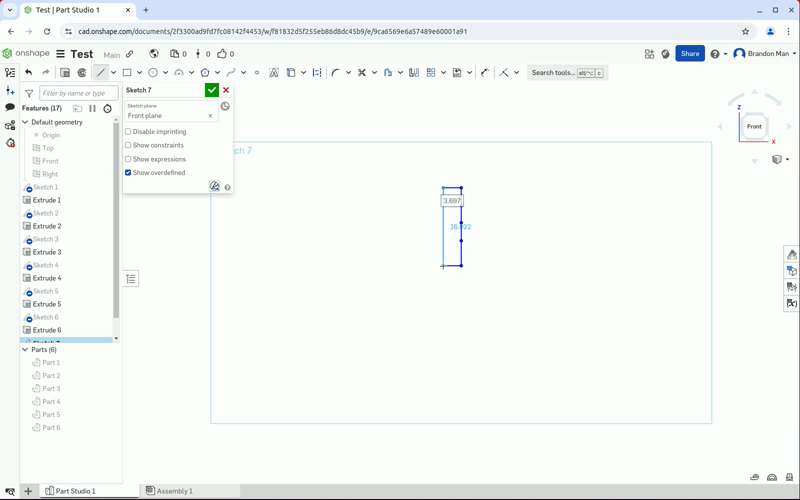
key_up(shift)
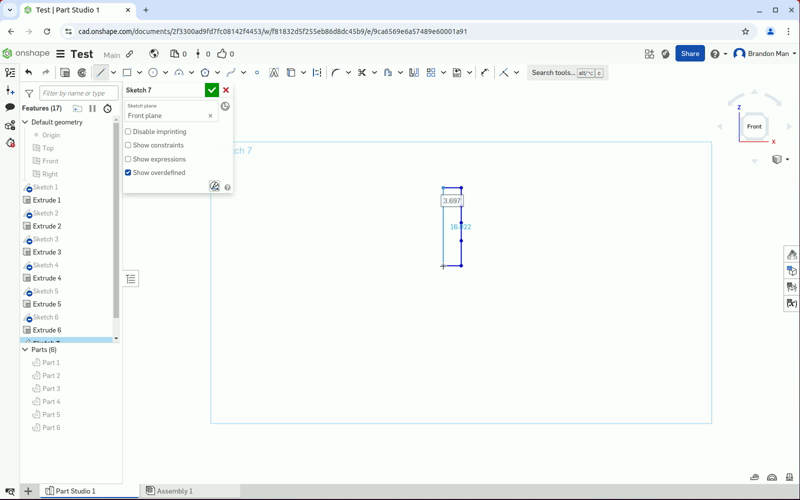
click(443, 265)
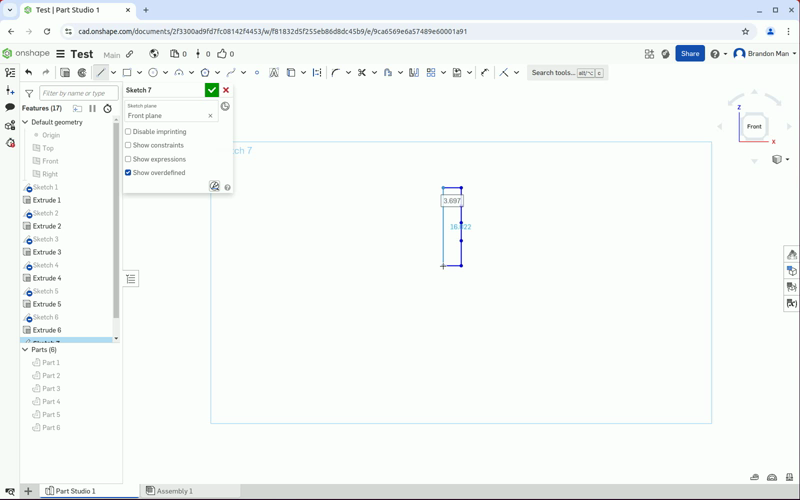
key(esc)
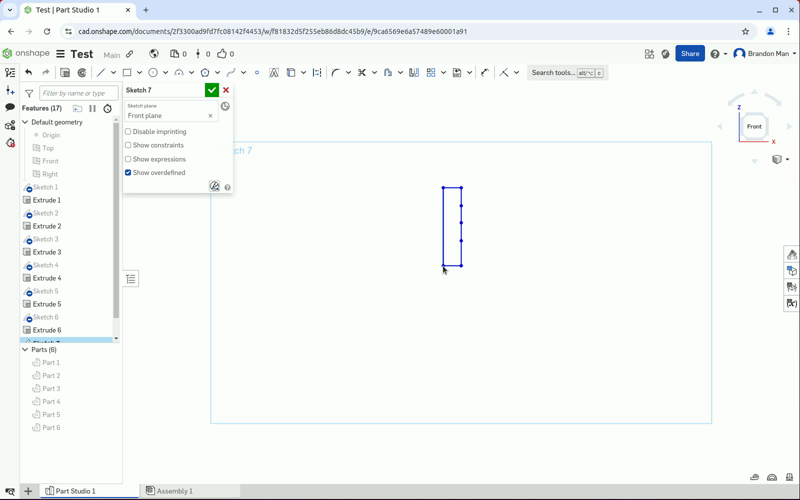
mouse_move(453, 256)
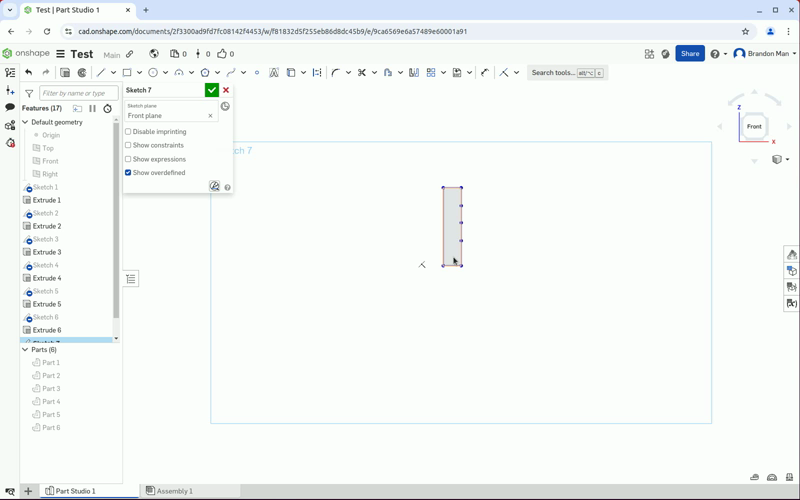
scroll(6)
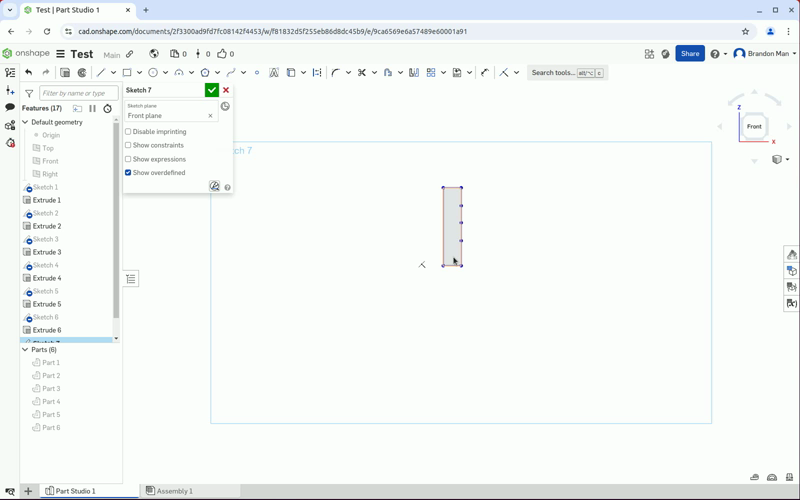
scroll(6)
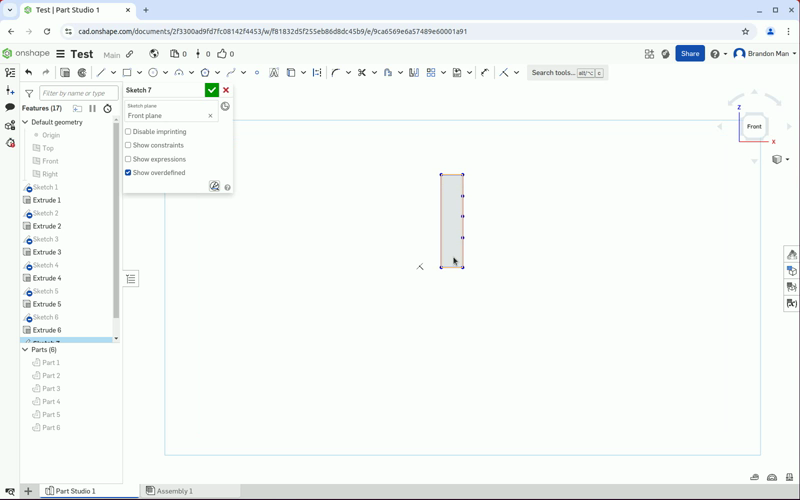
scroll(6)
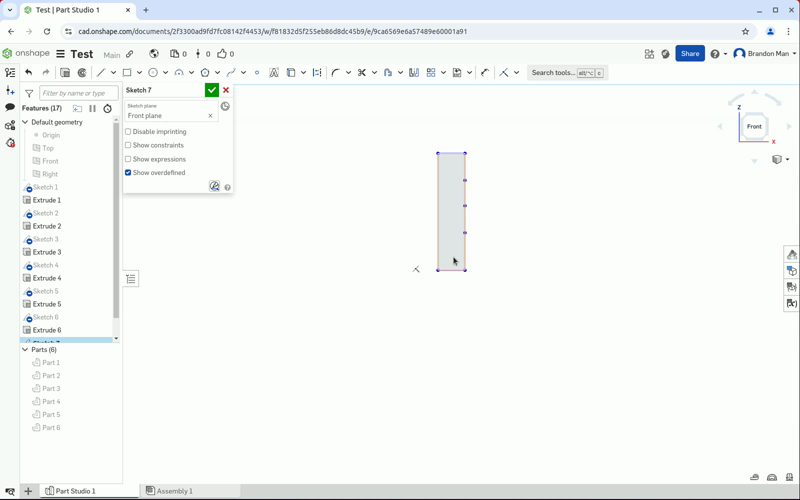
scroll(6)
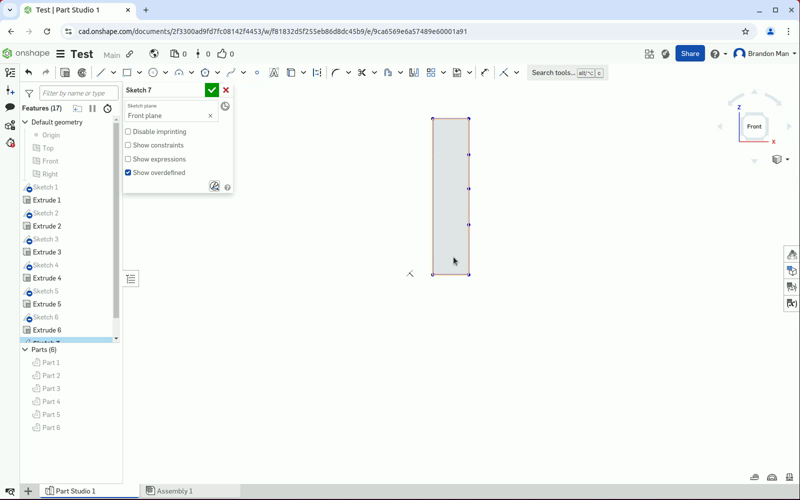
scroll(6)
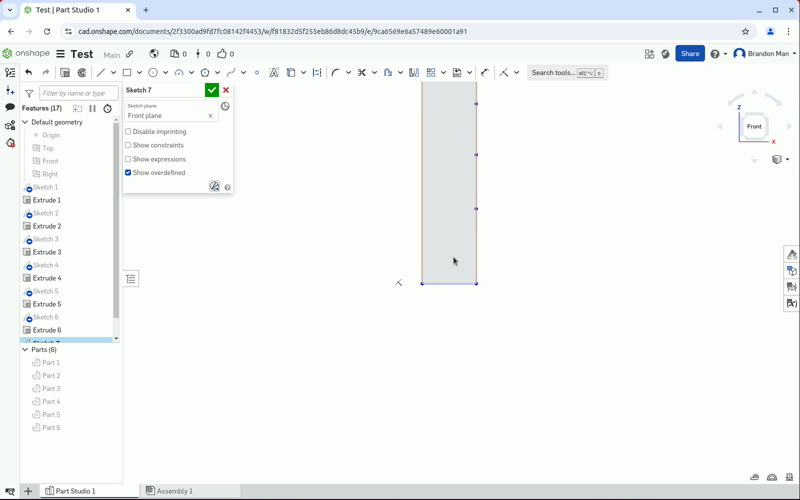
scroll(6)
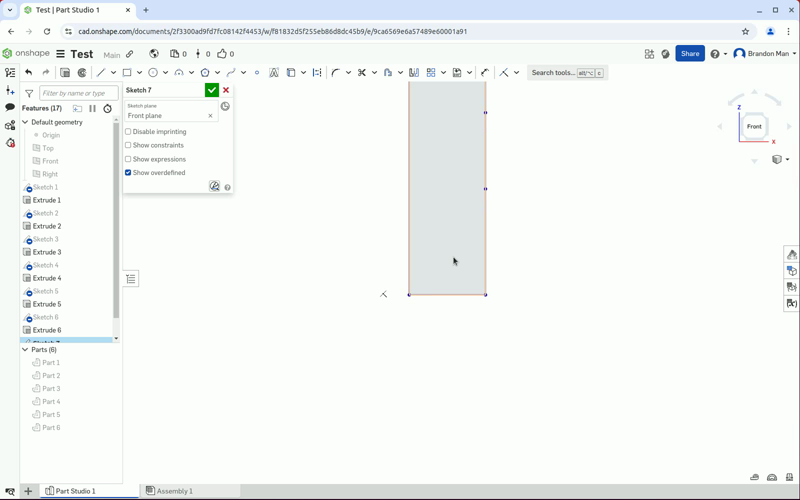
scroll(6)
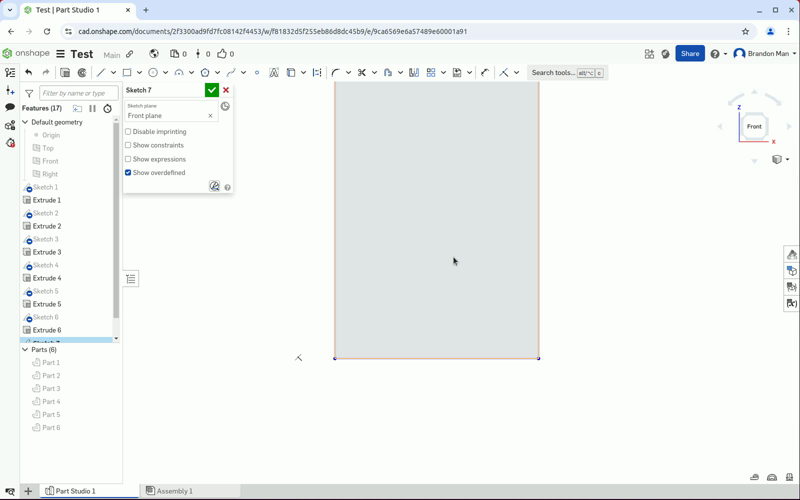
click(453, 256)
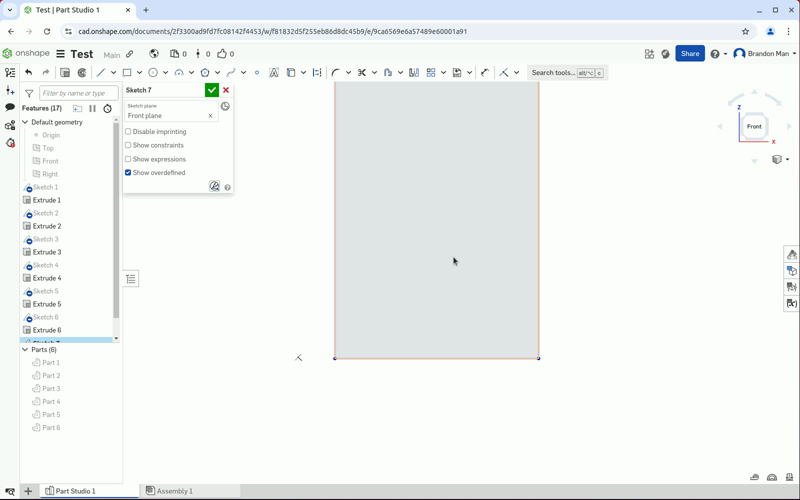
scroll(-6)
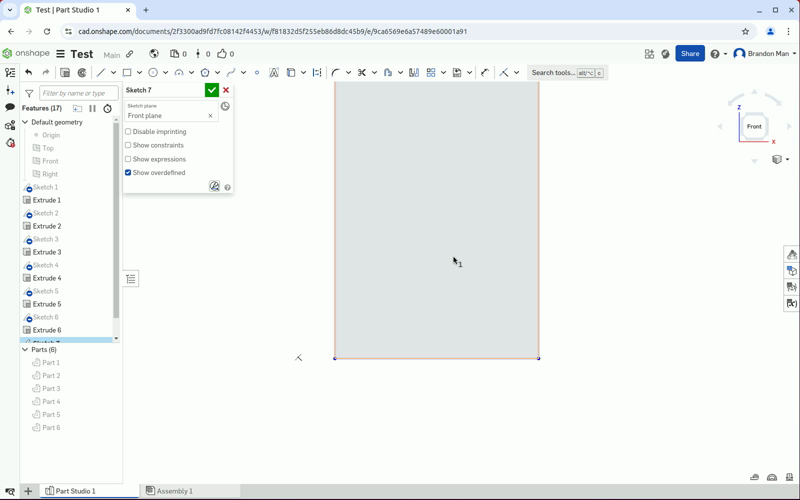
scroll(-6)
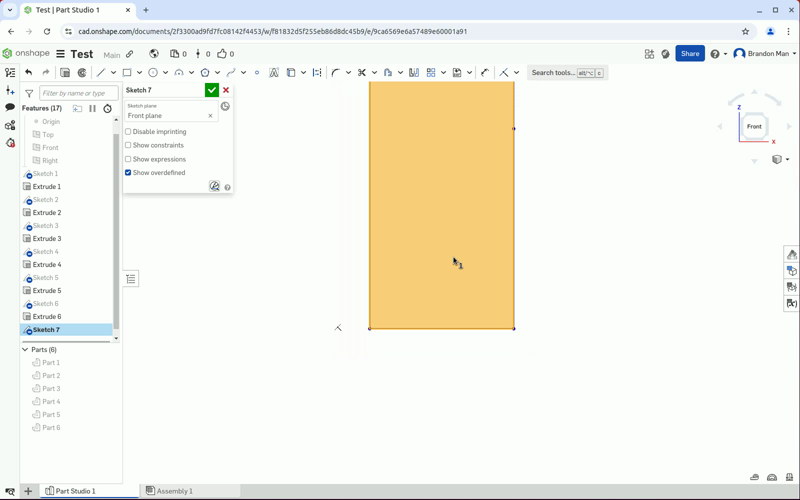
scroll(-6)
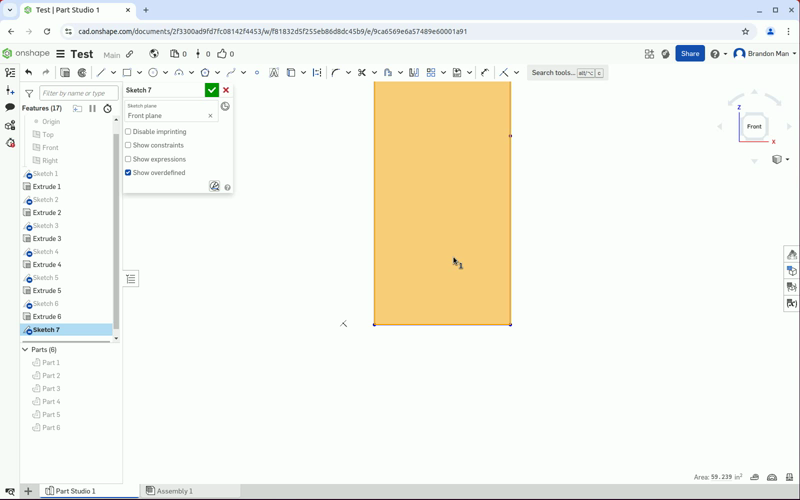
scroll(-6)
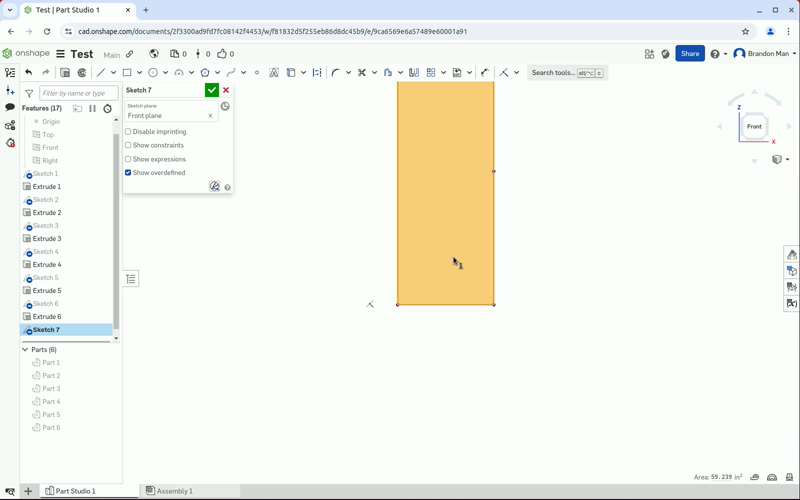
scroll(-6)
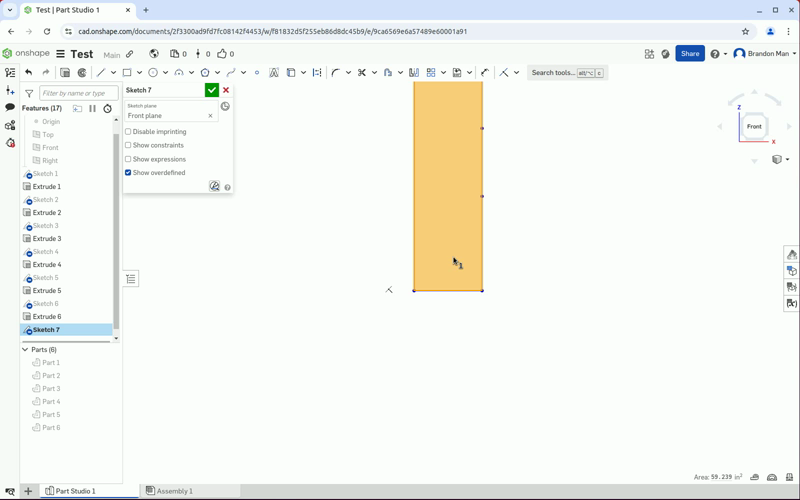
scroll(-6)
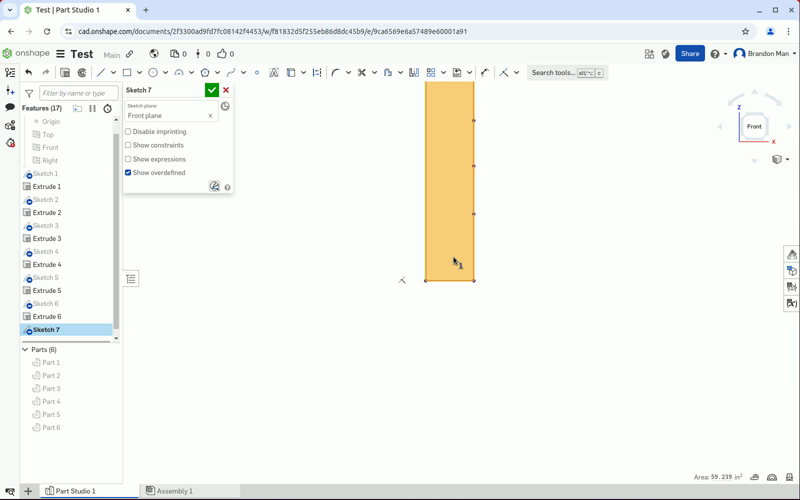
scroll(-6)
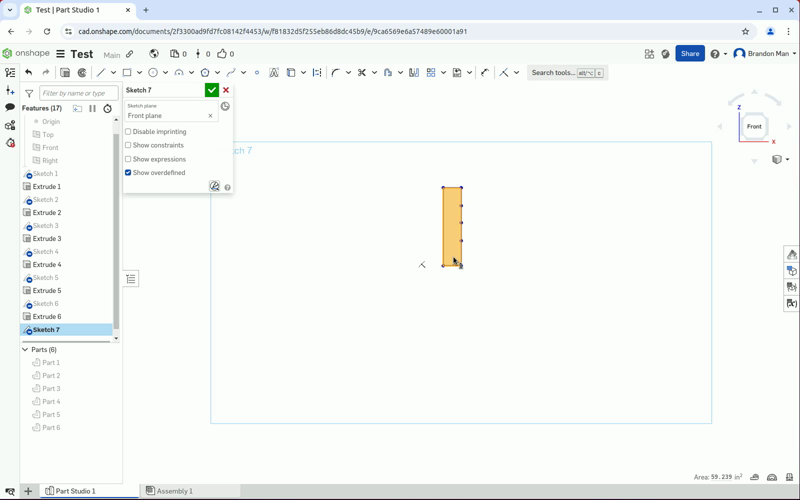
mouse_move(73, 352)
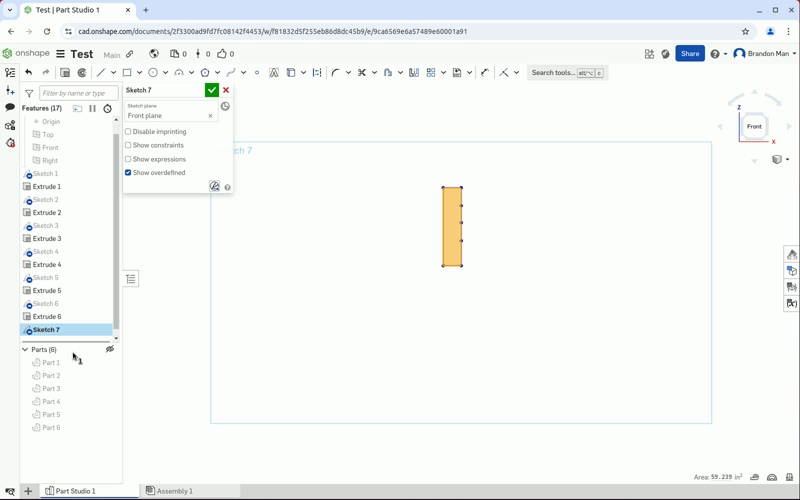
key(shift+y)
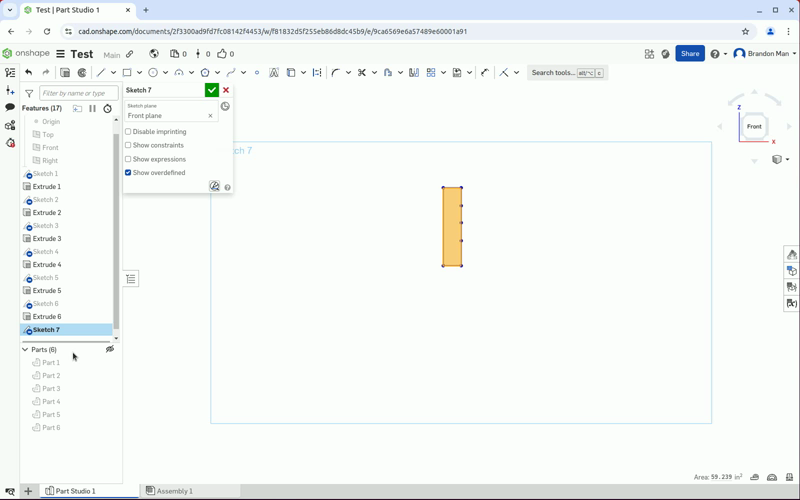
key(shift+e)
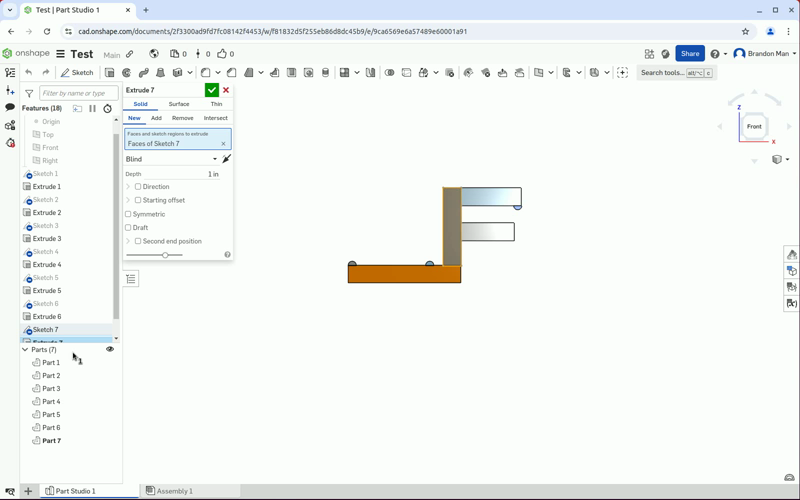
mouse_move(143, 106)
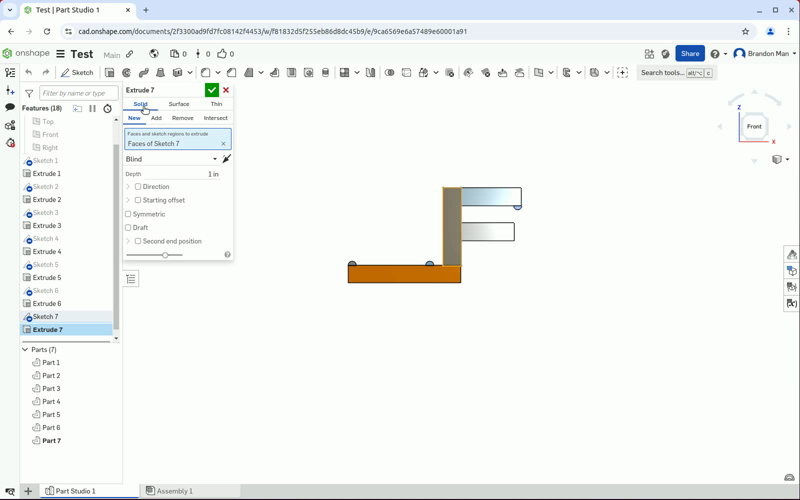
click(143, 106)
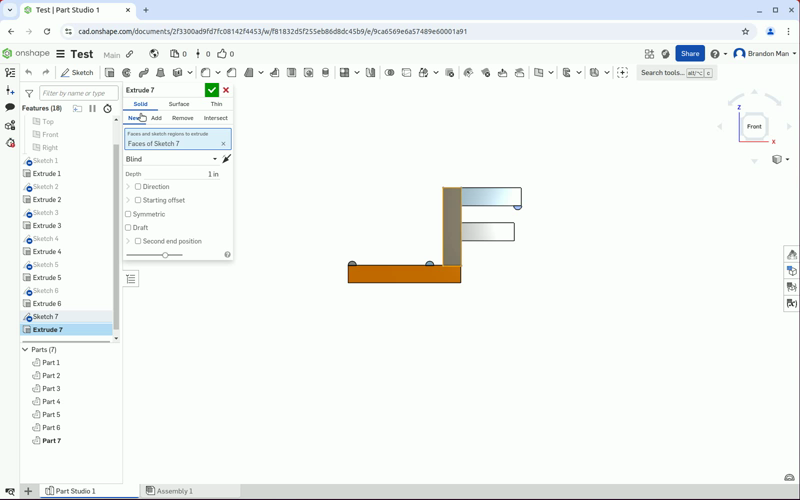
mouse_move(137, 120)
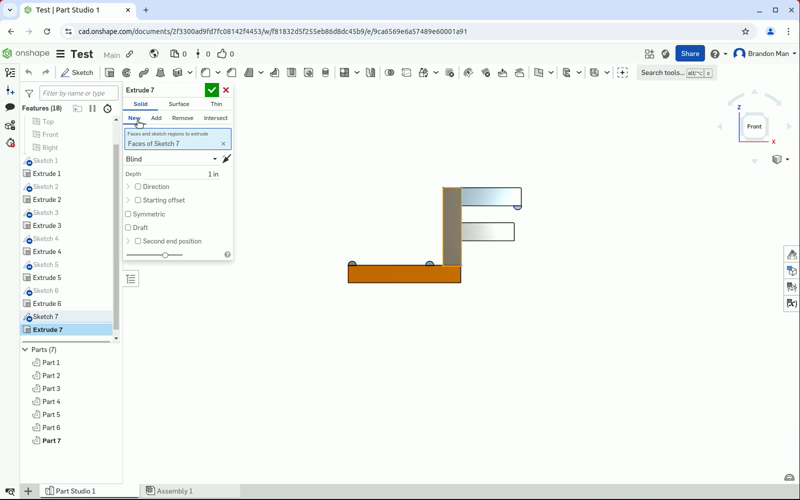
click(137, 120)
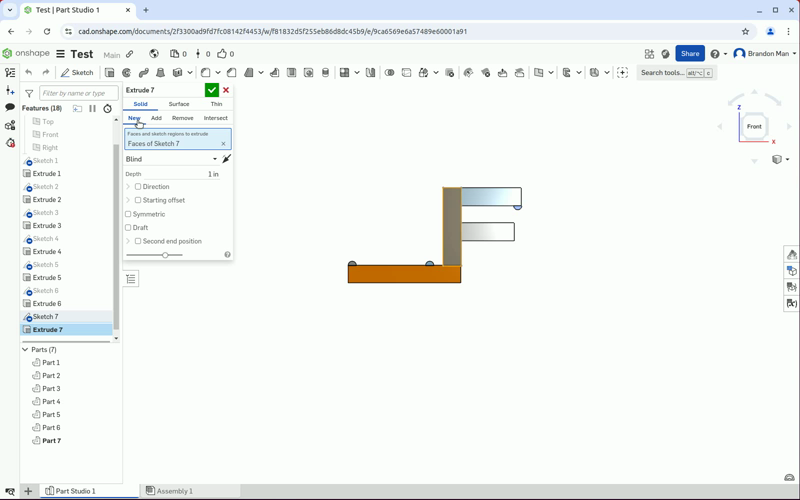
key(tab, 4)
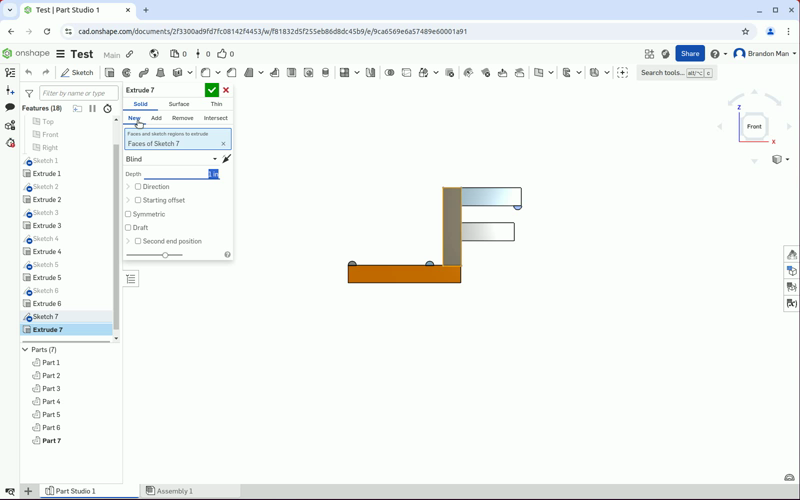
text(7.221)
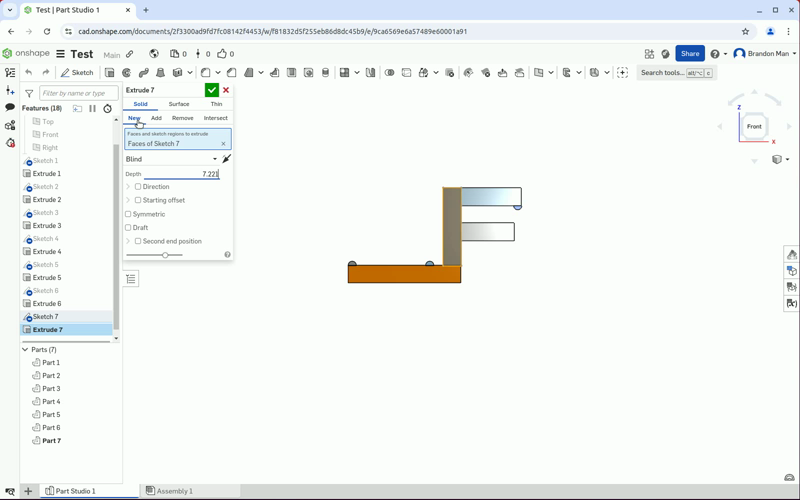
key(enter)
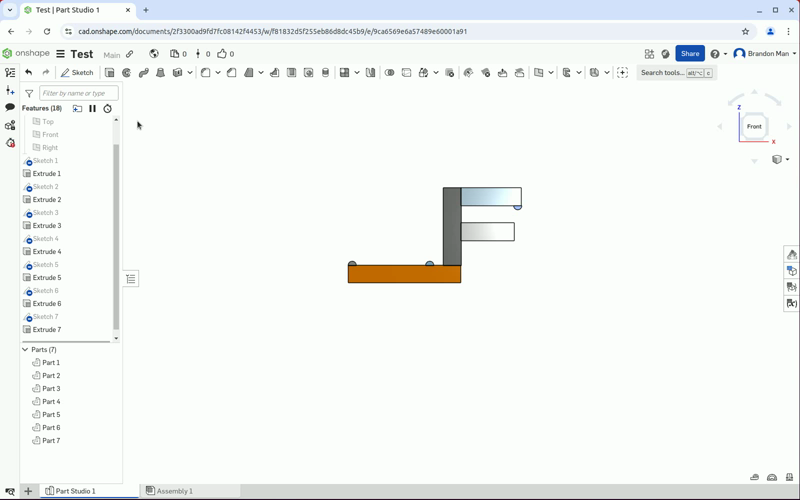
key(shift+h)
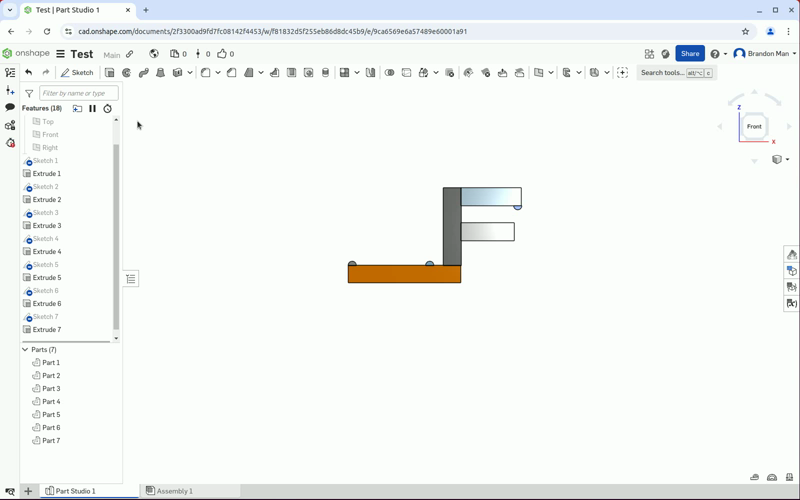
key(shift+h)
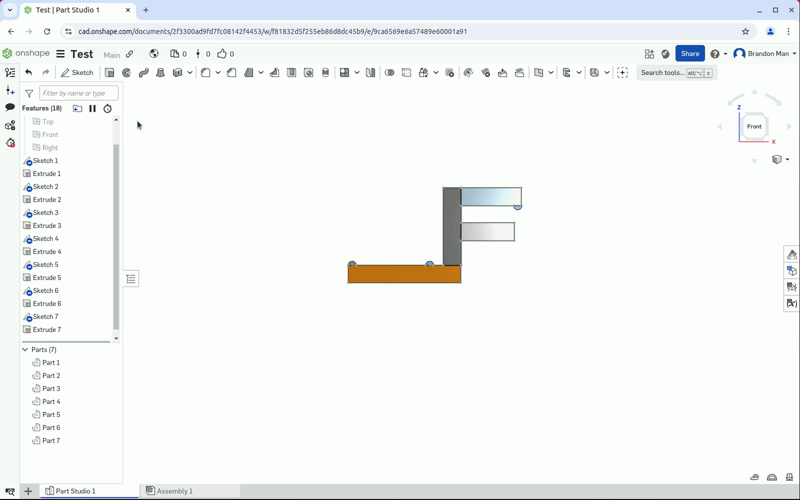
key(shift+7)
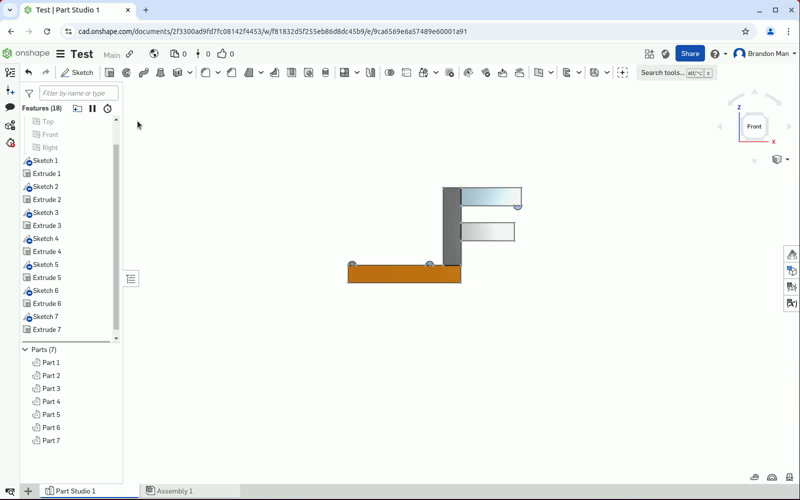
key(left, 2)
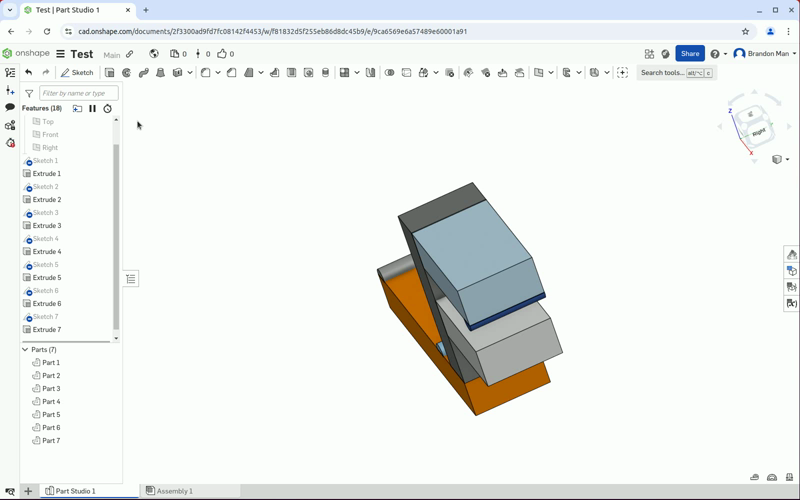
key(down, 2)
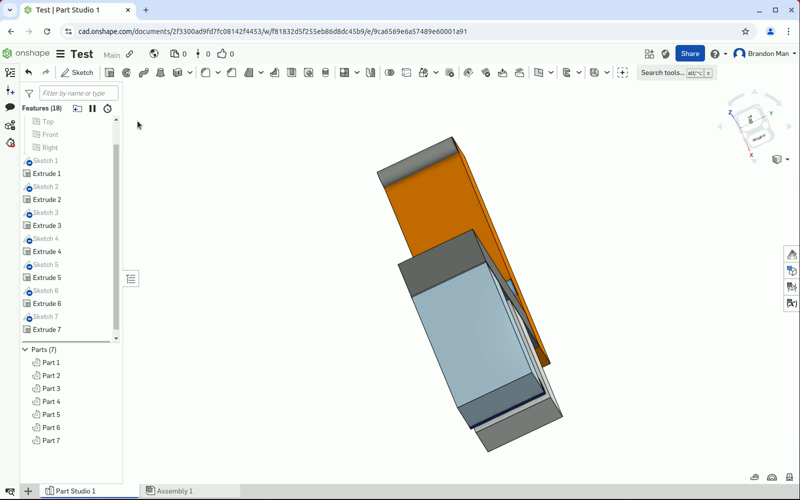
key(up, 2)
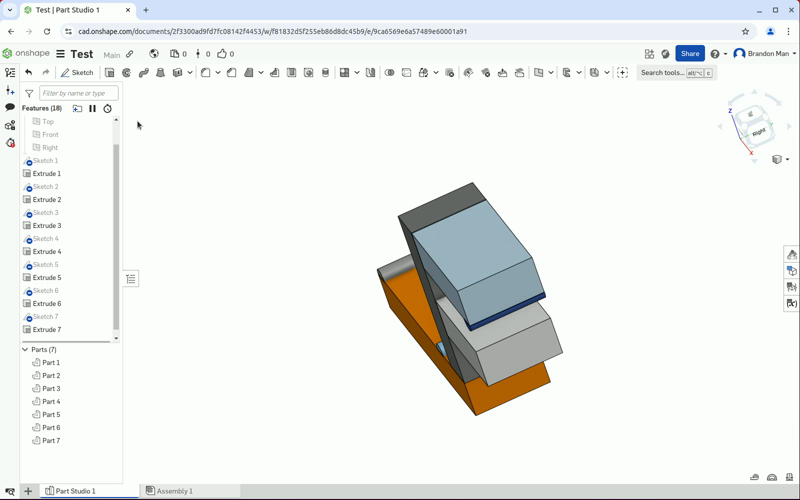
key(right, 2)
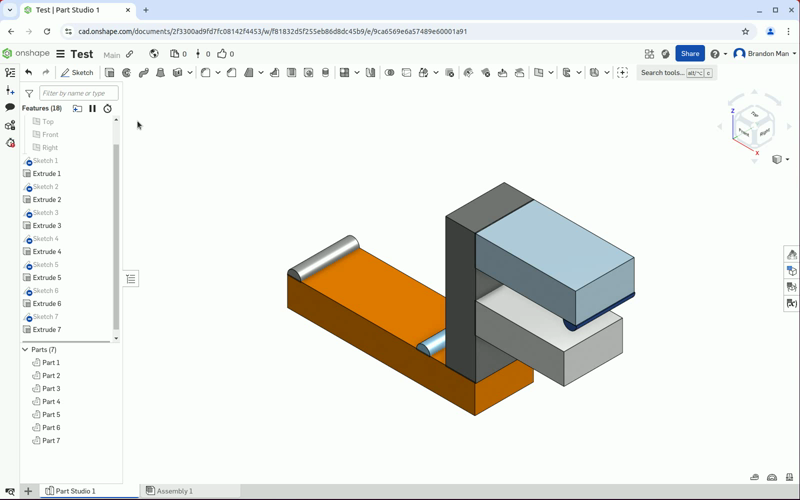
mouse_move(69, 163)
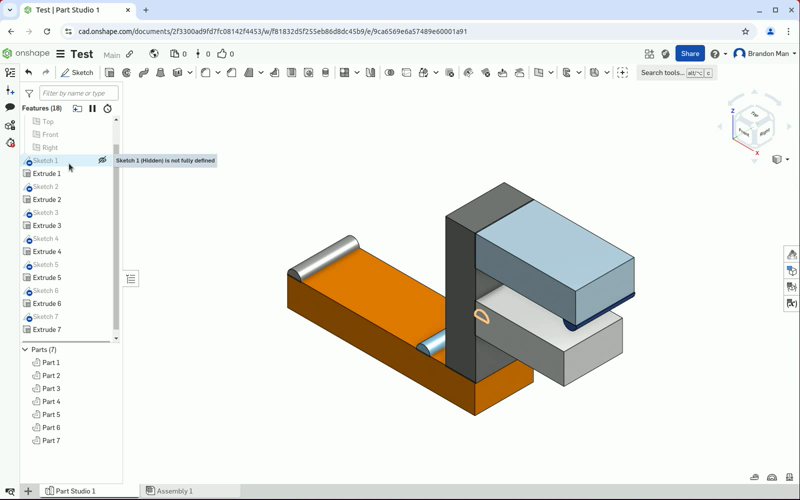
click(69, 163)